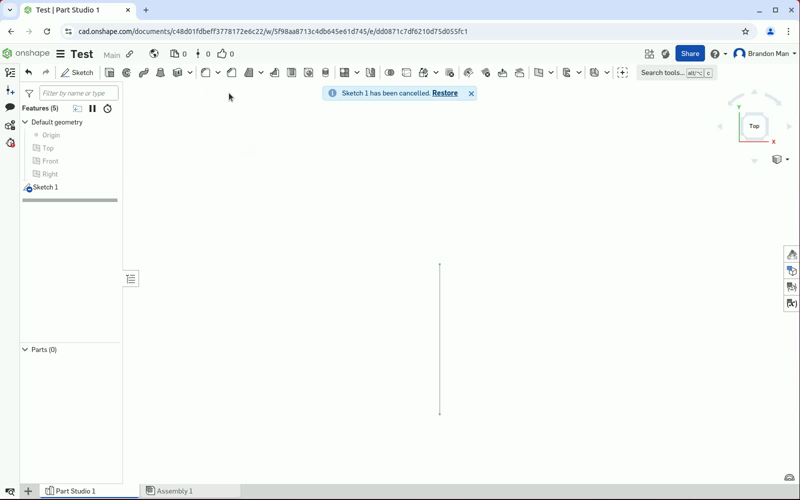
key(shift+h)
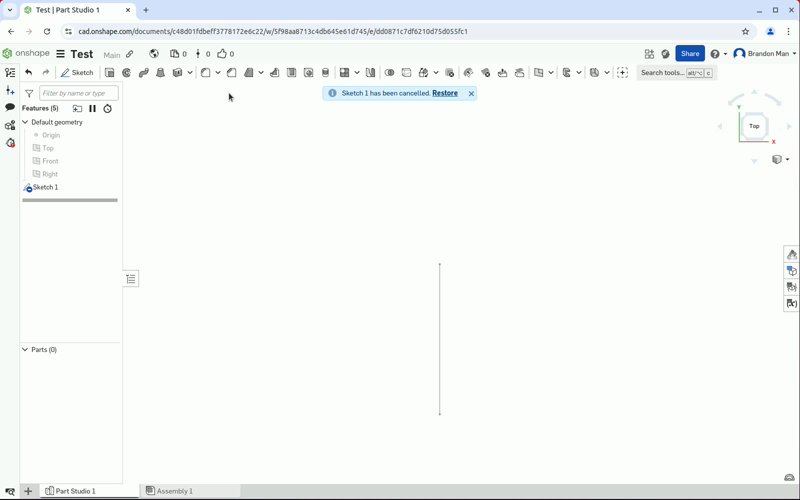
key(shift+s)
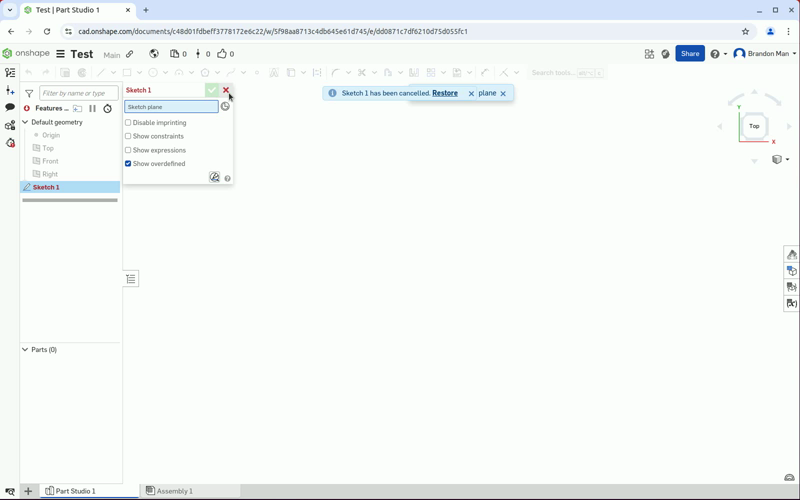
mouse_move(73, 150)
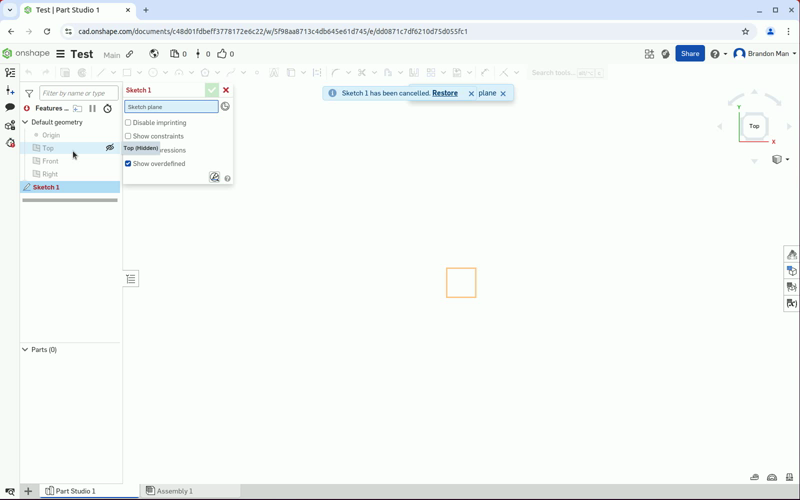
click(73, 150)
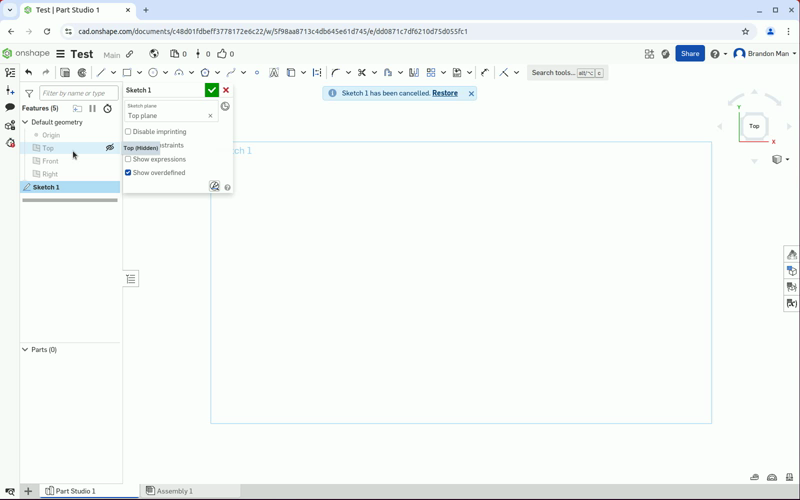
mouse_move(73, 352)
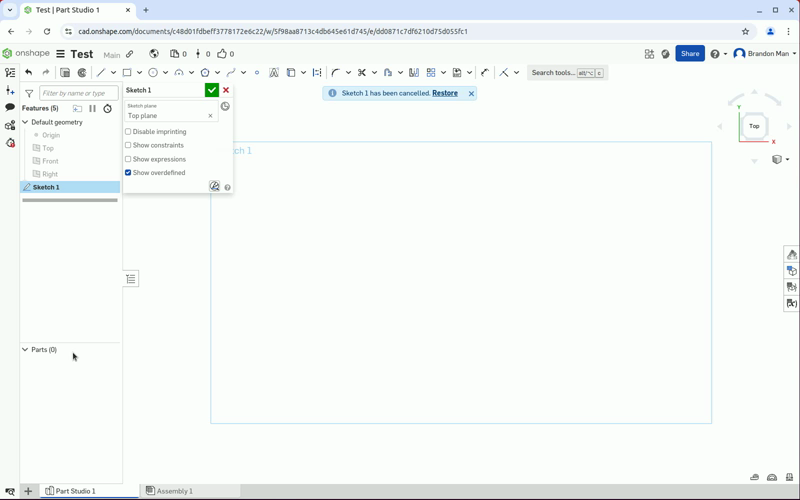
key(y)
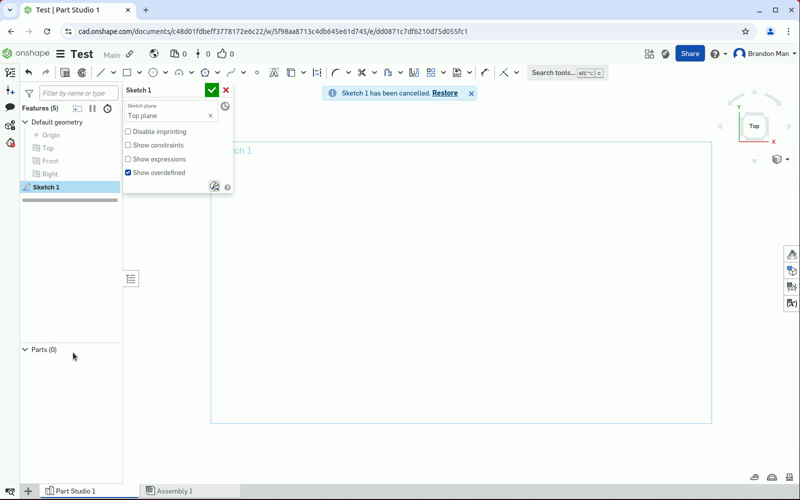
key(a)
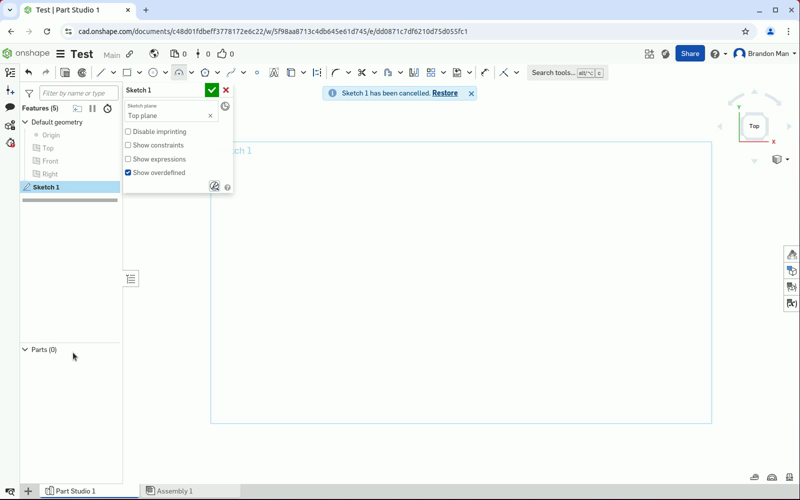
key_down(shift)
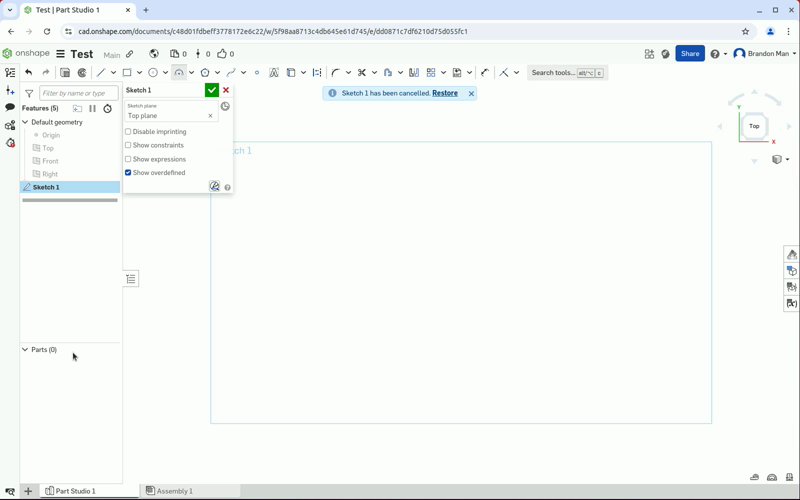
mouse_move(374, 307)
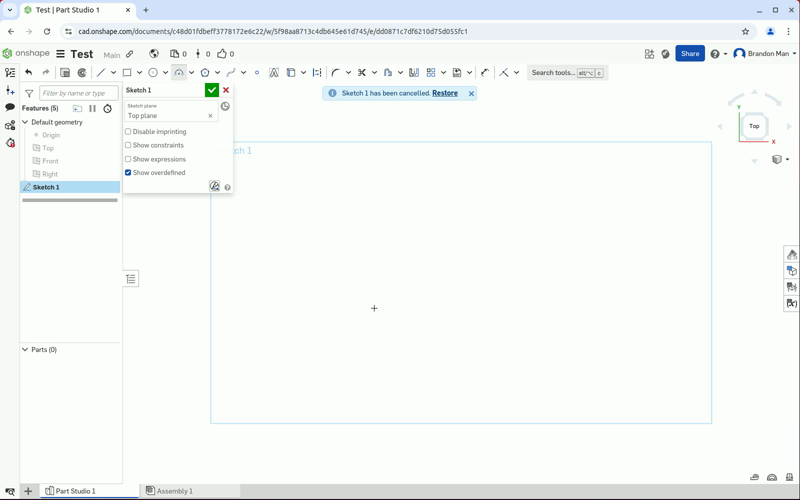
click(374, 307)
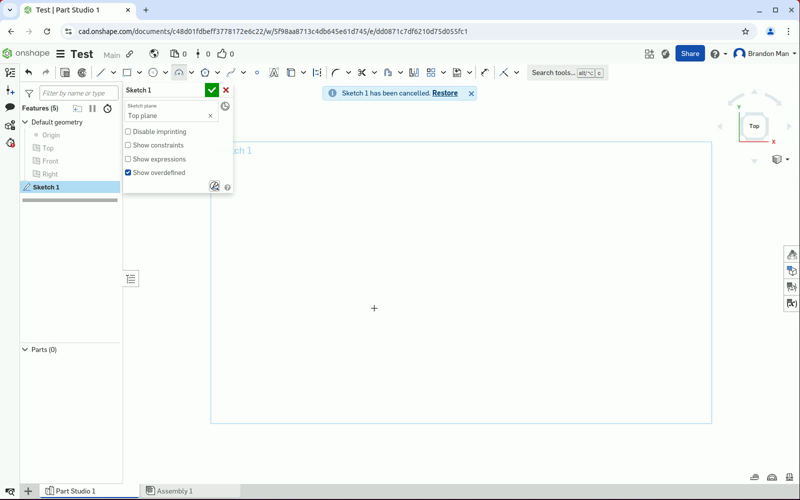
key_up(shift)
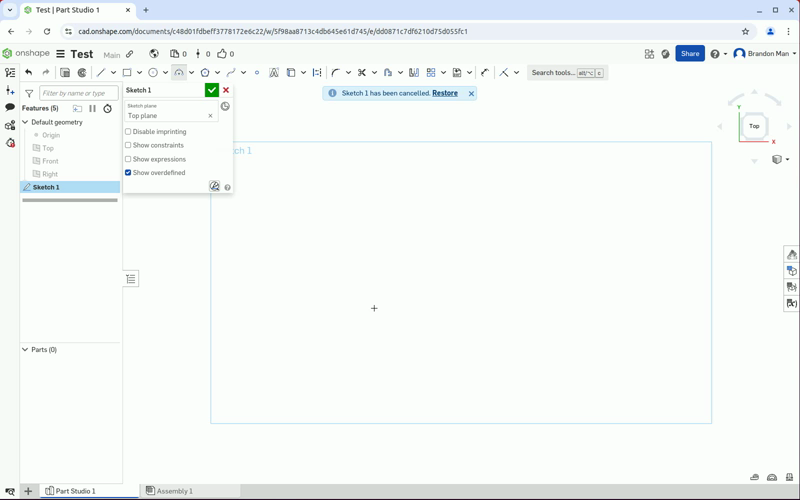
key_down(shift)
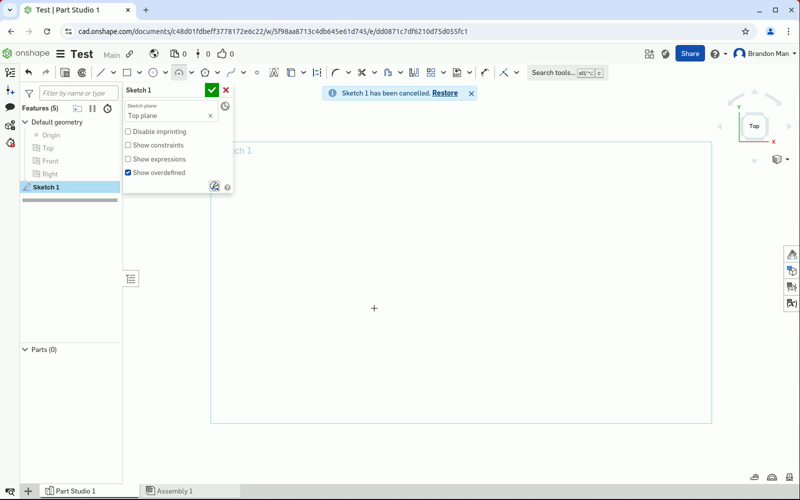
mouse_move(374, 287)
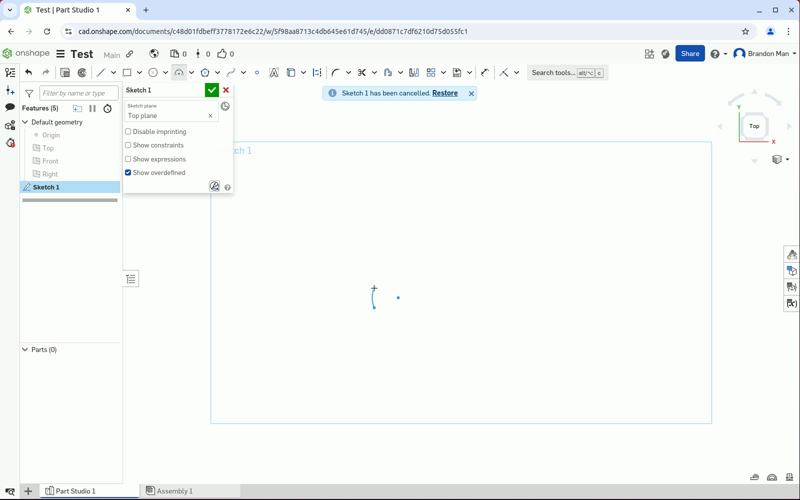
click(374, 287)
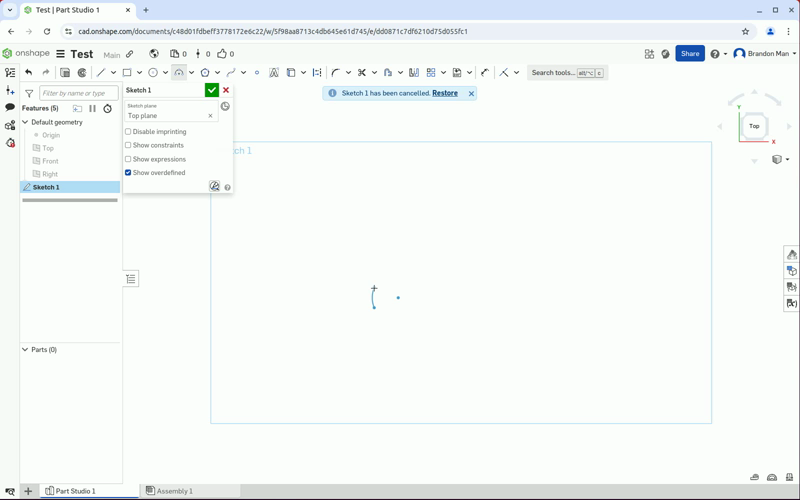
mouse_move(383, 297)
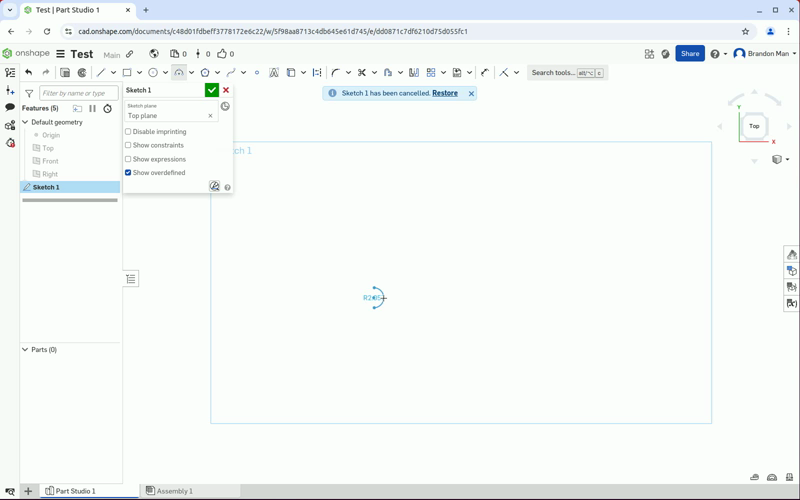
click(383, 297)
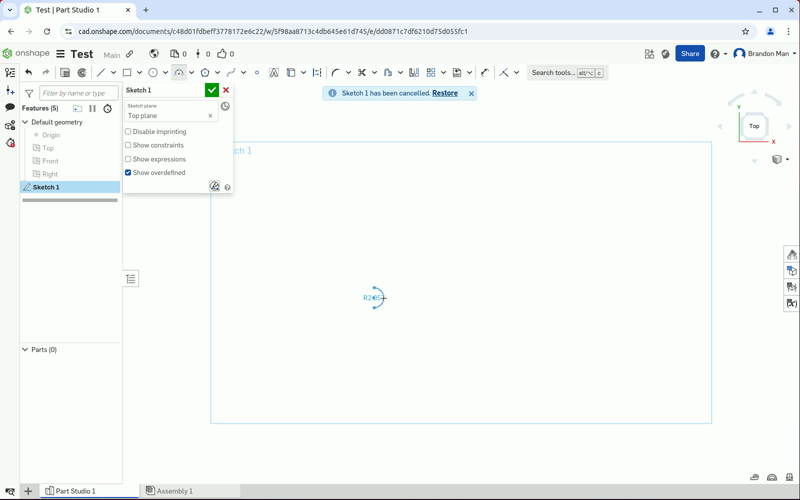
key_up(shift)
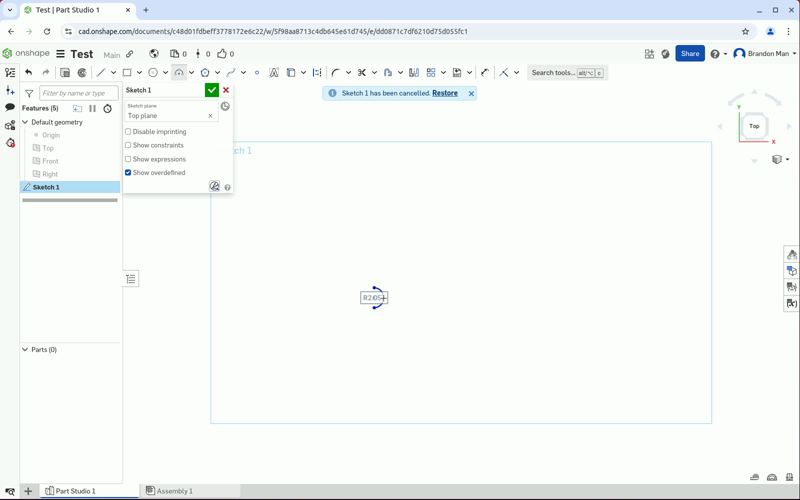
key(esc)
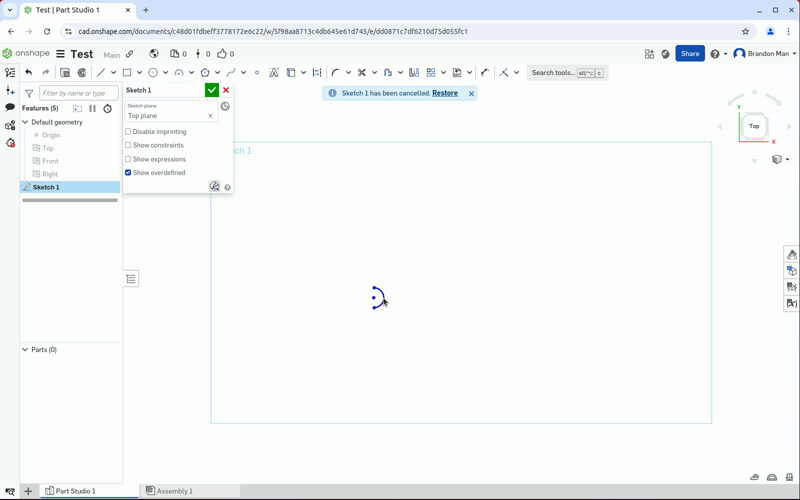
key(l)
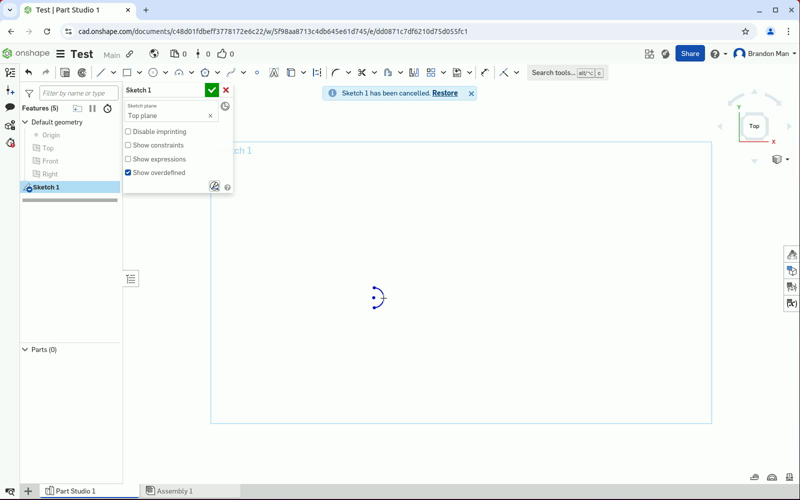
mouse_move(374, 287)
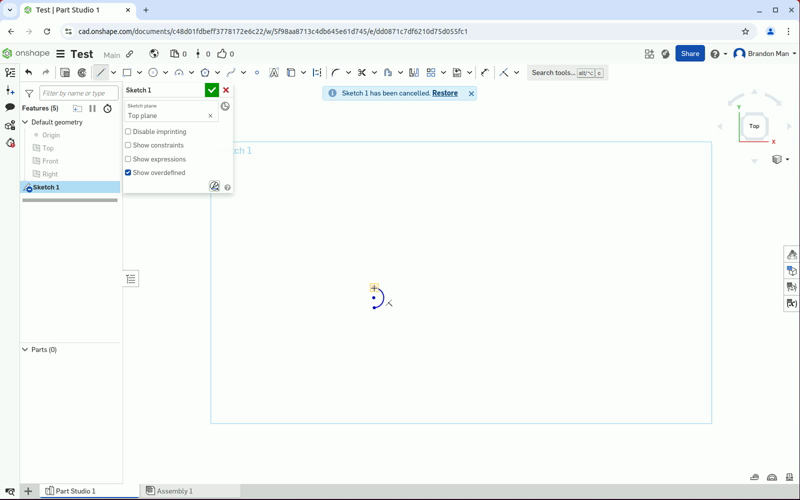
click(374, 287)
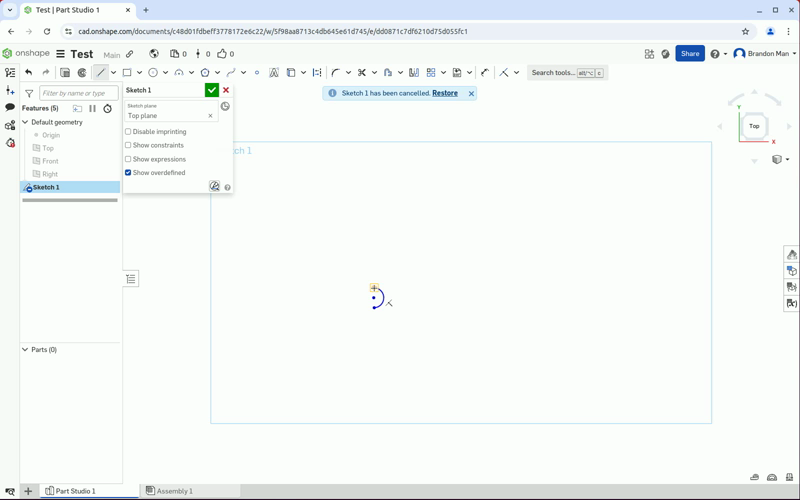
key_down(shift)
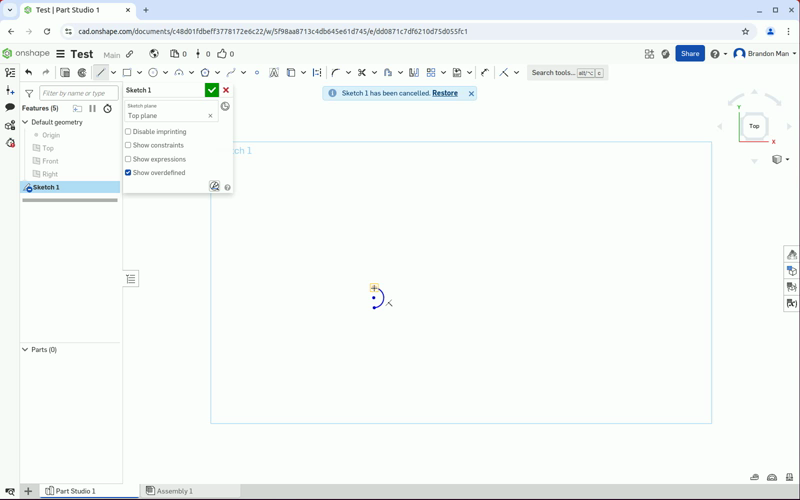
mouse_move(404, 287)
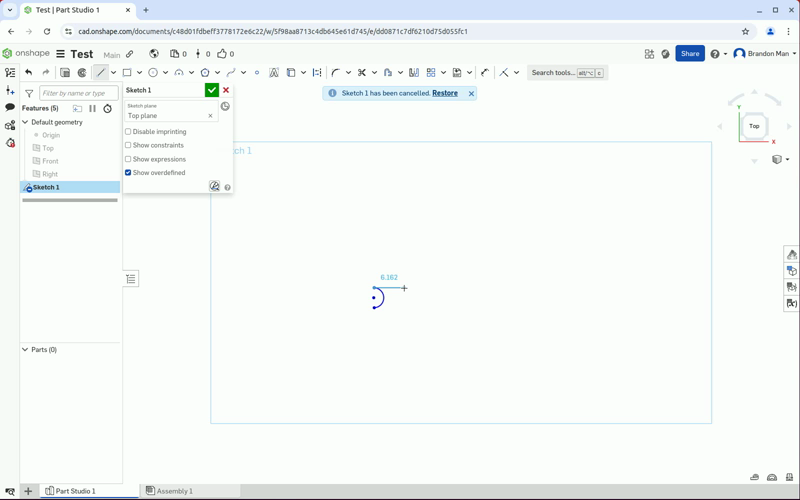
mouse_move(374, 293)
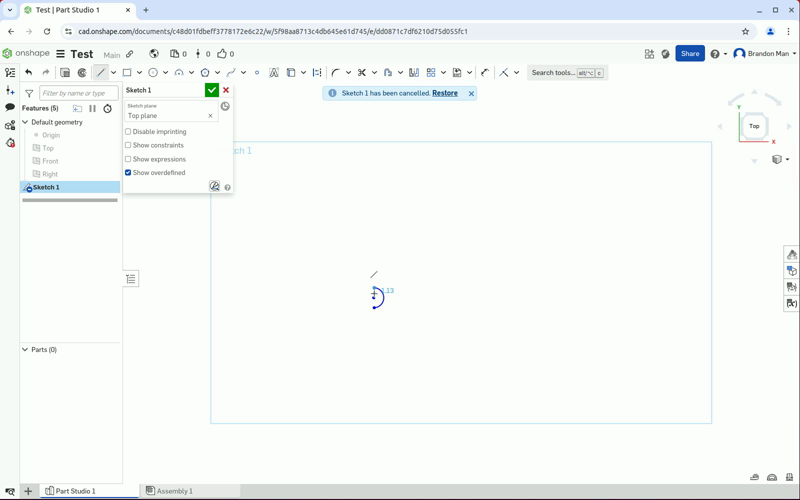
scroll(6)
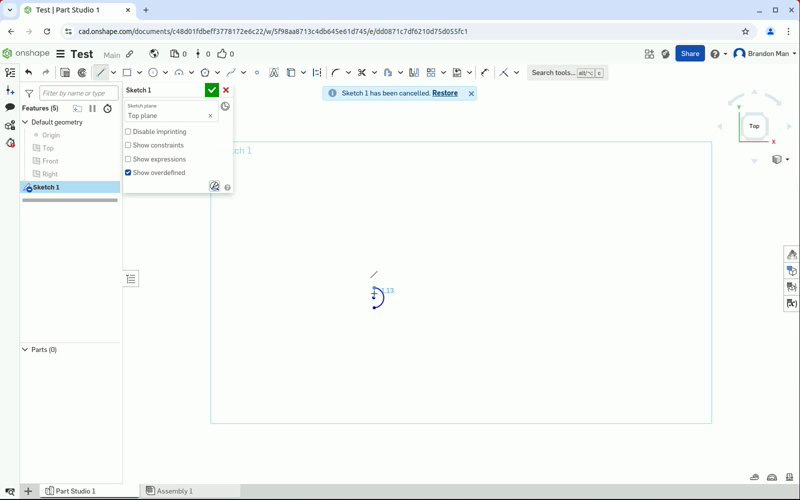
scroll(6)
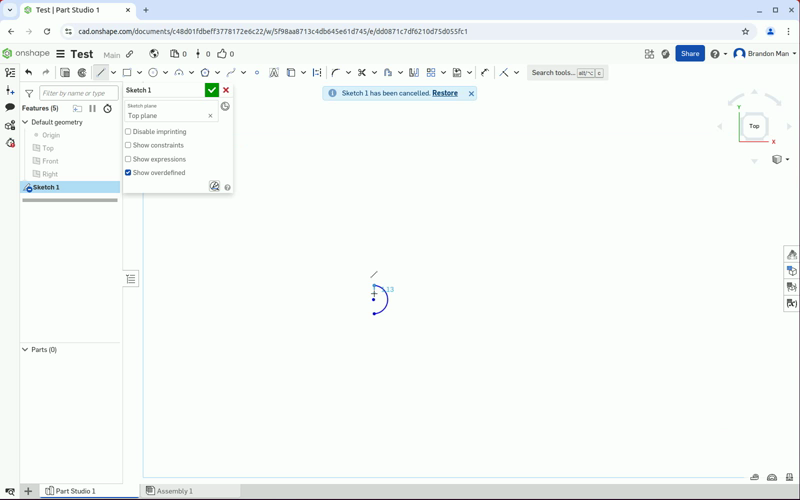
scroll(6)
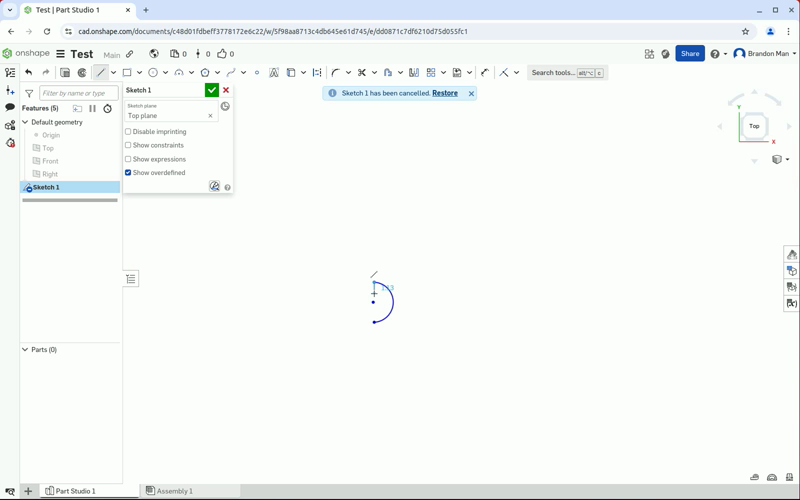
scroll(6)
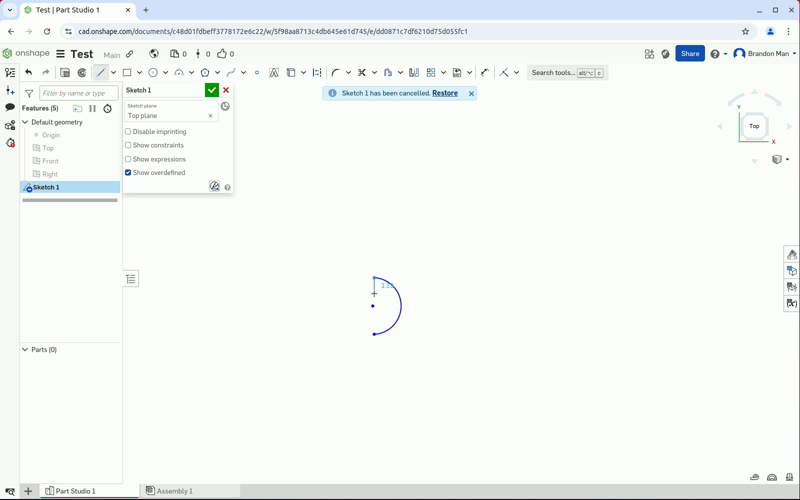
scroll(6)
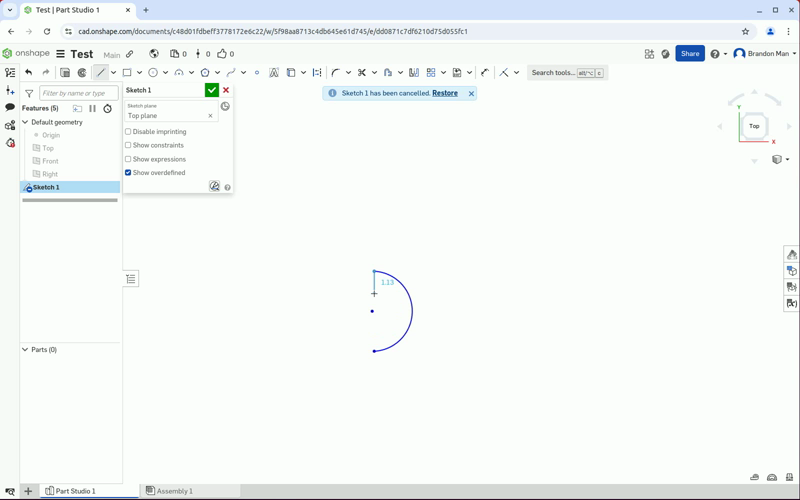
scroll(6)
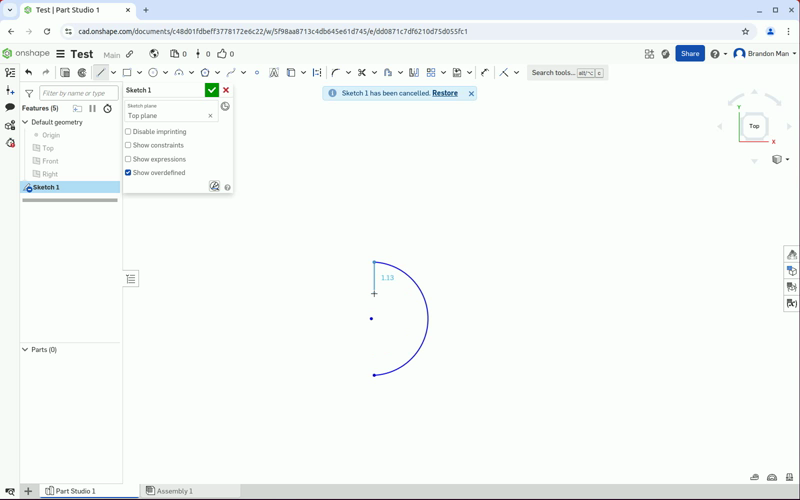
scroll(6)
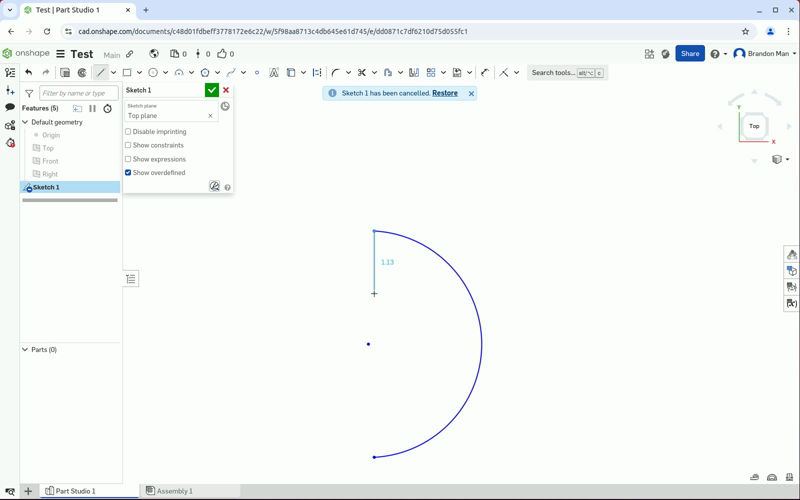
click(374, 293)
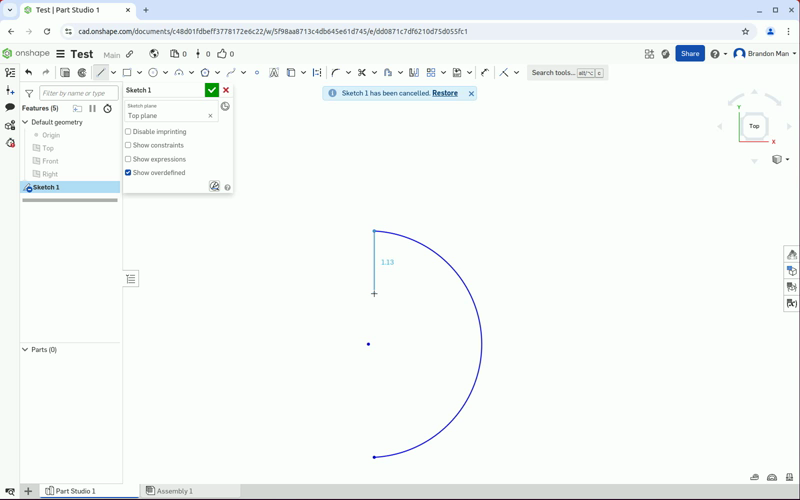
scroll(-6)
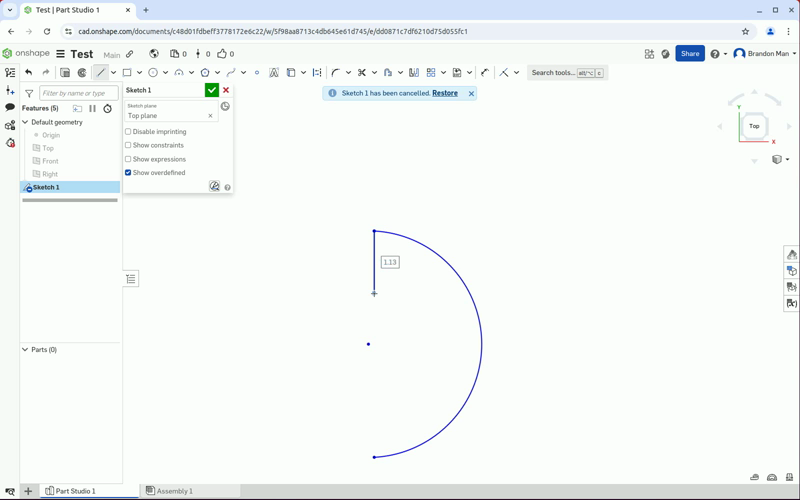
scroll(-6)
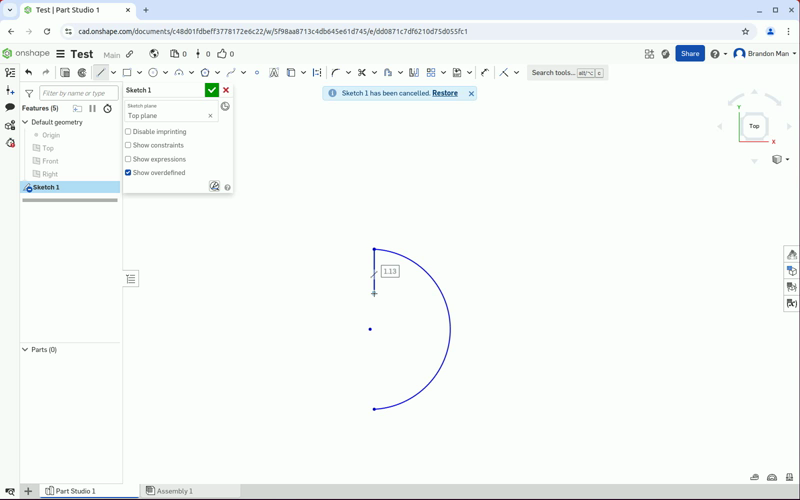
scroll(-6)
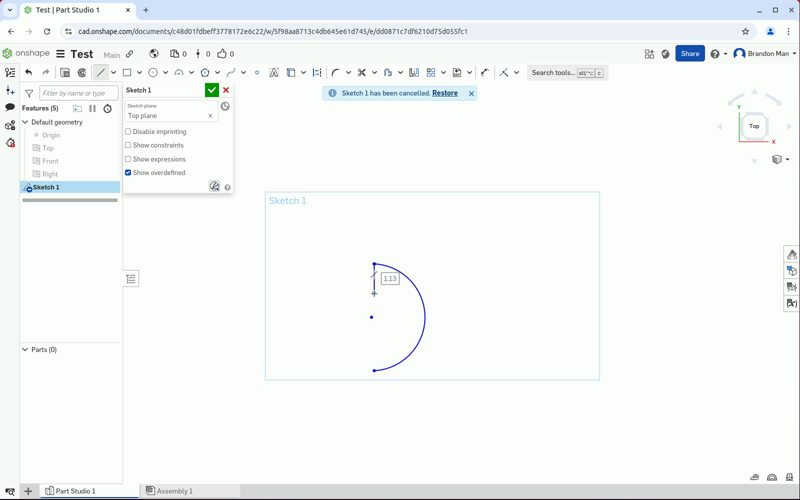
scroll(-6)
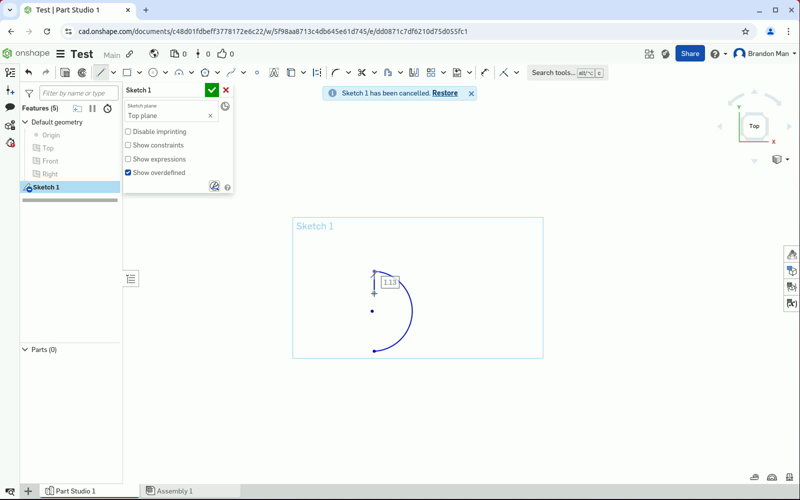
scroll(-6)
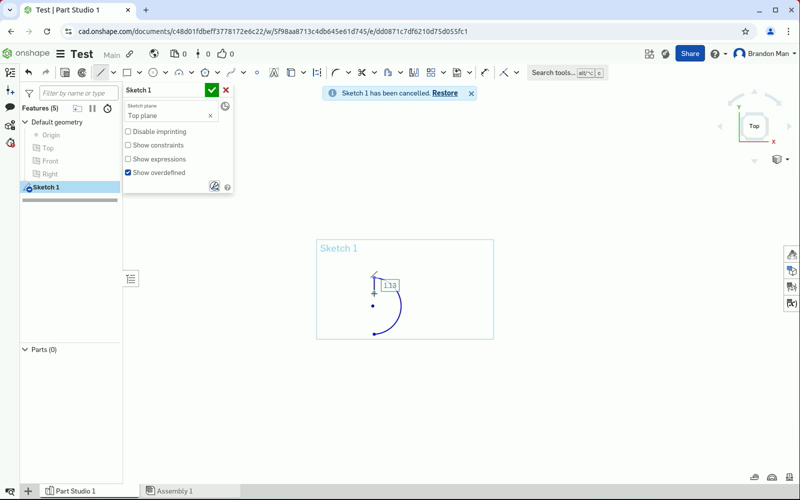
scroll(-6)
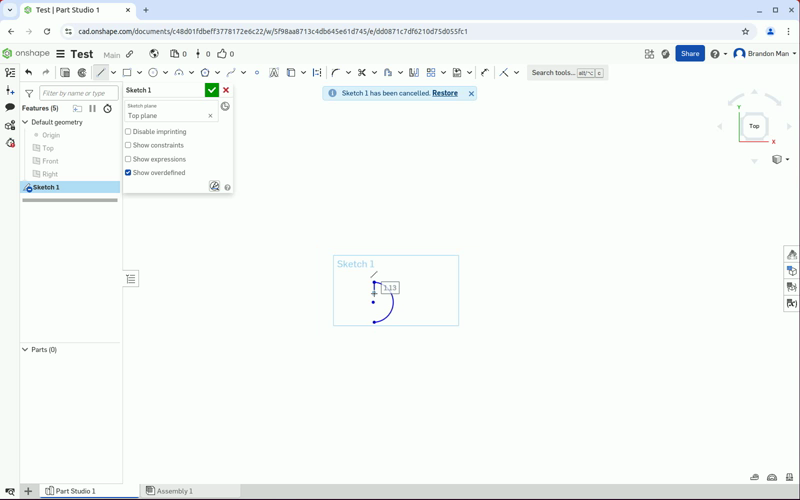
scroll(-6)
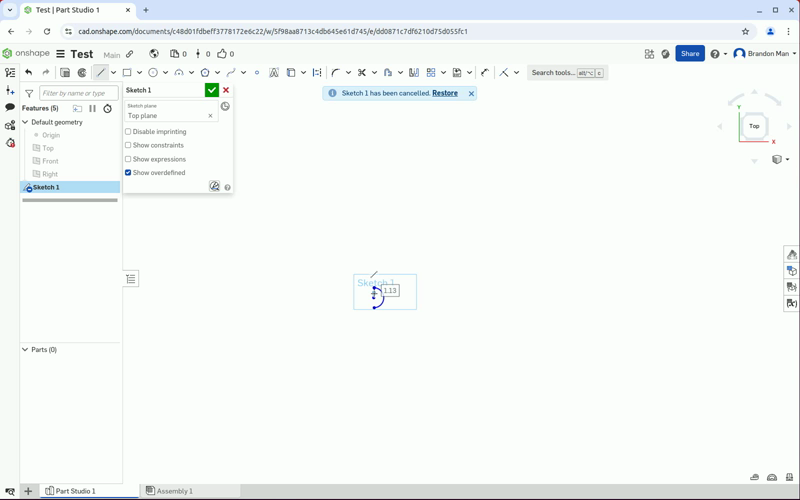
key_up(shift)
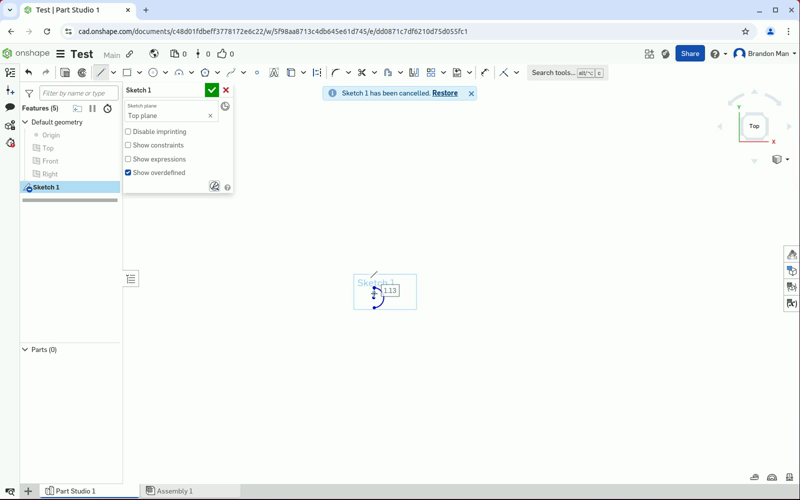
key(esc)
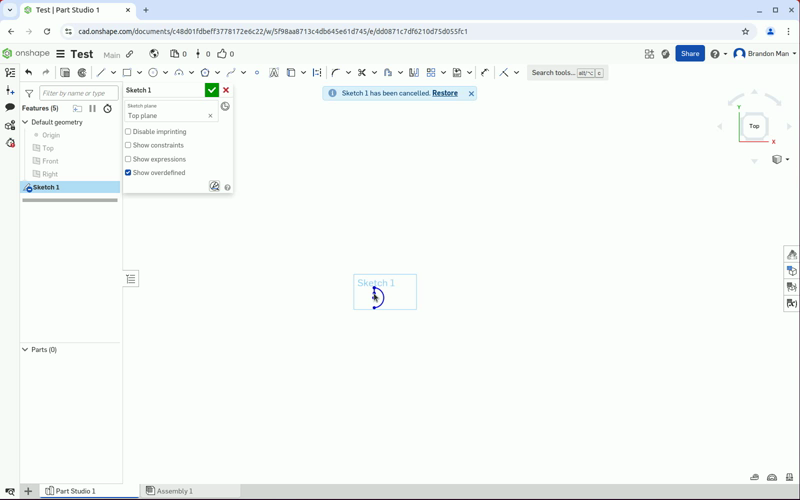
key(a)
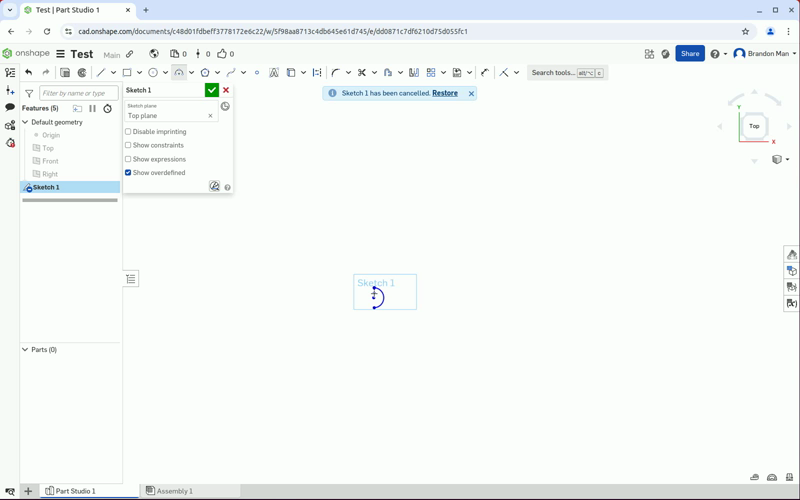
mouse_move(374, 293)
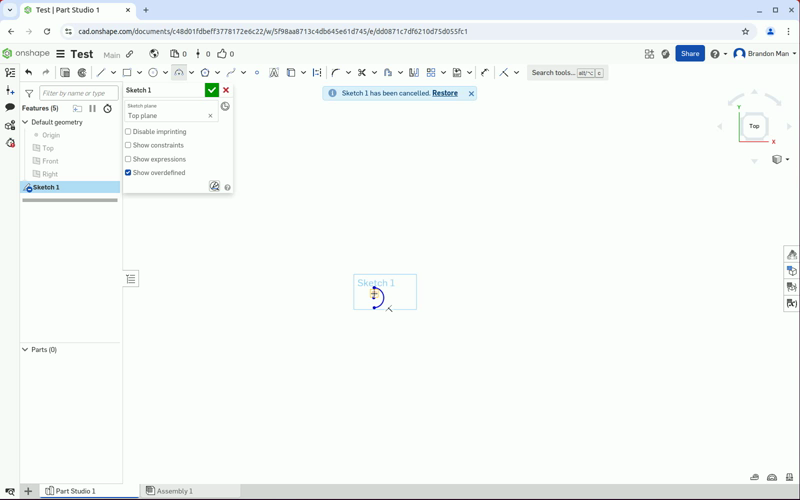
click(374, 293)
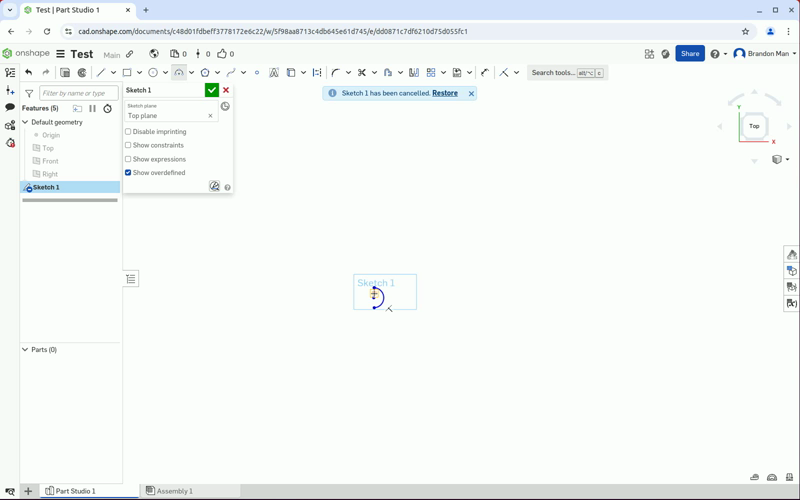
key_down(shift)
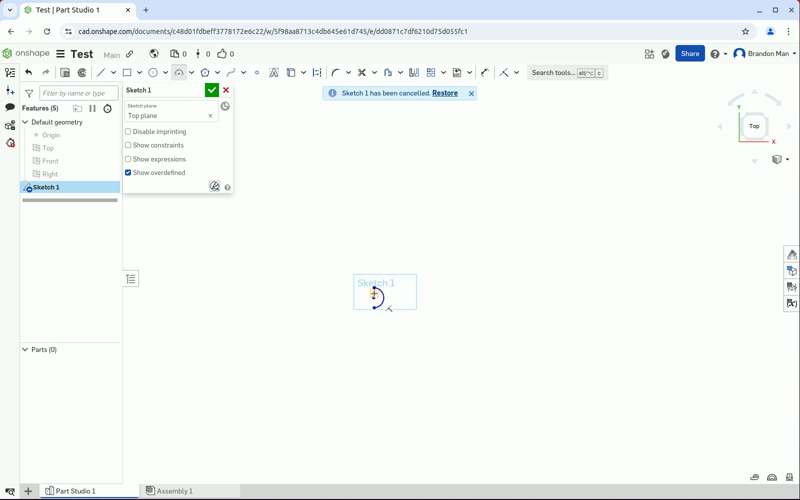
mouse_move(374, 302)
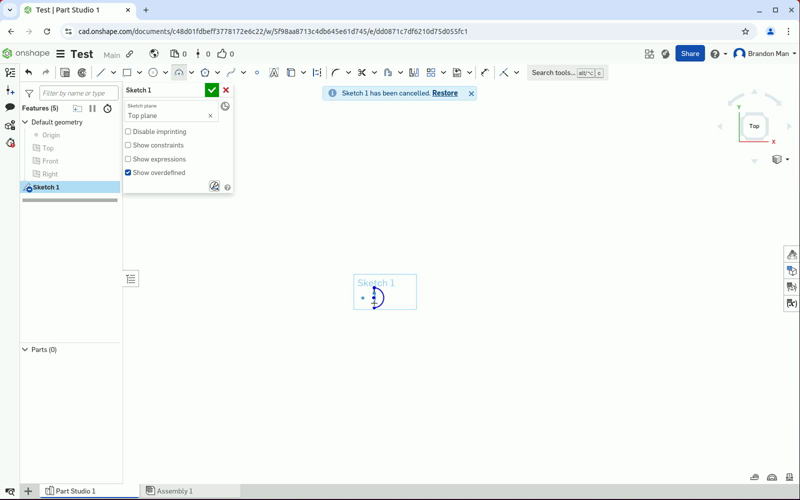
click(374, 302)
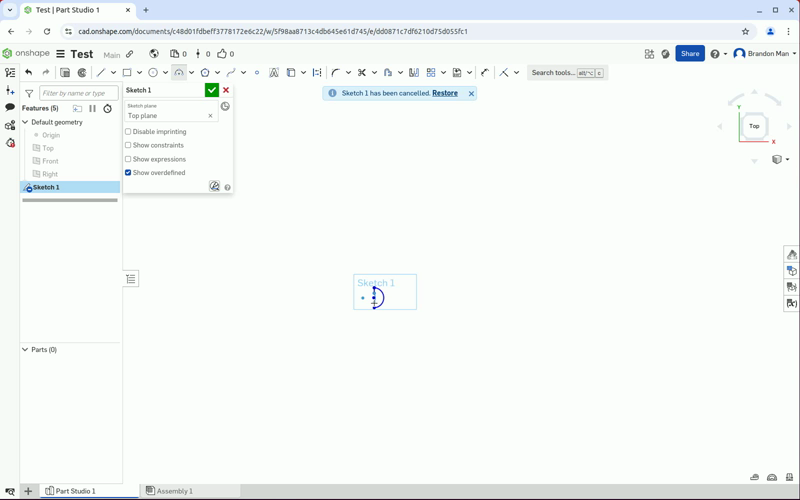
mouse_move(378, 297)
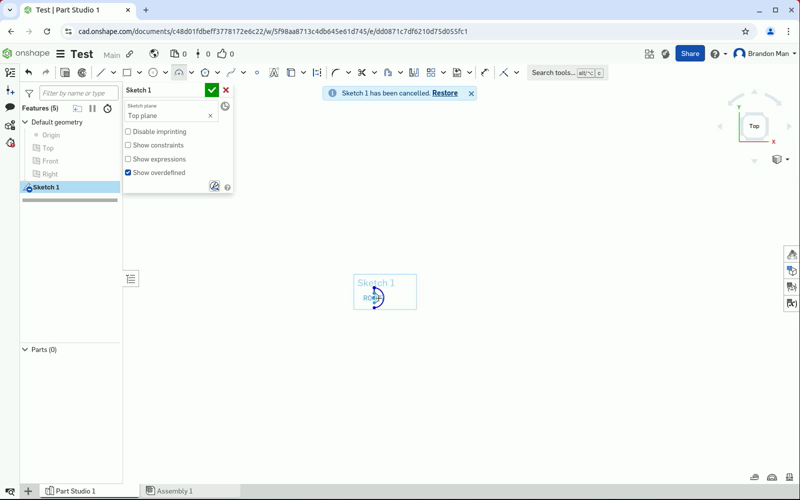
click(378, 297)
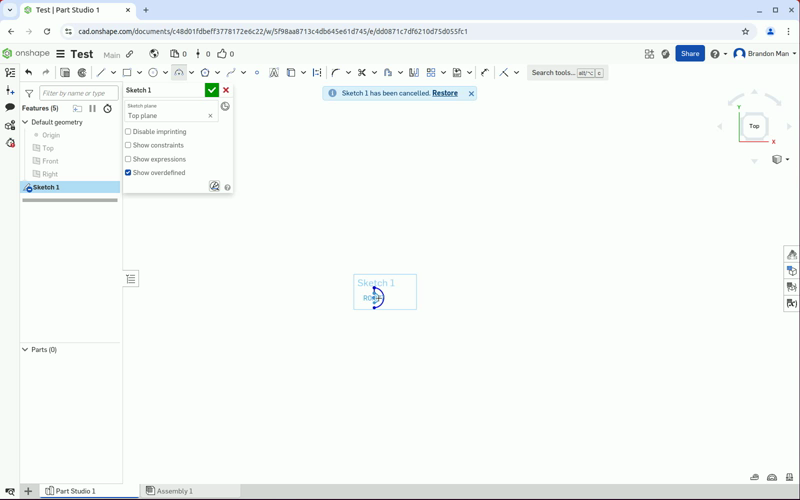
key_up(shift)
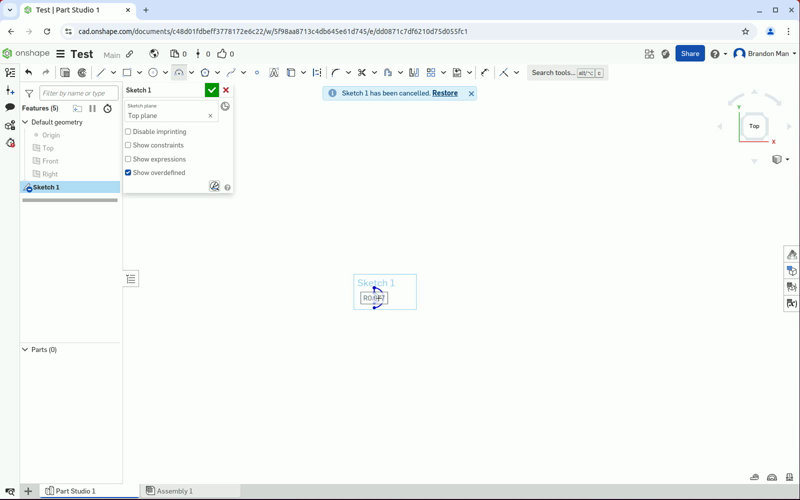
key(esc)
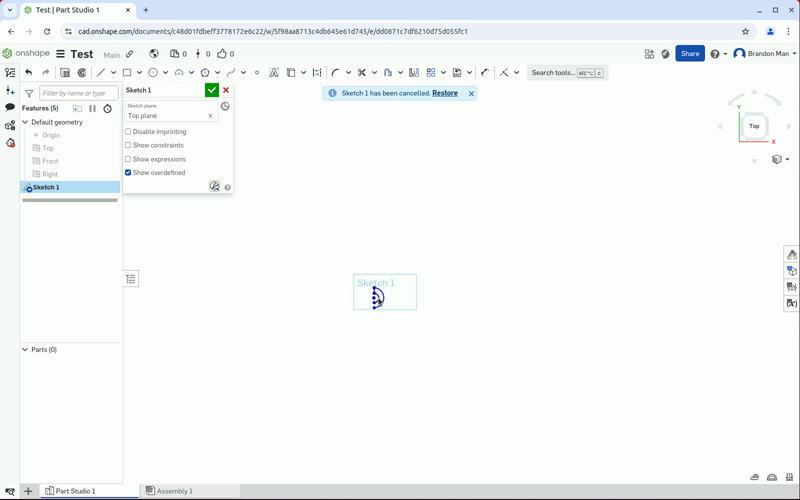
key(l)
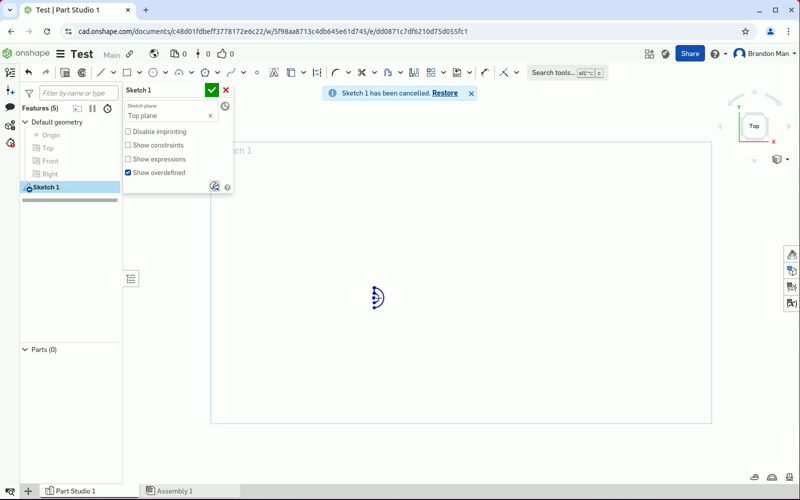
mouse_move(374, 302)
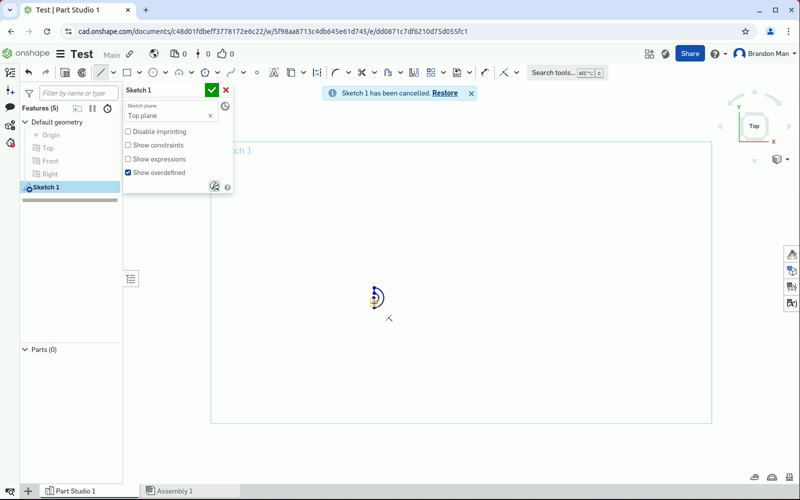
click(374, 302)
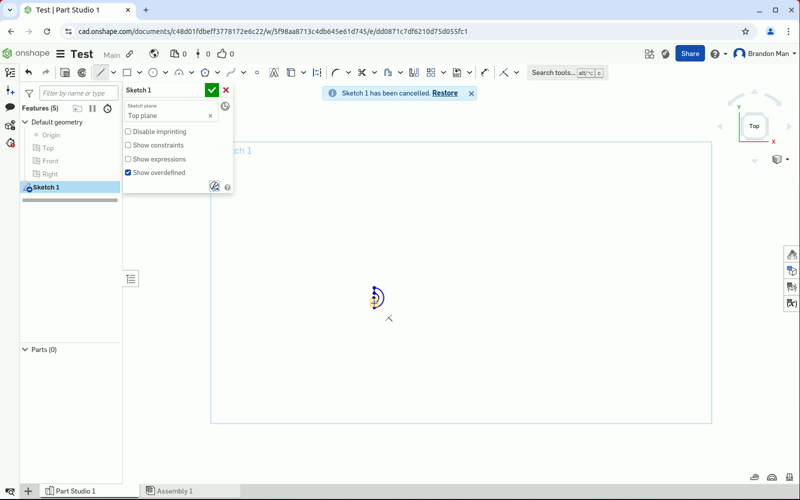
mouse_move(404, 302)
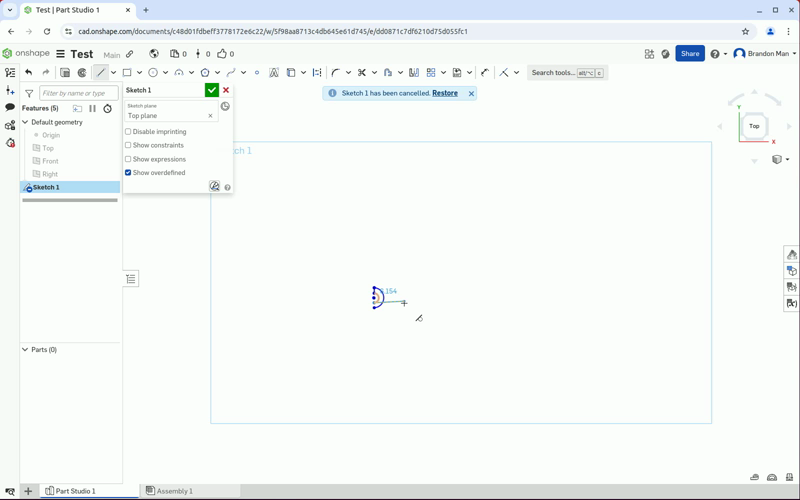
key_down(shift)
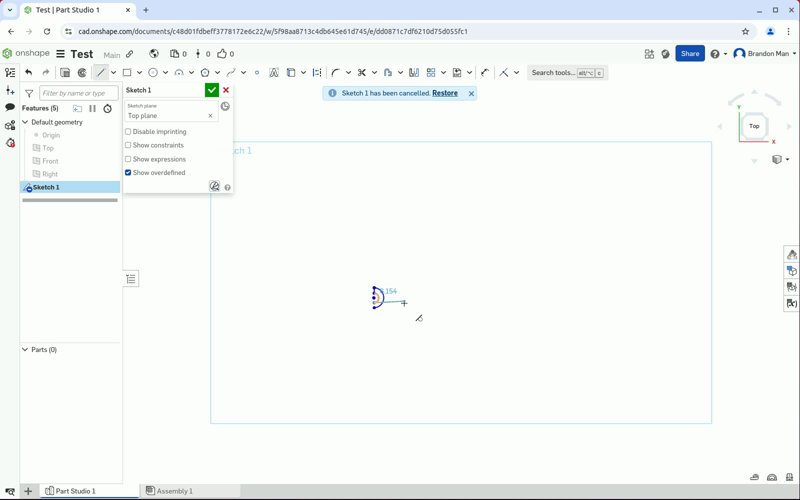
mouse_move(374, 307)
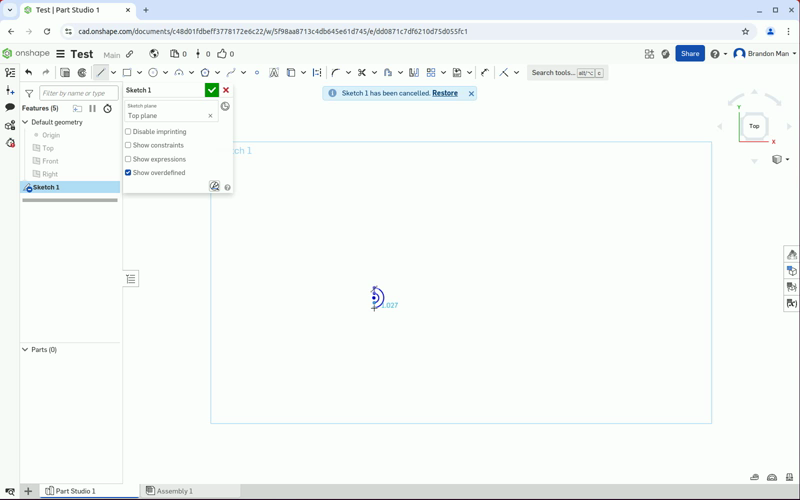
scroll(6)
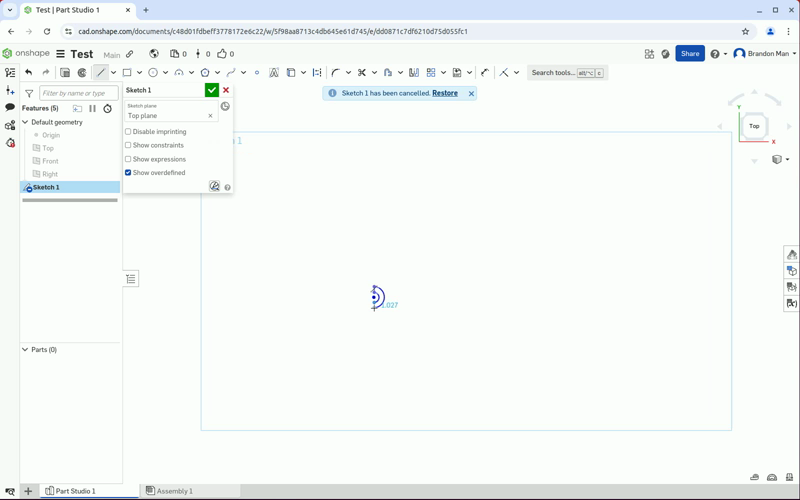
scroll(6)
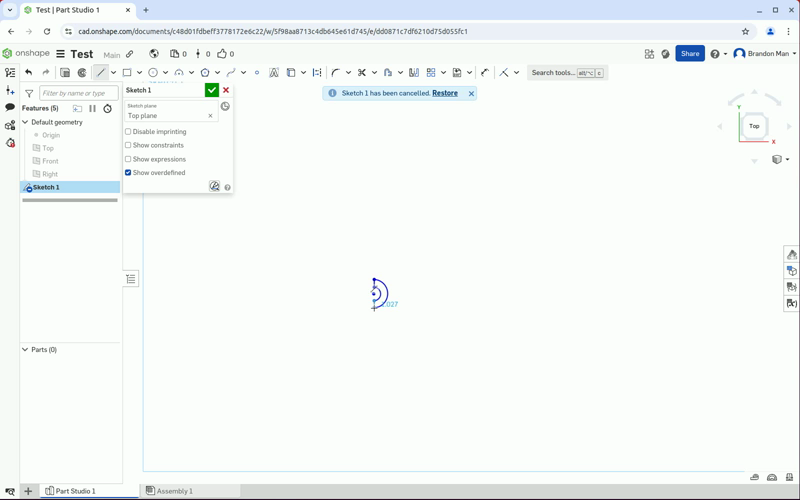
scroll(6)
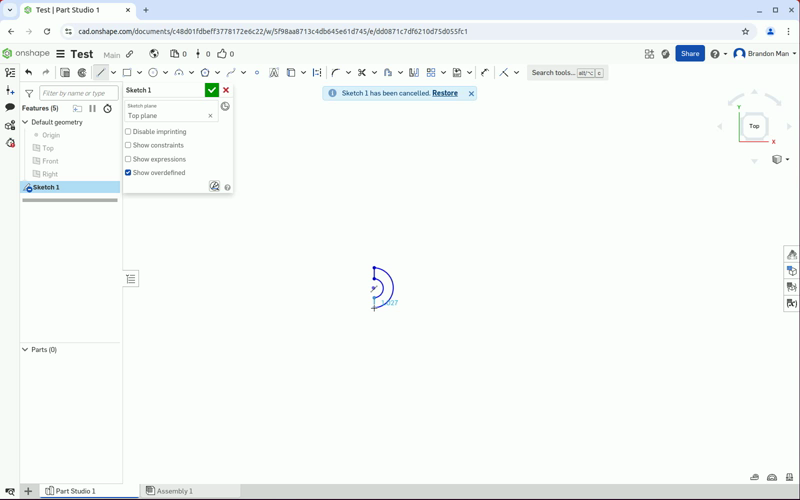
scroll(6)
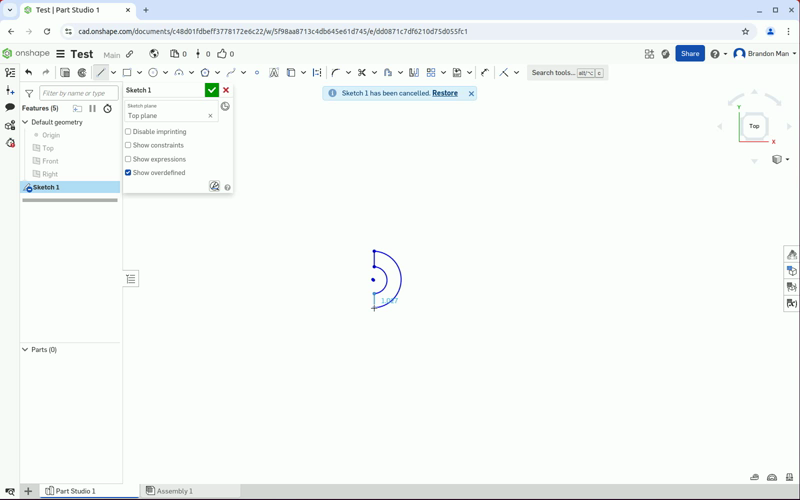
scroll(6)
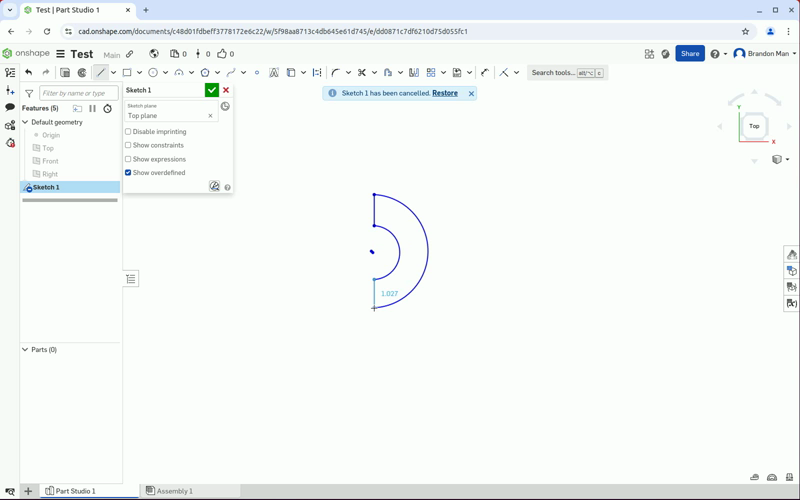
scroll(6)
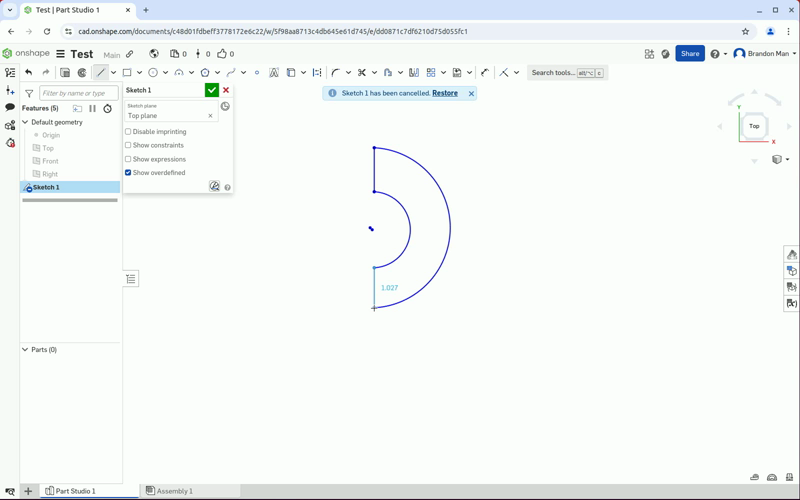
scroll(6)
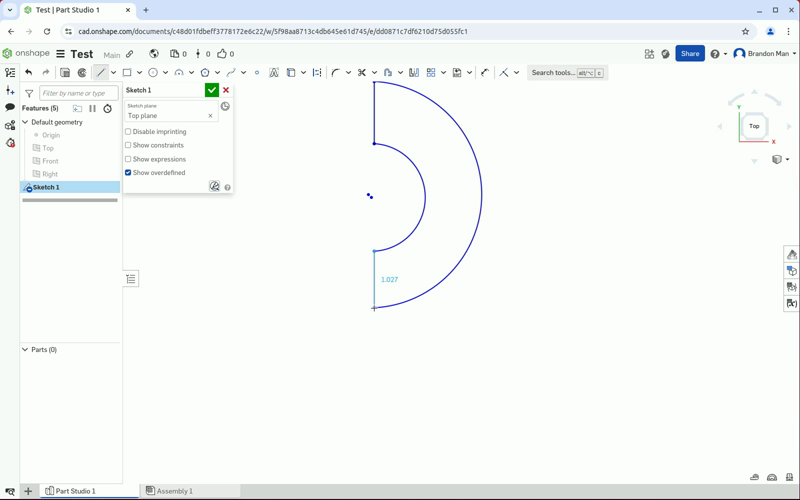
key_up(shift)
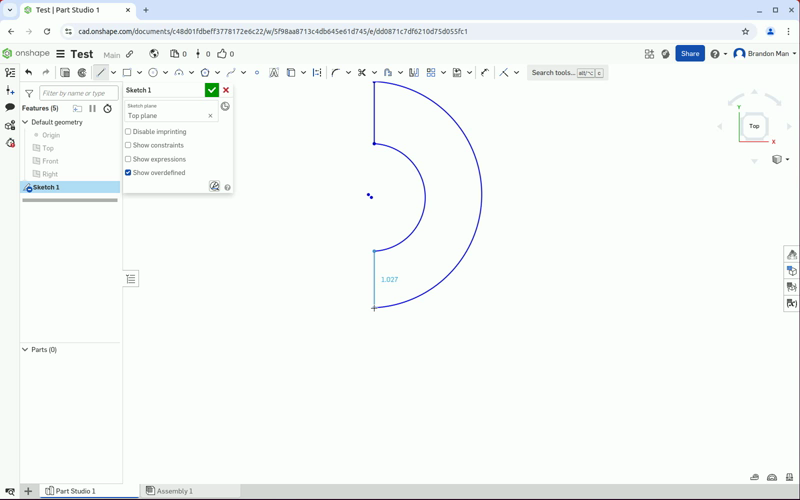
click(374, 307)
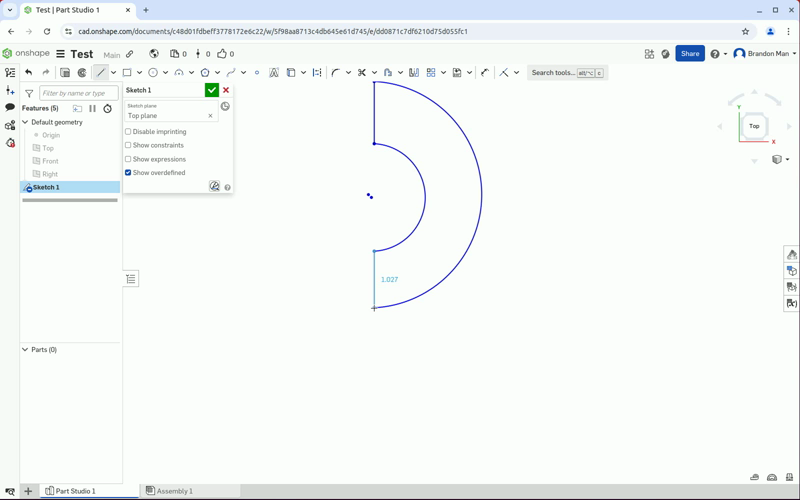
scroll(-6)
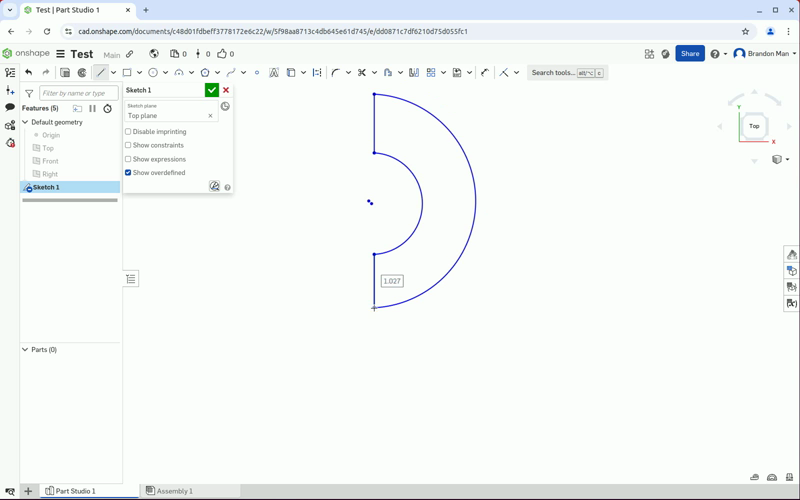
scroll(-6)
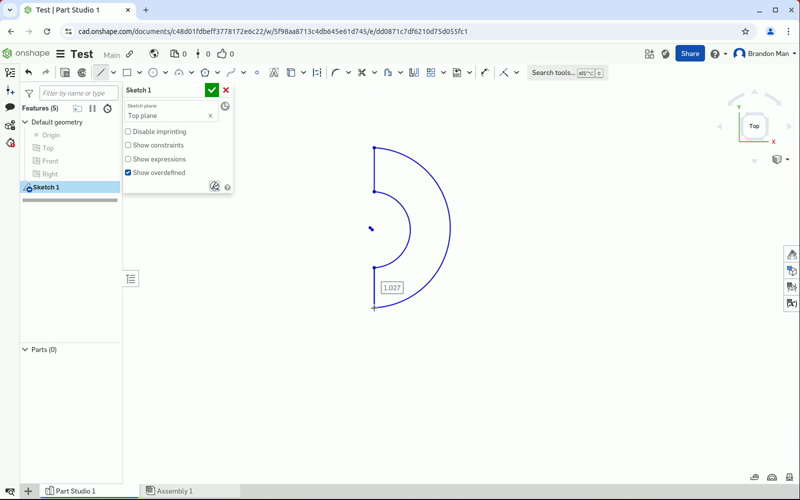
scroll(-6)
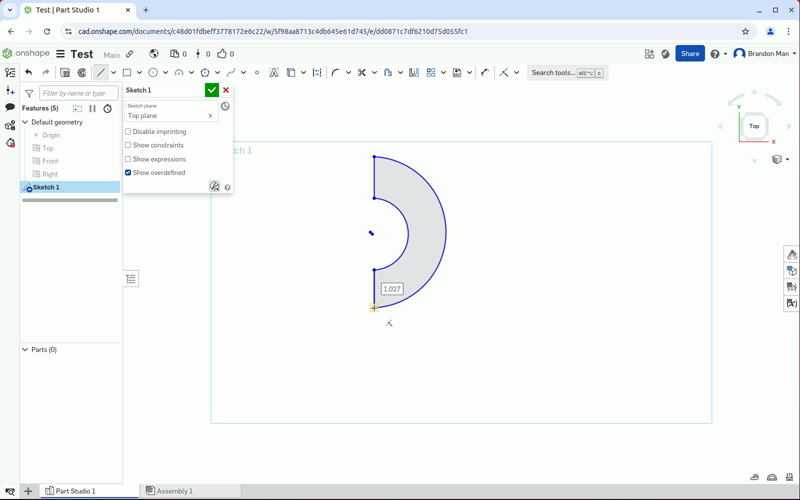
scroll(-6)
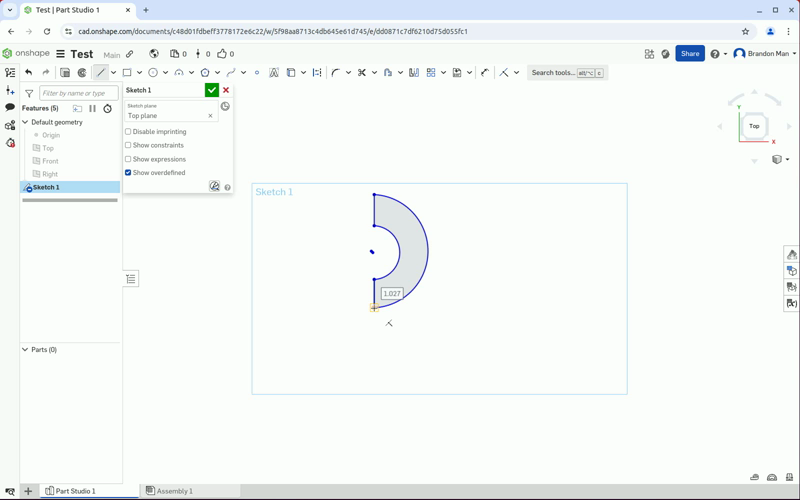
scroll(-6)
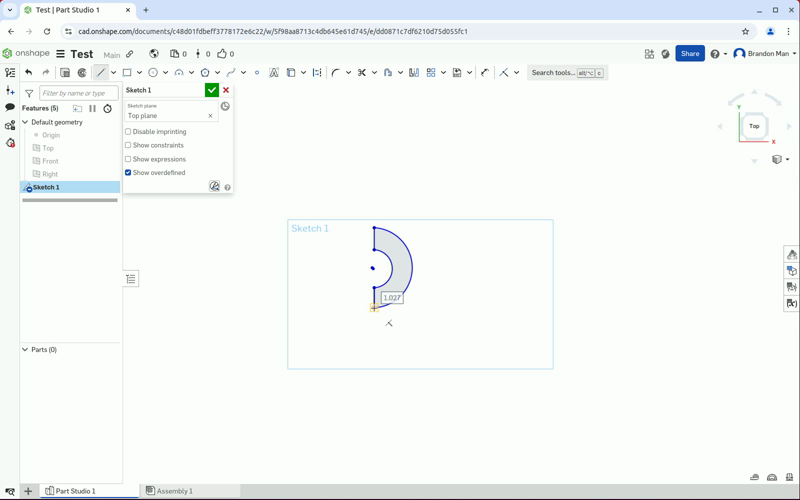
scroll(-6)
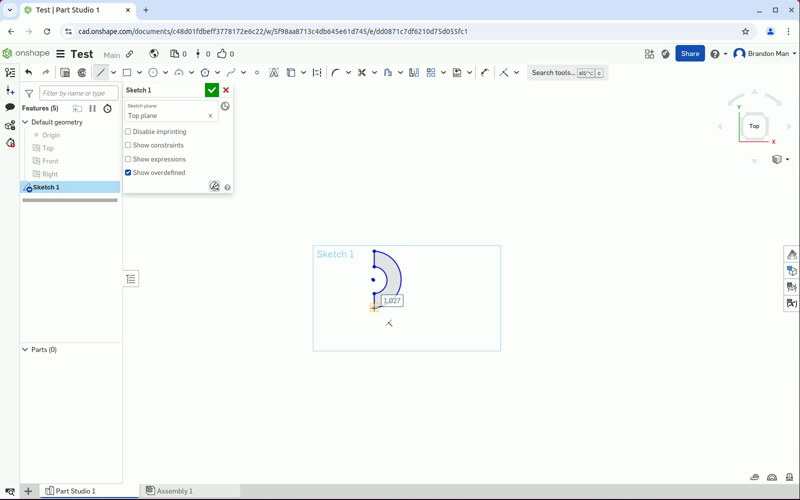
scroll(-6)
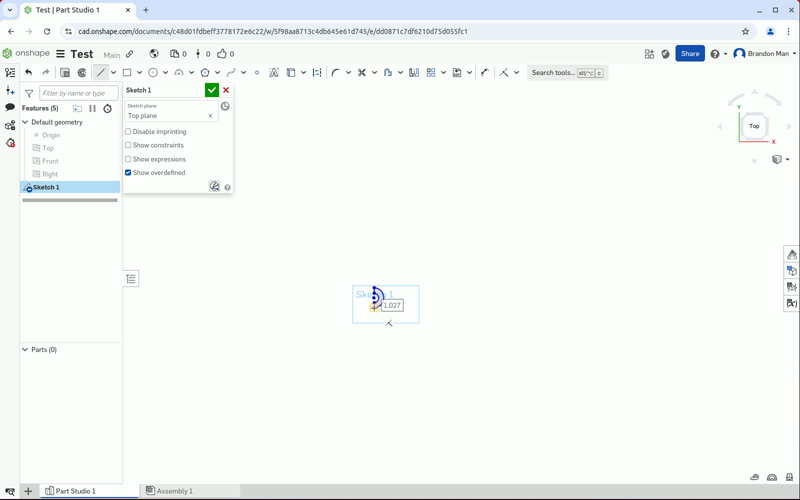
key(esc)
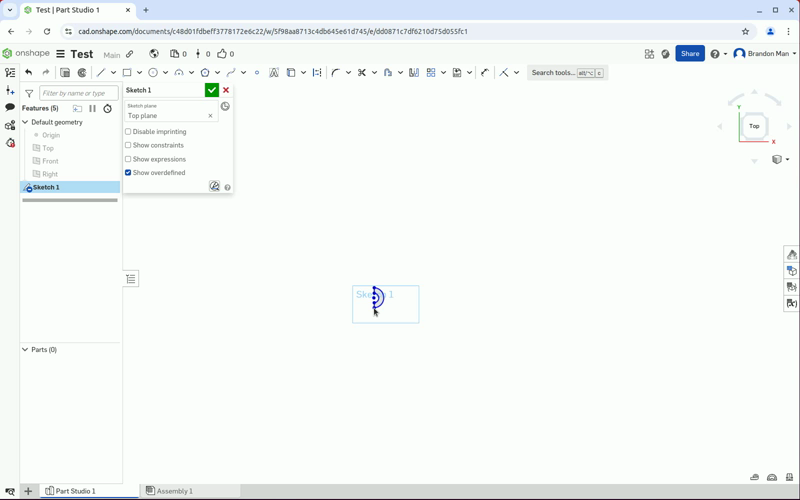
mouse_move(380, 291)
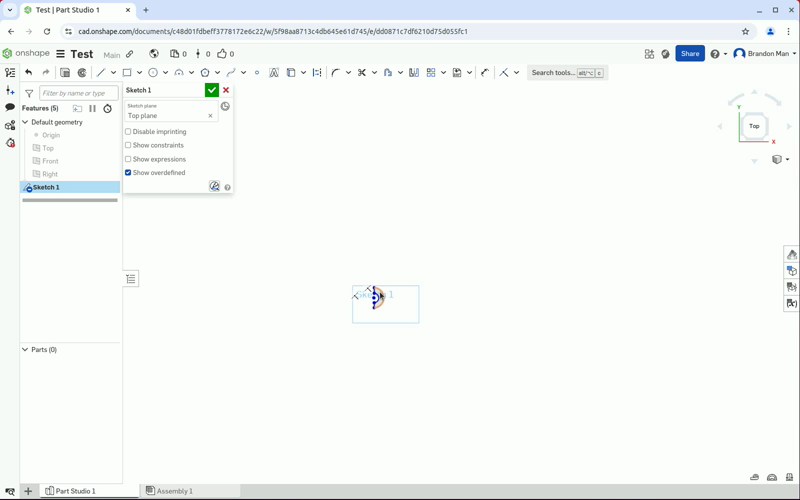
scroll(6)
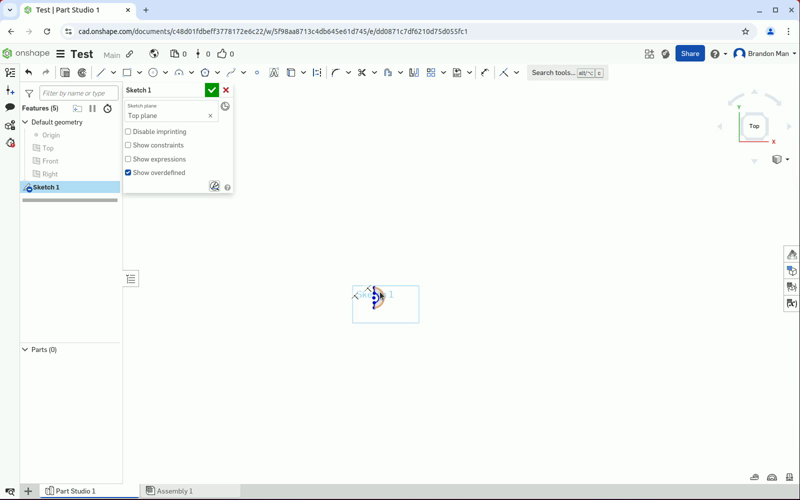
scroll(6)
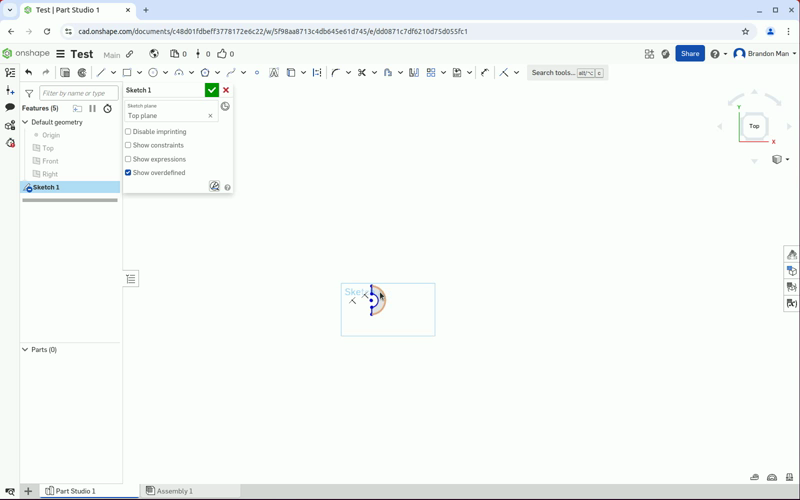
scroll(6)
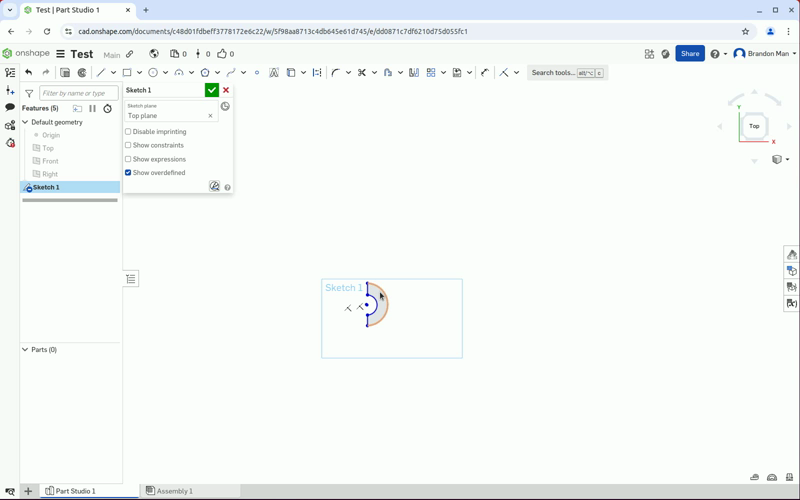
scroll(6)
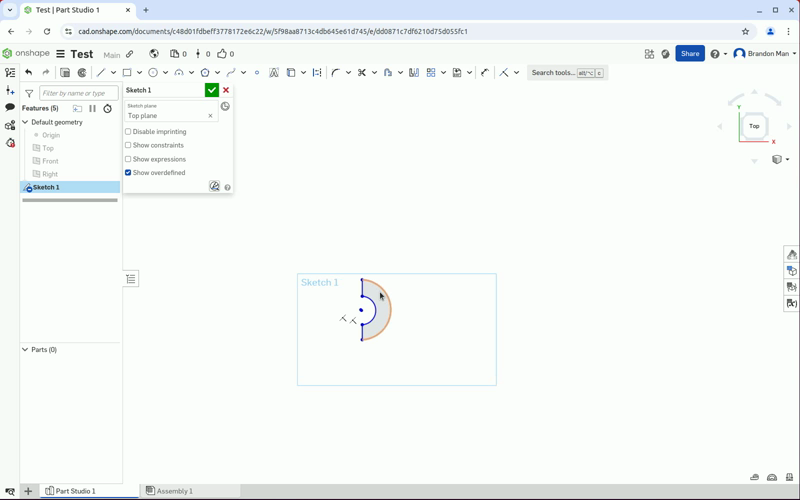
scroll(6)
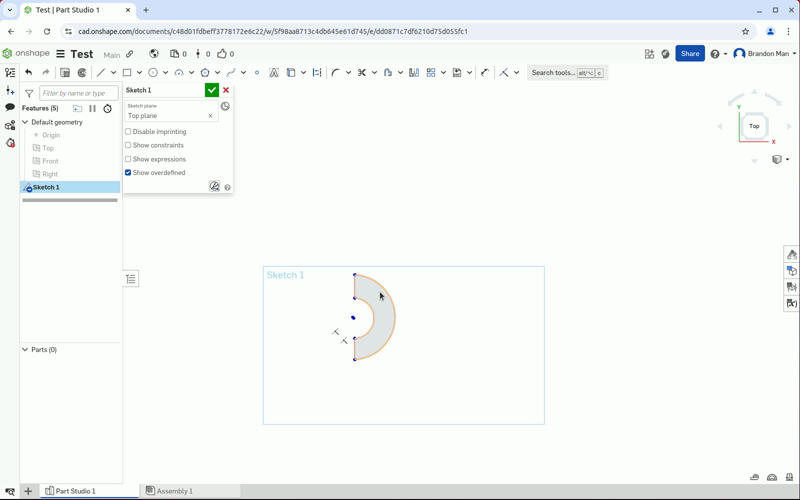
scroll(6)
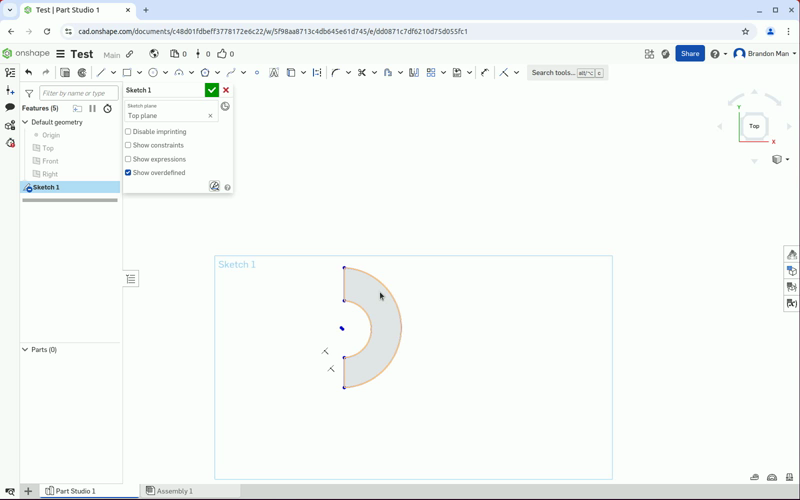
scroll(6)
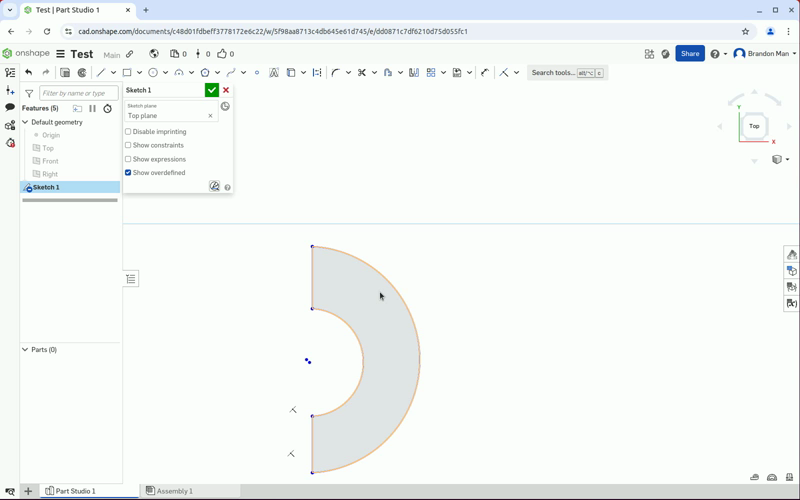
click(380, 291)
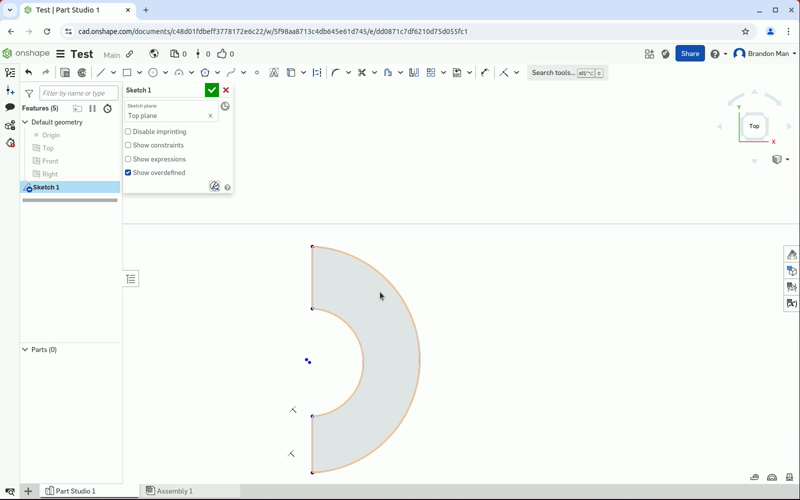
scroll(-6)
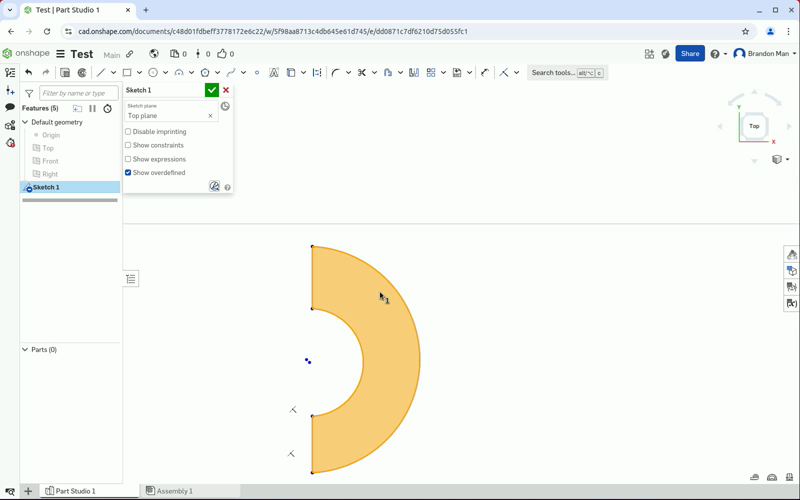
scroll(-6)
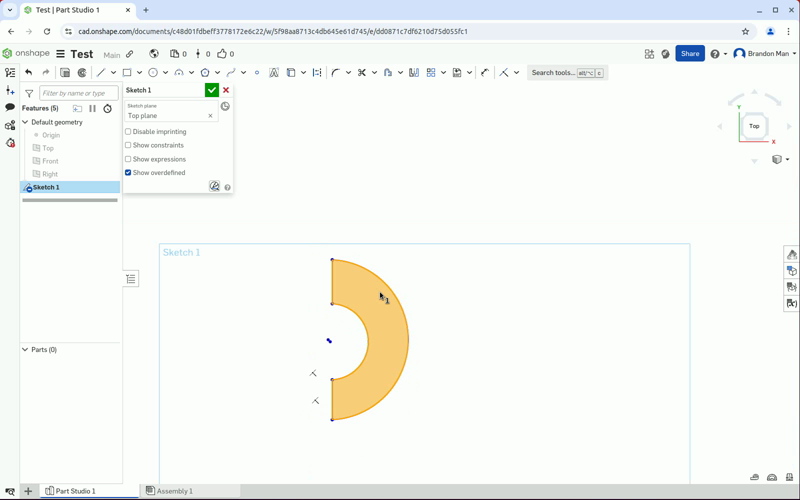
scroll(-6)
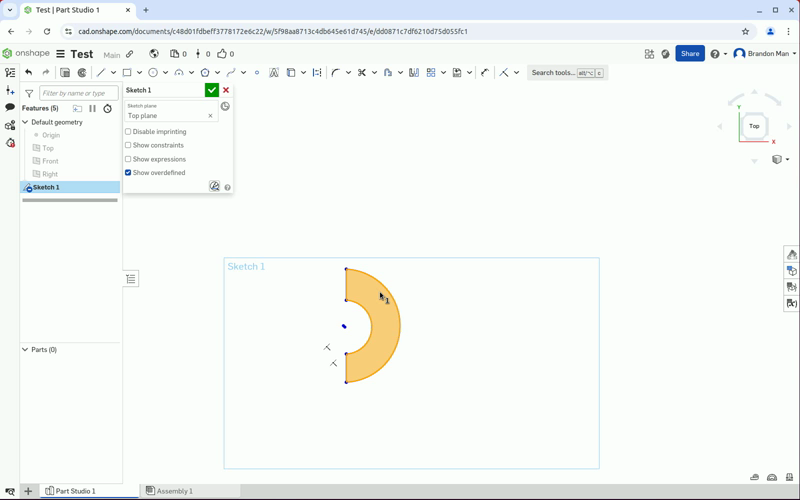
scroll(-6)
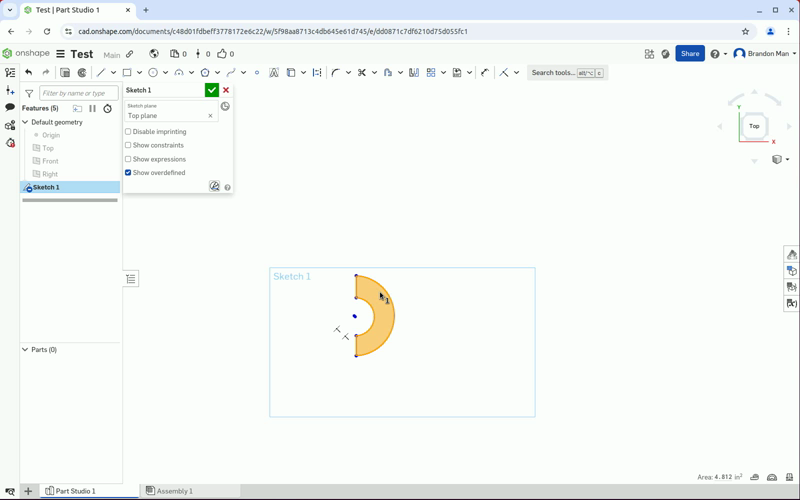
scroll(-6)
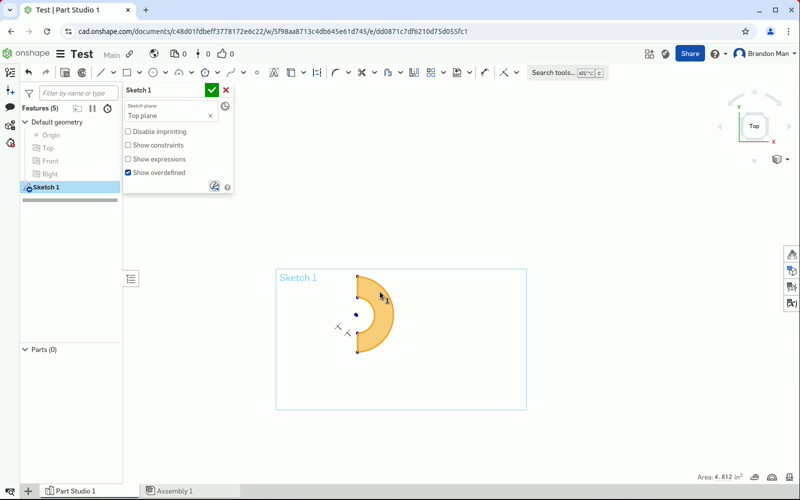
scroll(-6)
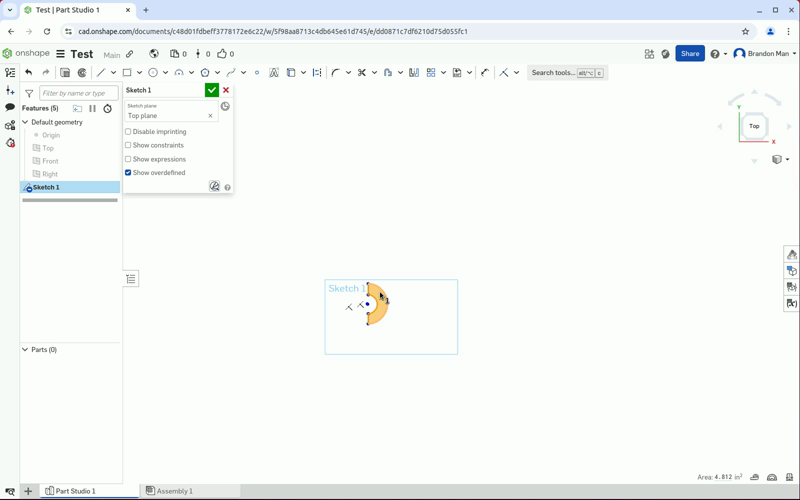
scroll(-6)
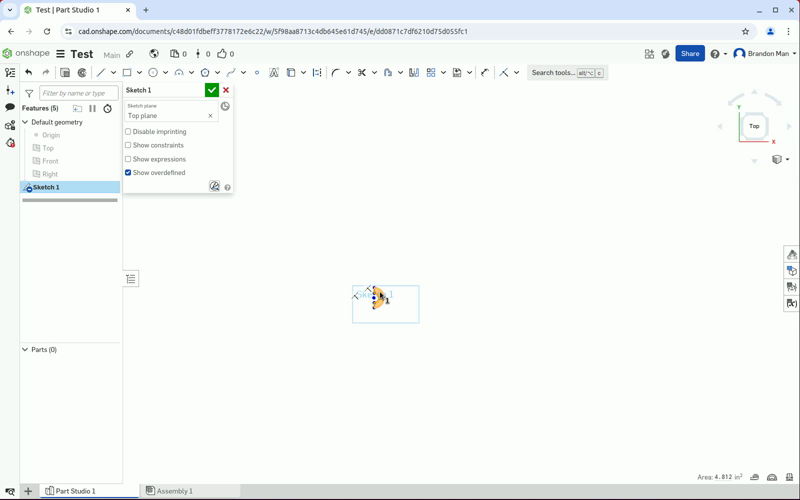
mouse_move(73, 352)
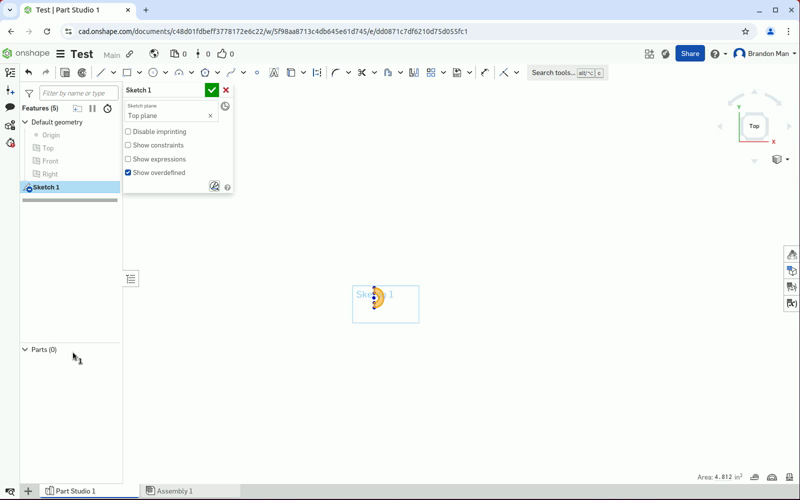
key(shift+y)
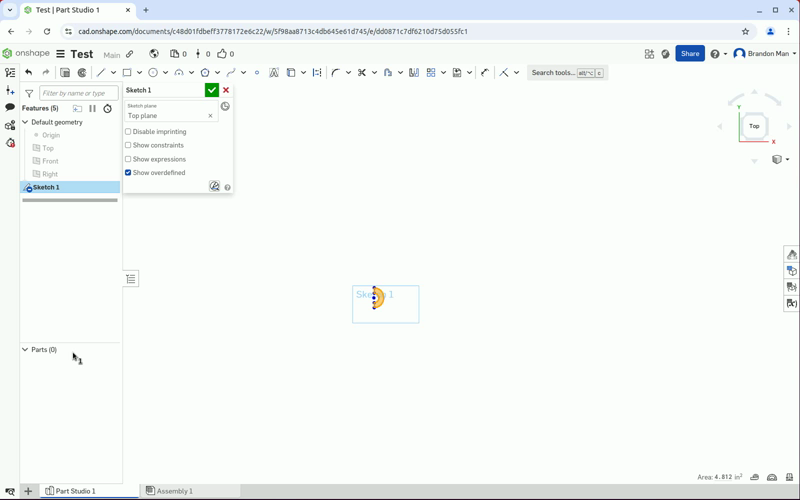
key(shift+e)
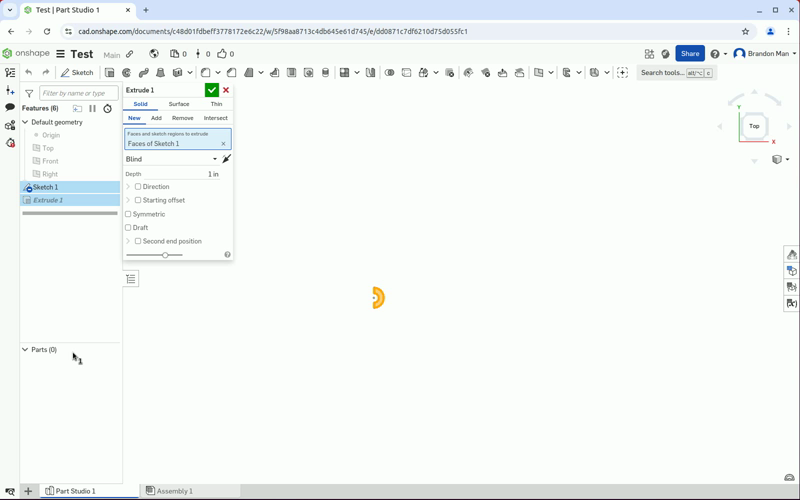
mouse_move(143, 106)
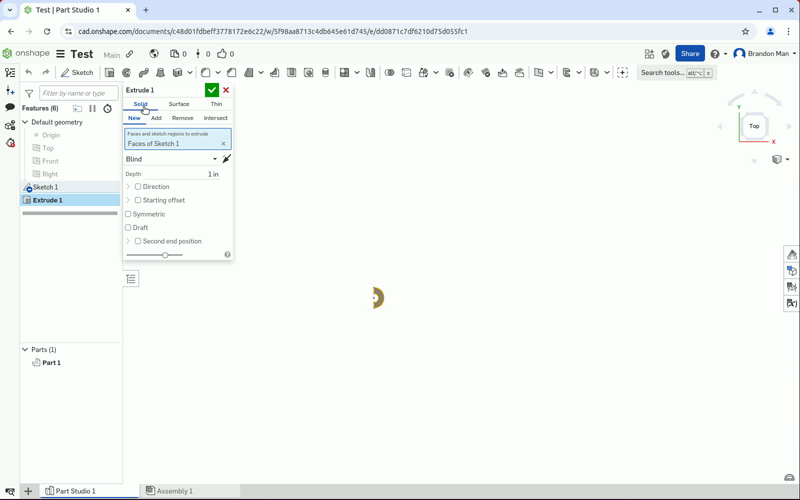
click(143, 106)
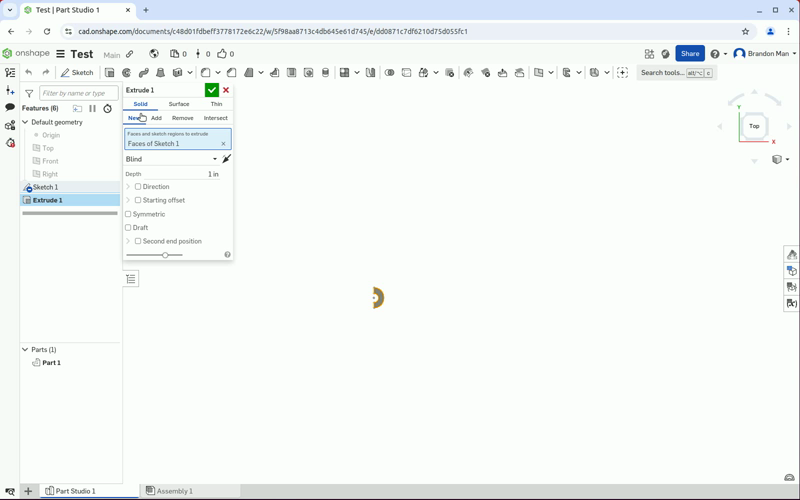
mouse_move(137, 120)
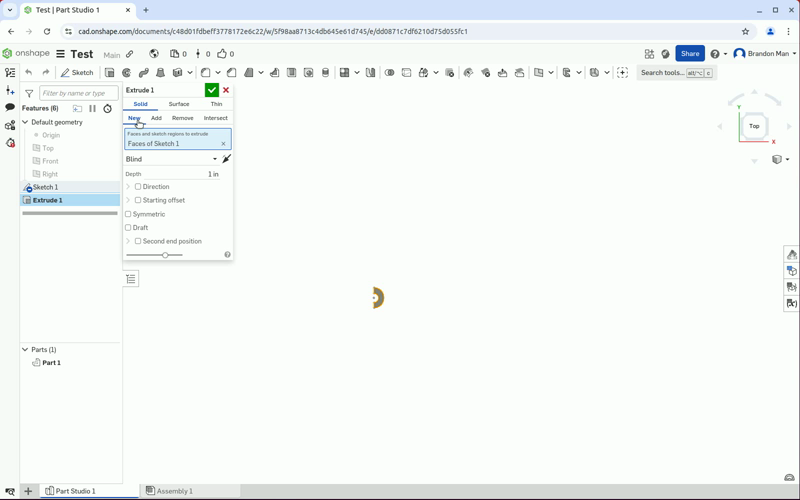
click(137, 120)
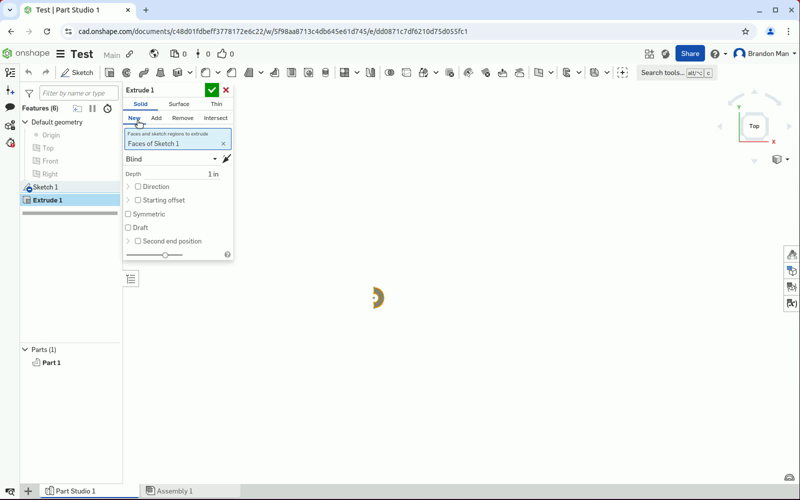
key(tab, 4)
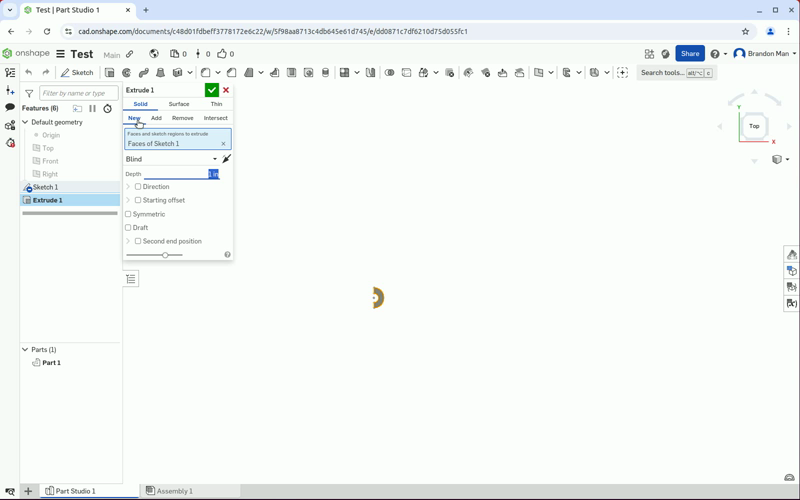
text(1.926)
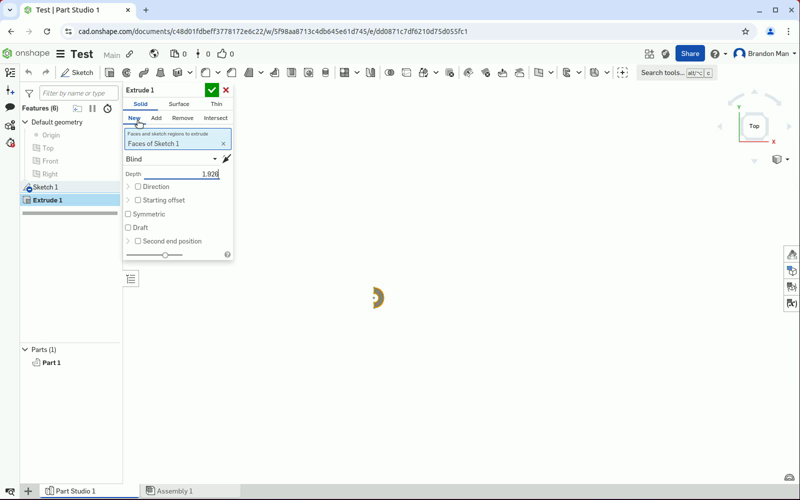
key(enter)
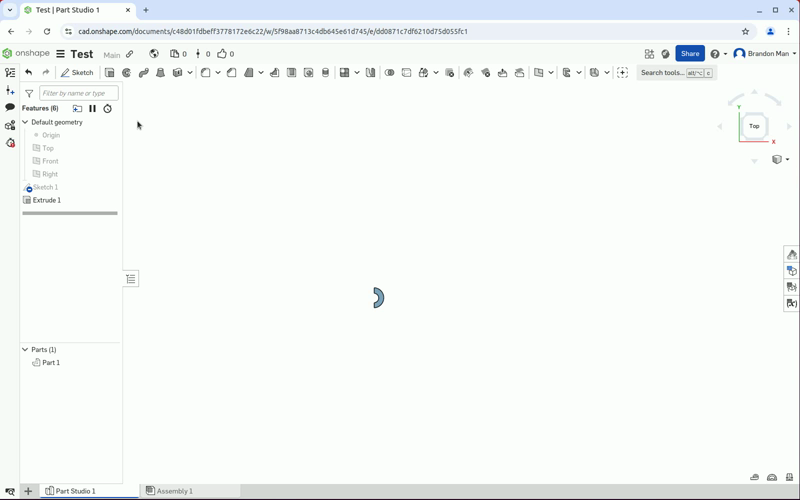
key(shift+h)
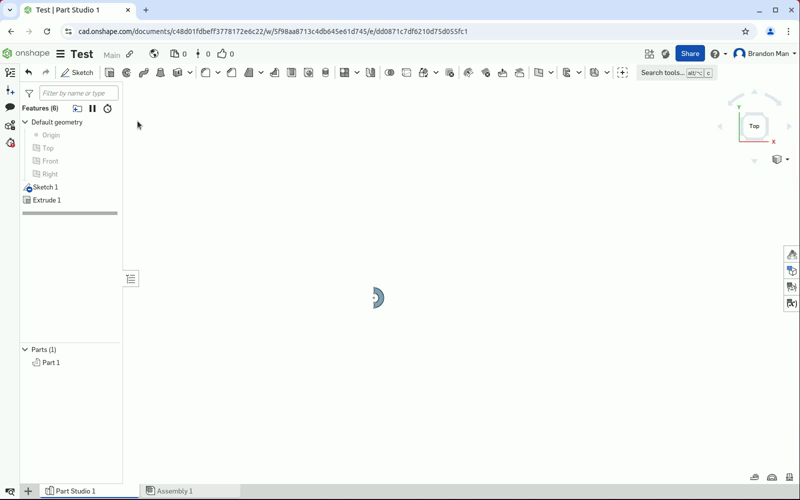
key(shift+h)
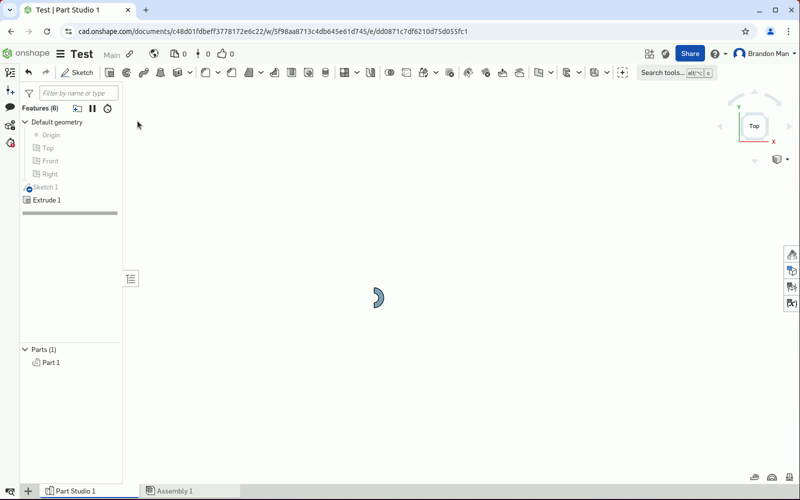
mouse_move(73, 189)
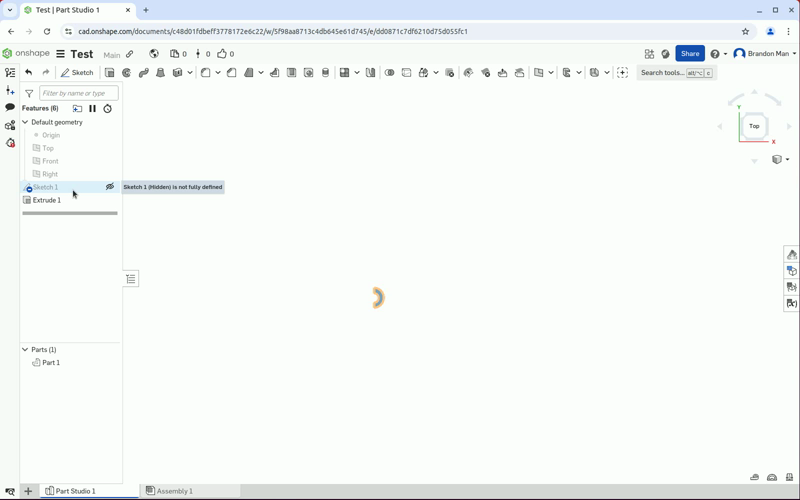
click(73, 189)
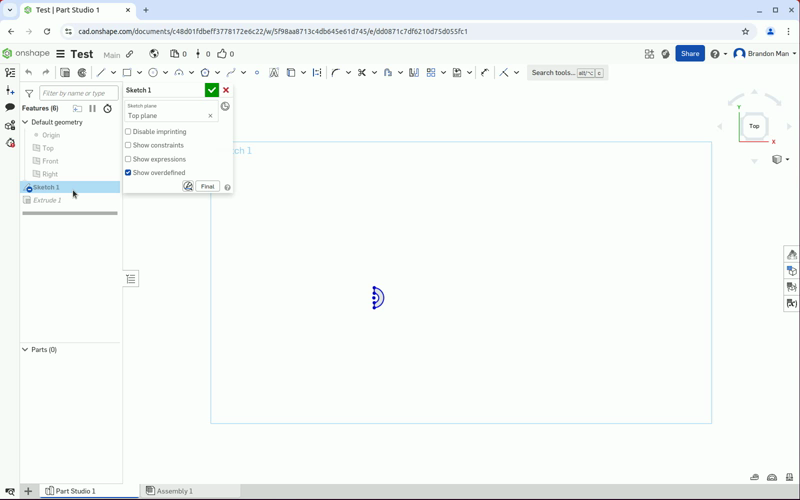
mouse_move(229, 92)
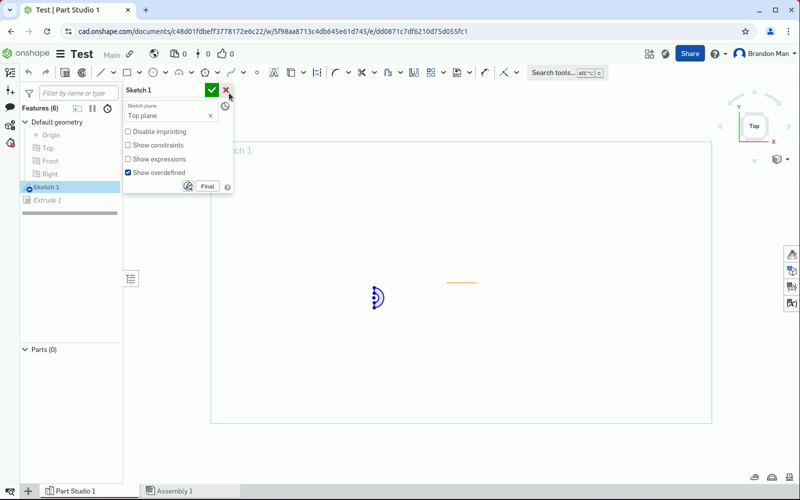
click(229, 92)
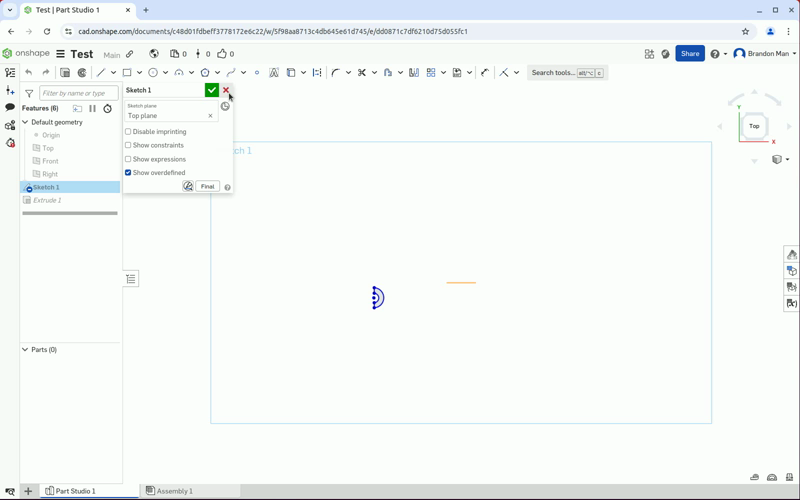
key(shift+s)
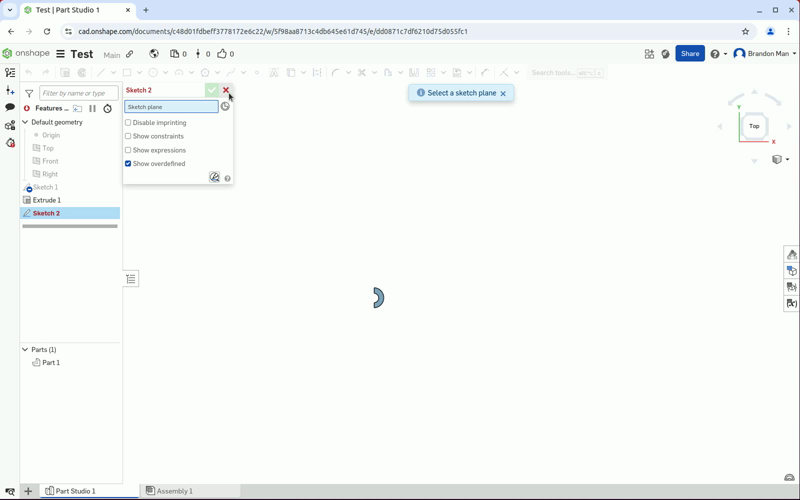
mouse_move(73, 150)
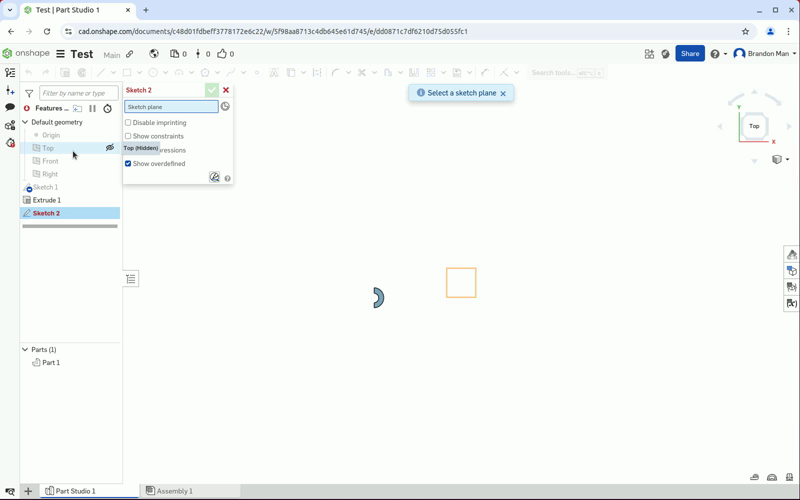
click(73, 150)
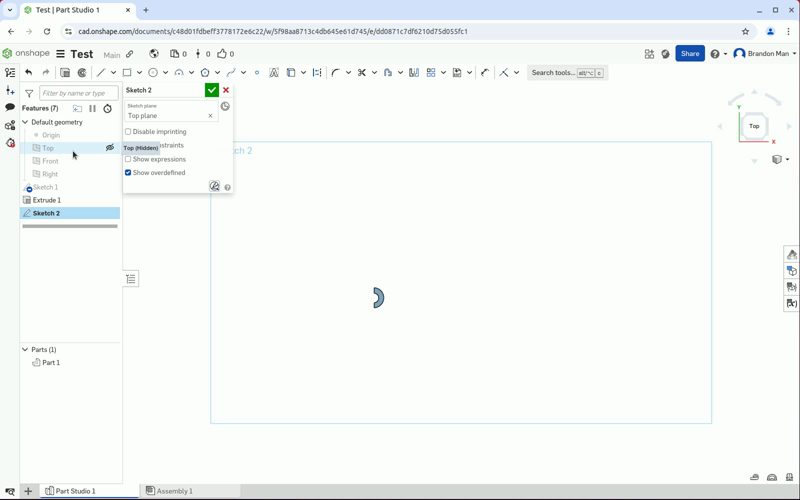
mouse_move(73, 352)
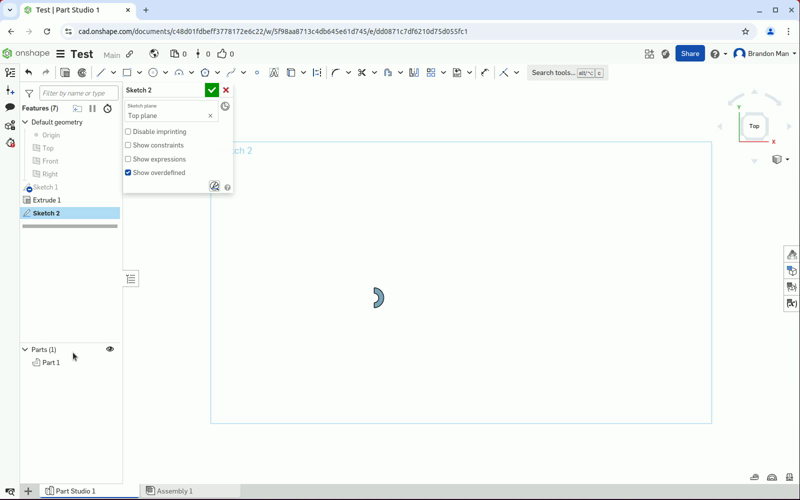
key(y)
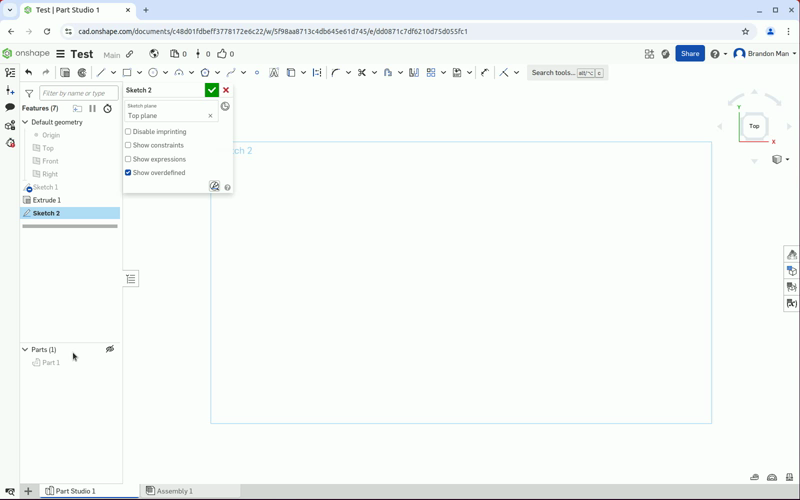
key(a)
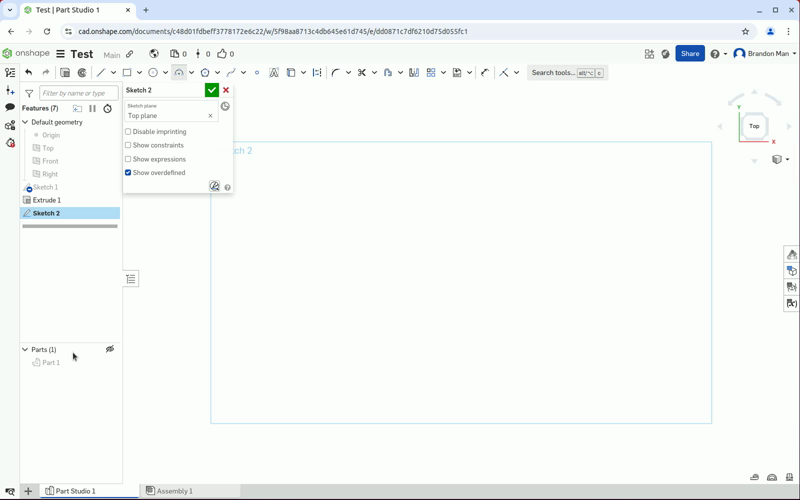
key_down(shift)
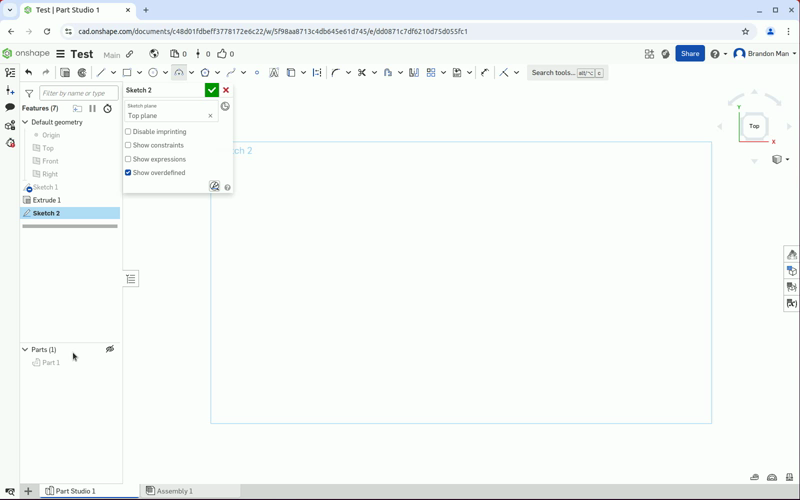
mouse_move(564, 307)
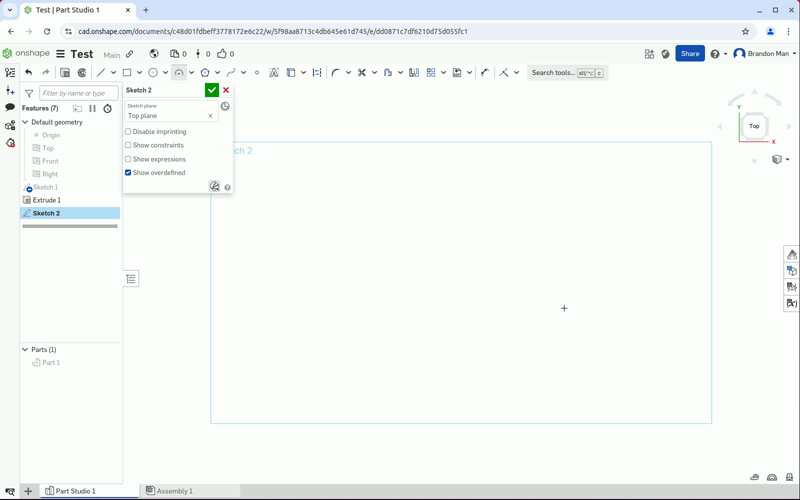
click(564, 307)
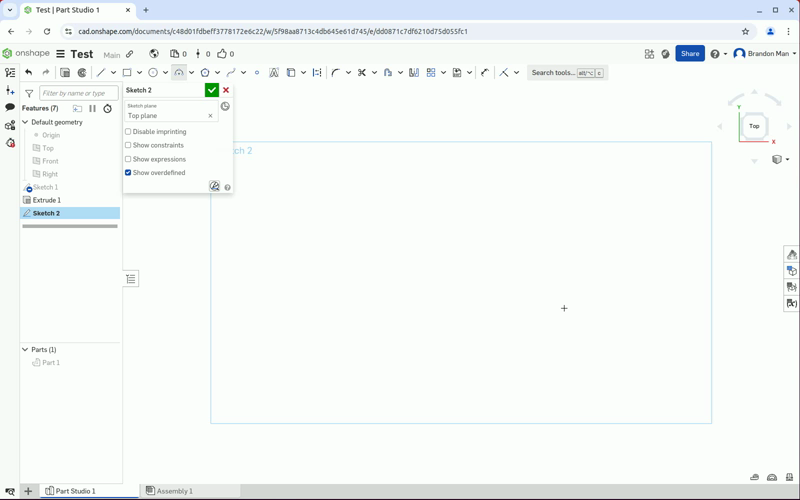
key_up(shift)
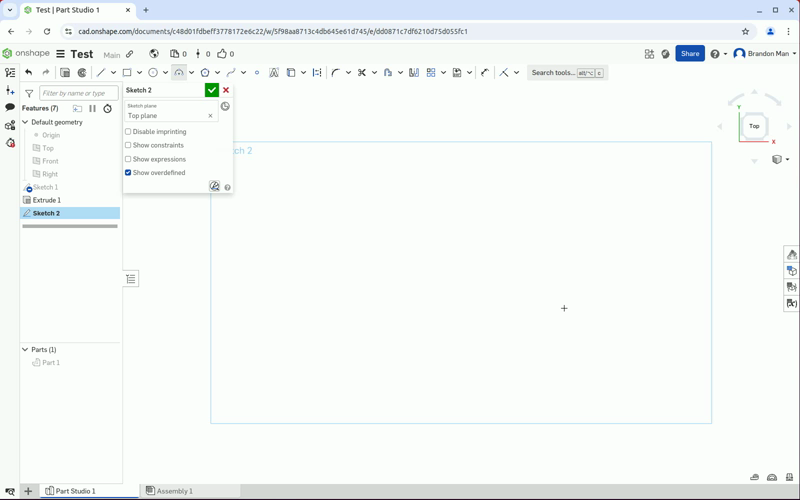
key_down(shift)
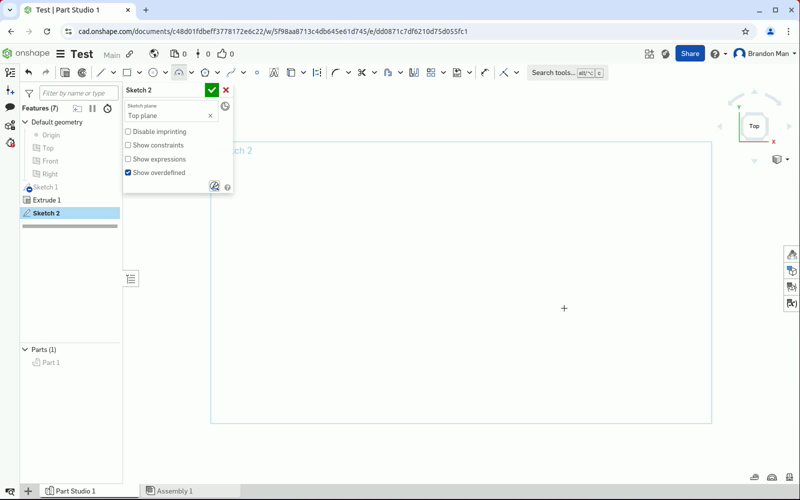
mouse_move(564, 287)
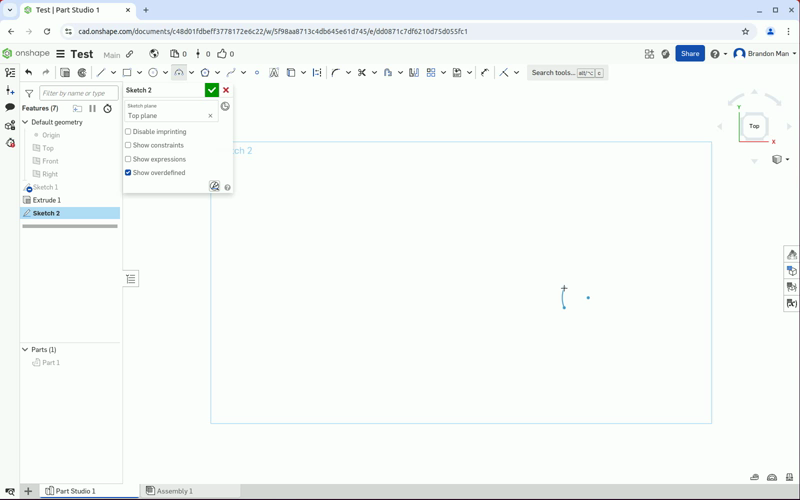
click(564, 287)
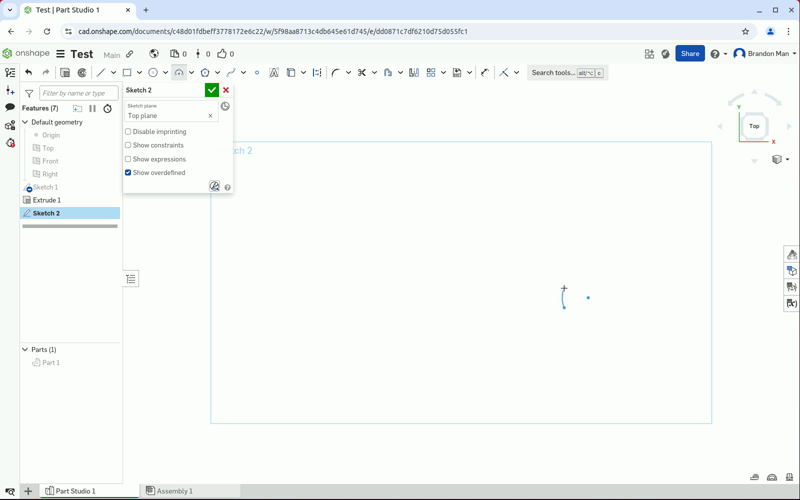
mouse_move(573, 297)
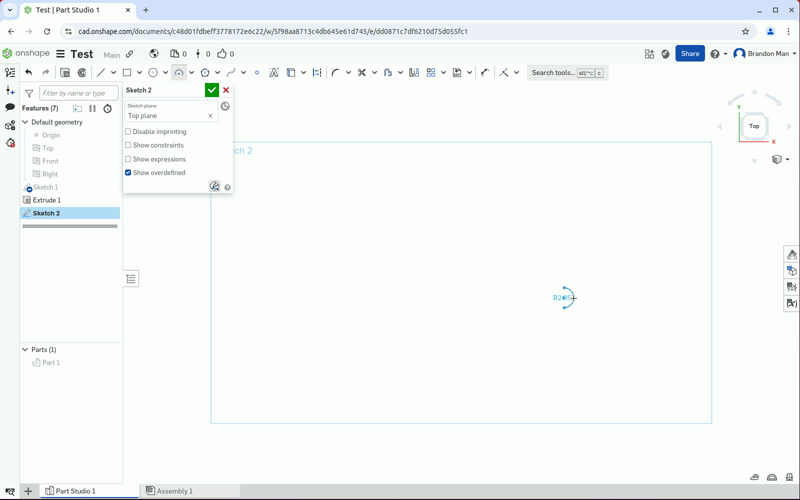
click(573, 297)
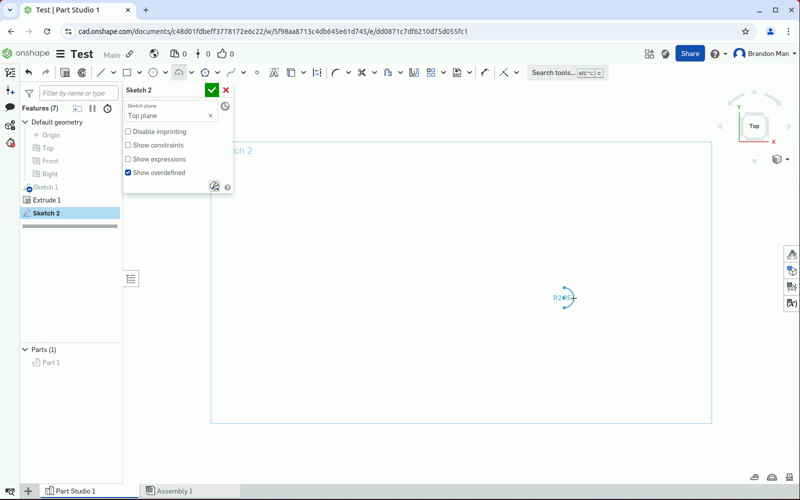
key_up(shift)
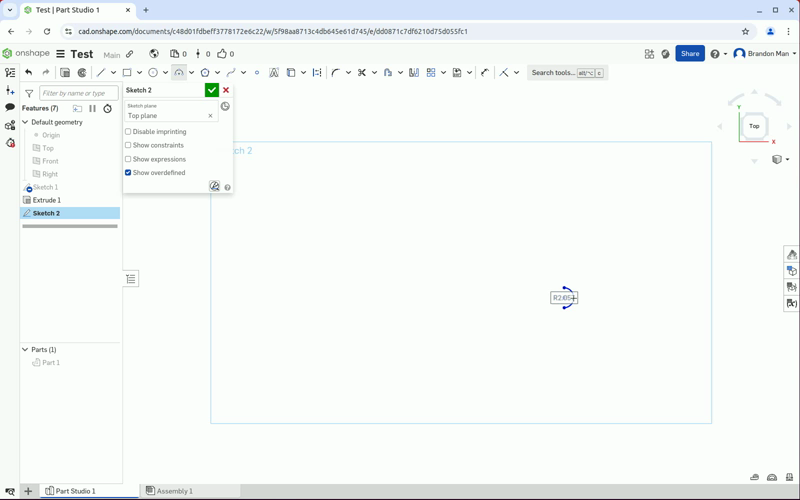
key(esc)
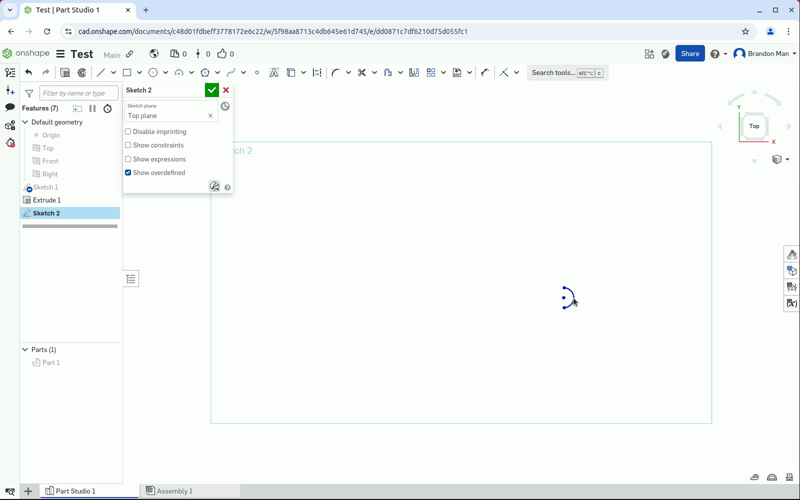
key(l)
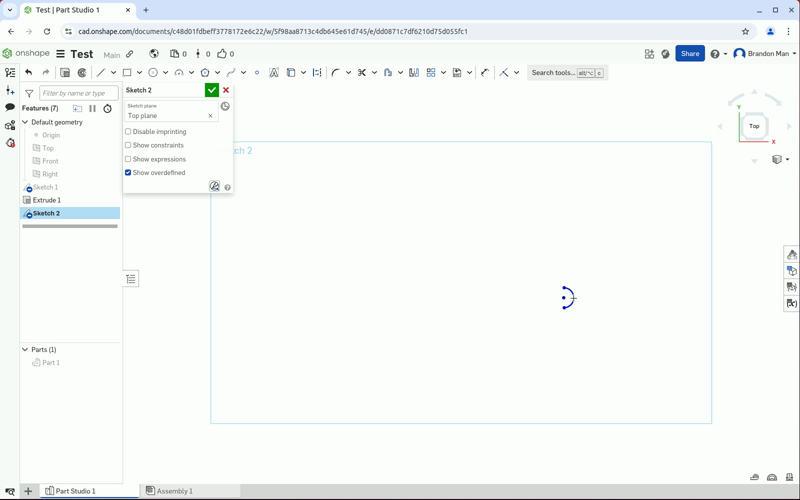
mouse_move(564, 287)
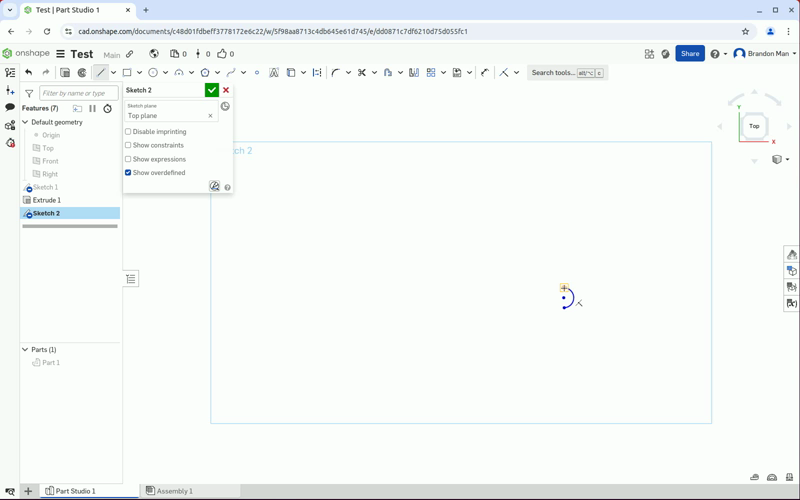
click(564, 287)
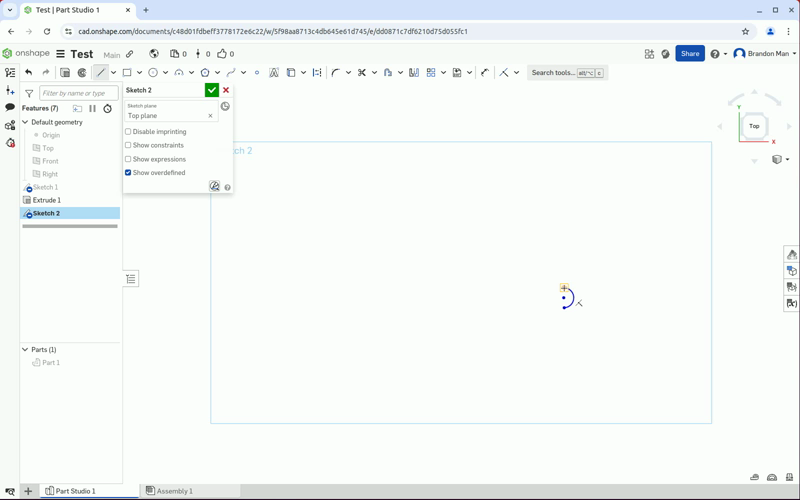
key_down(shift)
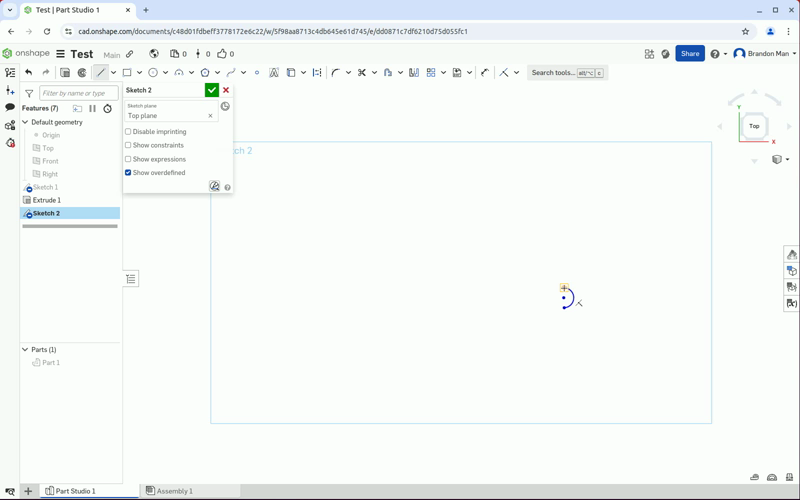
mouse_move(589, 287)
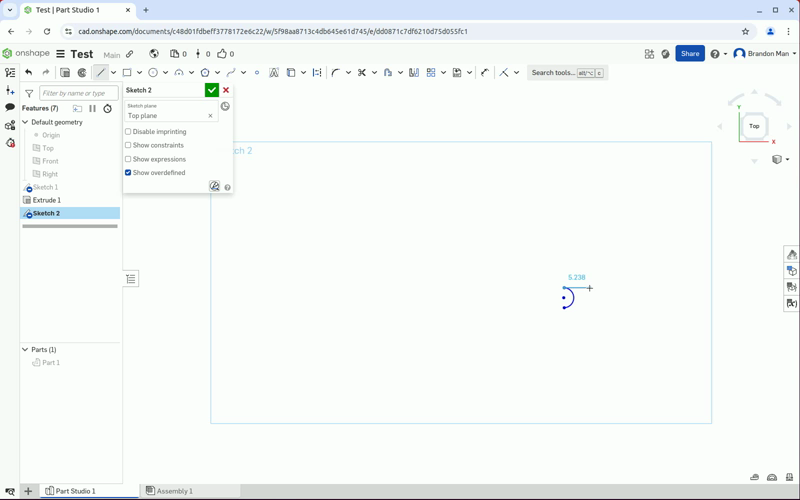
mouse_move(564, 293)
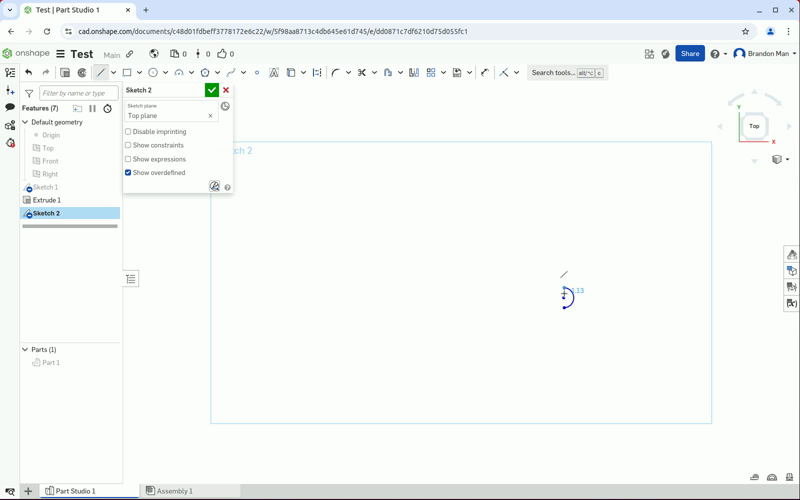
scroll(6)
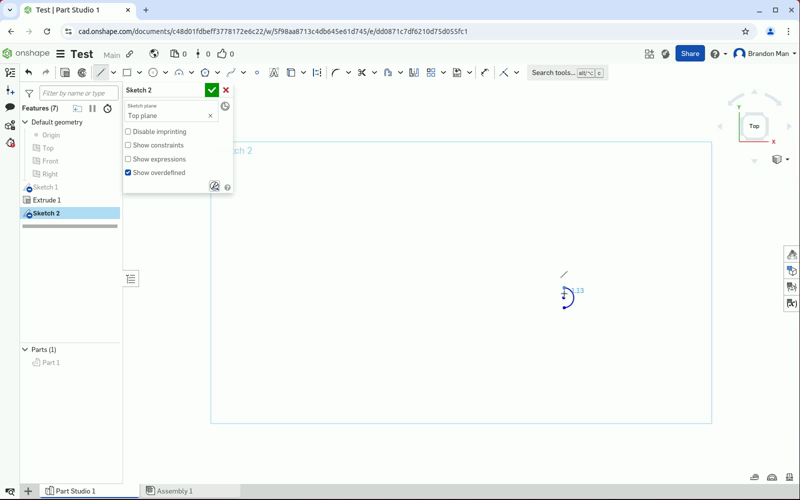
scroll(6)
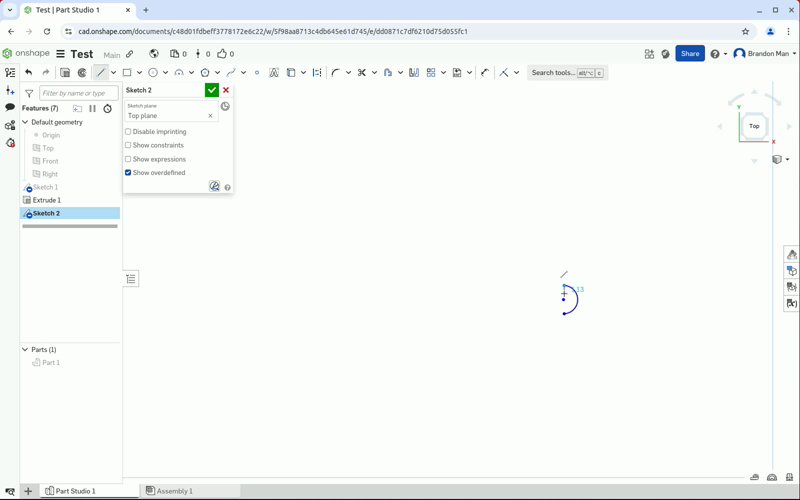
scroll(6)
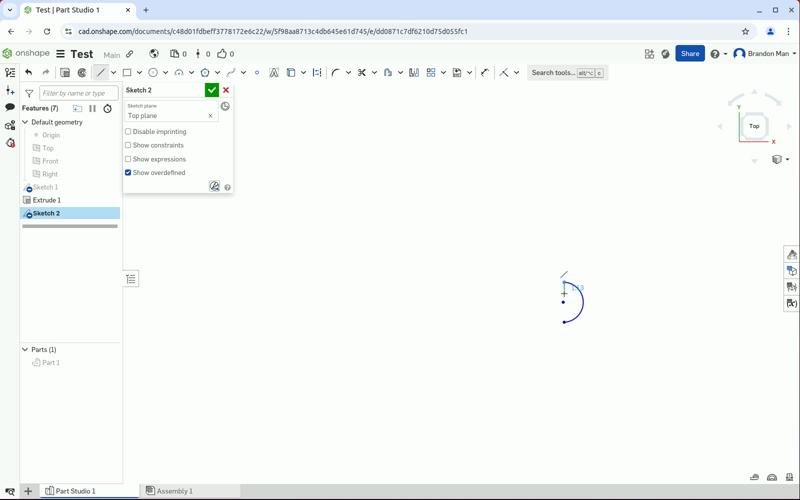
scroll(6)
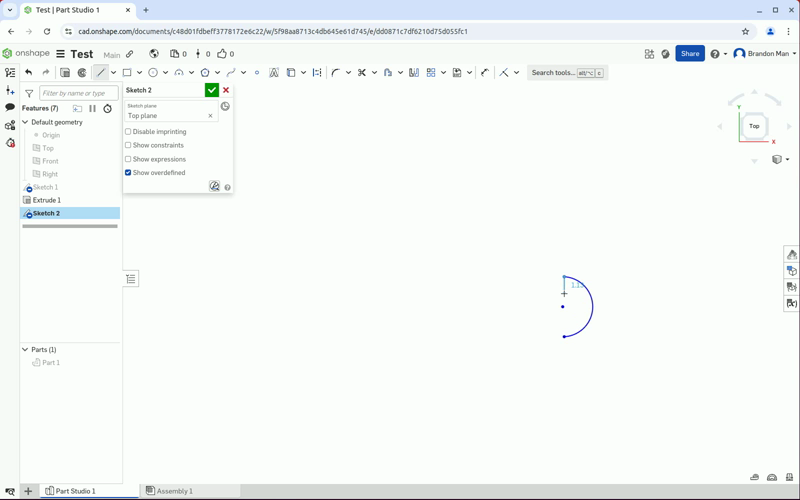
scroll(6)
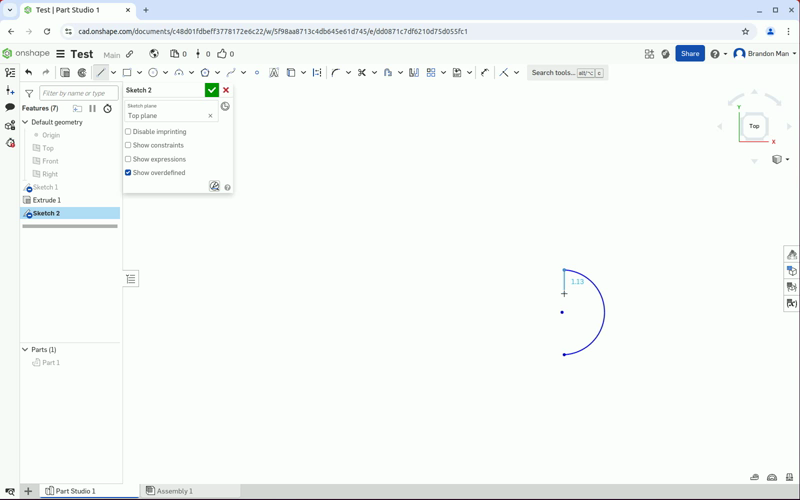
scroll(6)
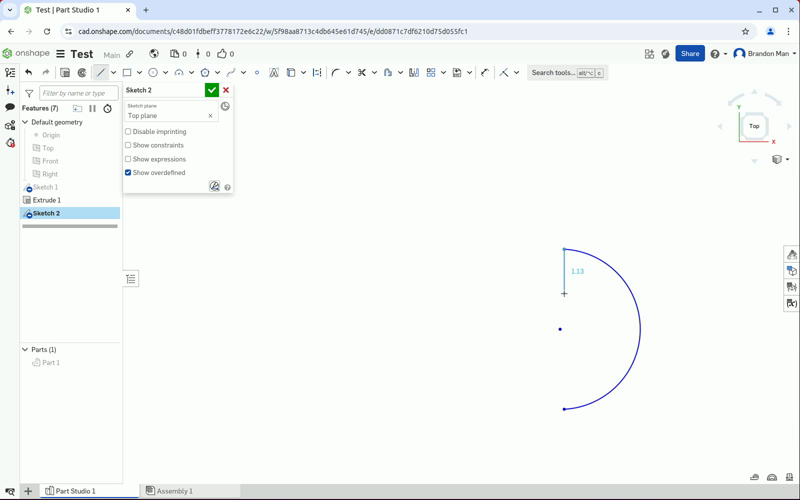
scroll(6)
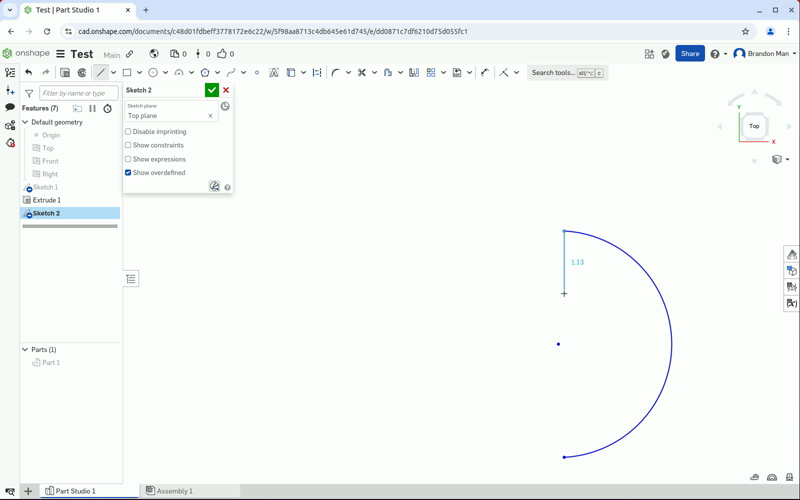
click(564, 293)
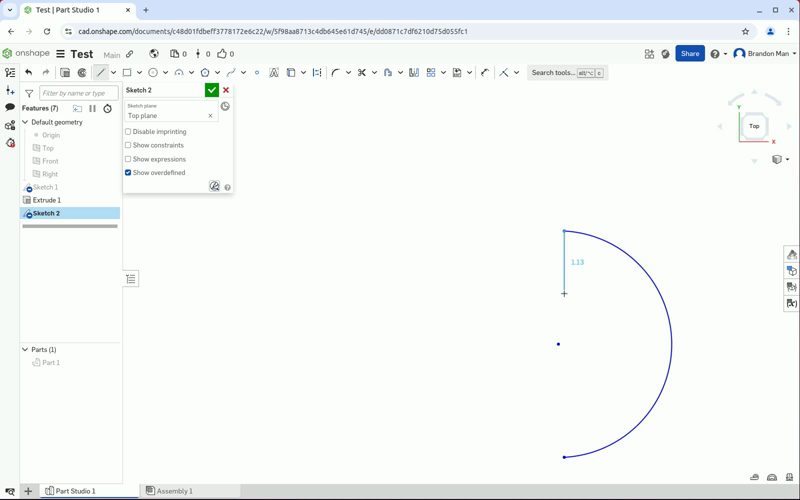
scroll(-6)
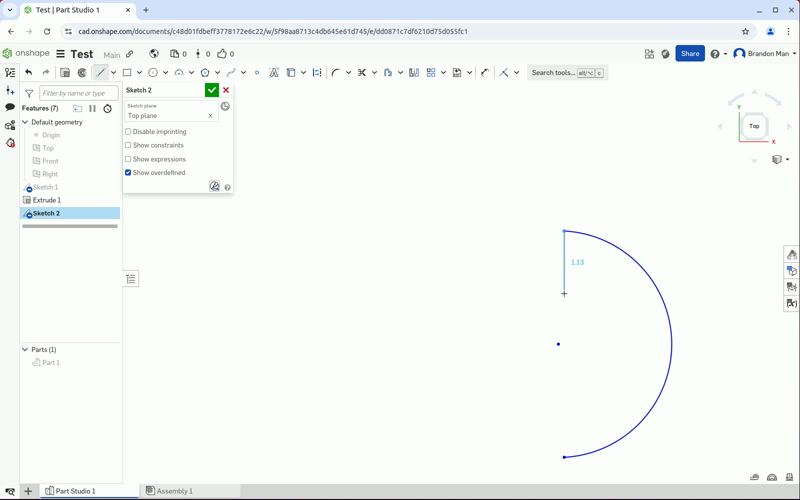
scroll(-6)
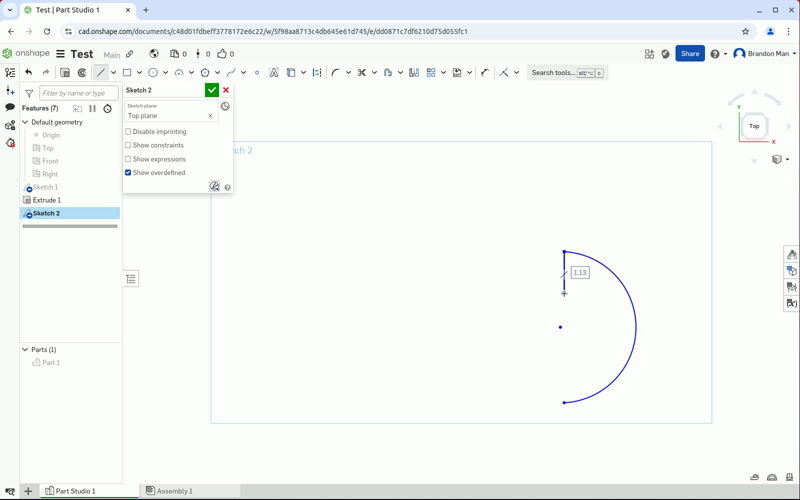
scroll(-6)
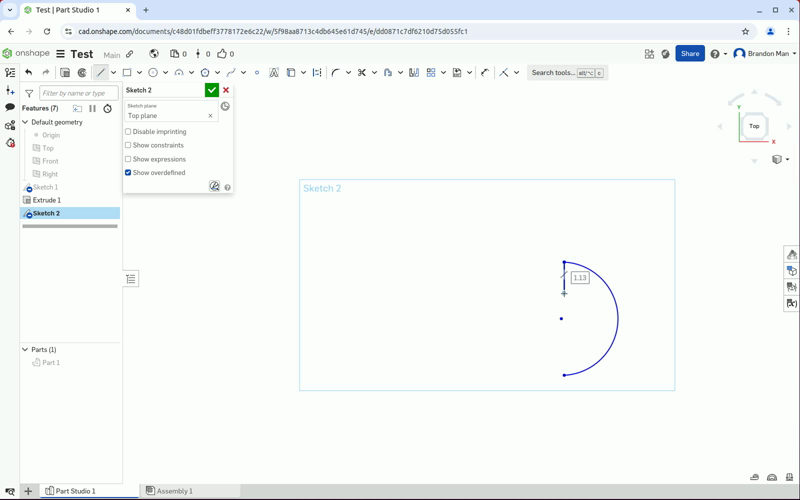
scroll(-6)
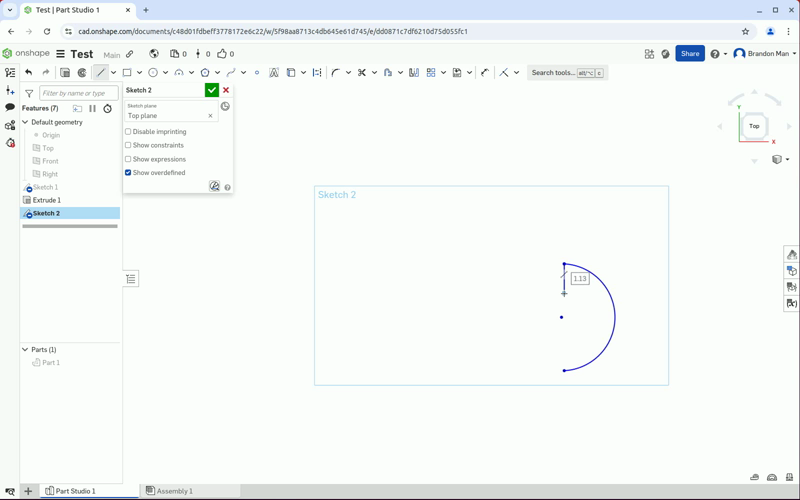
scroll(-6)
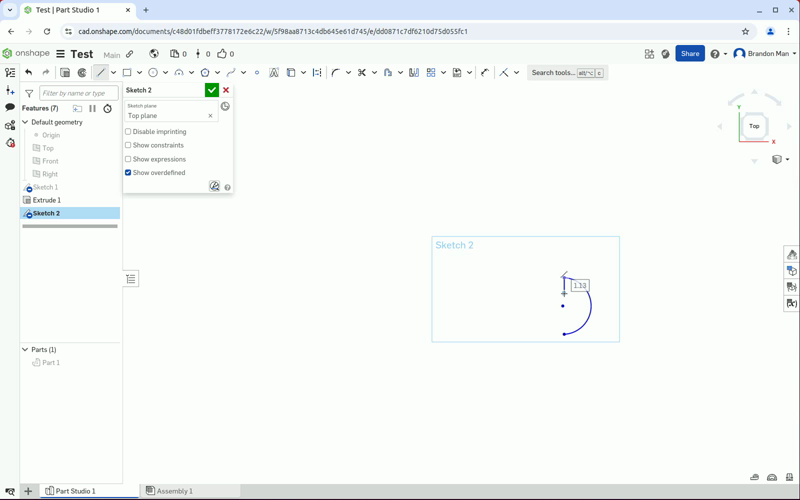
scroll(-6)
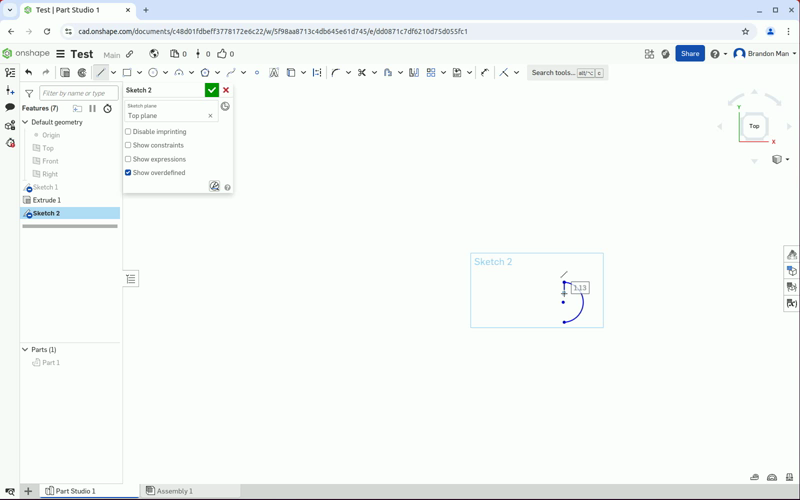
scroll(-6)
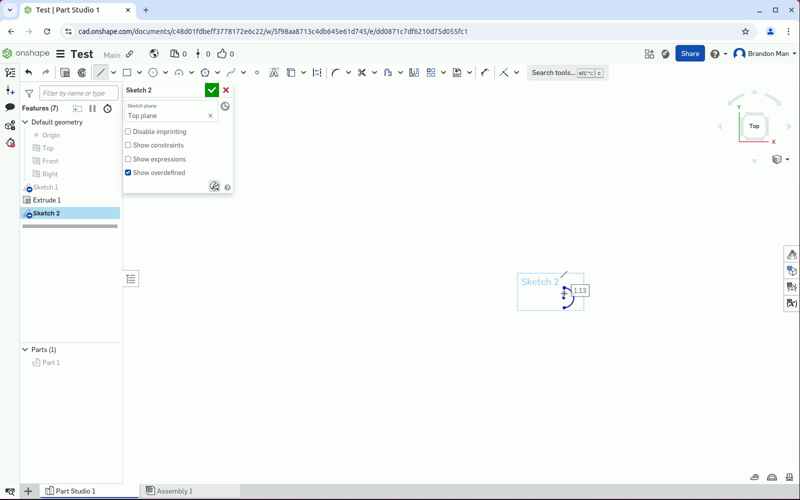
key_up(shift)
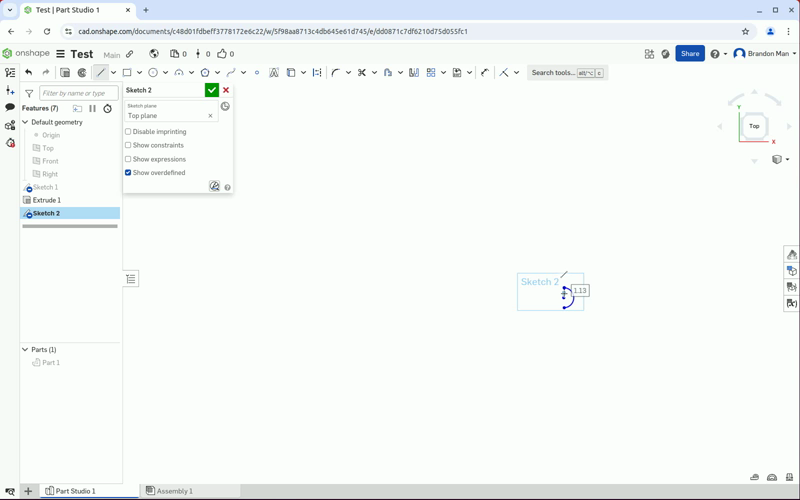
key(esc)
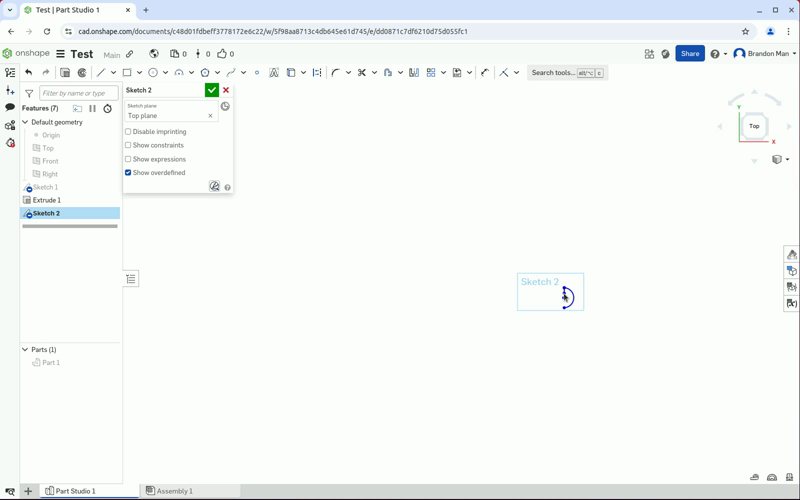
key(a)
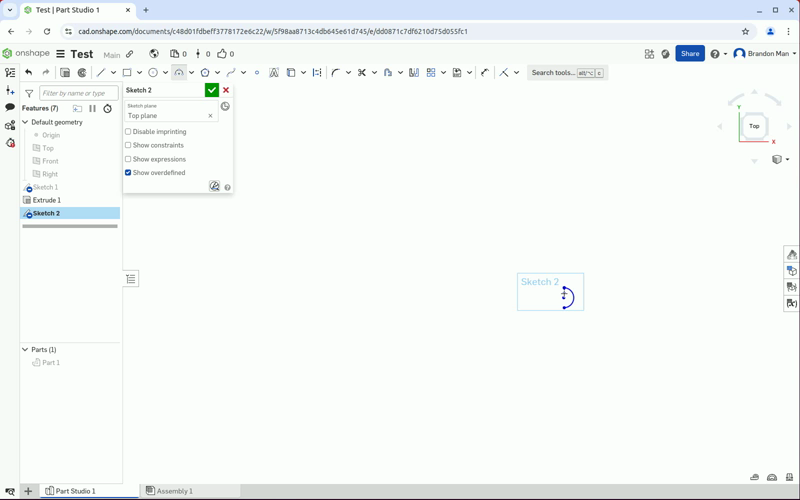
mouse_move(564, 293)
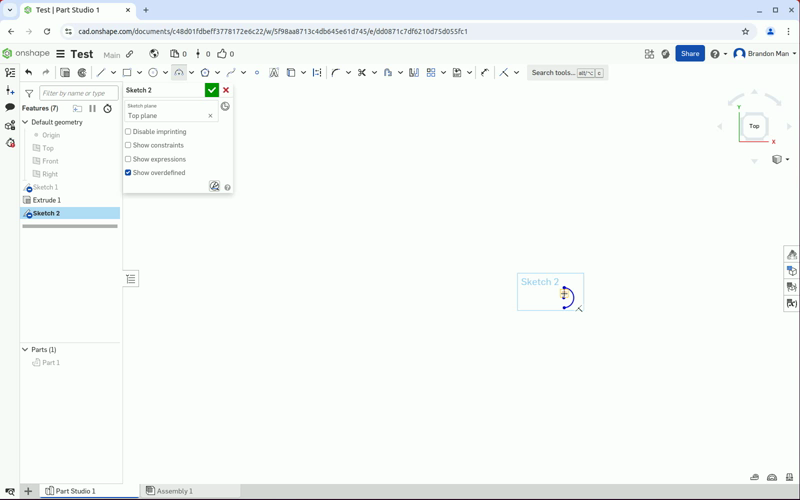
click(564, 293)
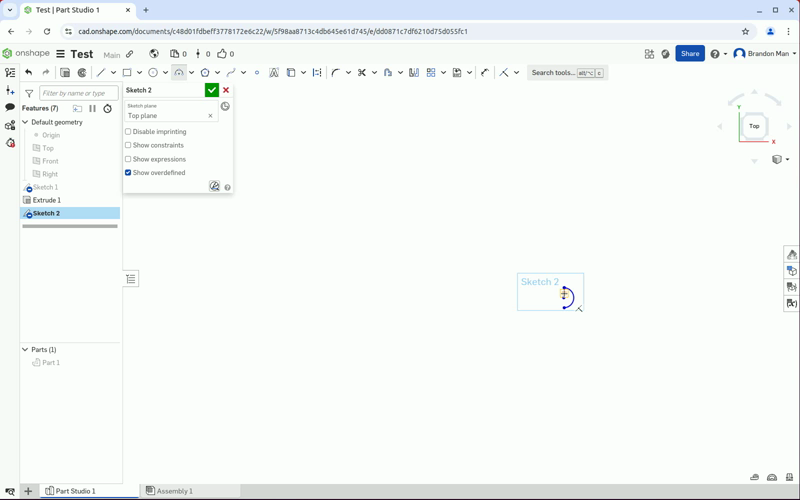
key_down(shift)
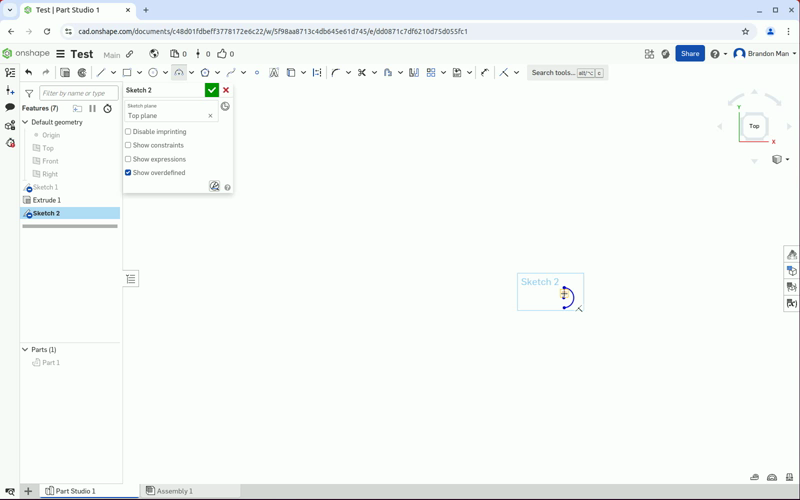
mouse_move(564, 303)
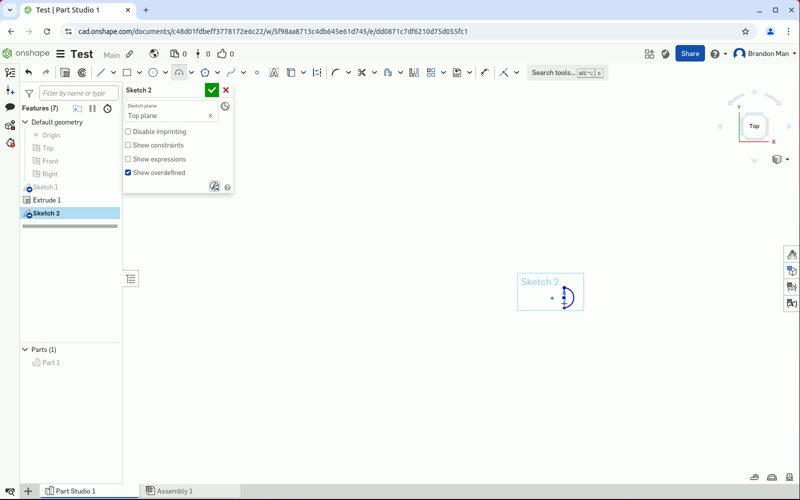
click(564, 303)
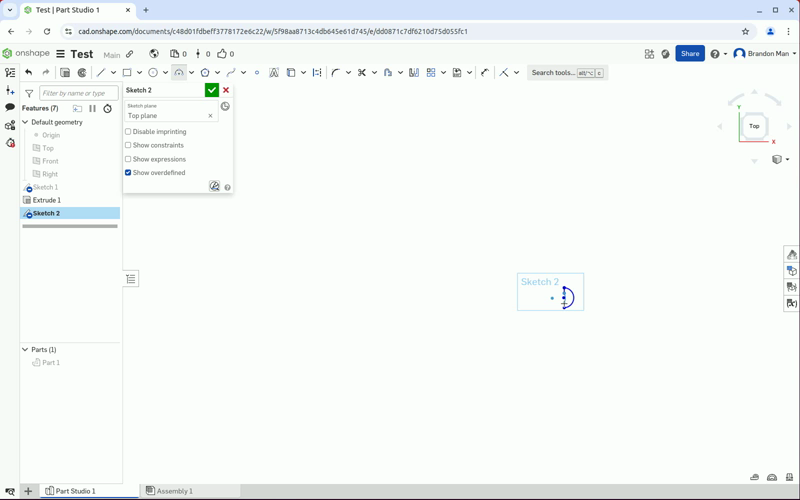
mouse_move(569, 297)
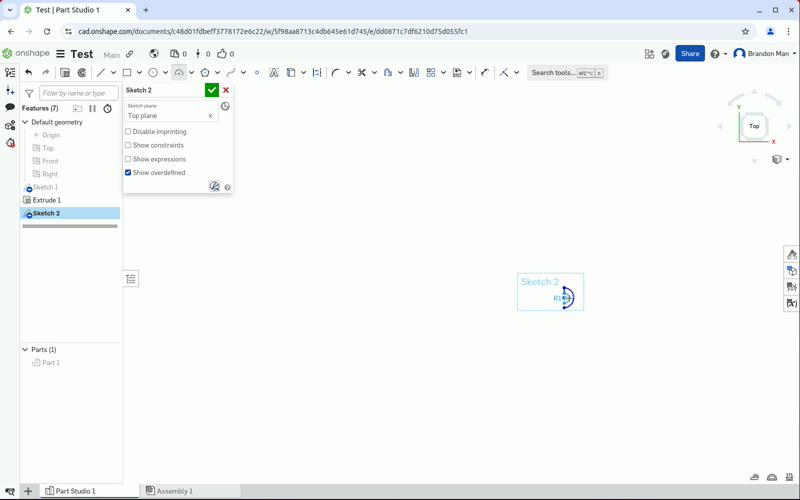
click(569, 297)
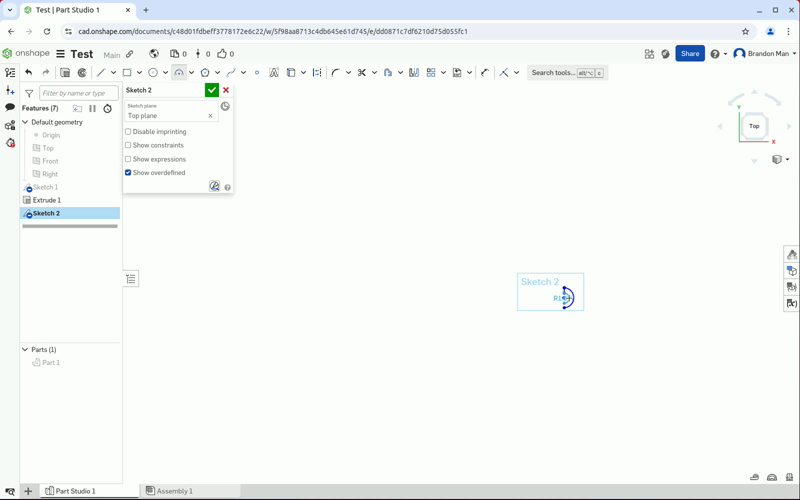
key_up(shift)
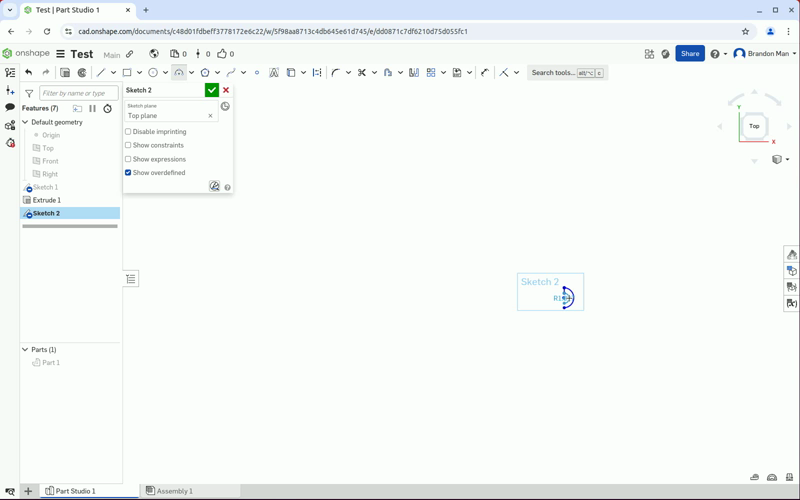
key(esc)
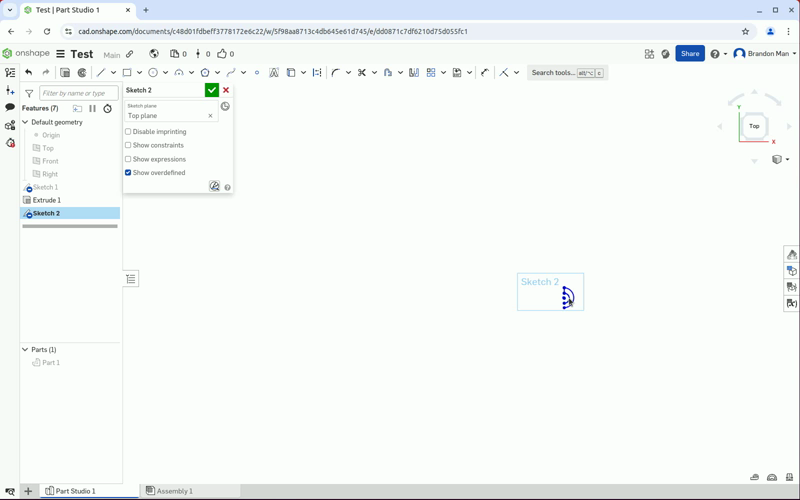
key(l)
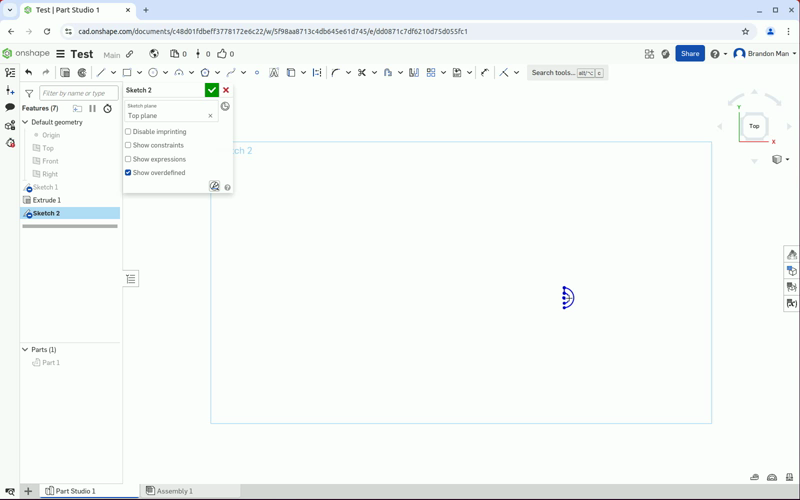
mouse_move(564, 303)
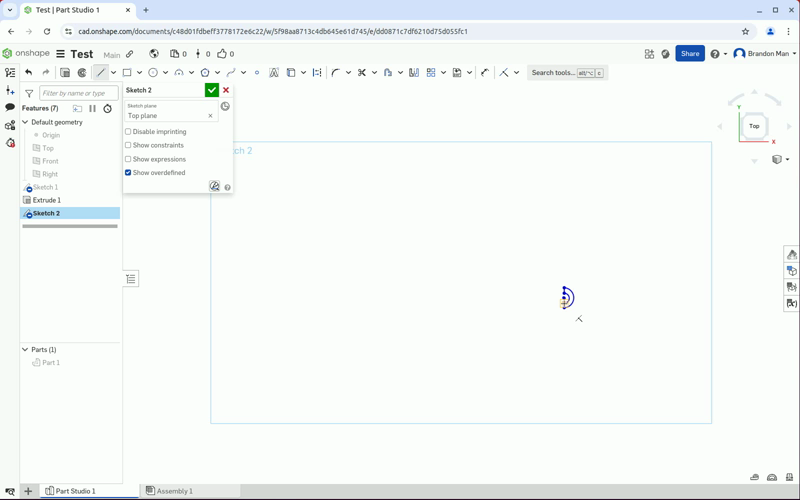
click(564, 303)
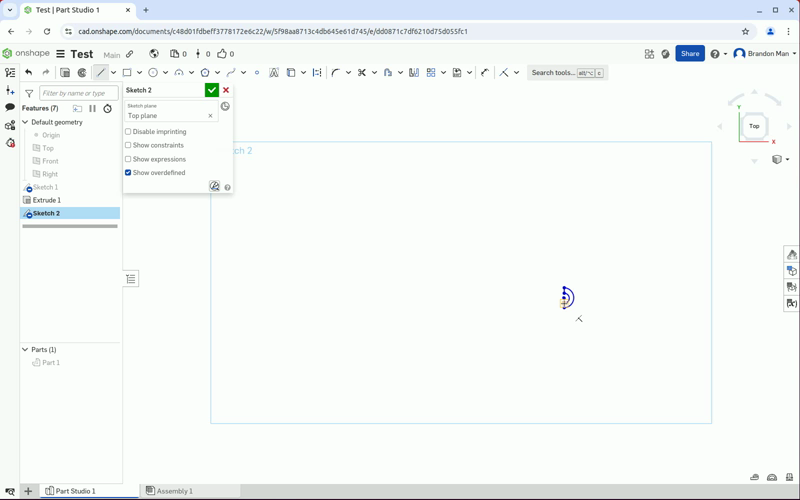
mouse_move(589, 303)
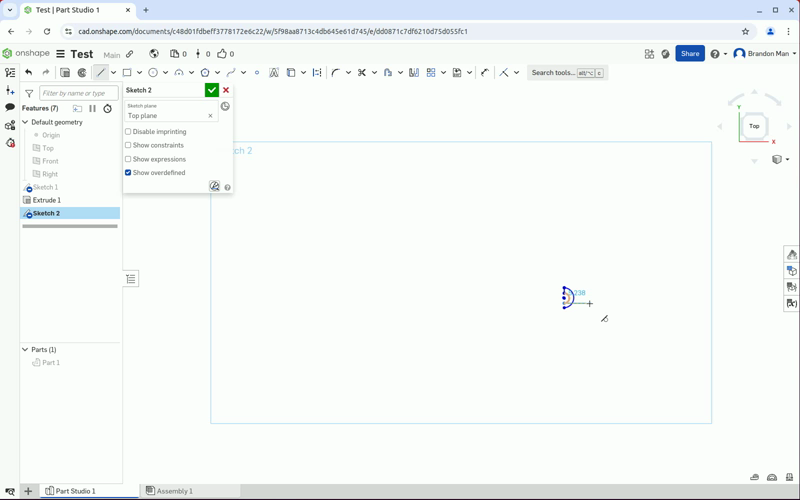
key_down(shift)
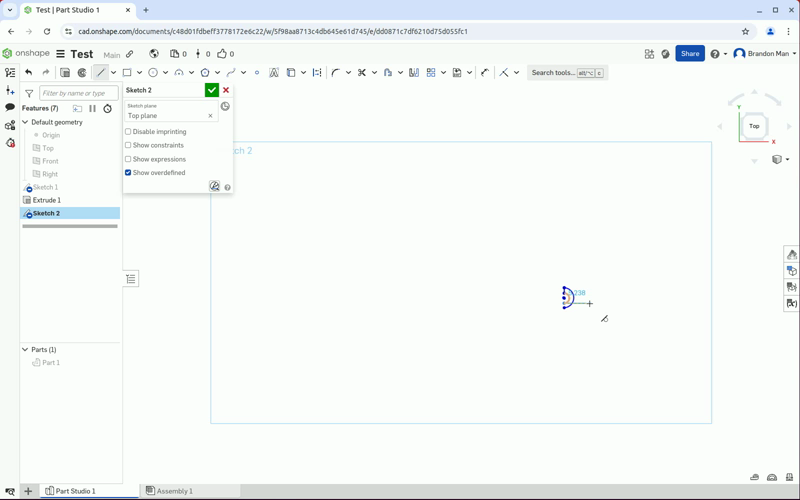
mouse_move(564, 307)
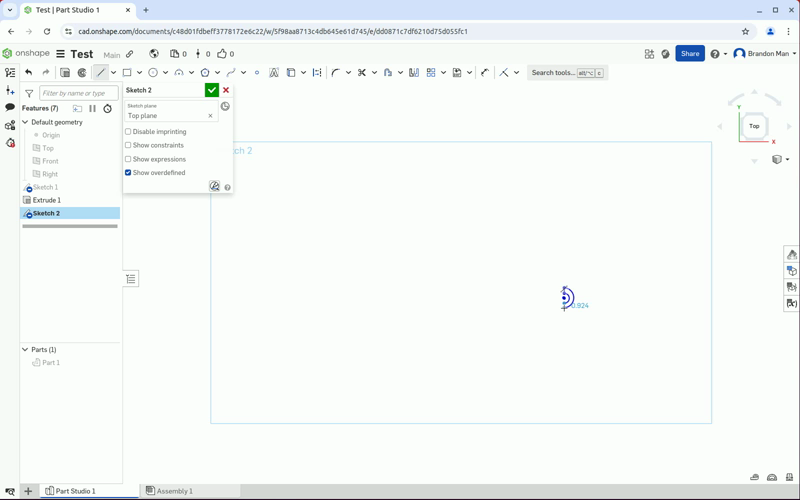
scroll(6)
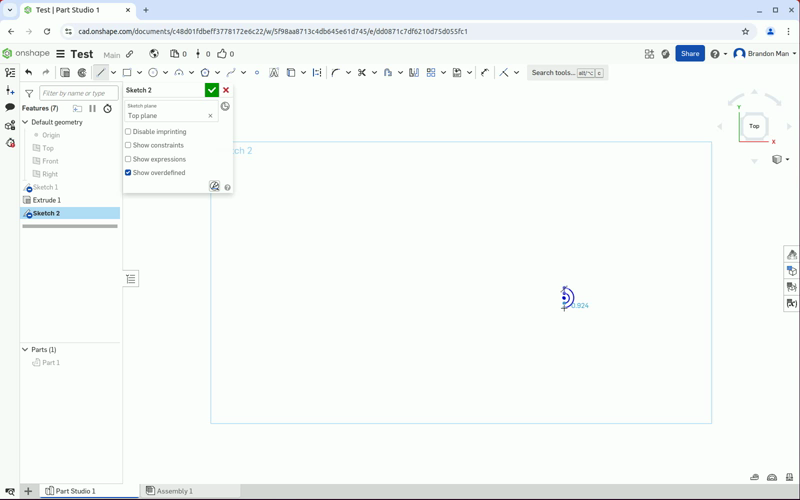
scroll(6)
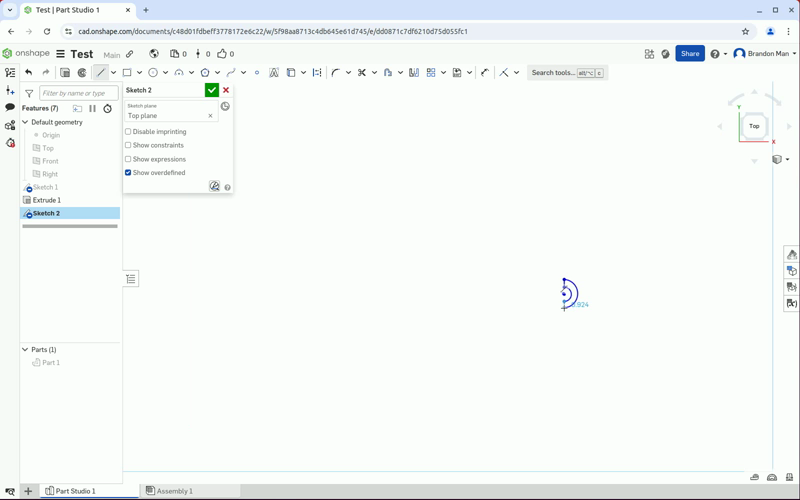
scroll(6)
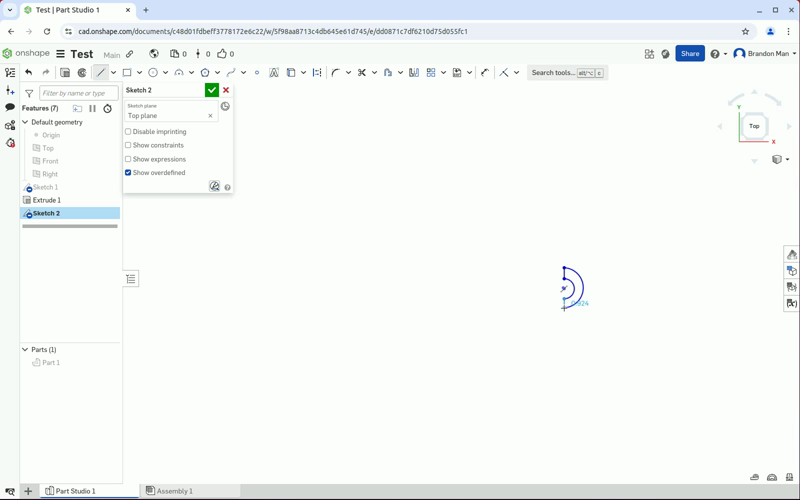
scroll(6)
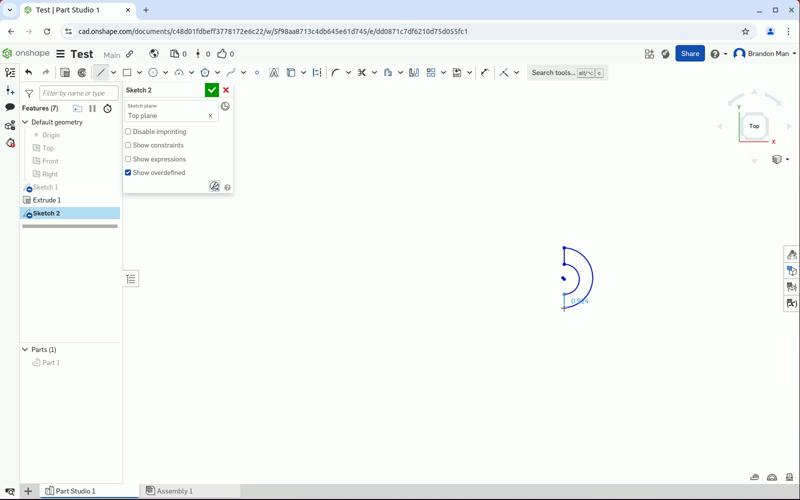
scroll(6)
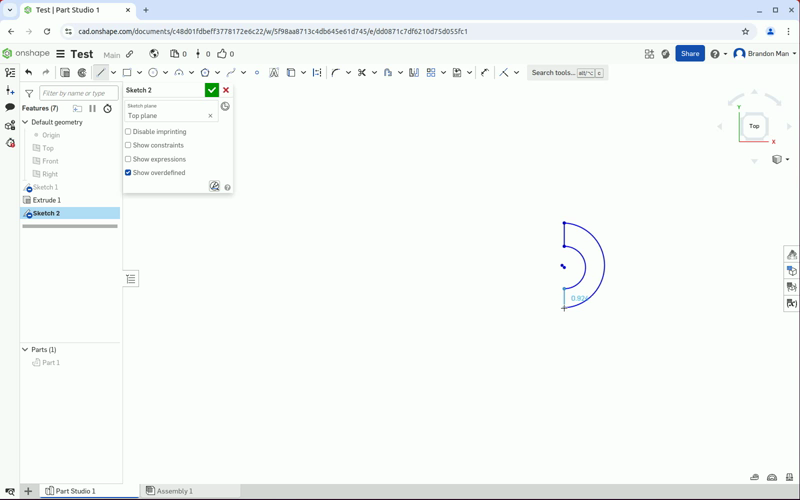
scroll(6)
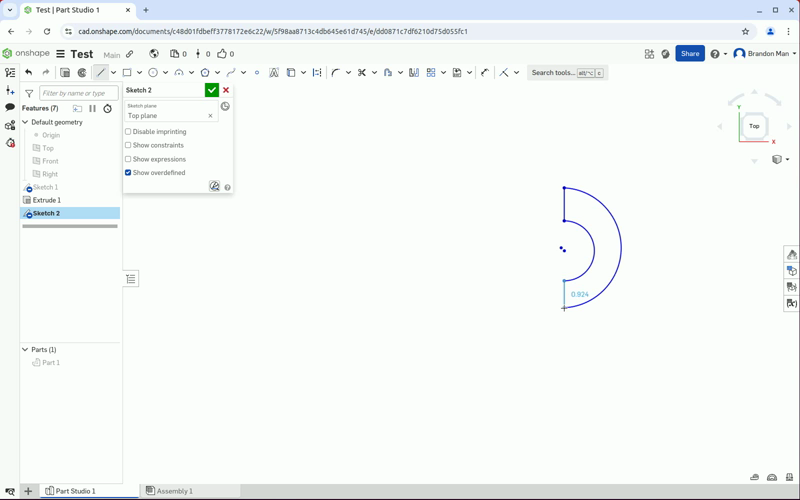
scroll(6)
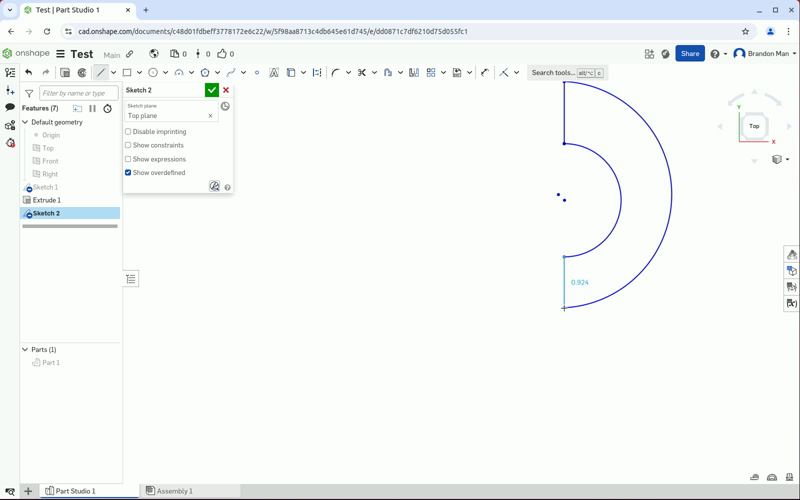
key_up(shift)
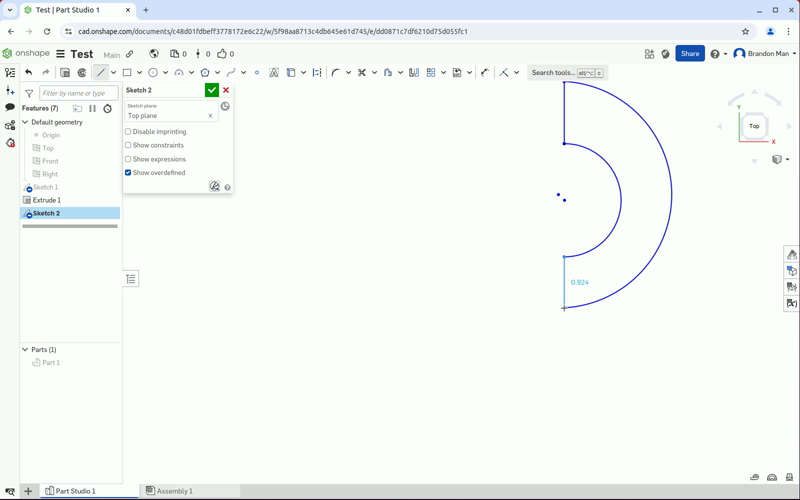
click(564, 307)
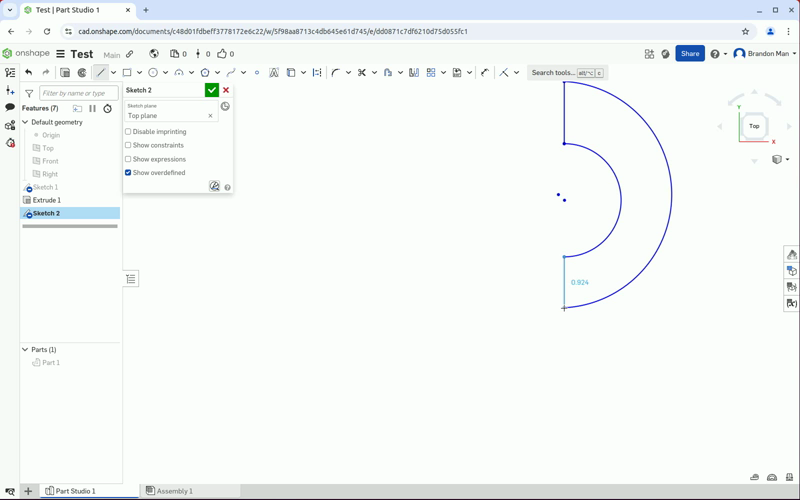
scroll(-6)
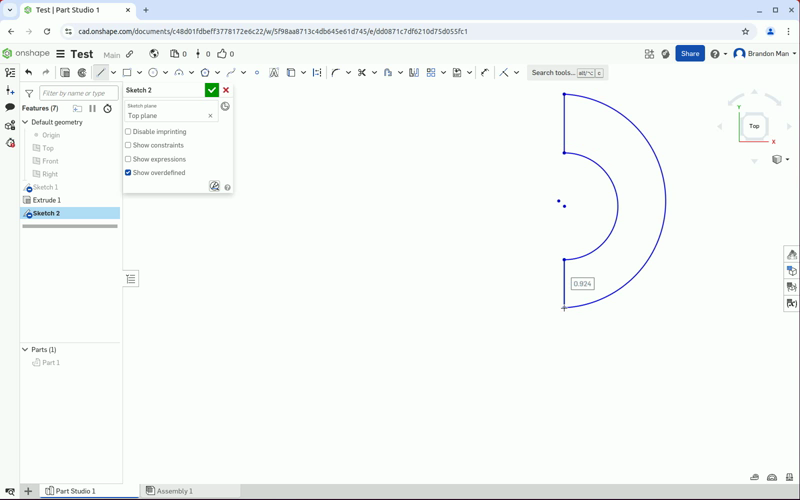
scroll(-6)
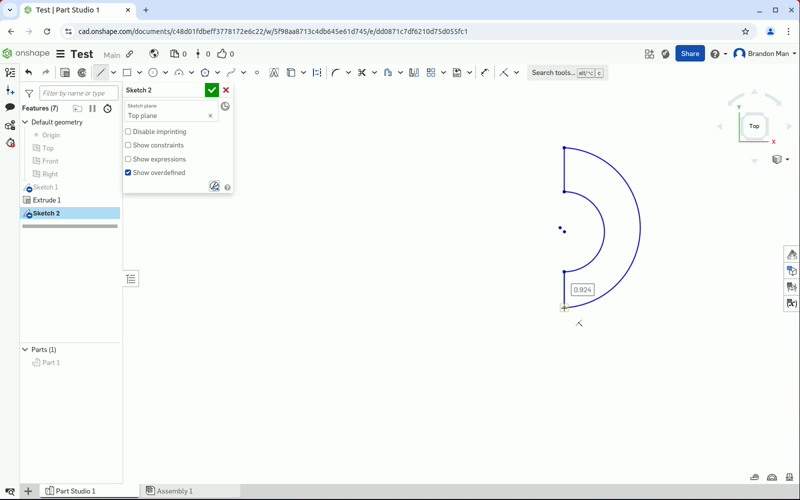
scroll(-6)
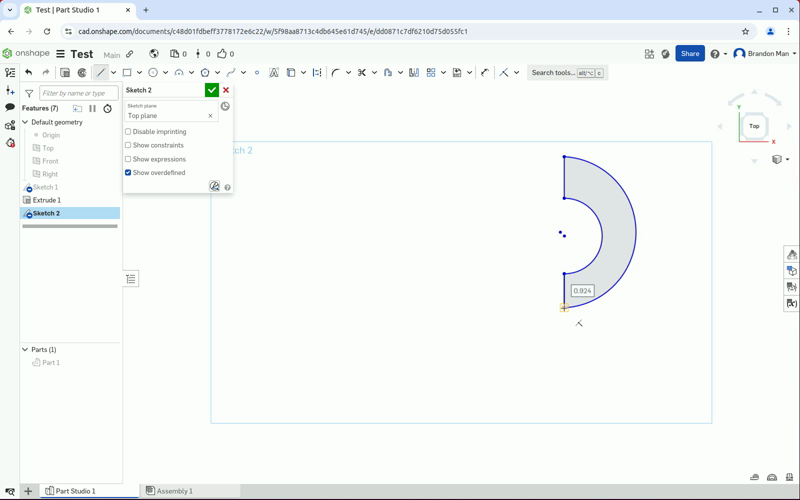
scroll(-6)
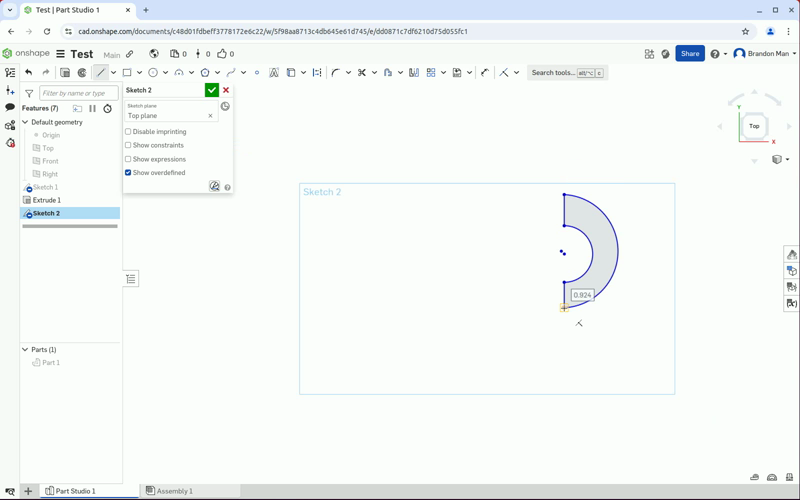
scroll(-6)
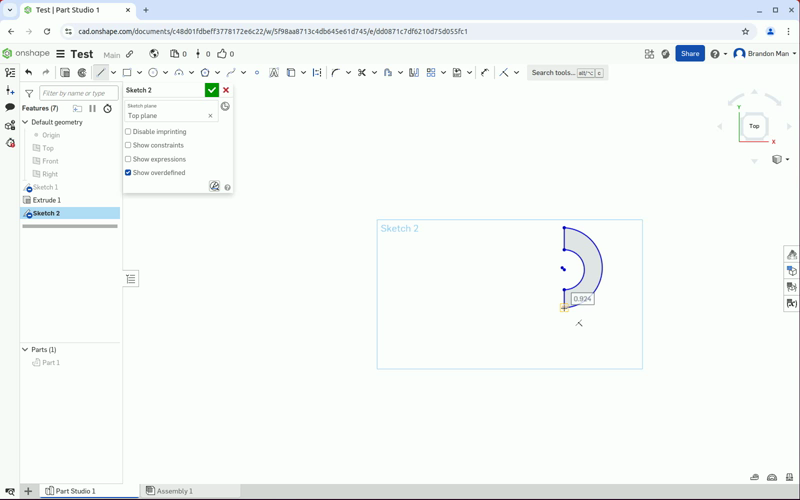
scroll(-6)
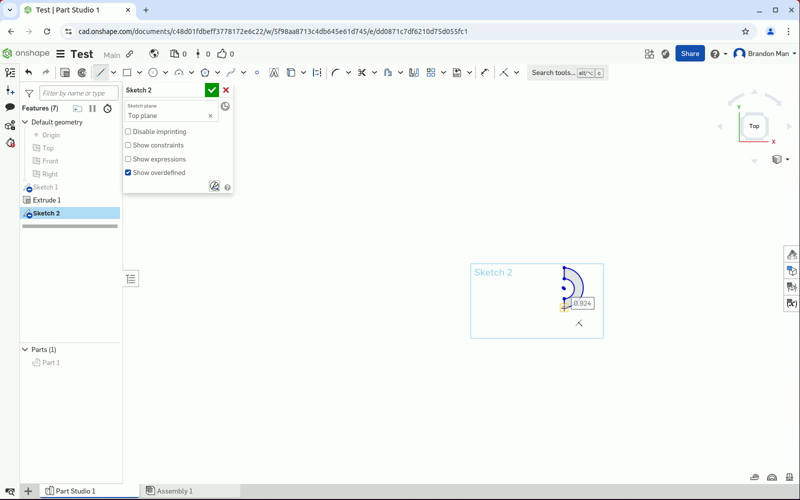
scroll(-6)
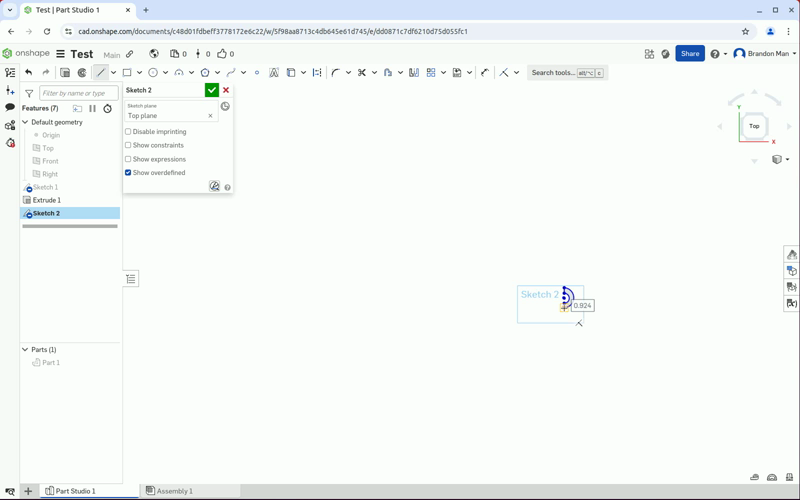
key(esc)
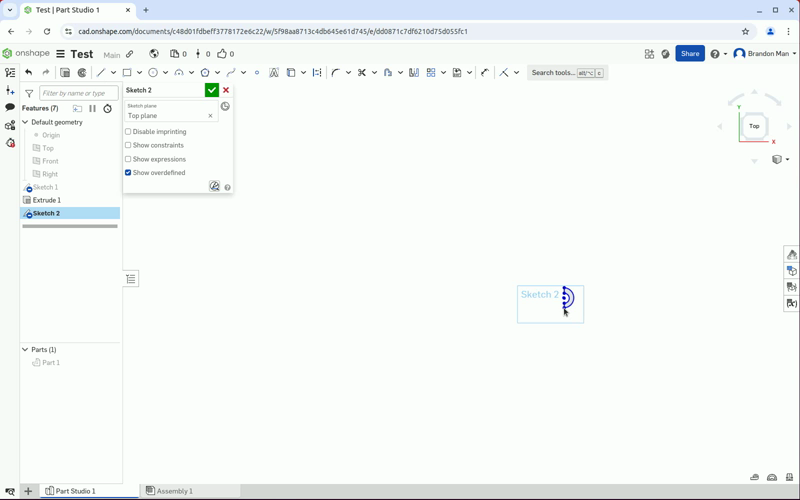
mouse_move(564, 303)
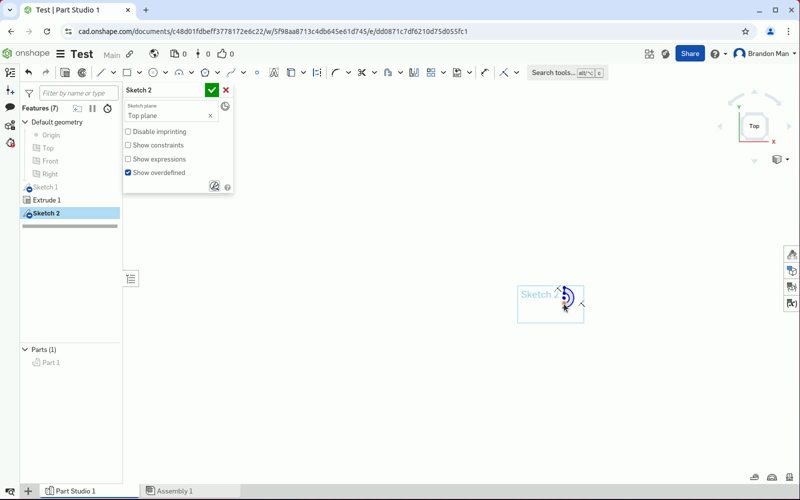
scroll(6)
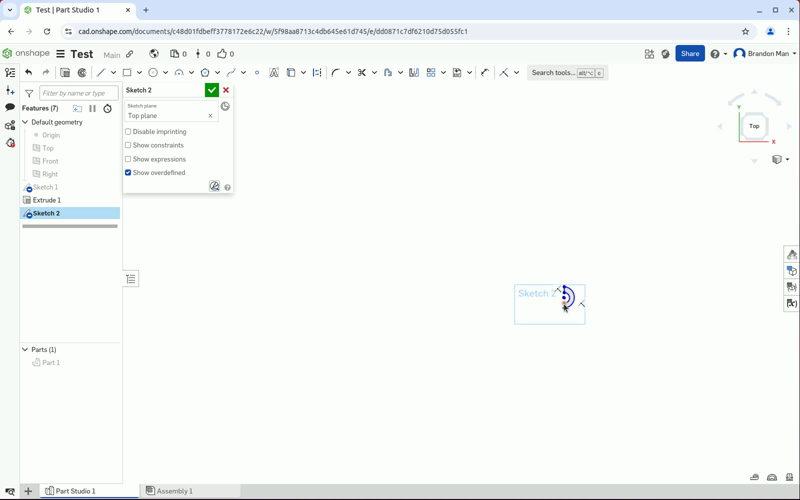
scroll(6)
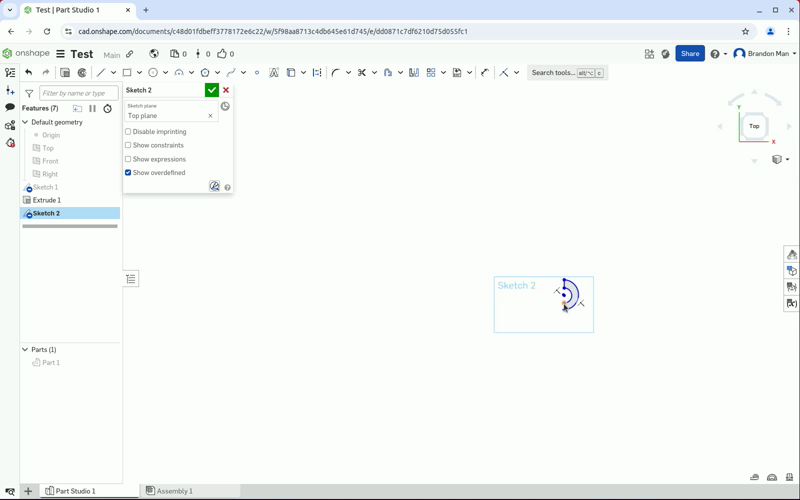
scroll(6)
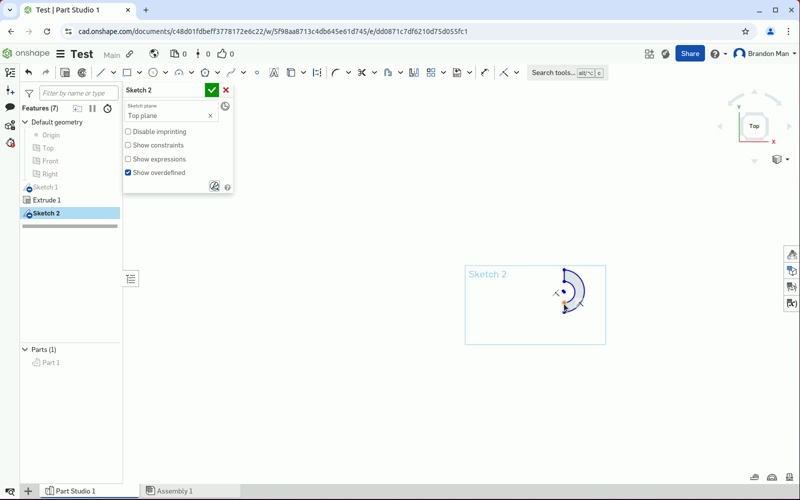
scroll(6)
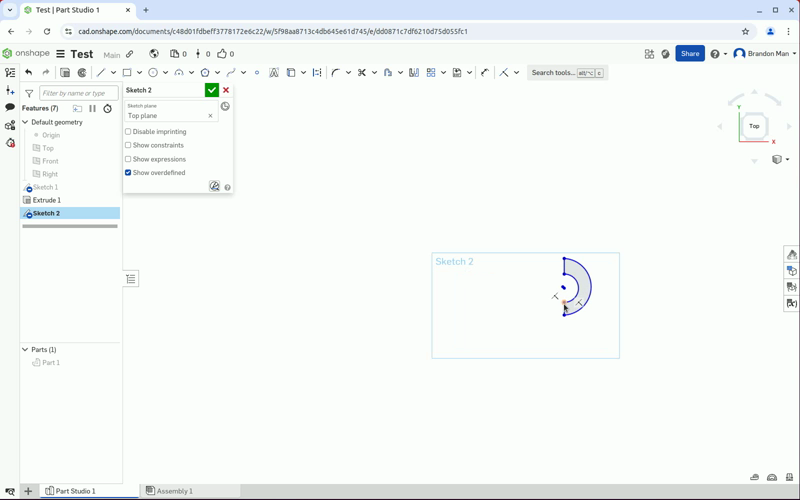
scroll(6)
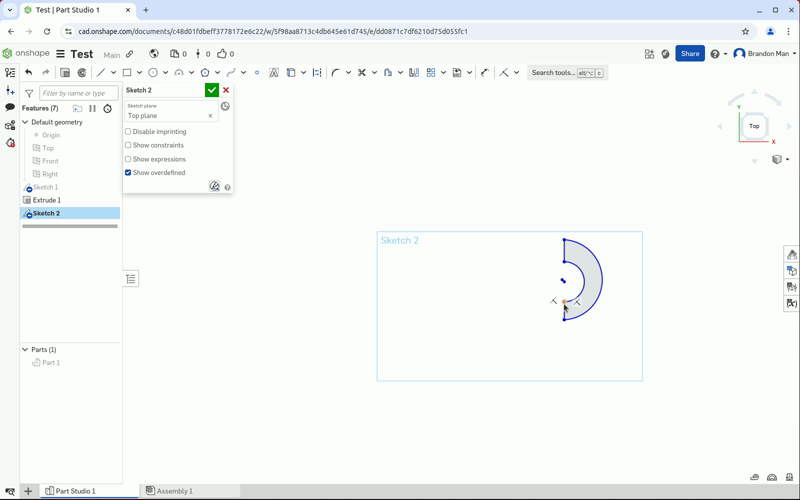
scroll(6)
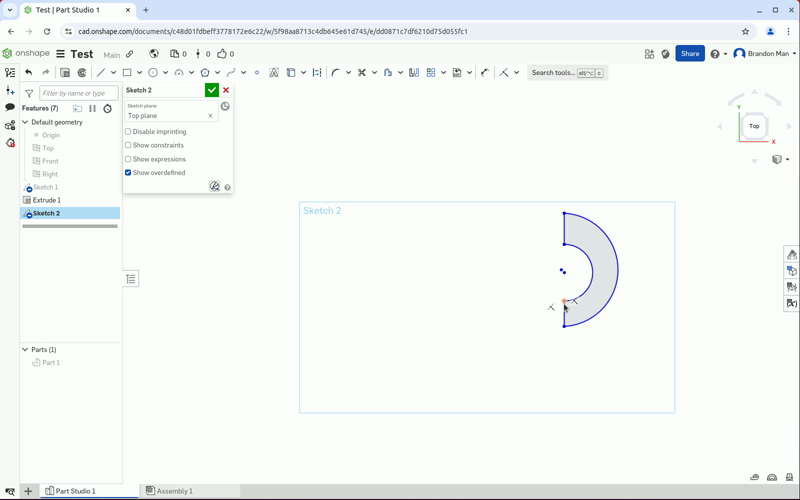
scroll(6)
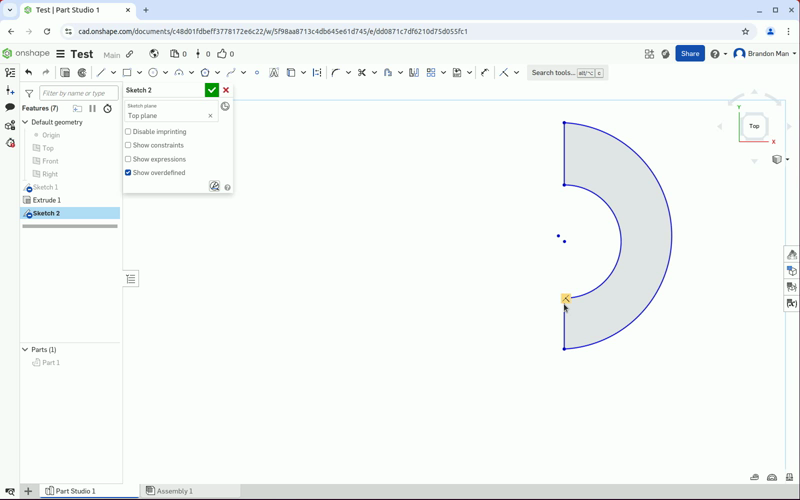
click(564, 303)
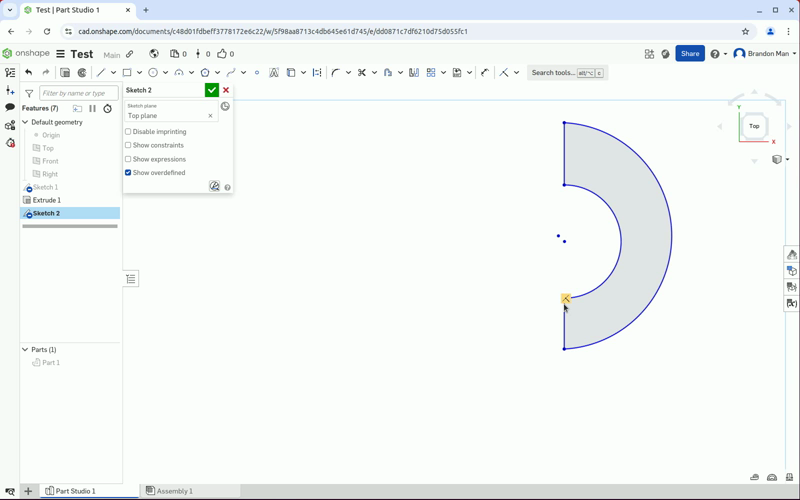
scroll(-6)
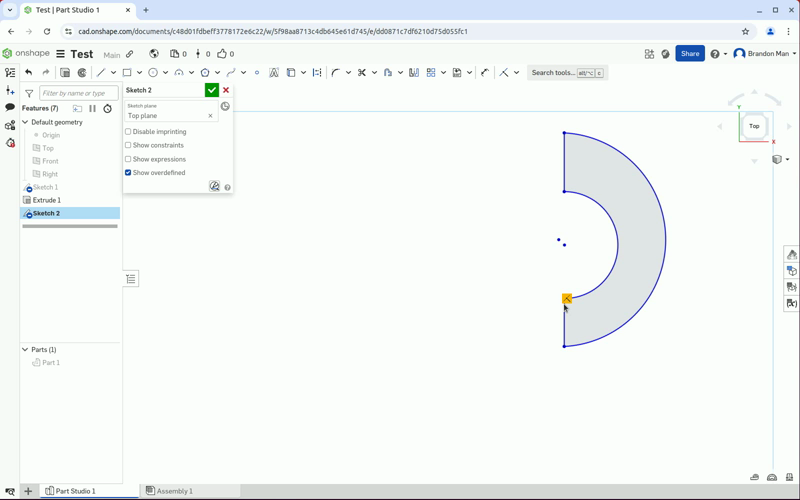
scroll(-6)
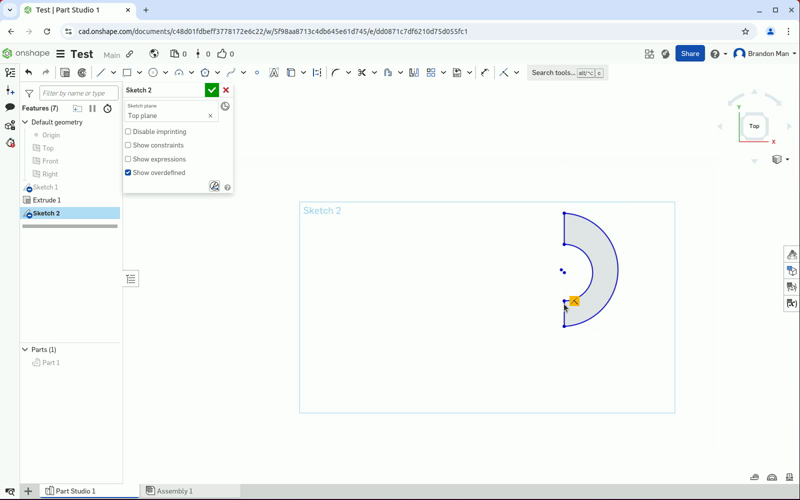
scroll(-6)
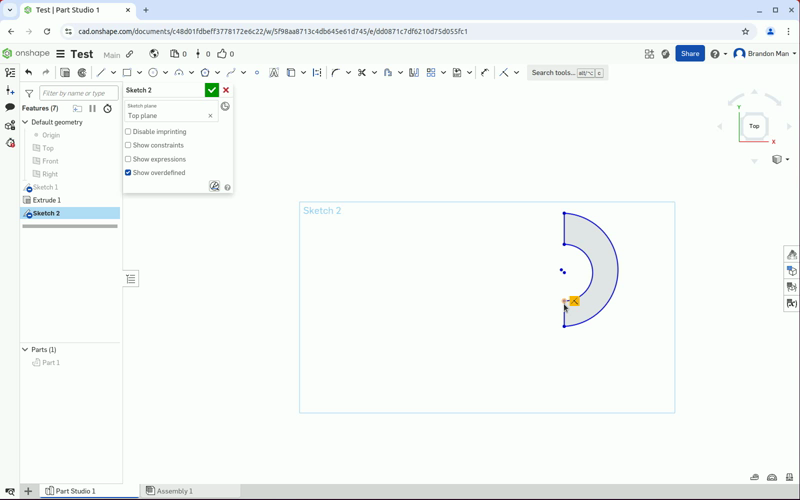
scroll(-6)
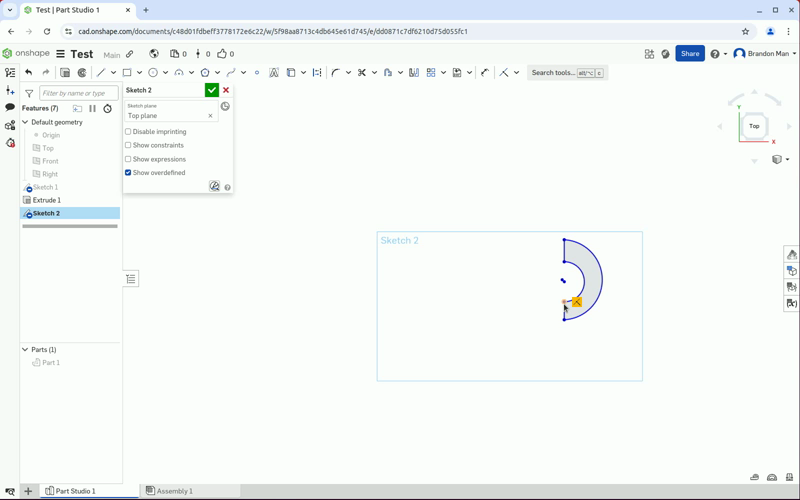
scroll(-6)
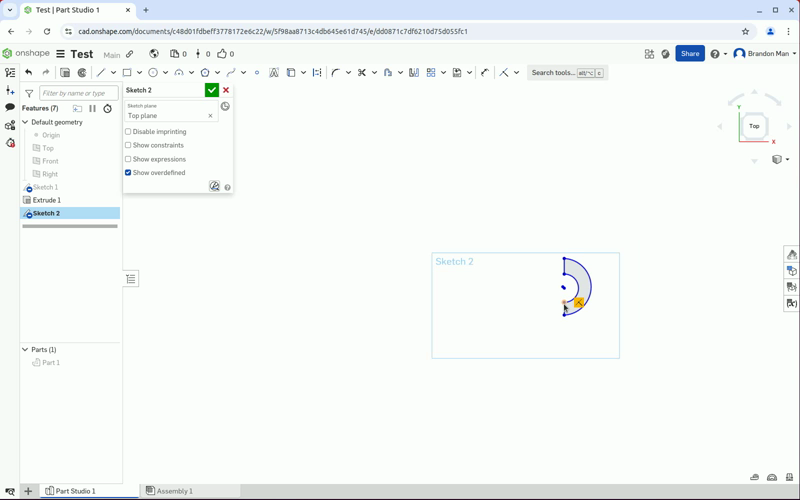
scroll(-6)
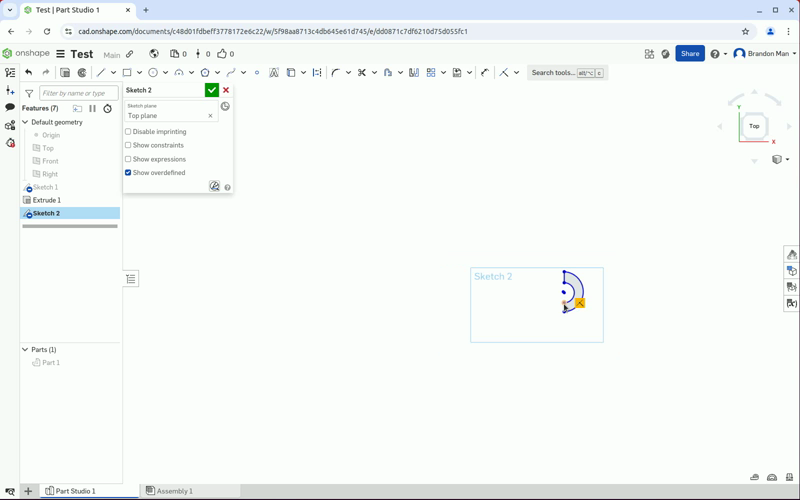
scroll(-6)
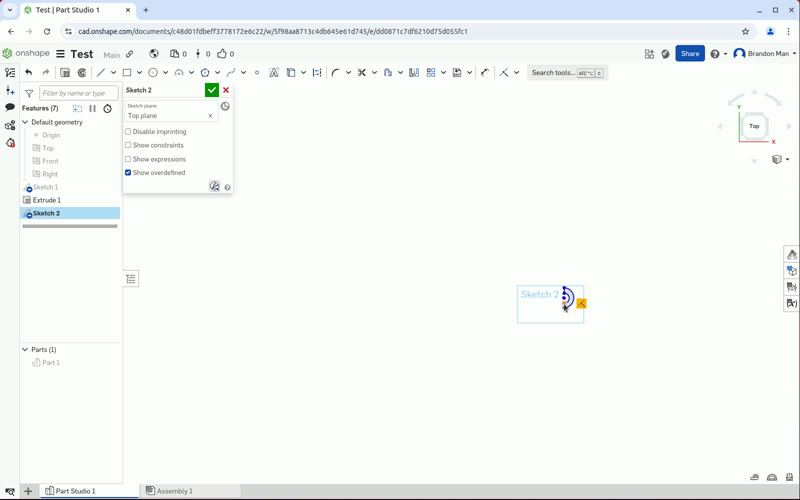
mouse_move(73, 352)
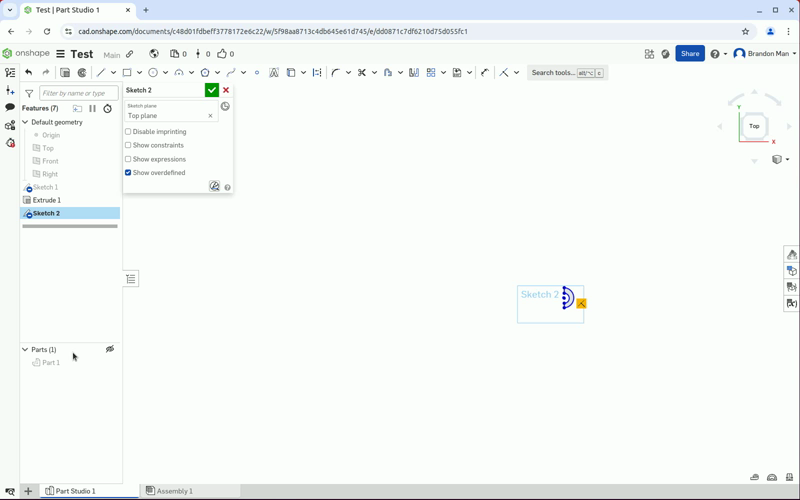
key(shift+y)
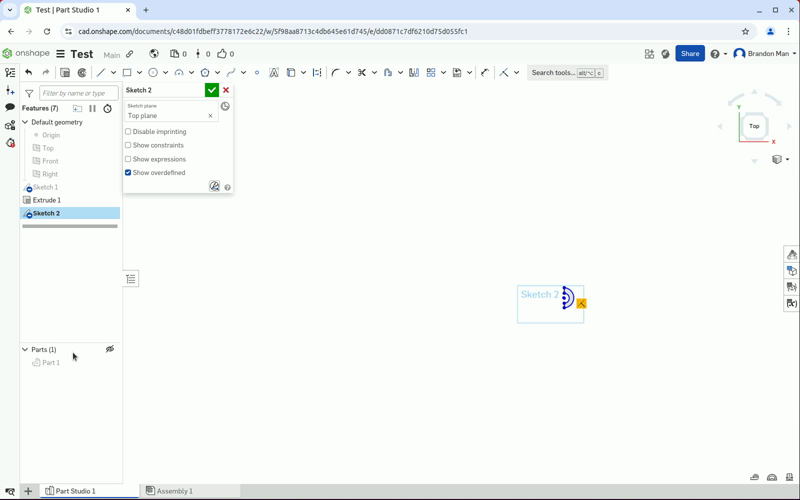
key(shift+e)
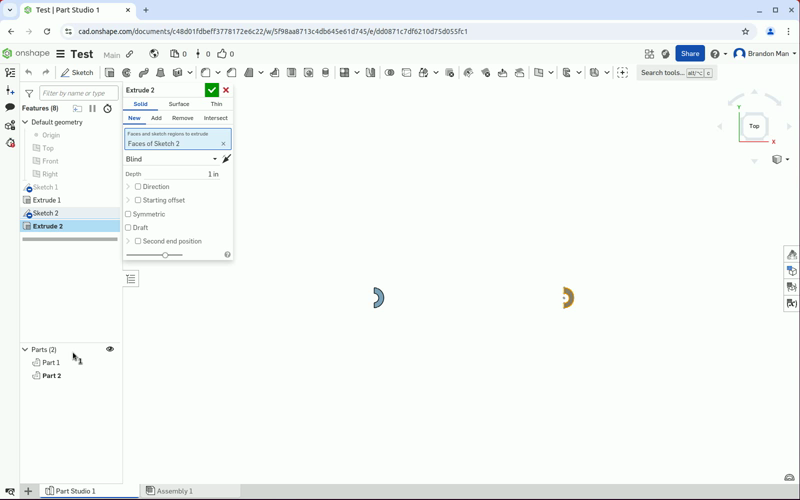
mouse_move(143, 106)
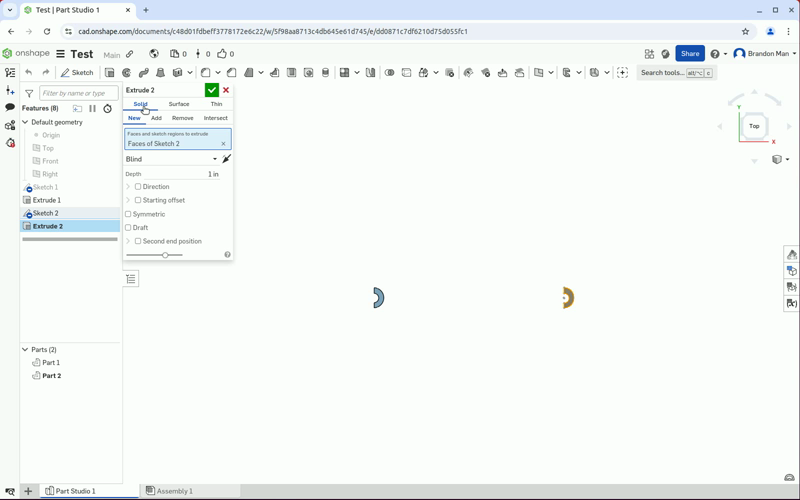
click(143, 106)
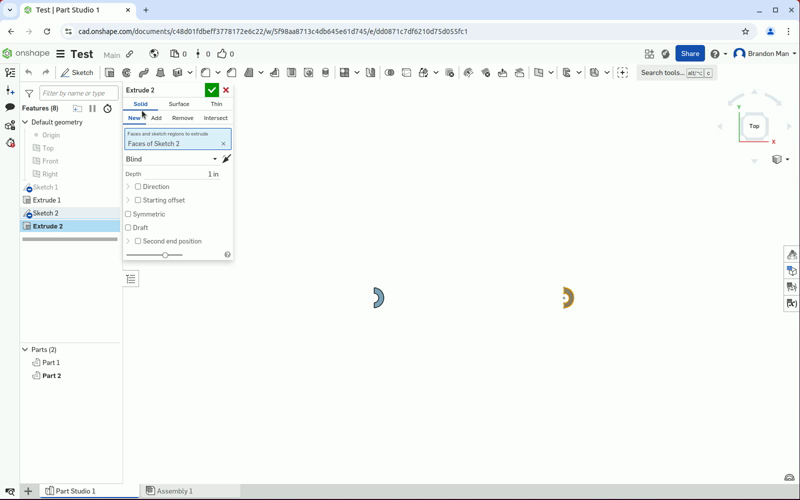
mouse_move(137, 120)
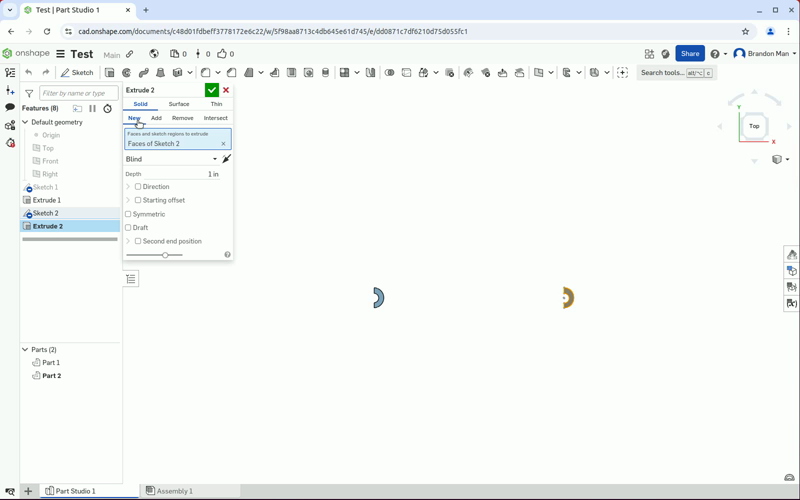
click(137, 120)
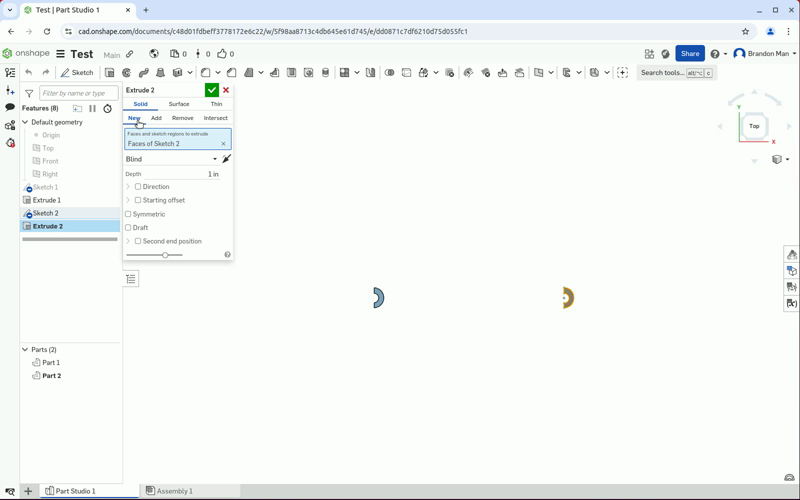
key(tab, 4)
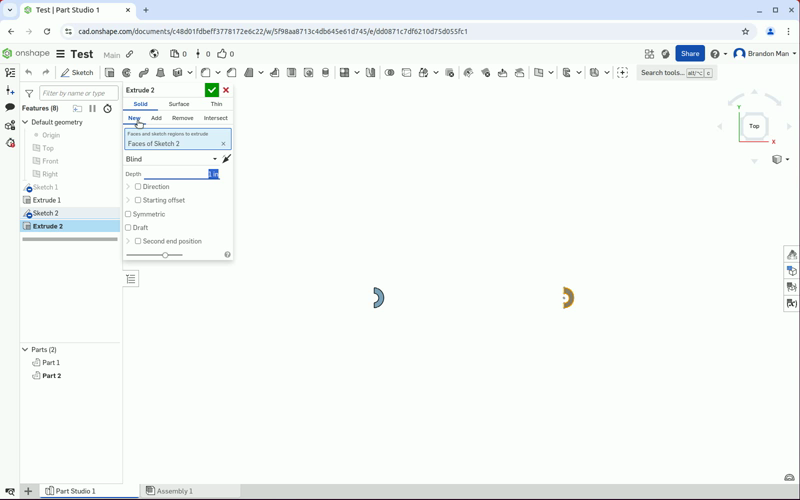
text(1.926)
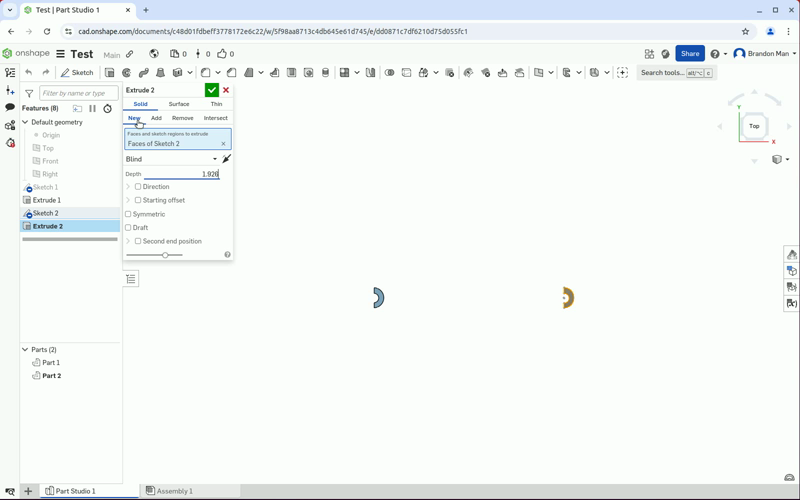
key(enter)
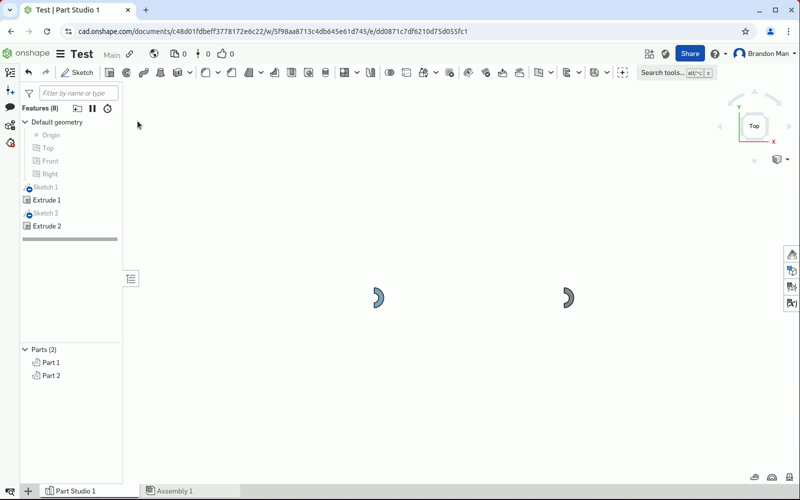
key(shift+h)
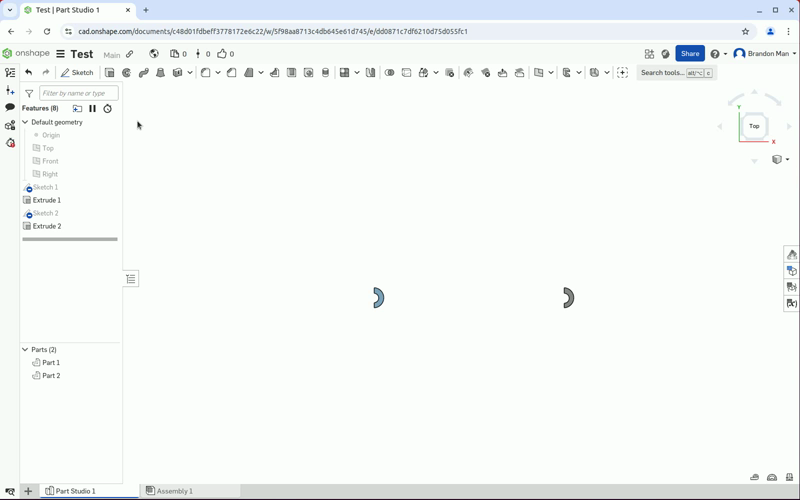
key(shift+h)
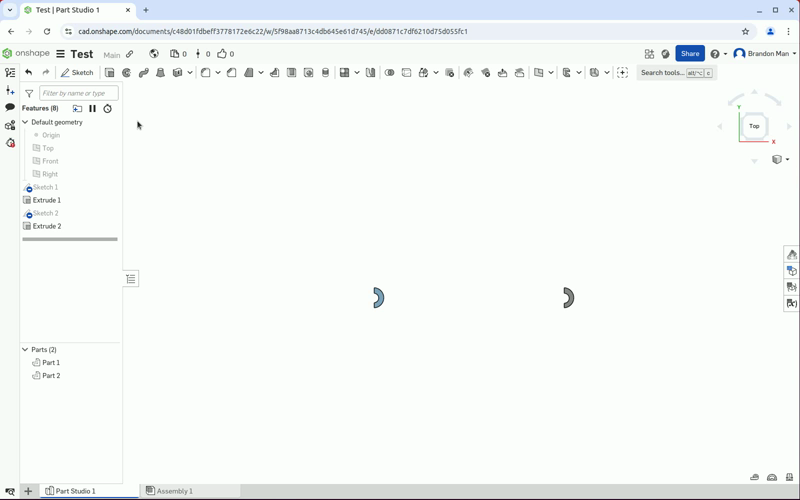
mouse_move(73, 189)
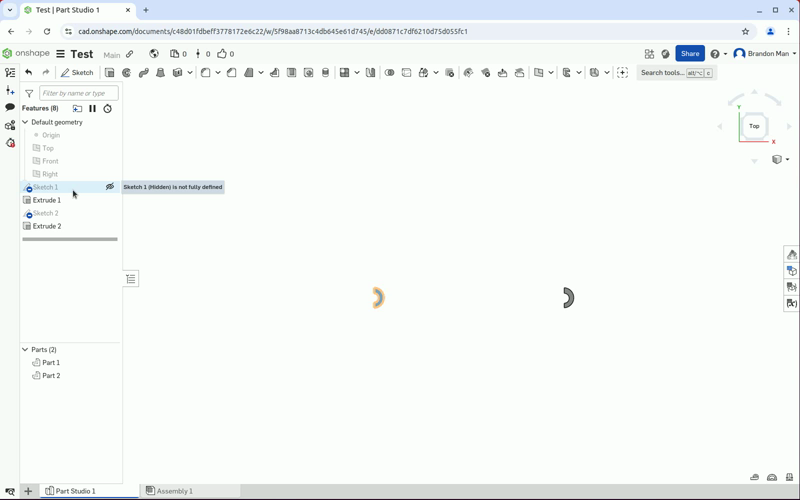
click(73, 189)
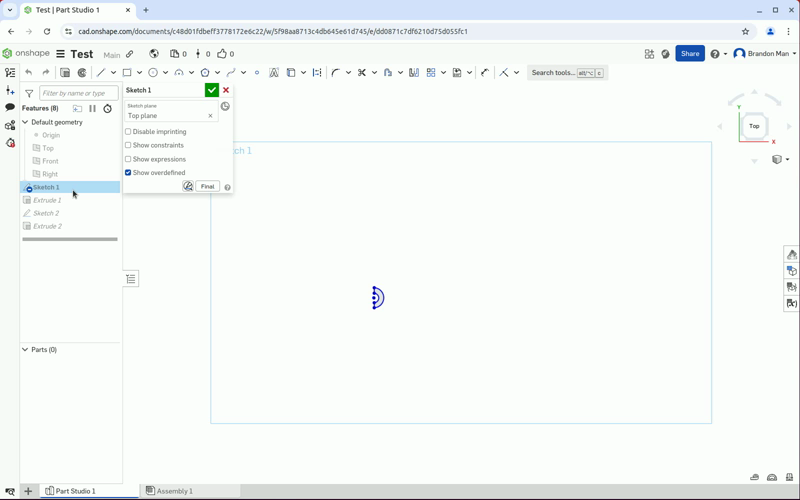
mouse_move(229, 92)
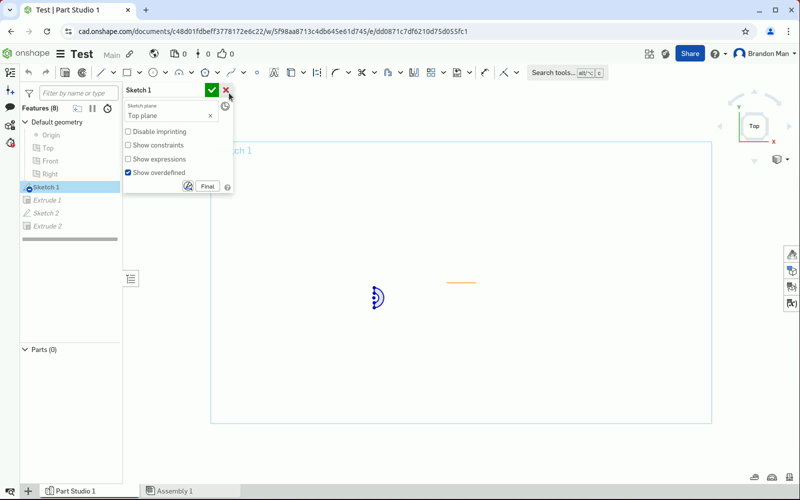
click(229, 92)
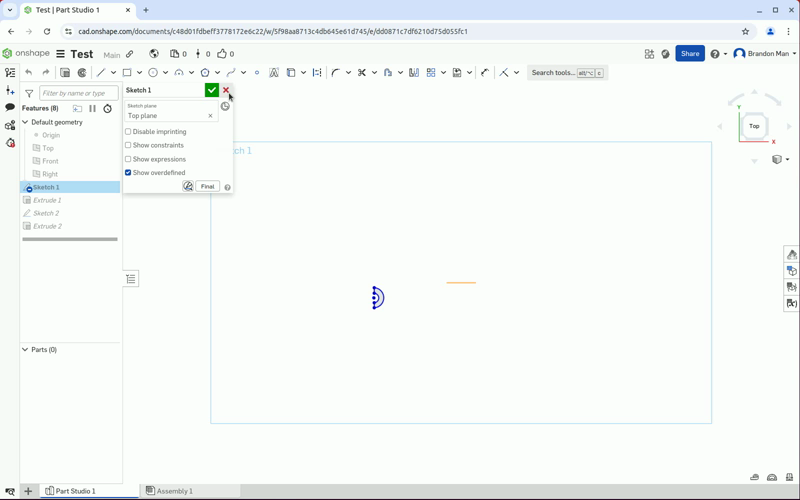
key(shift+s)
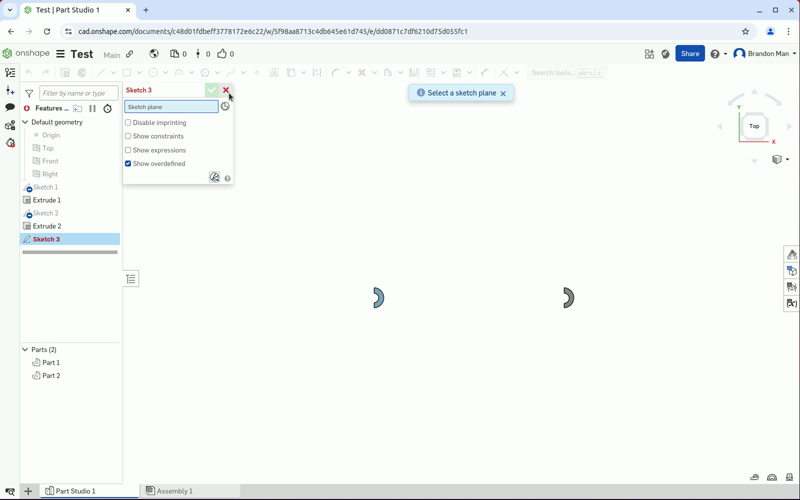
mouse_move(73, 150)
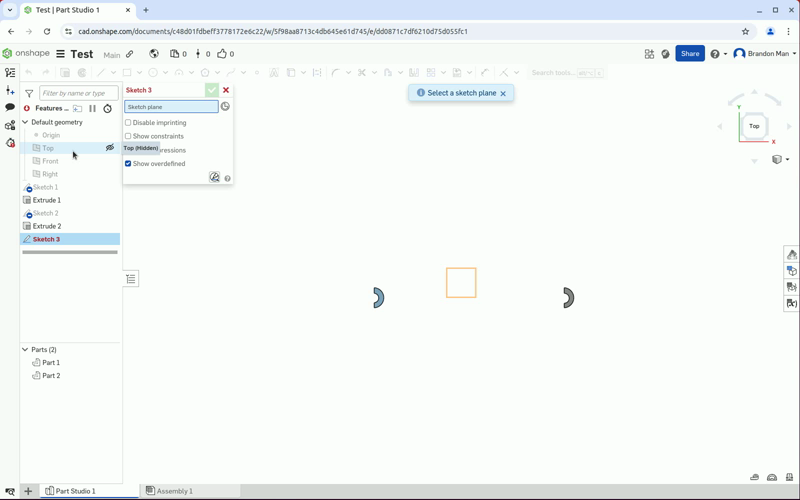
click(73, 150)
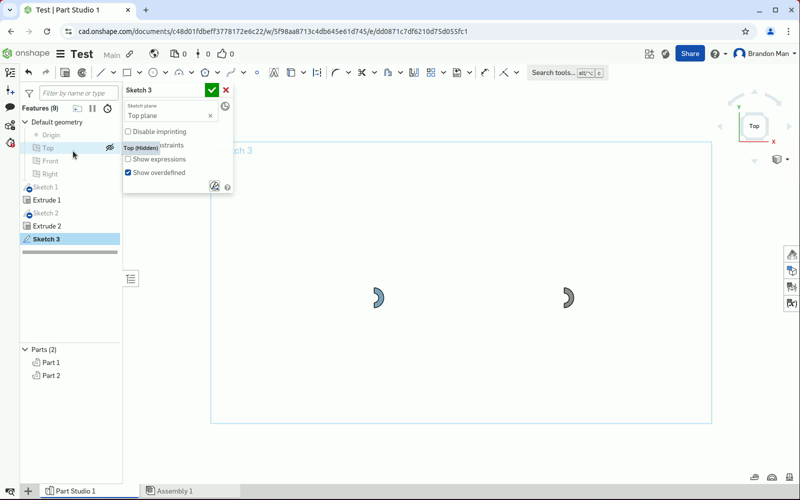
mouse_move(73, 352)
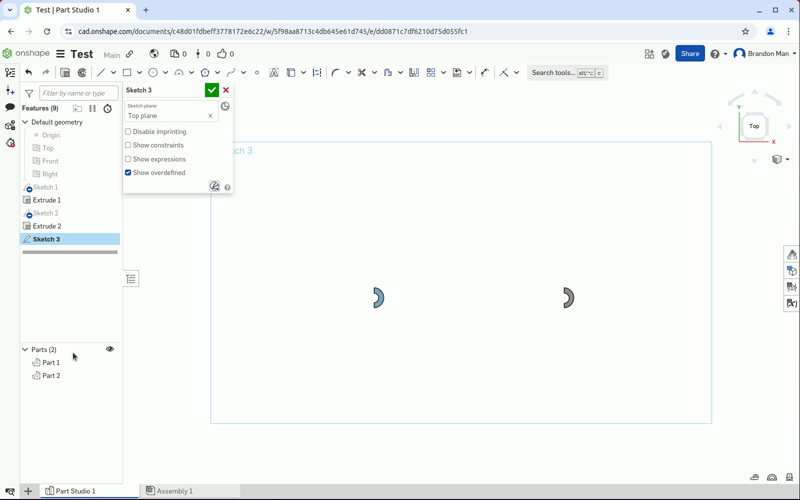
key(y)
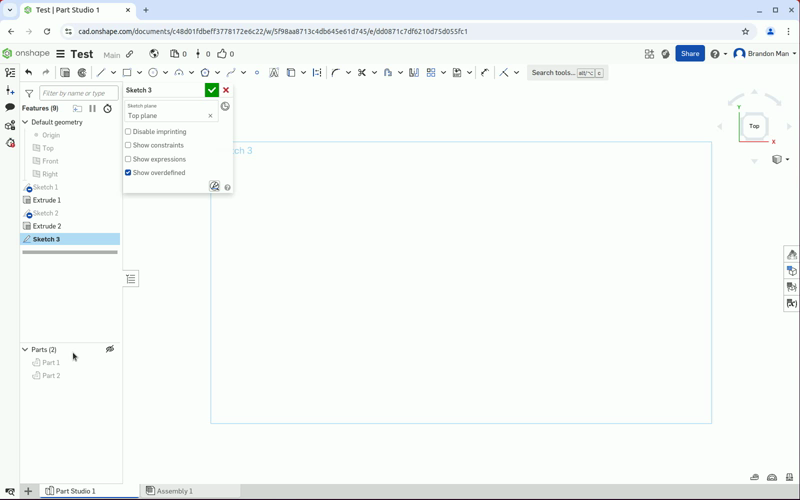
key(l)
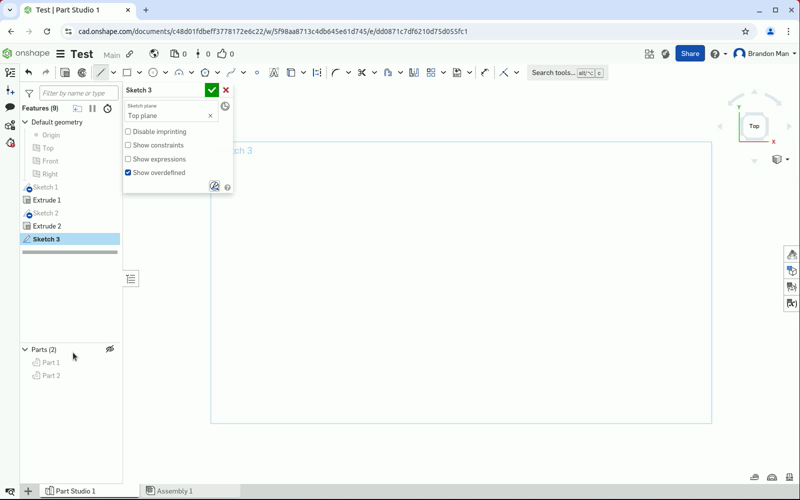
key_down(shift)
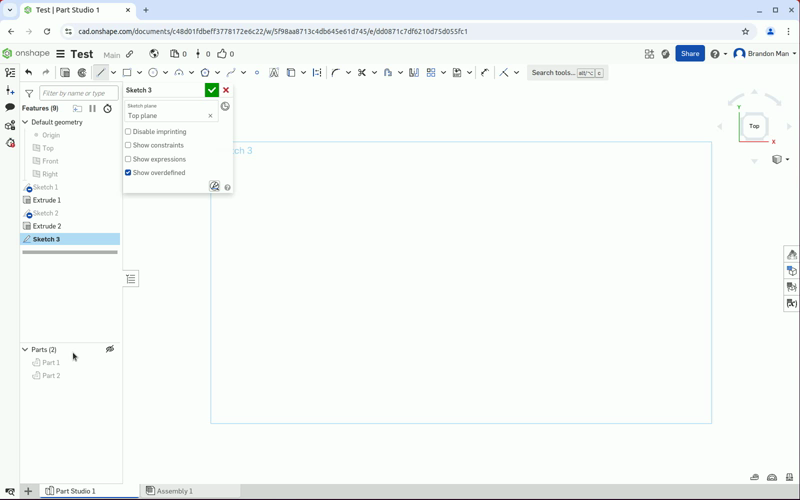
mouse_move(374, 307)
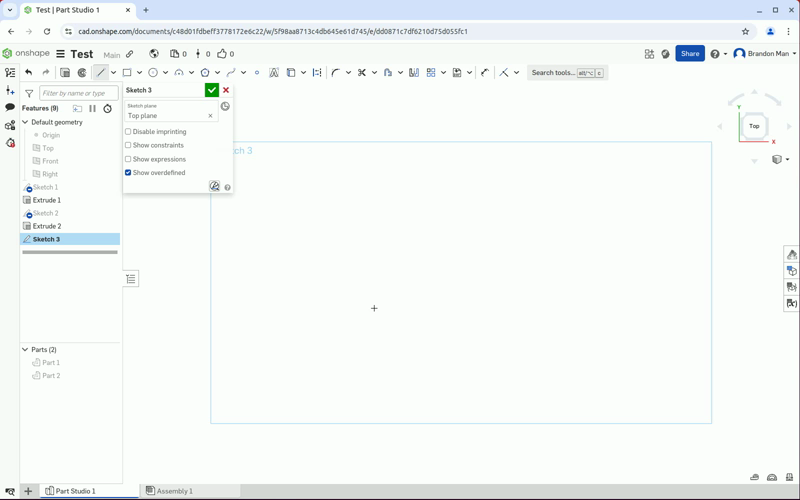
click(374, 307)
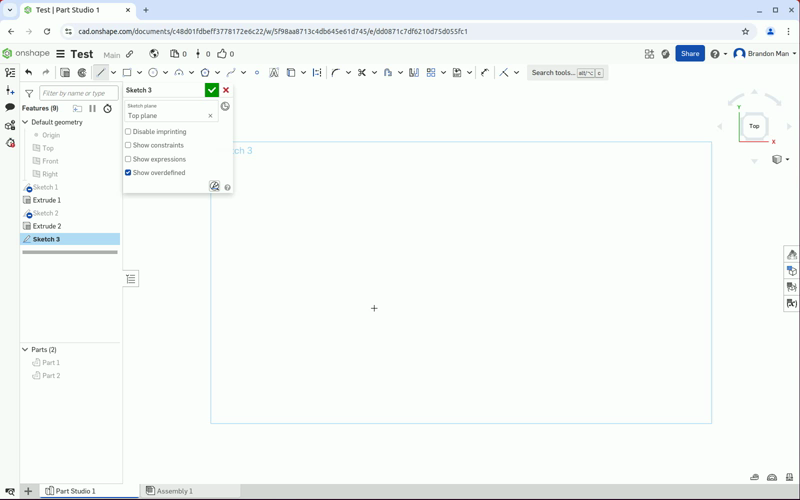
key_up(shift)
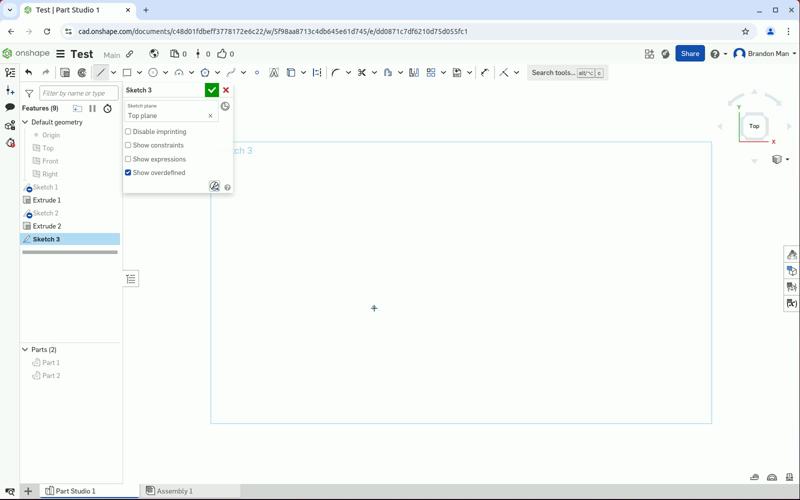
key_down(shift)
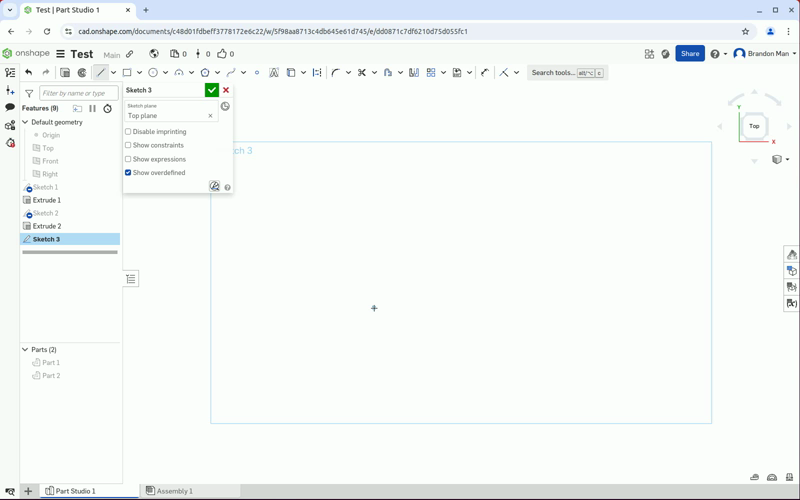
mouse_move(563, 307)
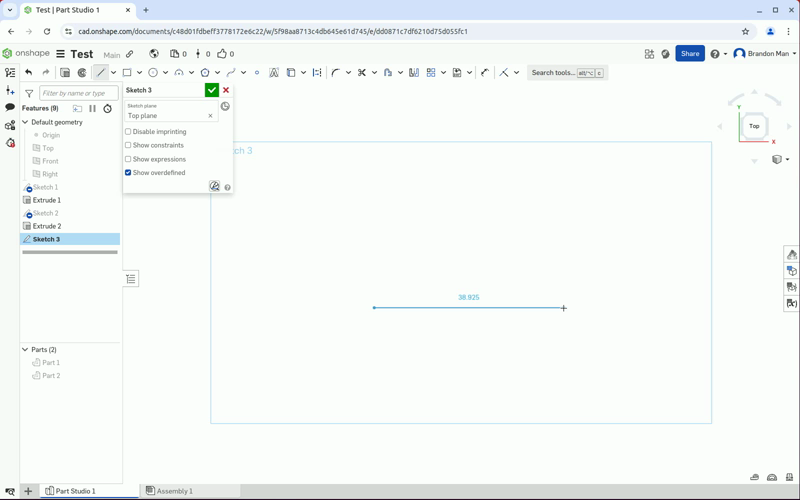
click(563, 307)
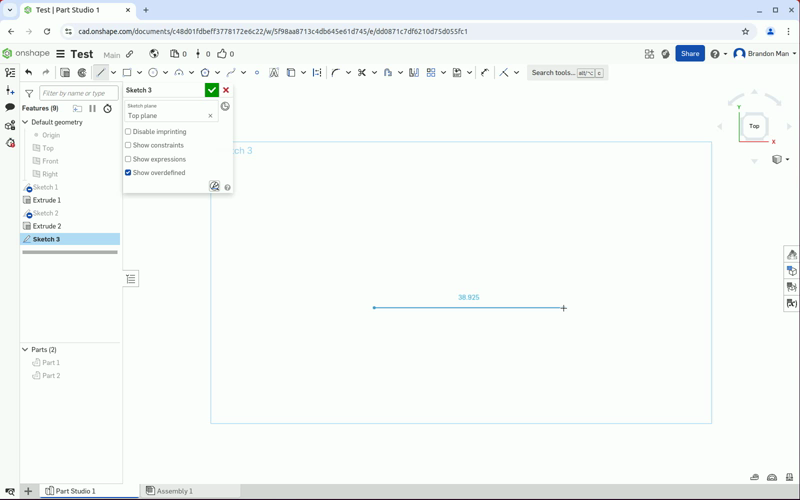
key_up(shift)
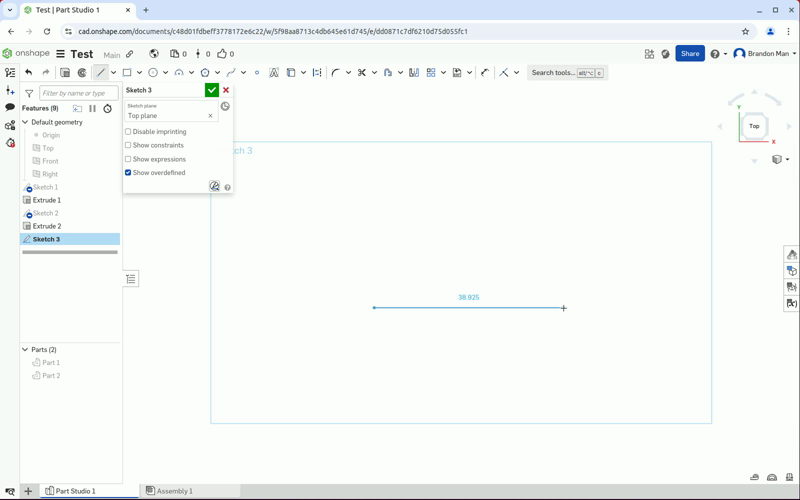
key_down(shift)
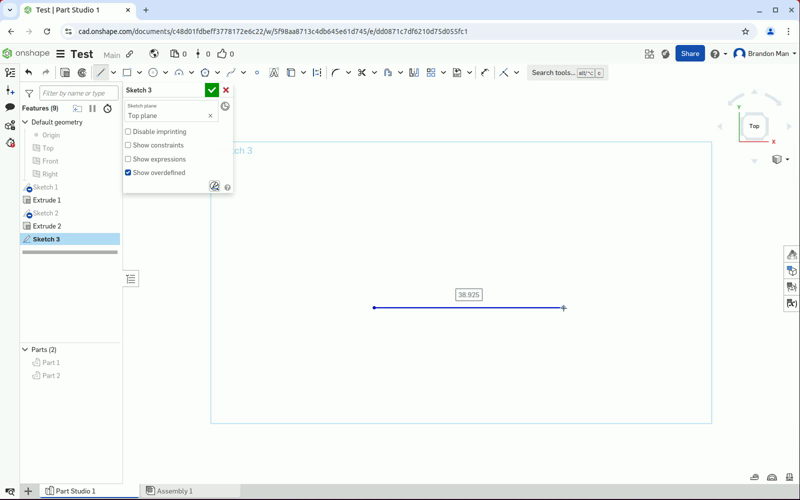
mouse_move(589, 307)
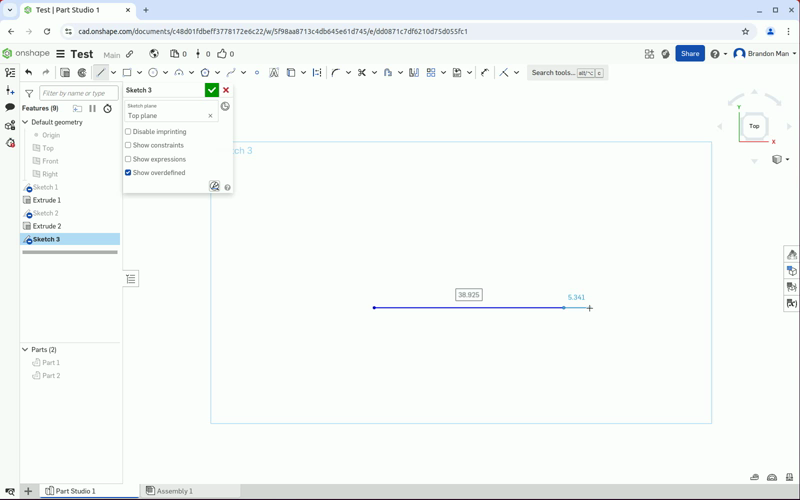
mouse_move(563, 303)
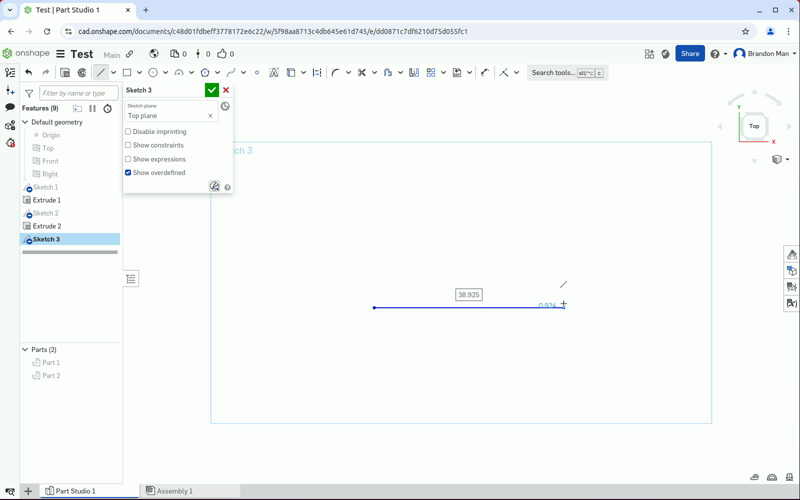
scroll(6)
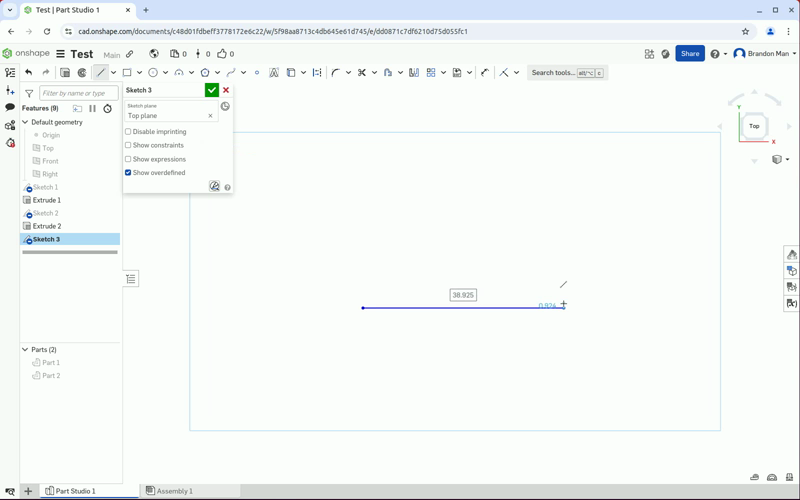
scroll(6)
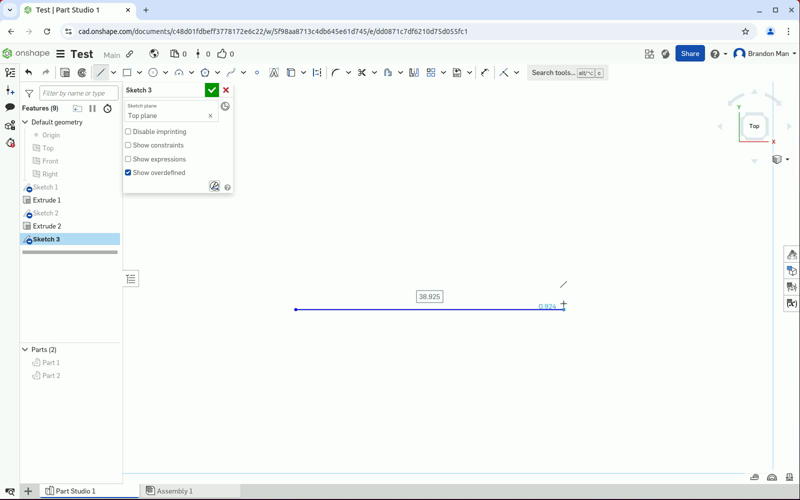
scroll(6)
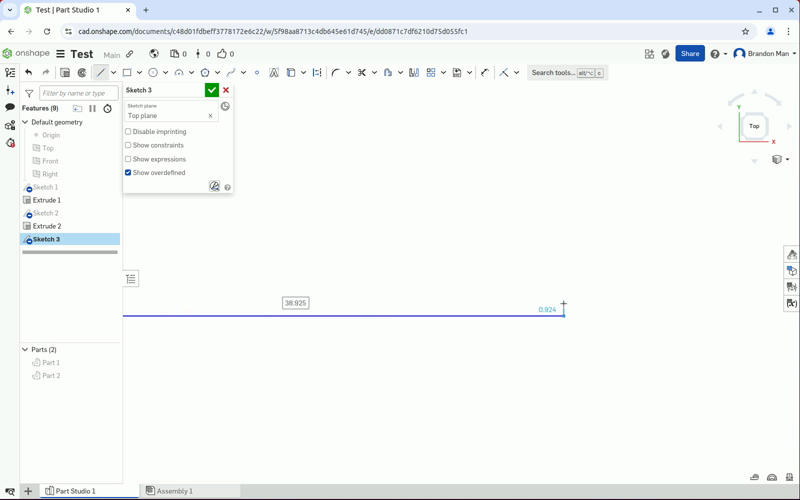
scroll(6)
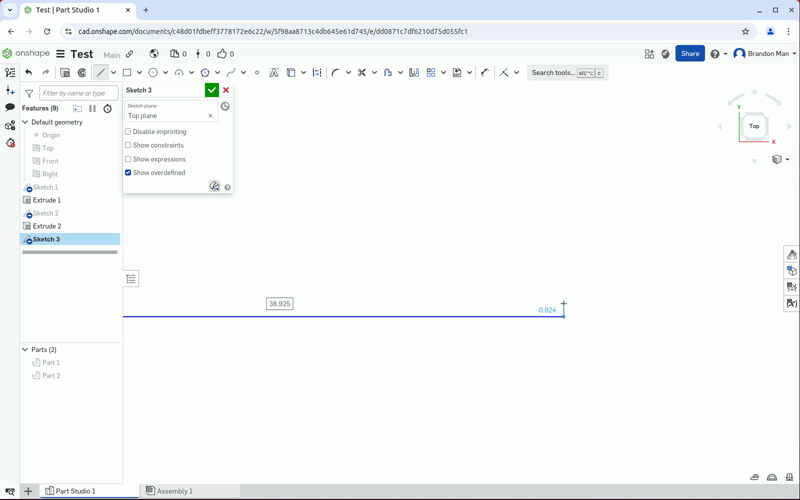
scroll(6)
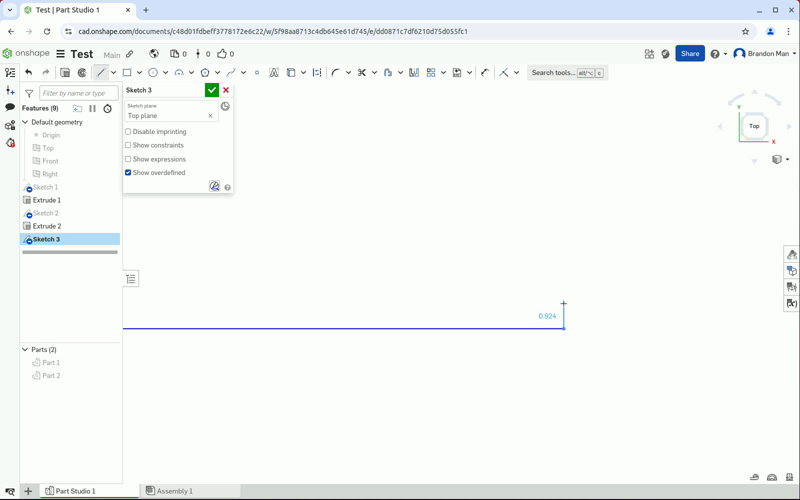
scroll(6)
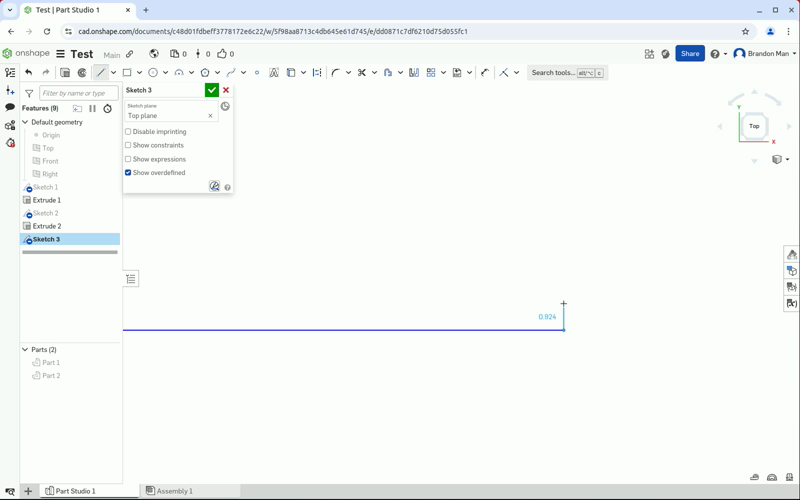
scroll(6)
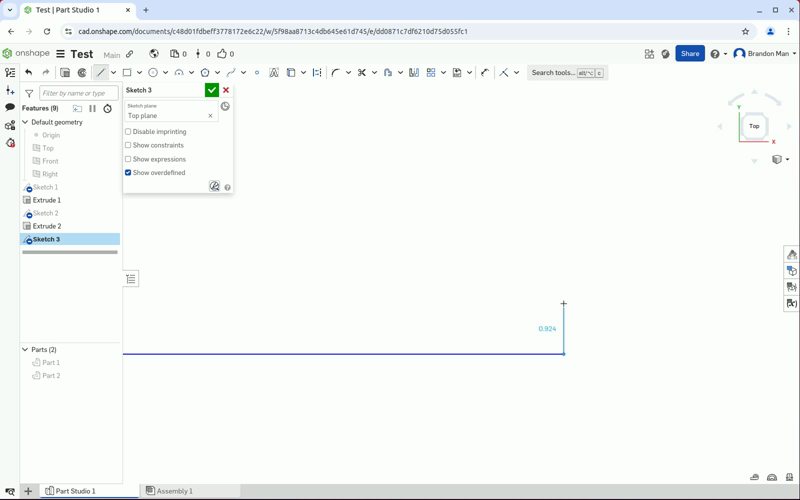
click(563, 303)
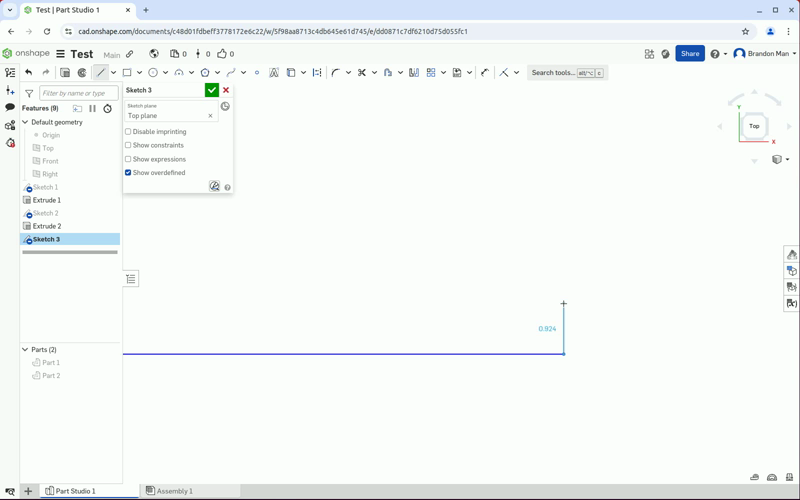
scroll(-6)
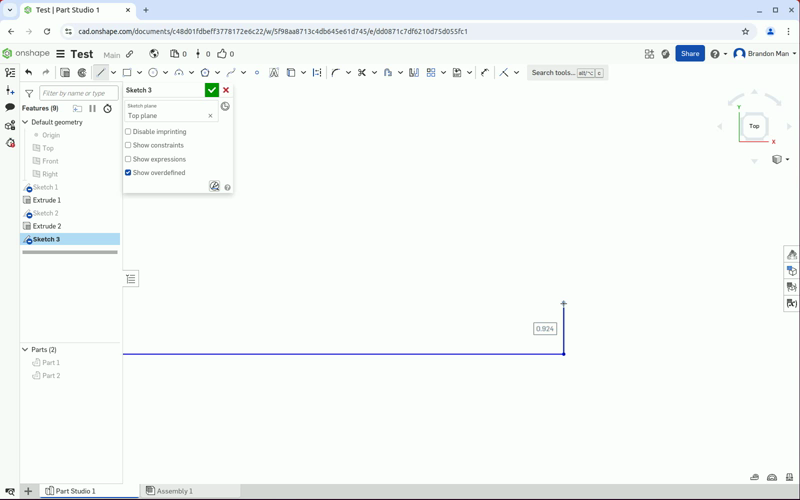
scroll(-6)
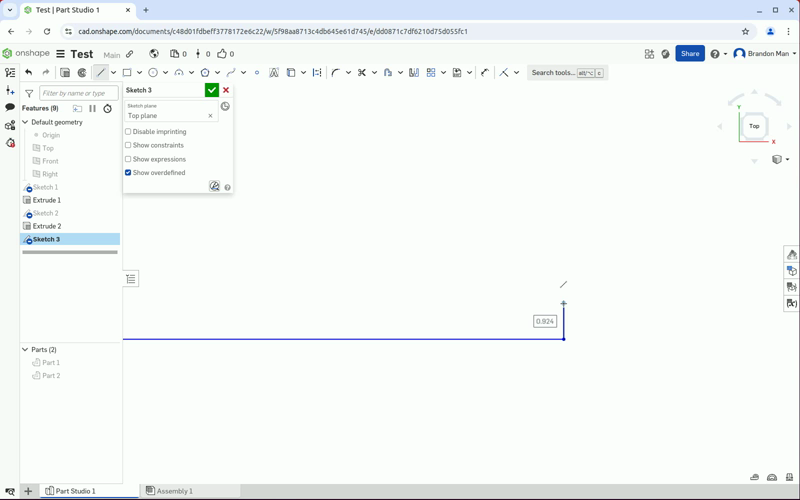
scroll(-6)
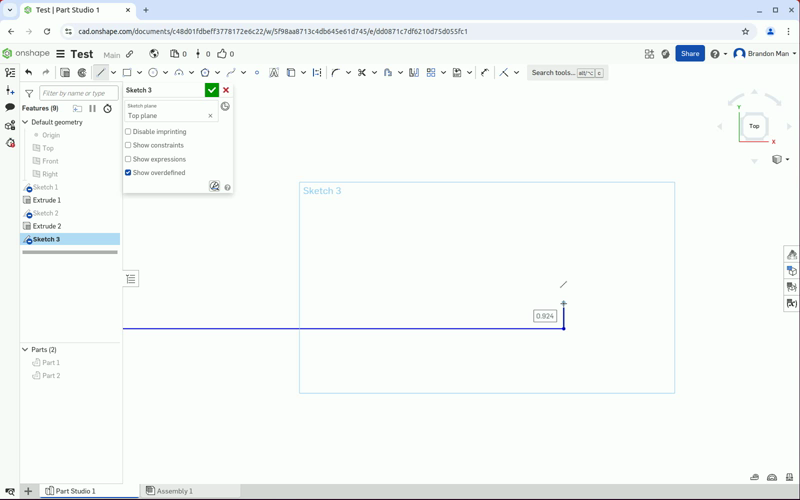
scroll(-6)
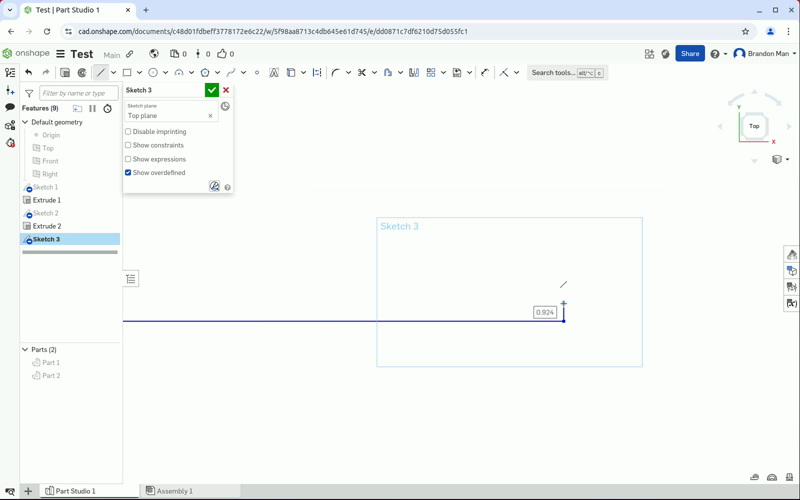
scroll(-6)
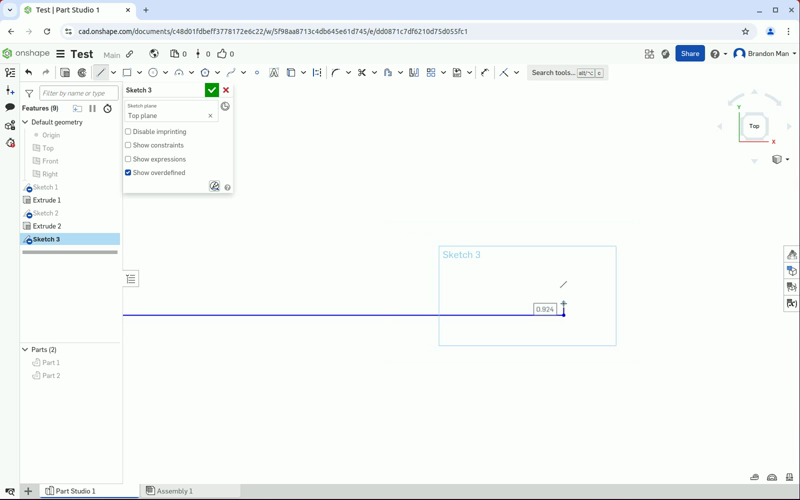
scroll(-6)
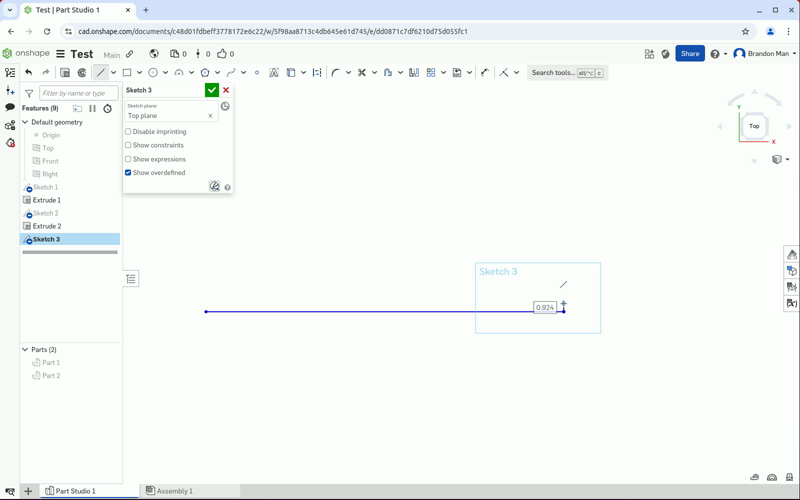
scroll(-6)
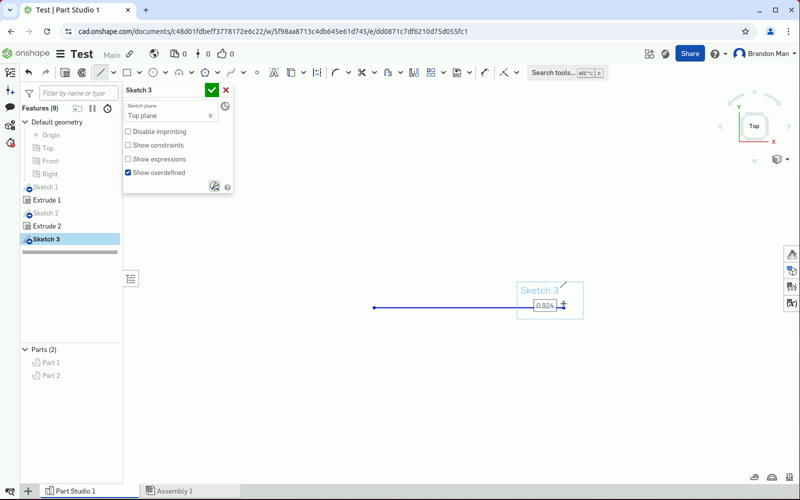
key_up(shift)
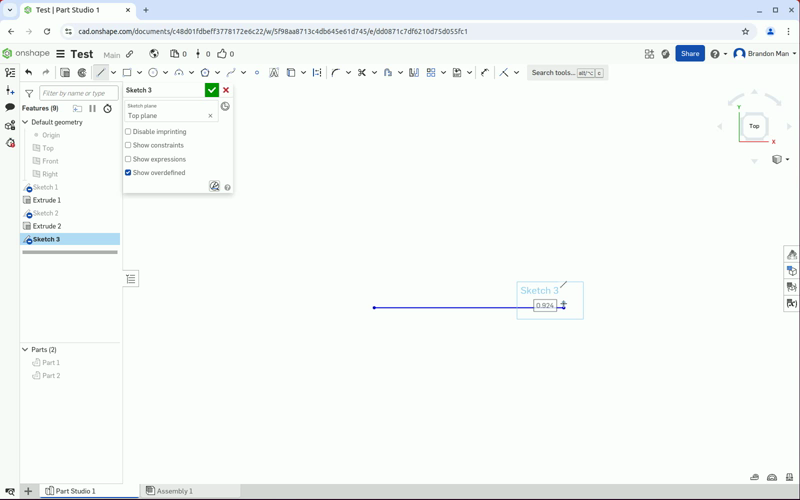
key(esc)
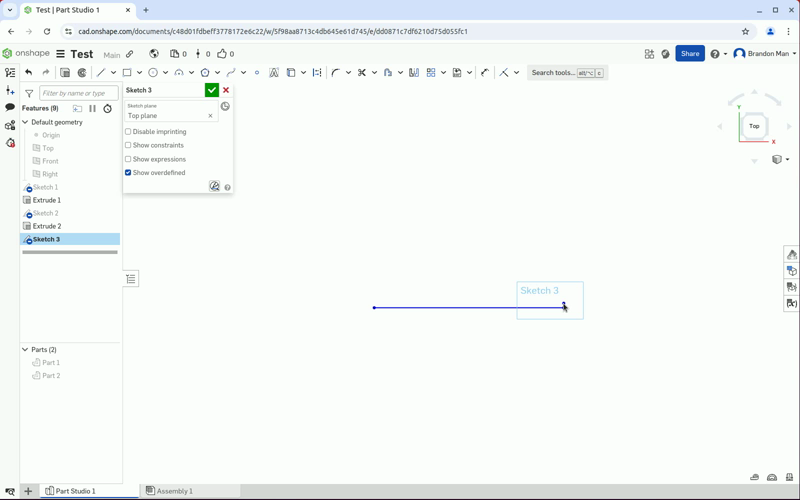
key(a)
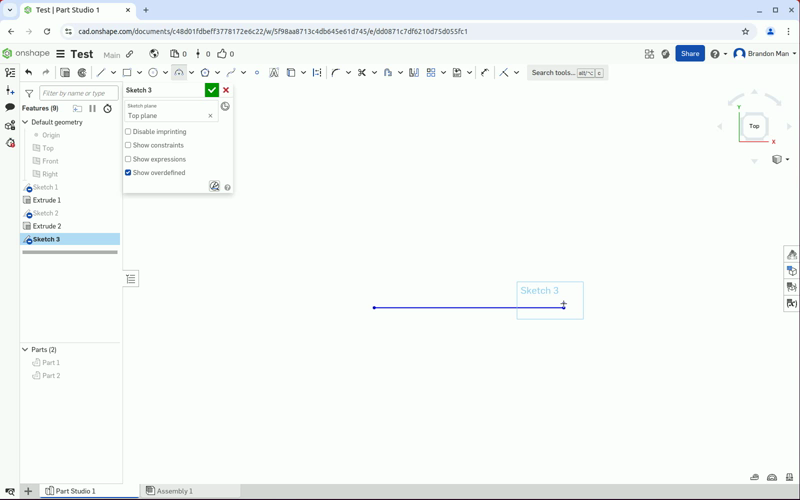
mouse_move(563, 303)
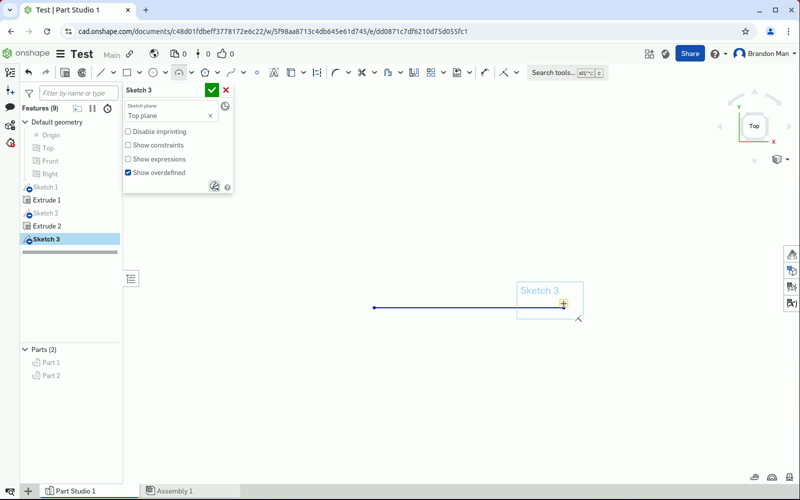
scroll(6)
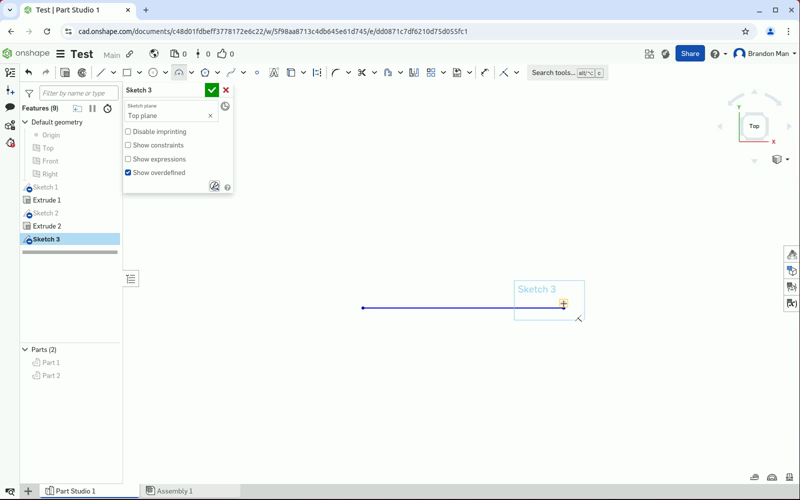
scroll(6)
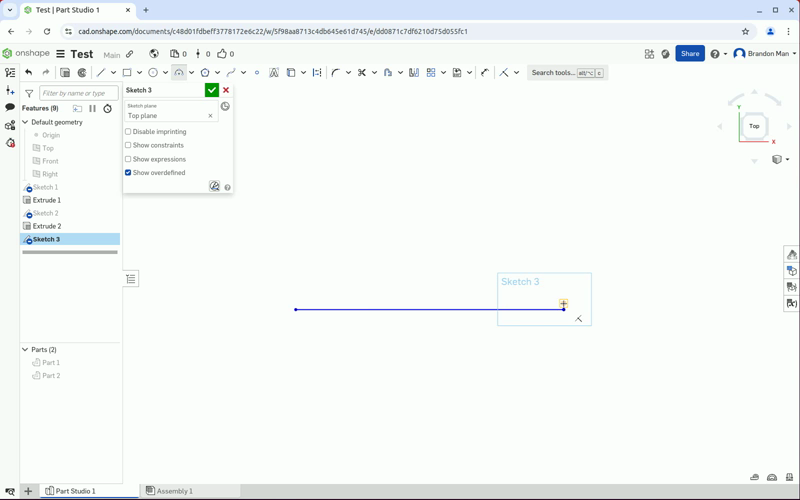
scroll(6)
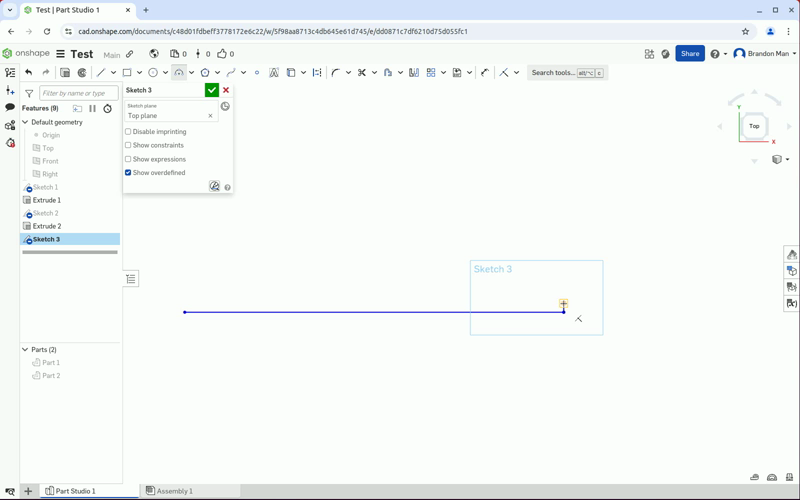
scroll(6)
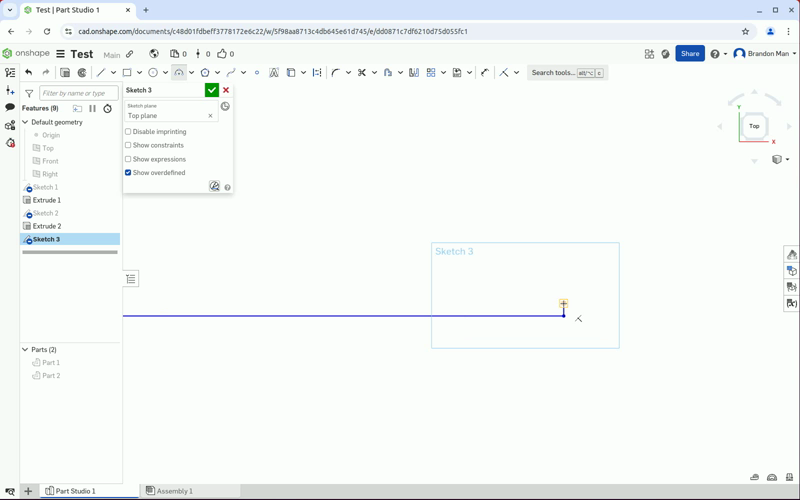
scroll(6)
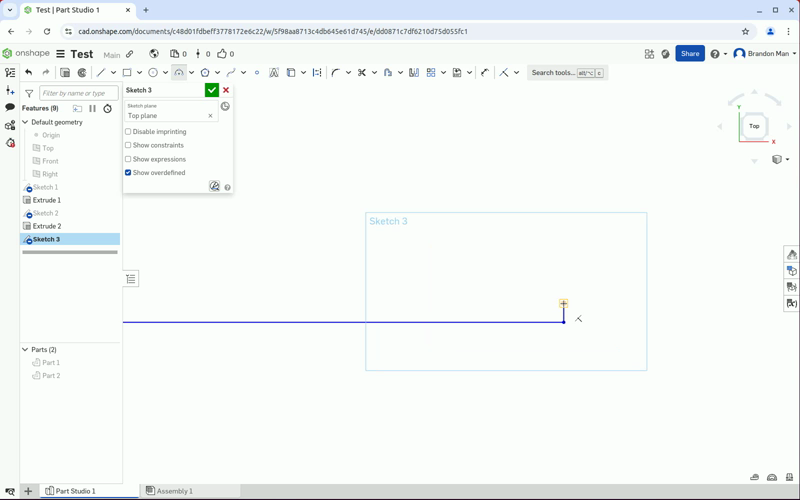
scroll(6)
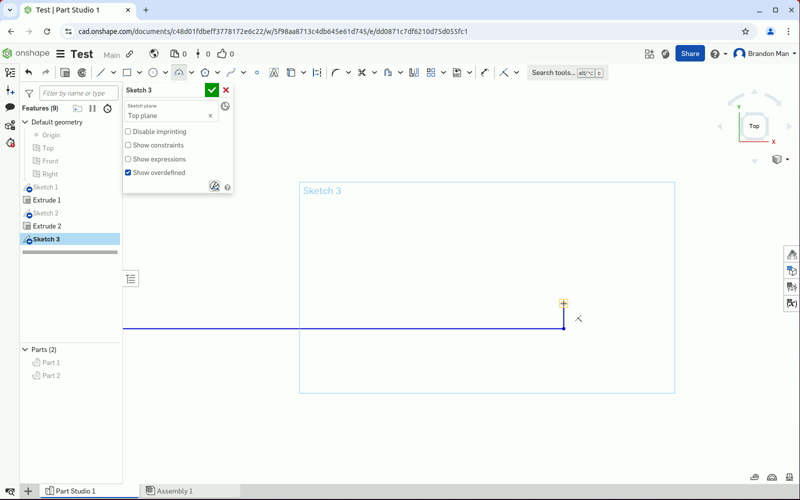
scroll(6)
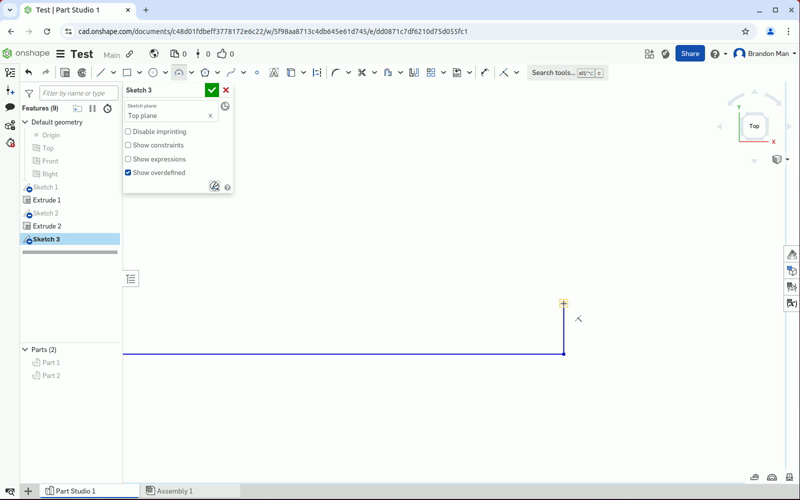
click(563, 303)
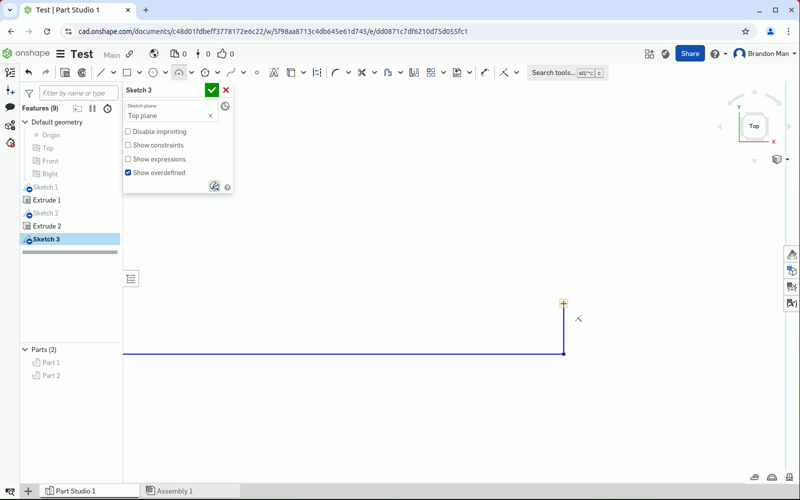
scroll(-6)
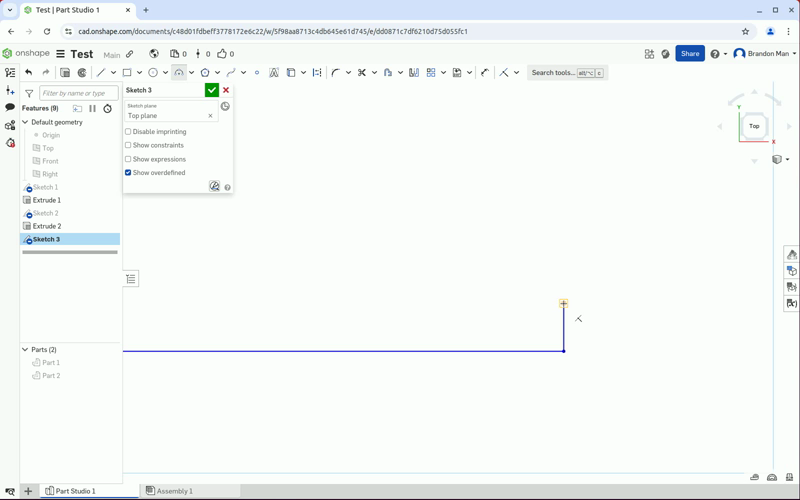
scroll(-6)
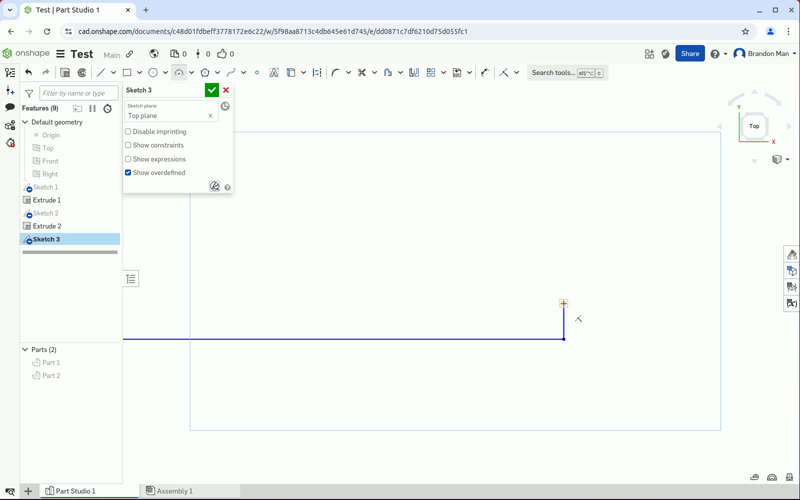
scroll(-6)
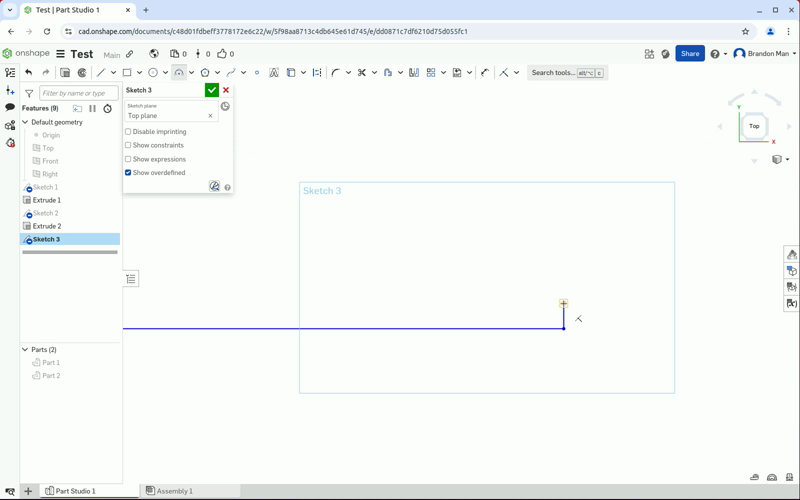
scroll(-6)
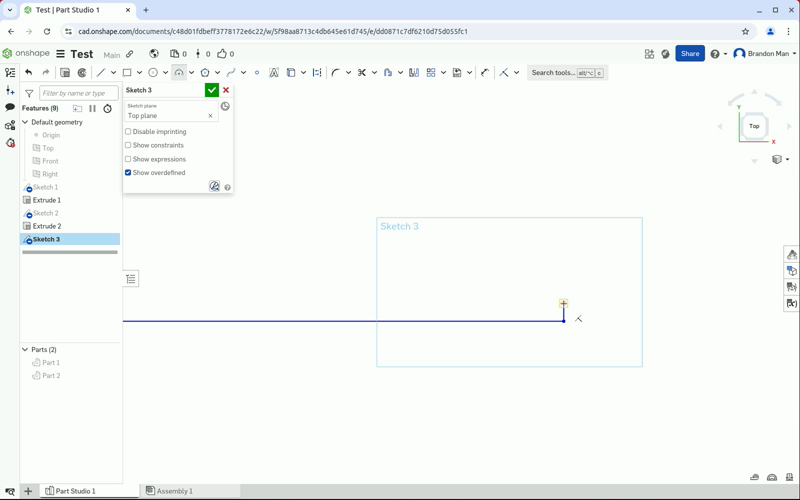
scroll(-6)
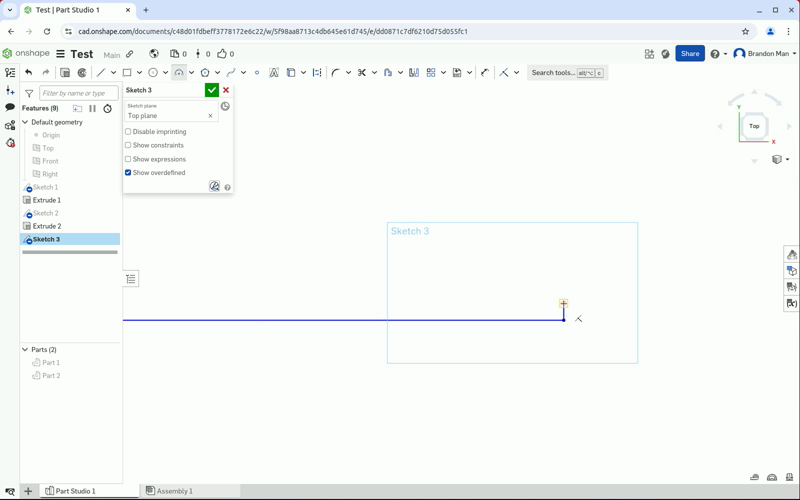
scroll(-6)
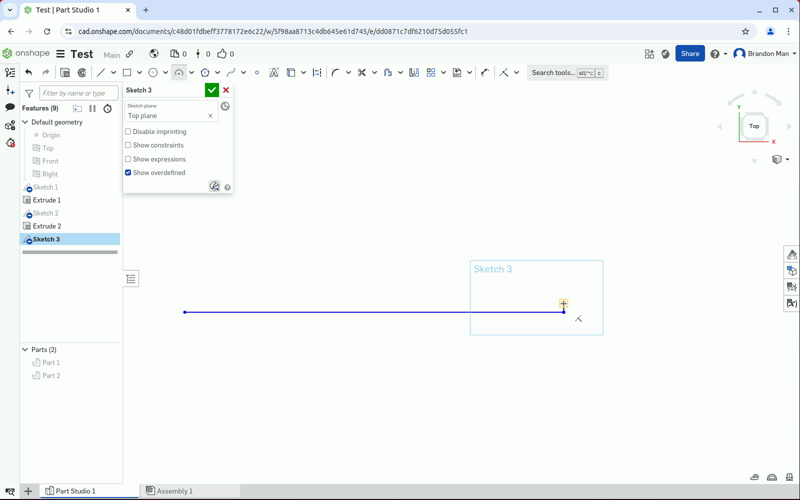
scroll(-6)
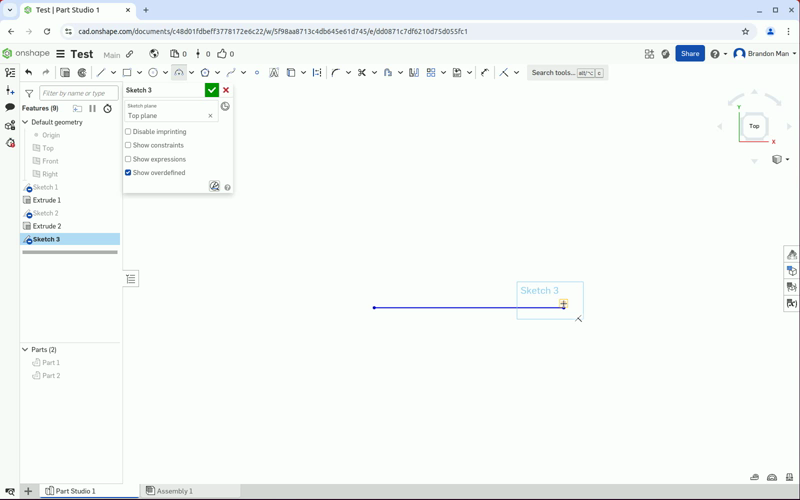
key_down(shift)
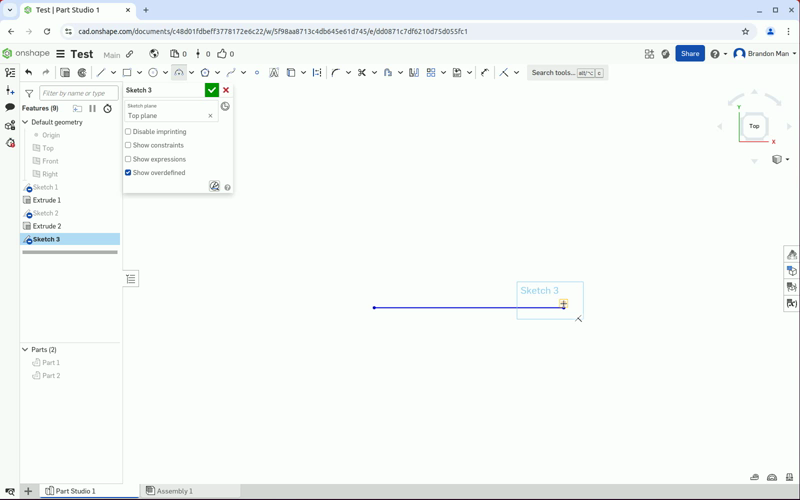
mouse_move(563, 293)
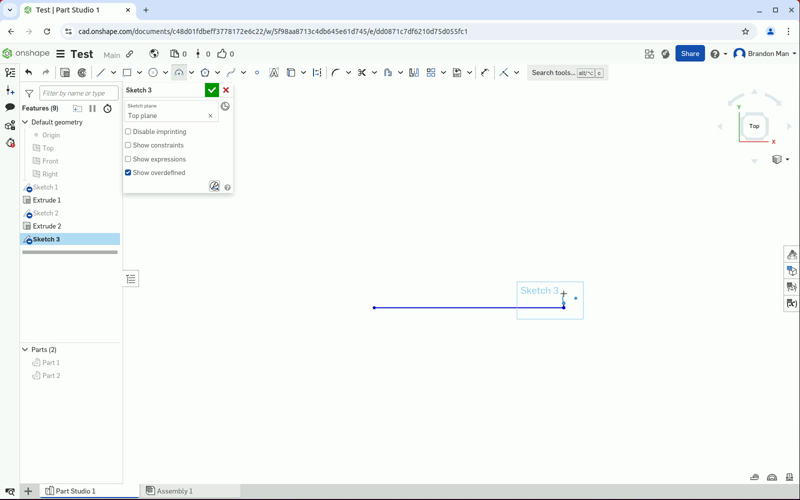
click(563, 293)
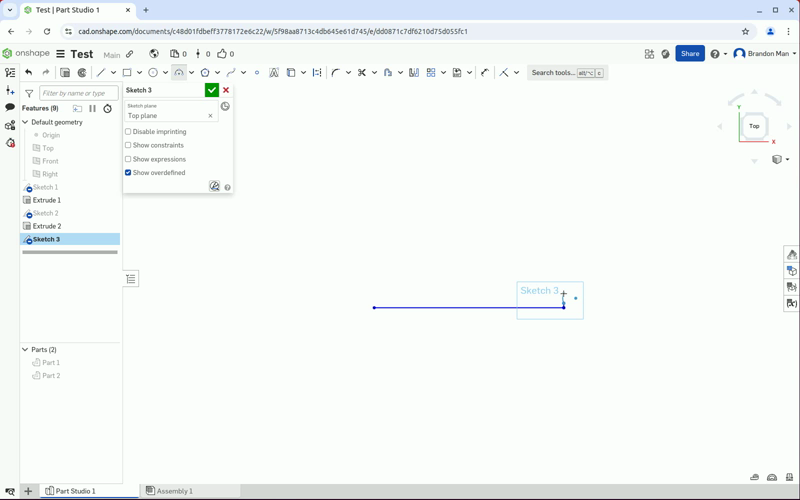
mouse_move(568, 298)
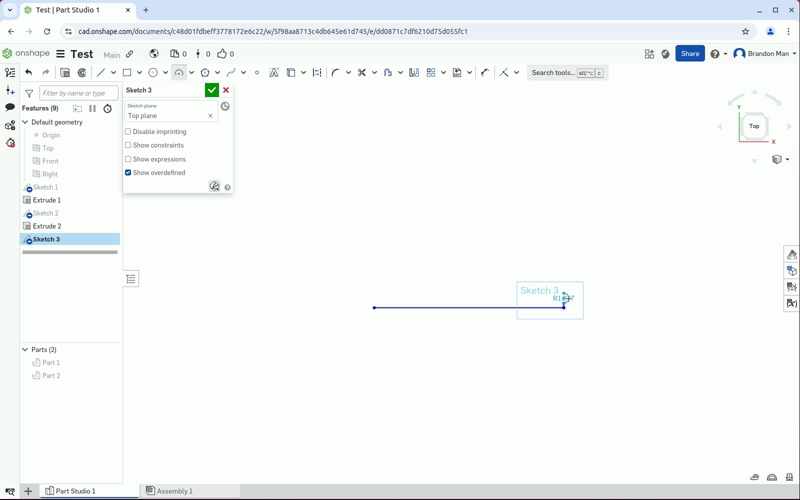
click(568, 298)
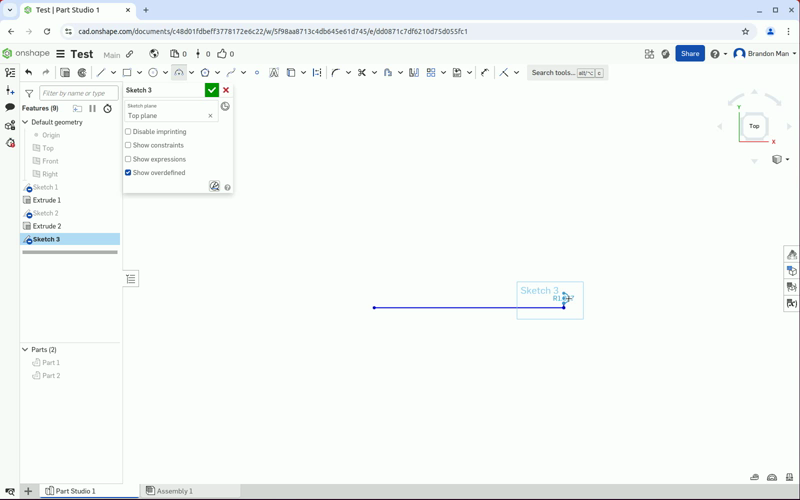
key_up(shift)
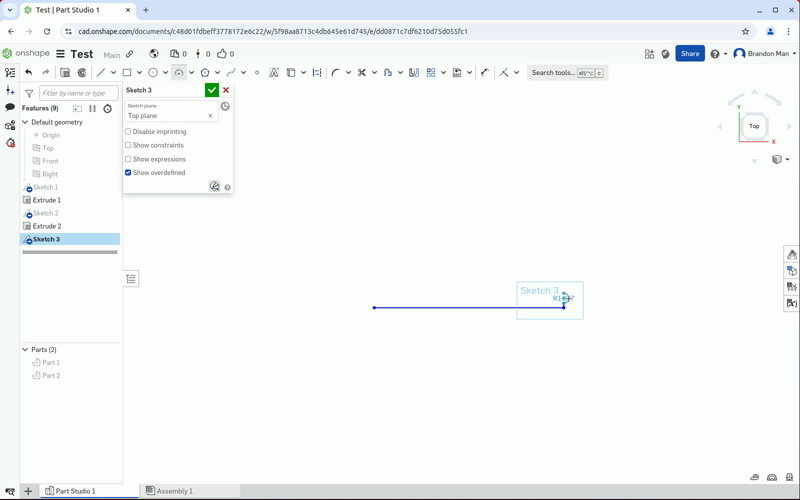
key(esc)
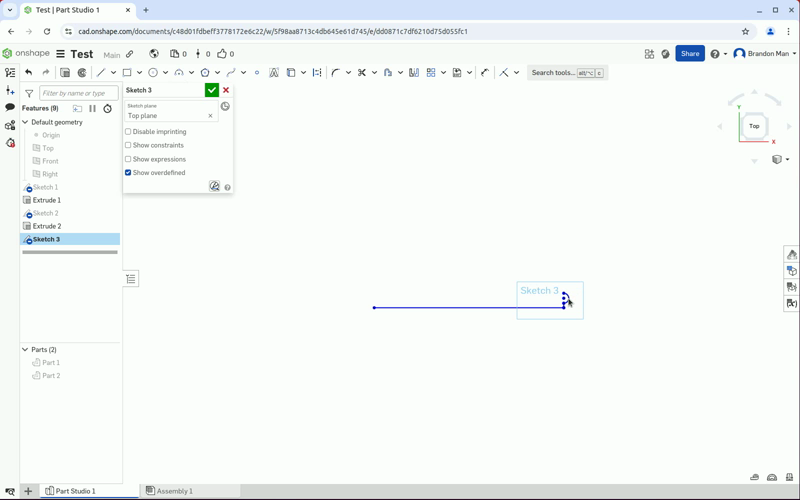
key(l)
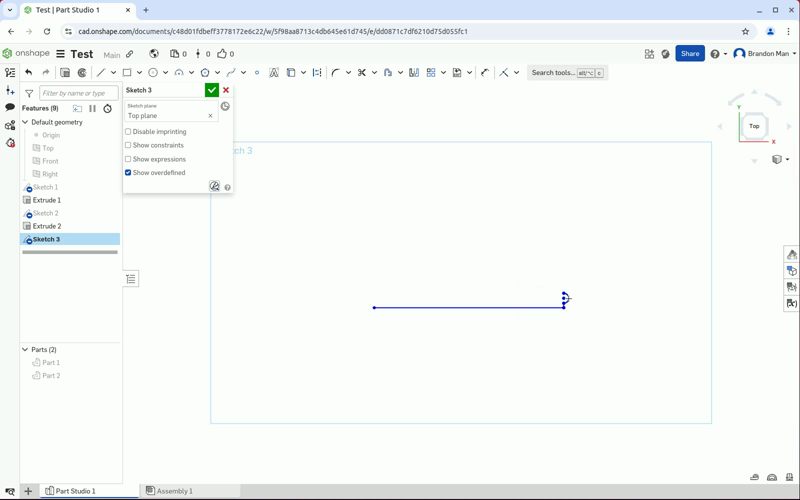
mouse_move(563, 293)
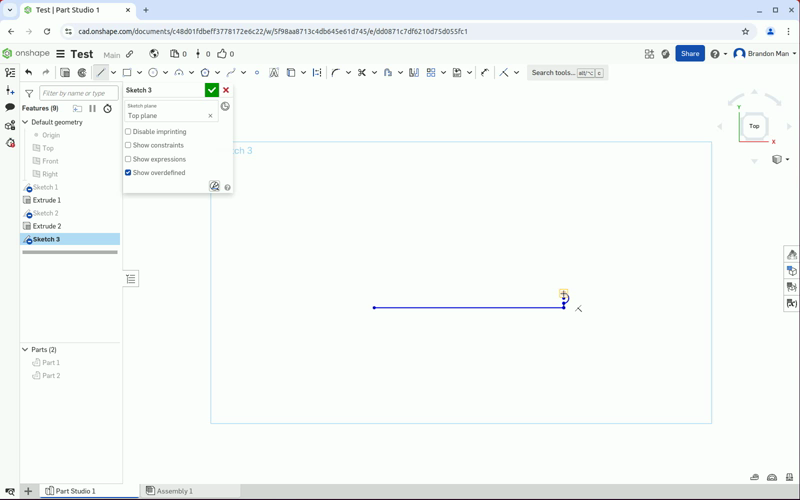
click(563, 293)
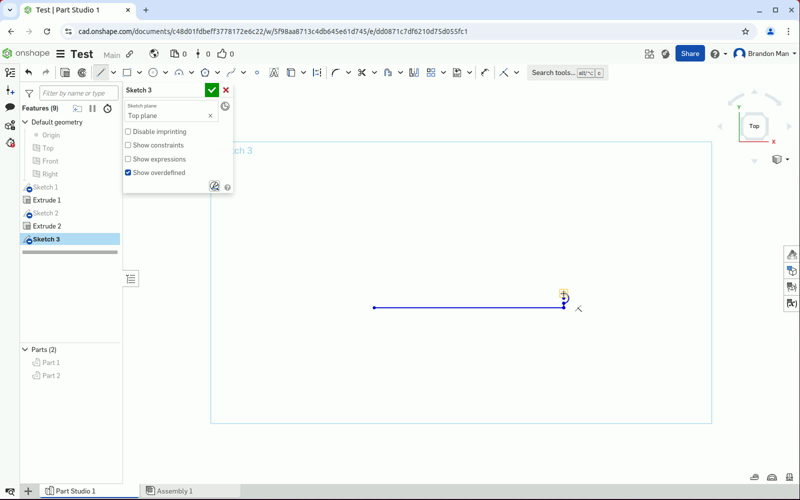
key_down(shift)
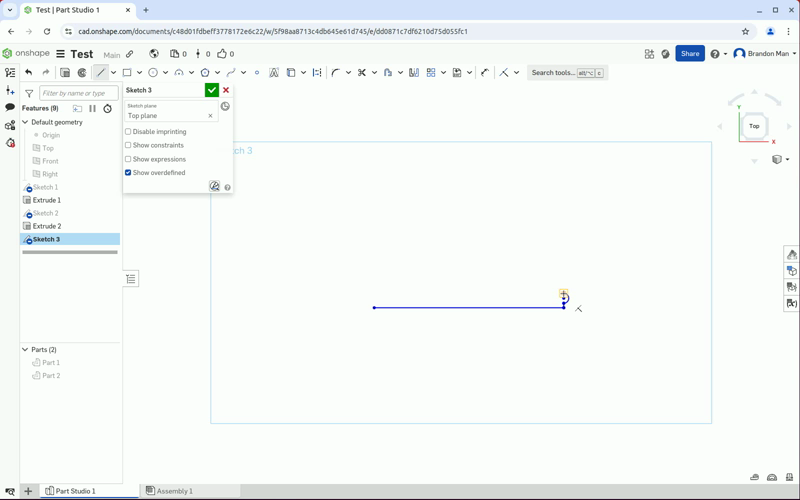
mouse_move(589, 293)
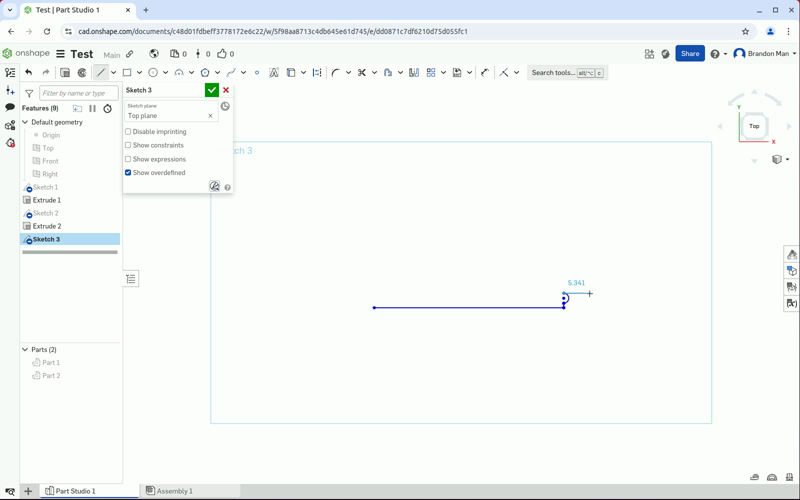
mouse_move(563, 289)
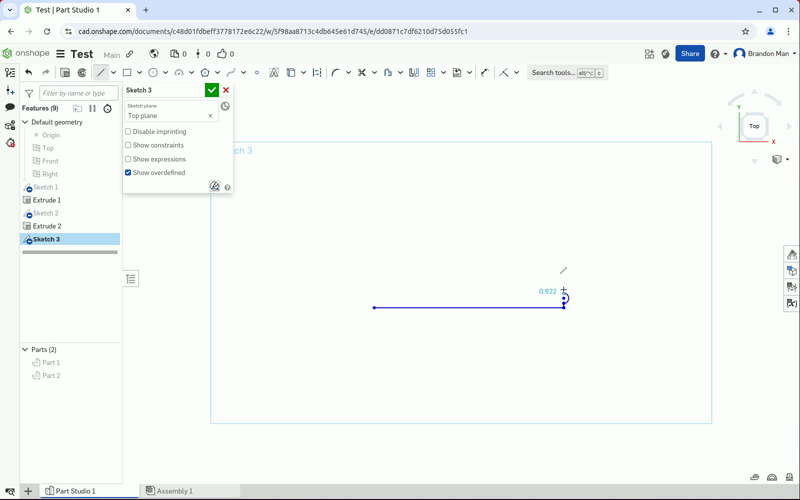
scroll(6)
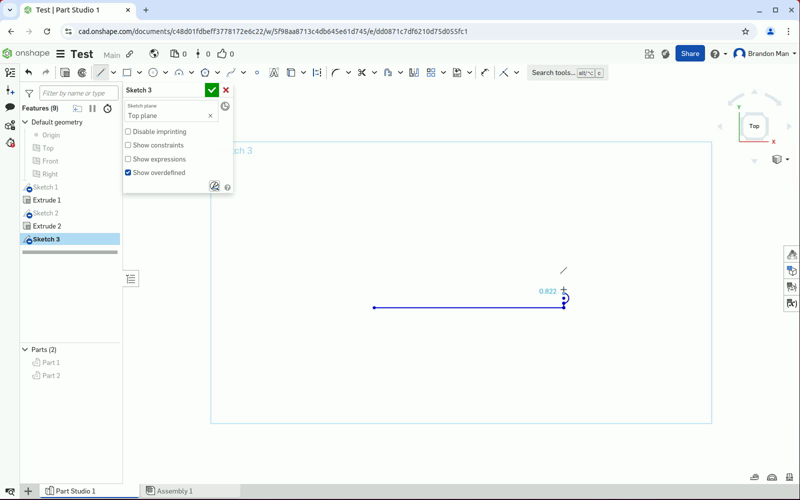
scroll(6)
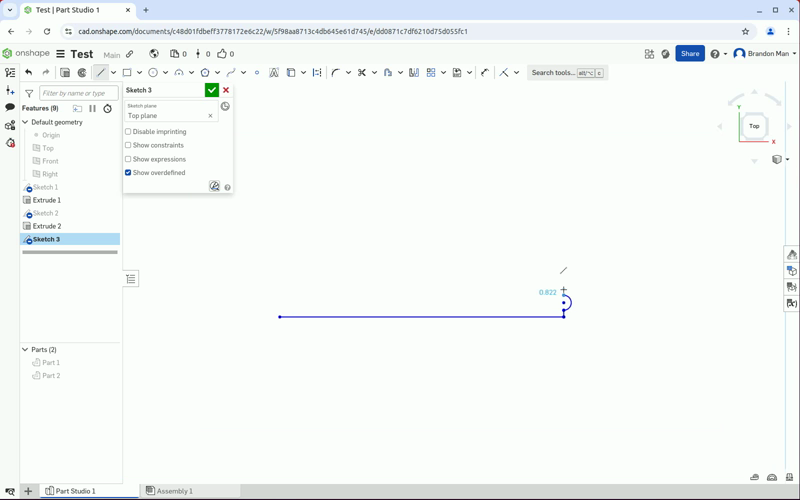
scroll(6)
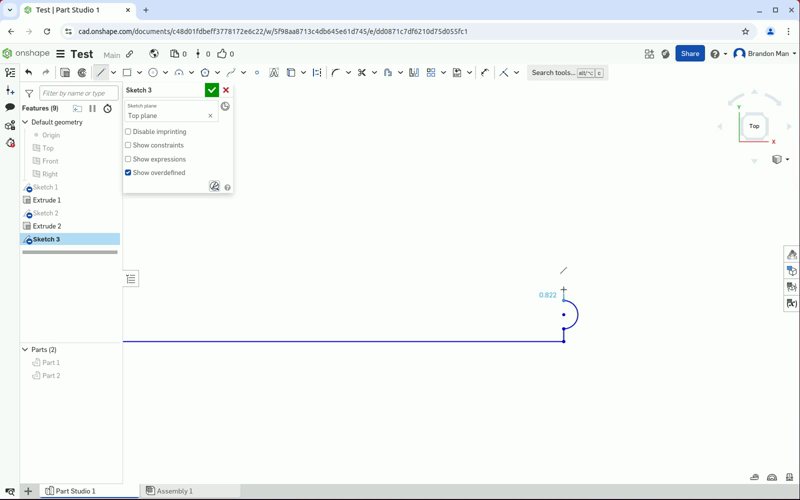
scroll(6)
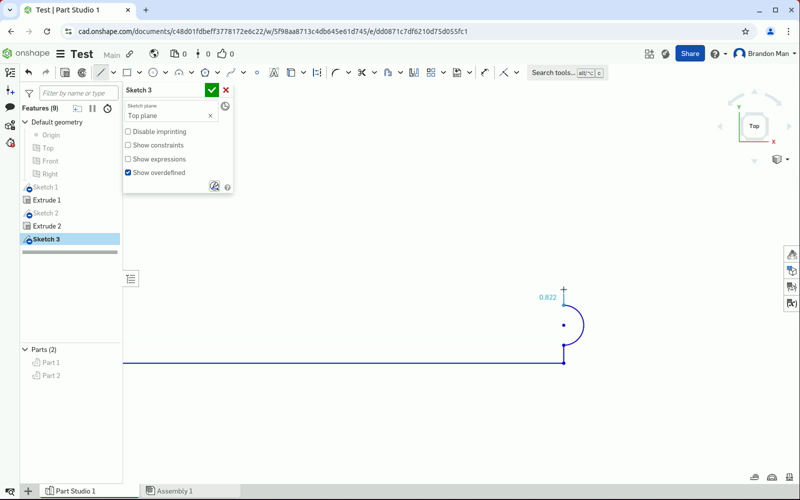
scroll(6)
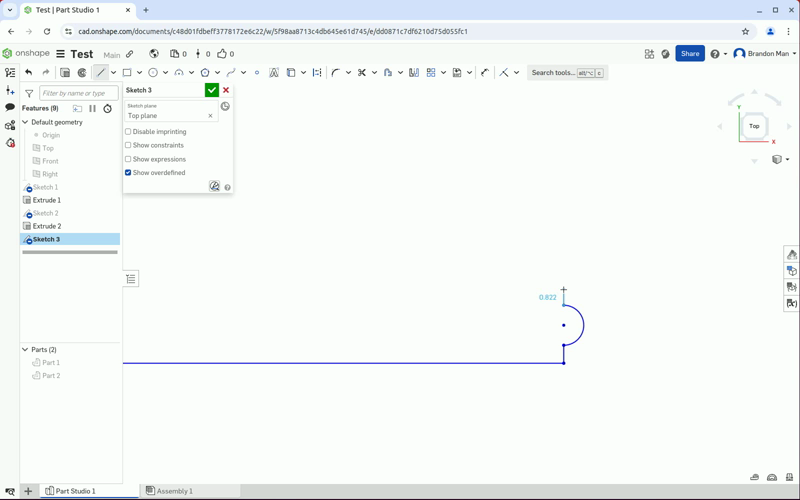
scroll(6)
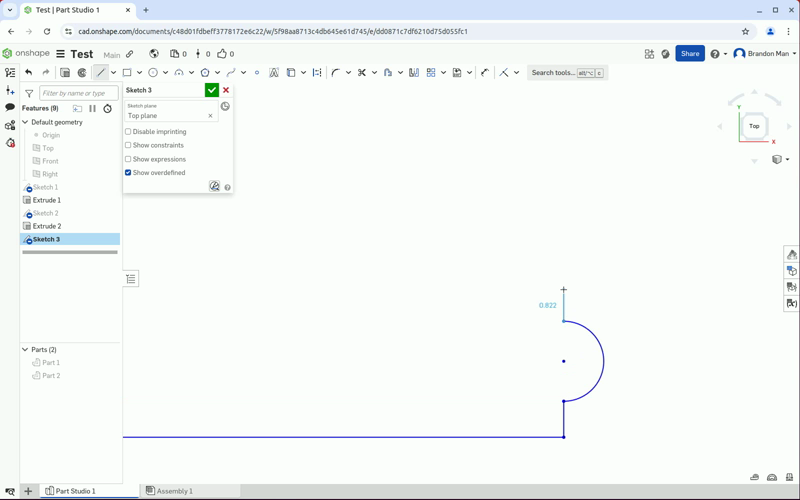
scroll(6)
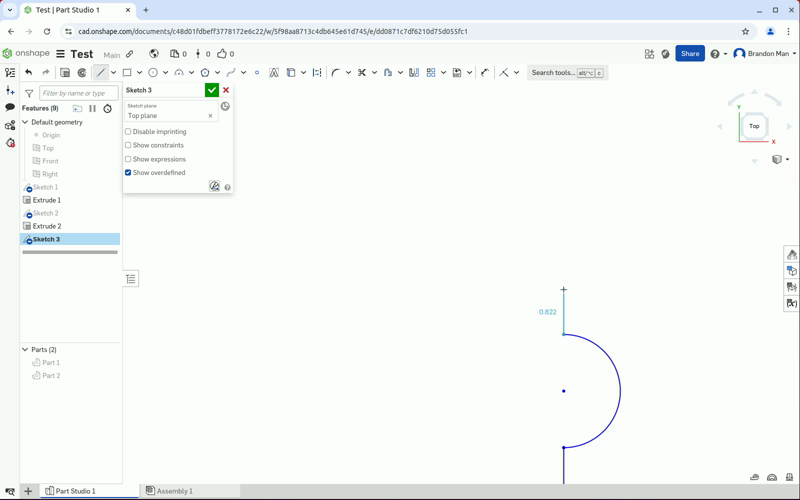
click(563, 289)
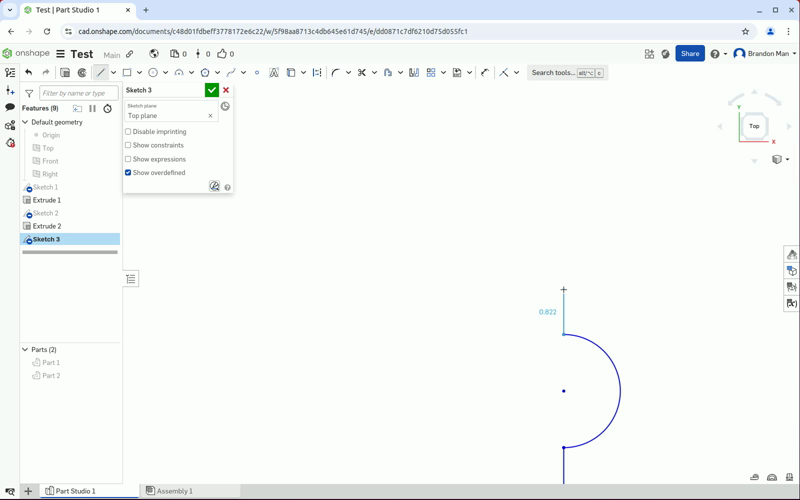
scroll(-6)
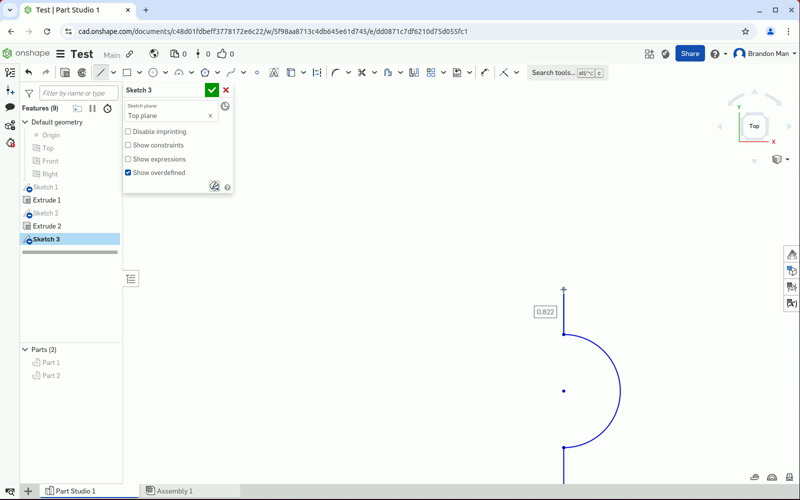
scroll(-6)
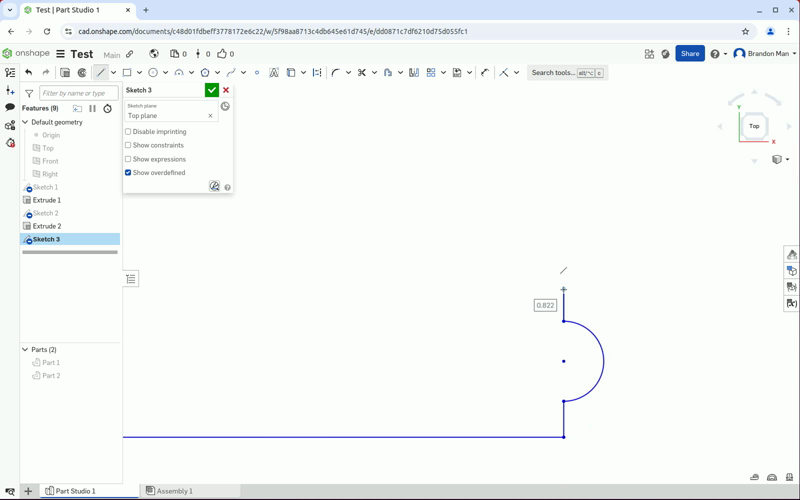
scroll(-6)
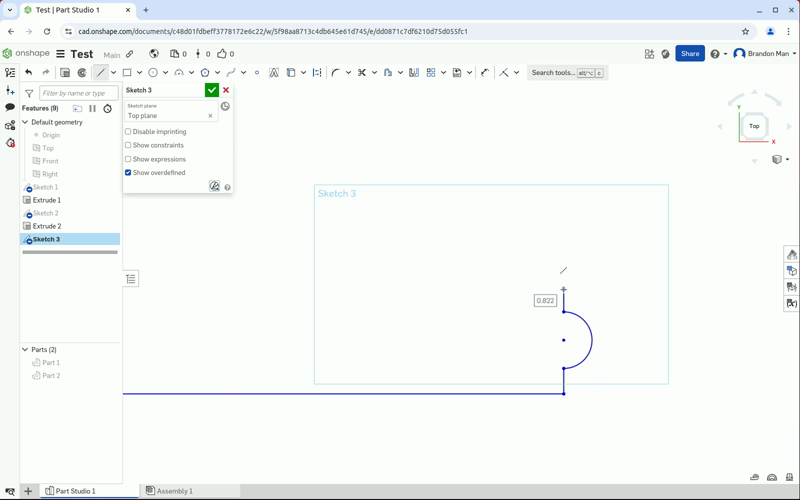
scroll(-6)
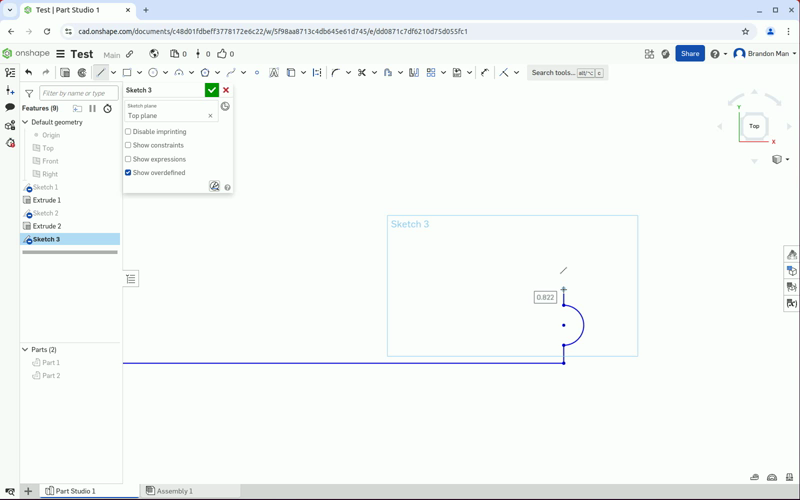
scroll(-6)
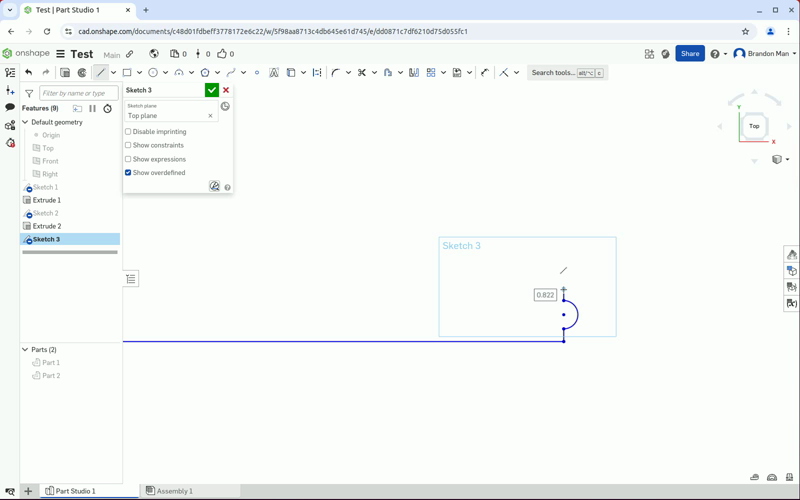
scroll(-6)
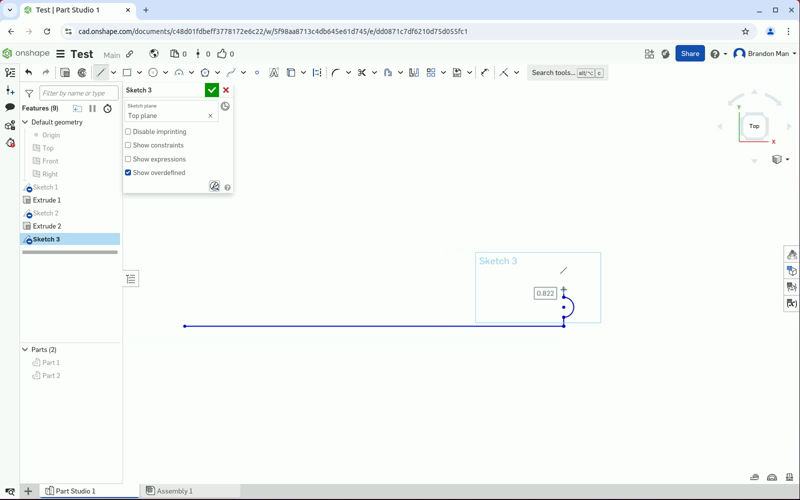
scroll(-6)
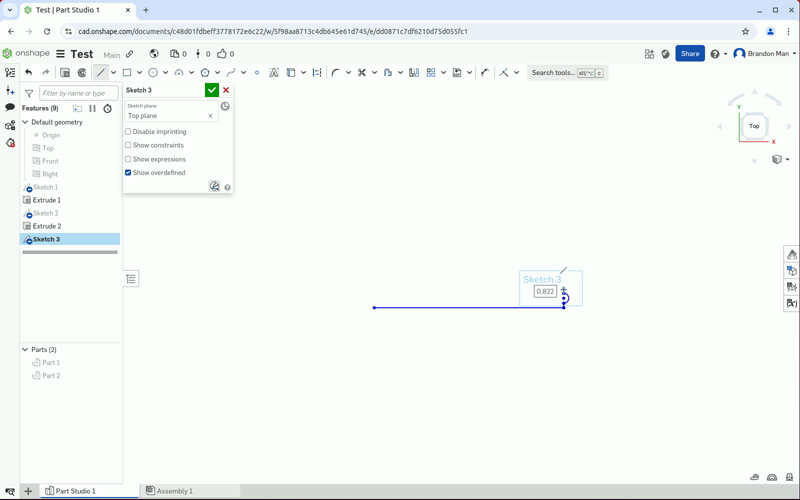
key_up(shift)
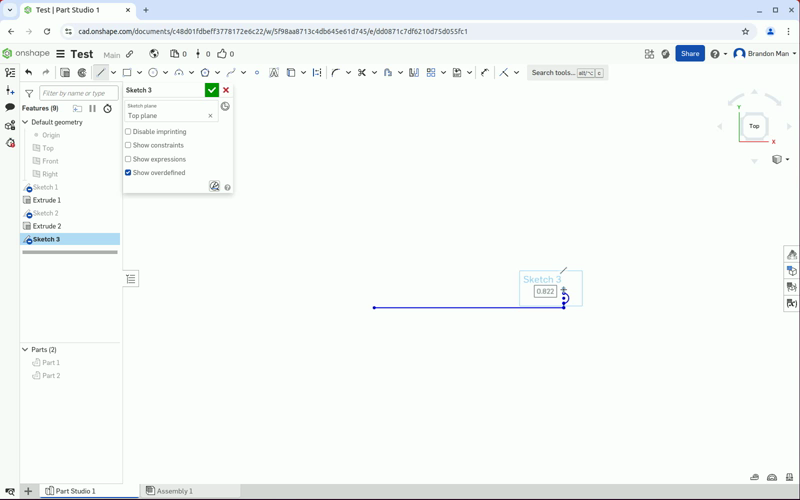
key_down(shift)
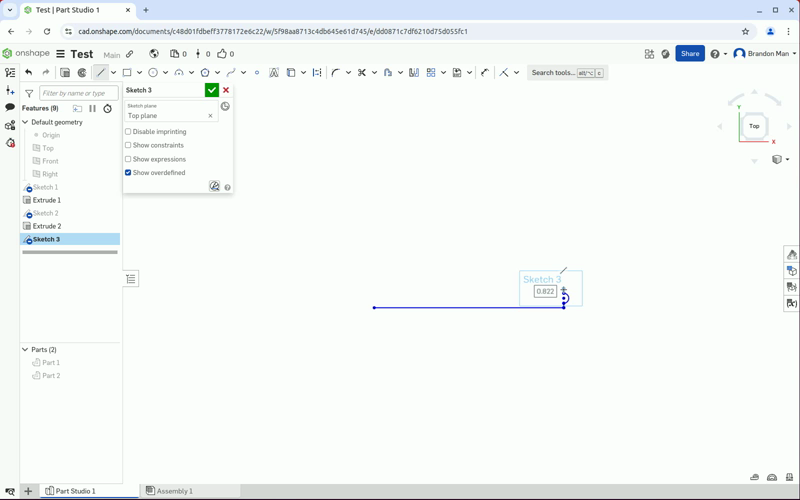
mouse_move(374, 289)
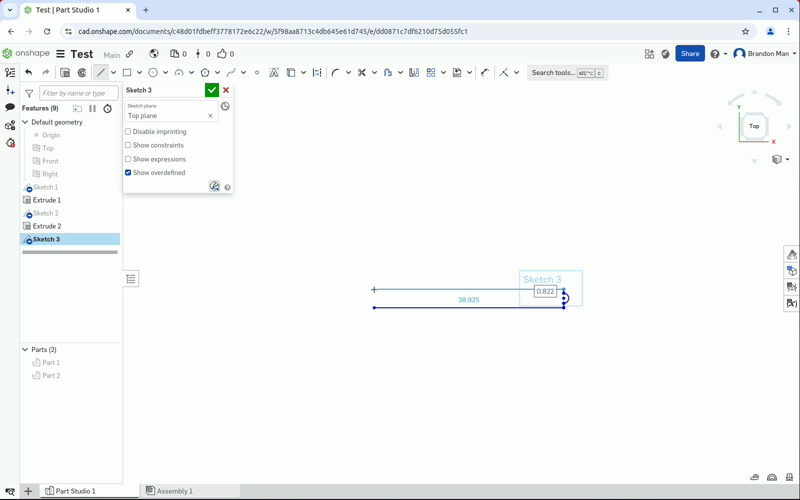
click(374, 289)
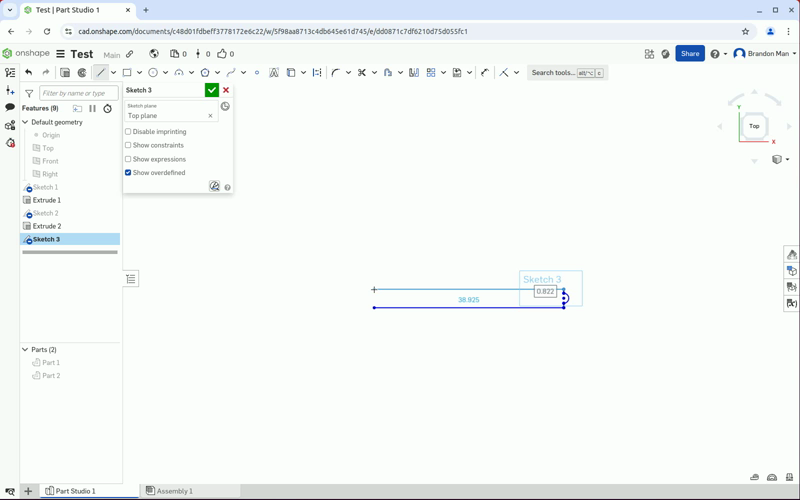
key_up(shift)
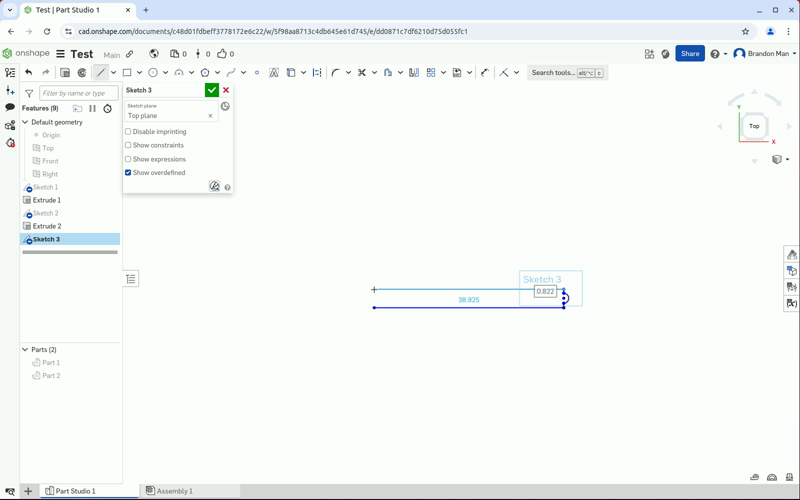
key_down(shift)
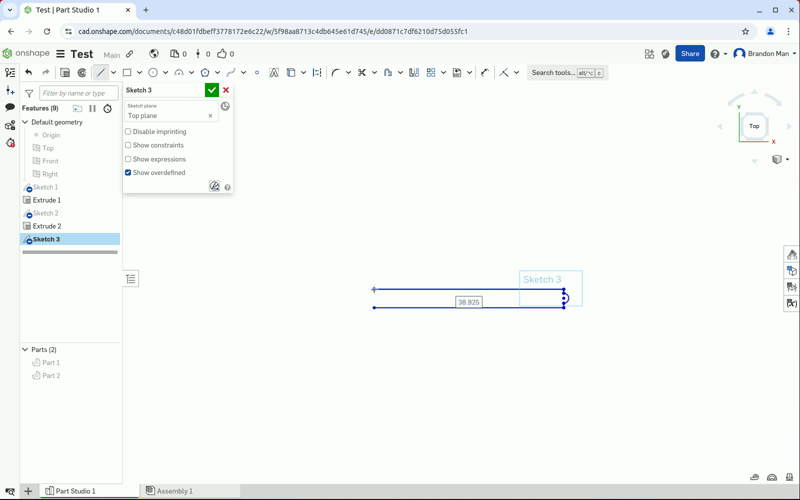
mouse_move(404, 289)
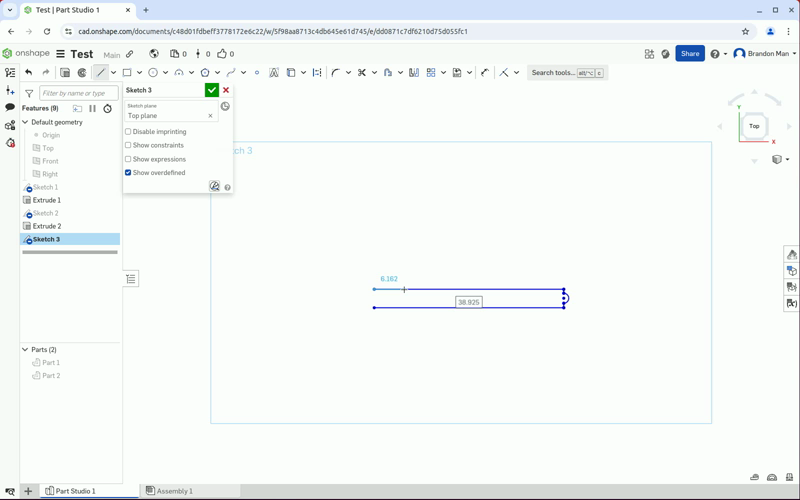
mouse_move(374, 293)
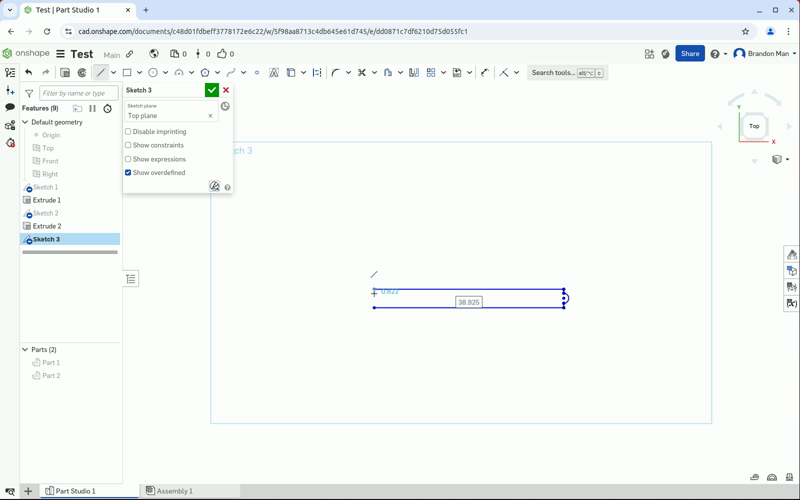
scroll(6)
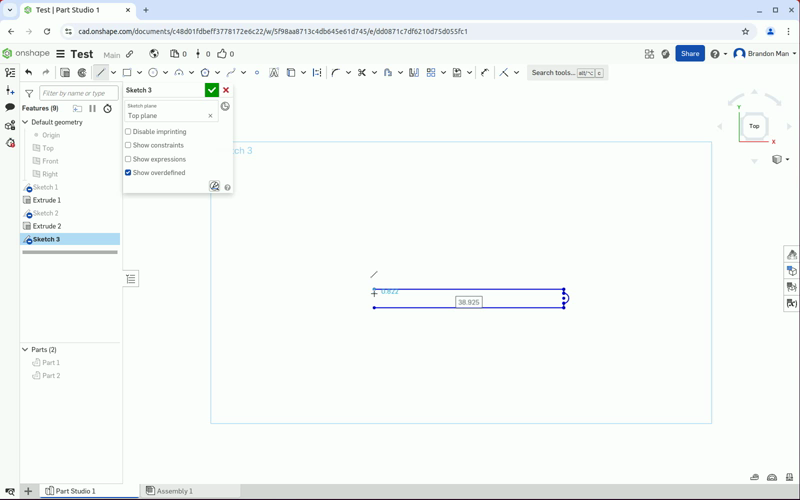
scroll(6)
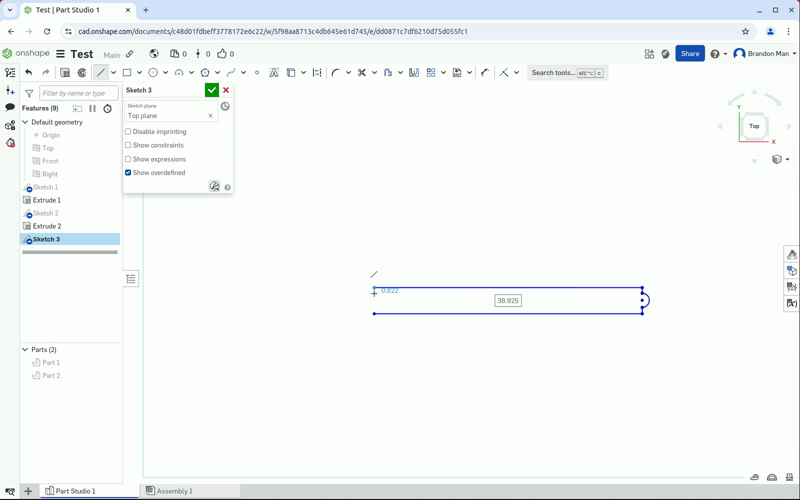
scroll(6)
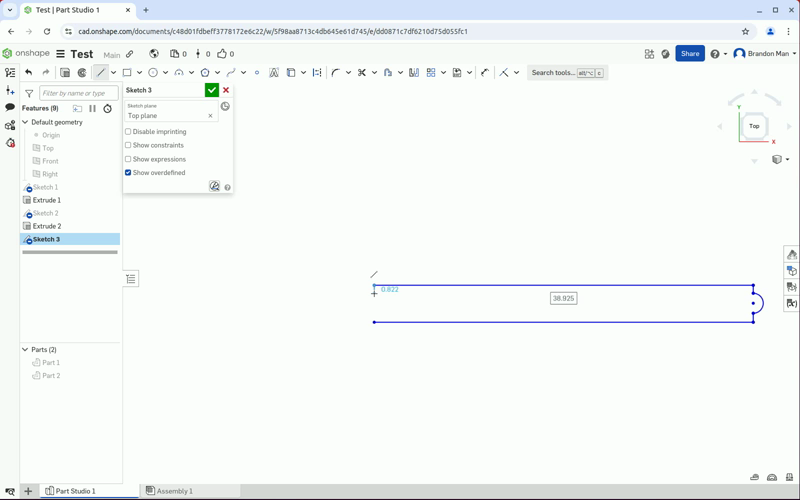
scroll(6)
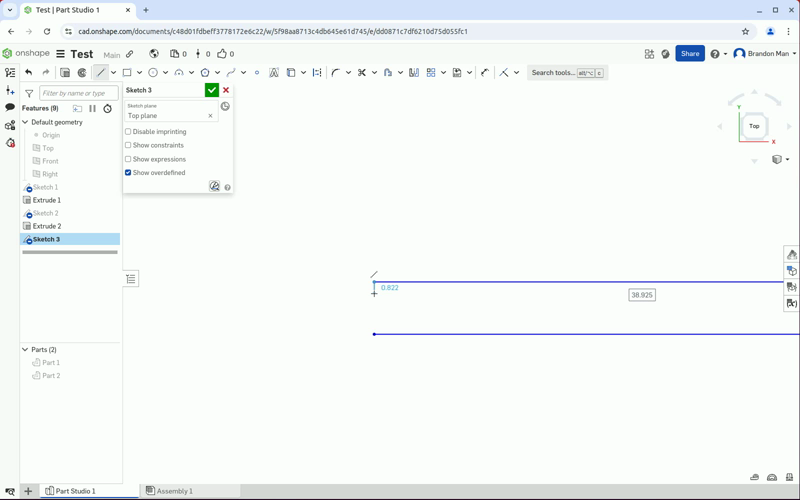
scroll(6)
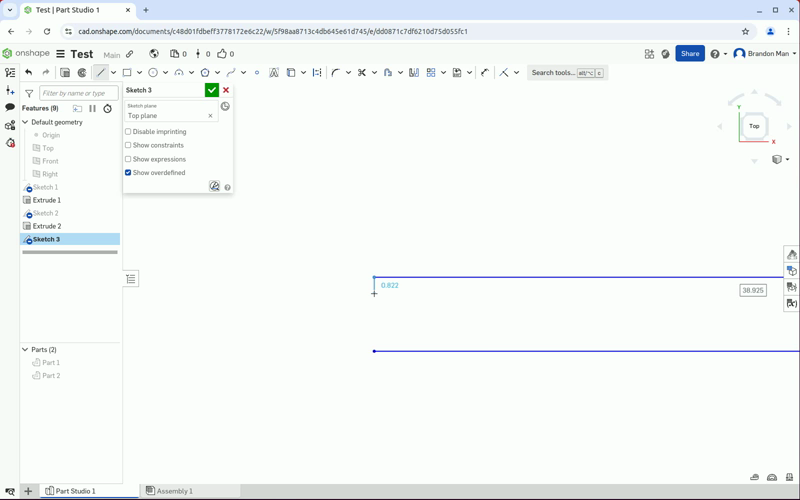
scroll(6)
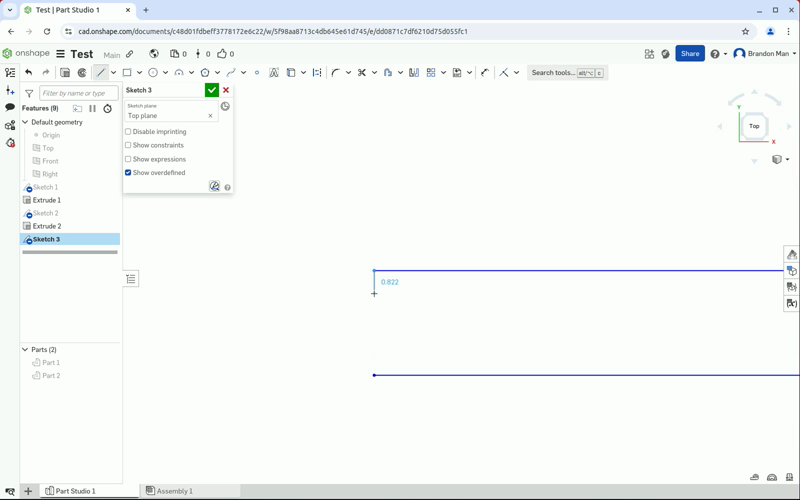
scroll(6)
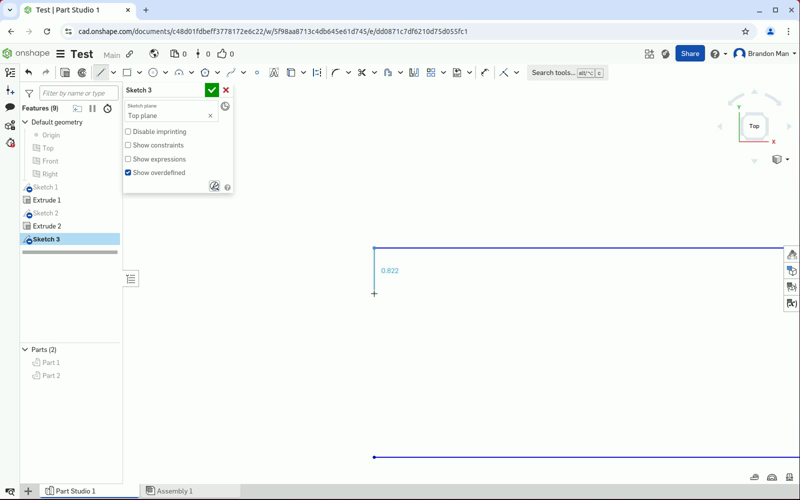
click(374, 293)
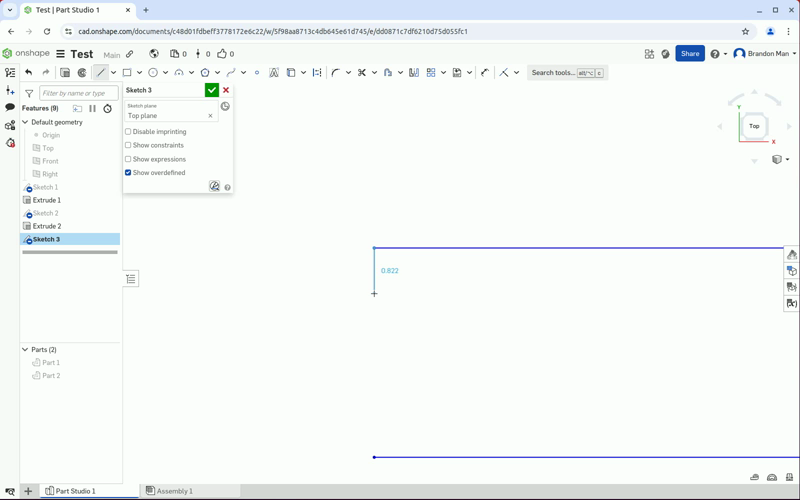
scroll(-6)
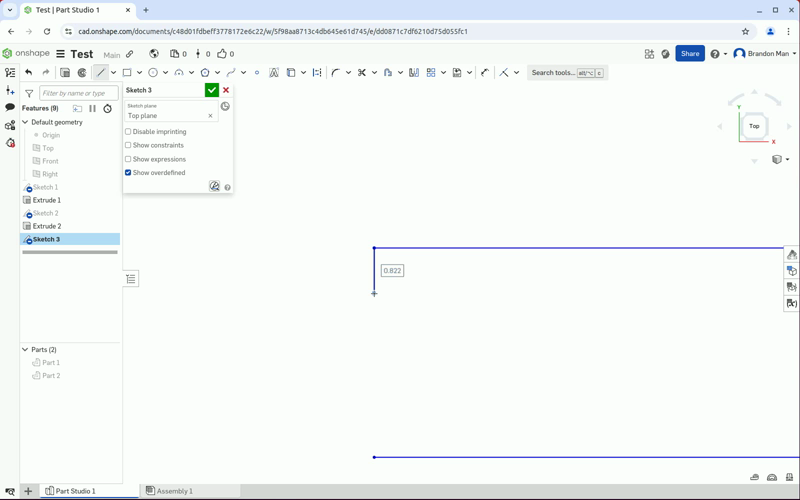
scroll(-6)
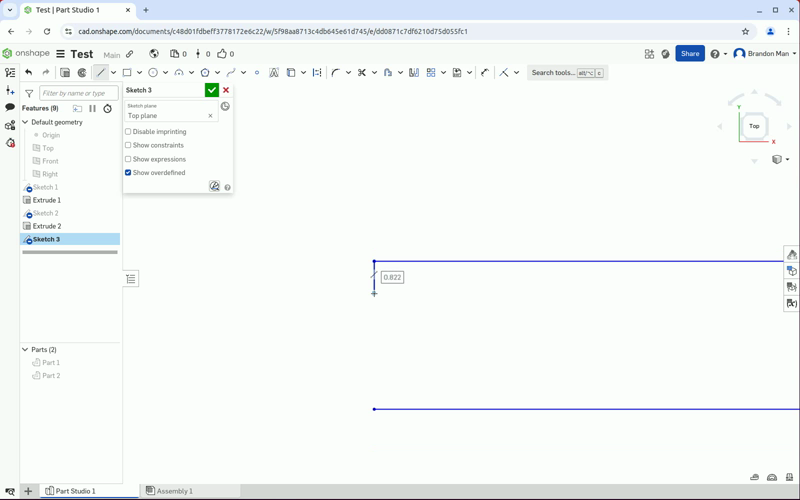
scroll(-6)
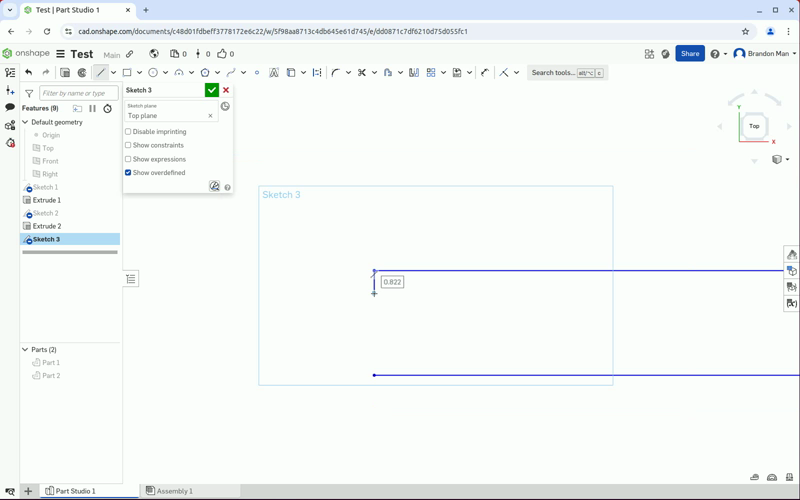
scroll(-6)
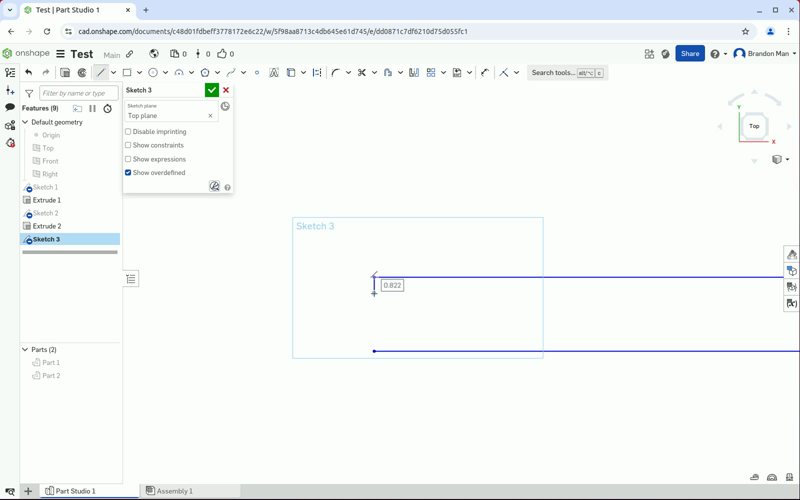
scroll(-6)
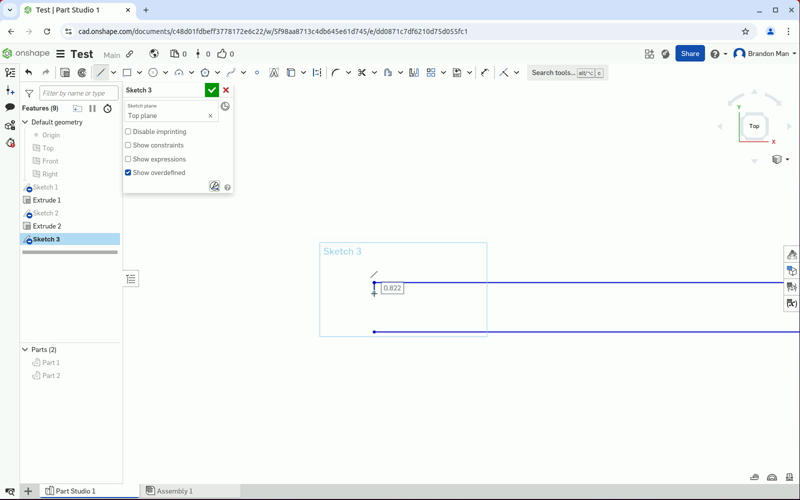
scroll(-6)
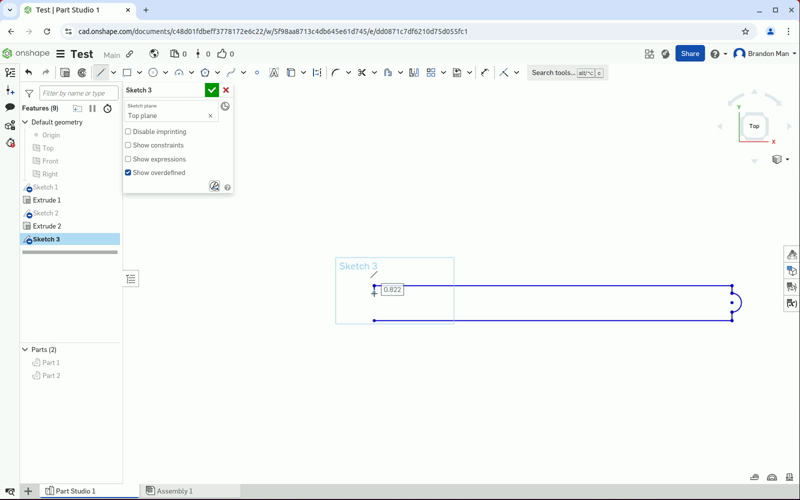
scroll(-6)
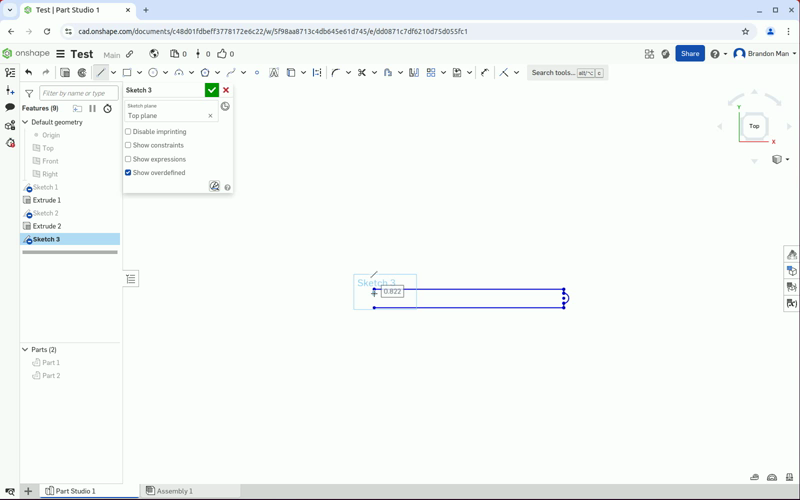
key_up(shift)
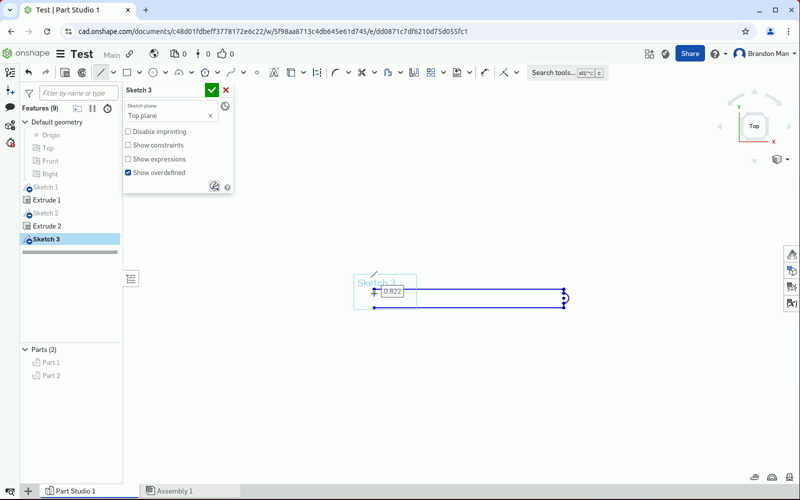
key(esc)
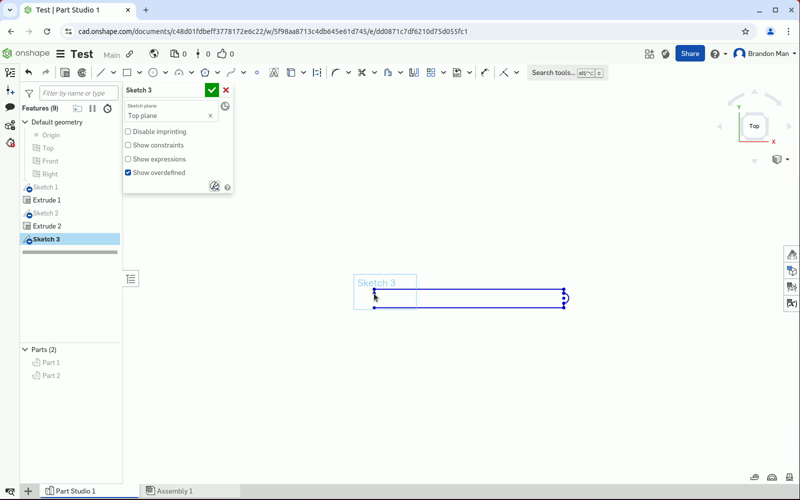
key(a)
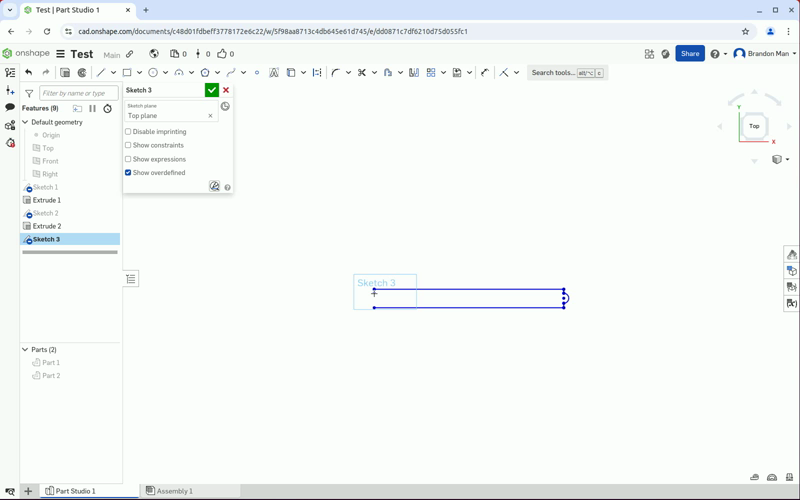
mouse_move(374, 293)
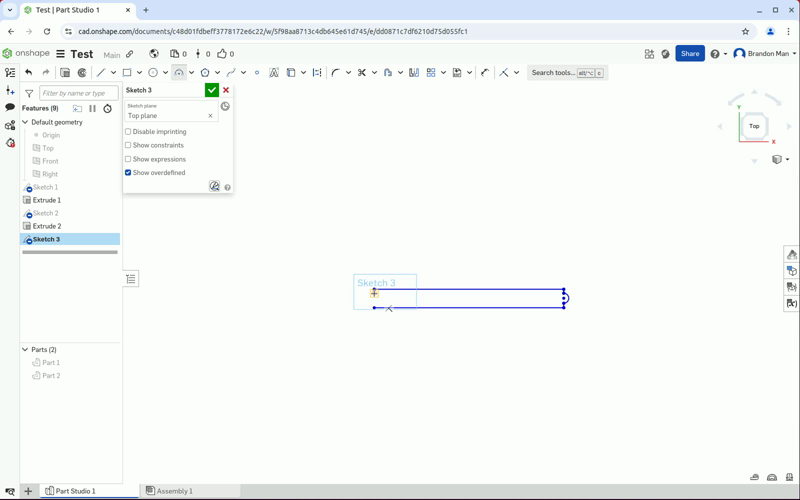
scroll(6)
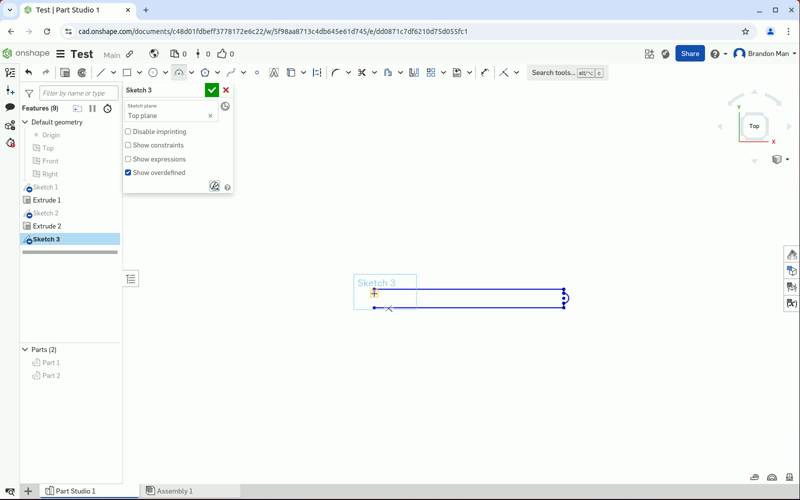
scroll(6)
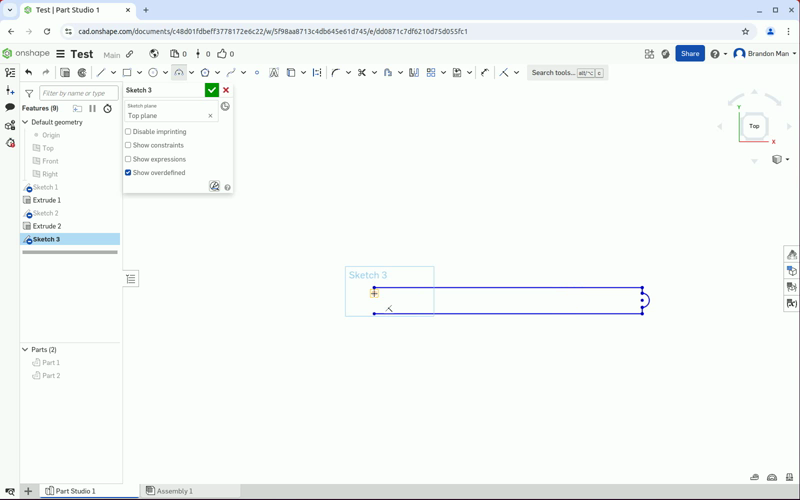
scroll(6)
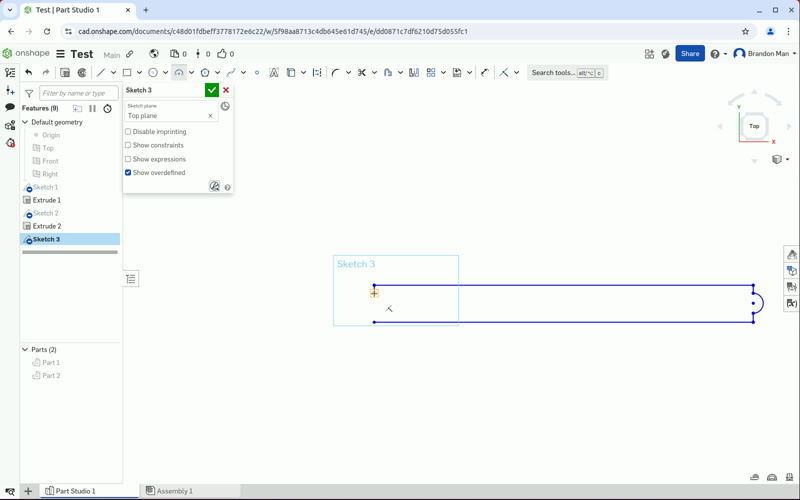
scroll(6)
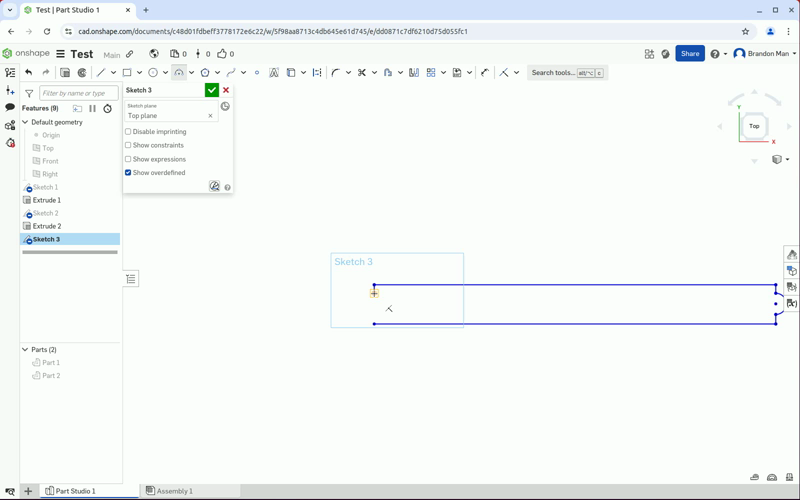
scroll(6)
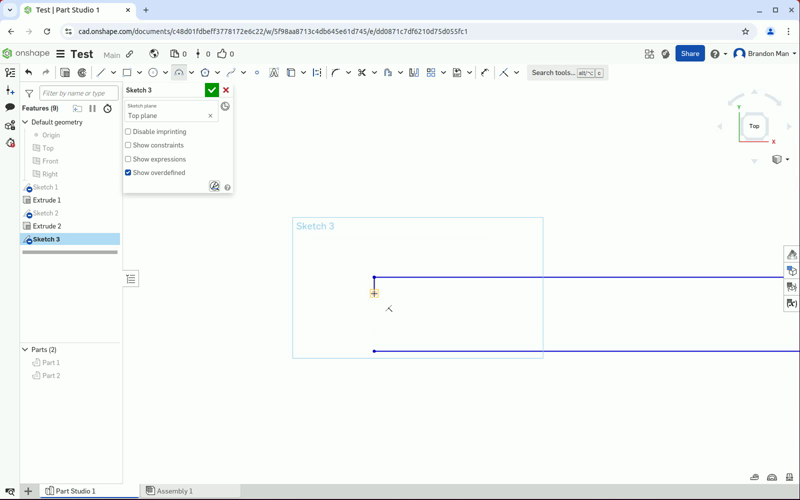
scroll(6)
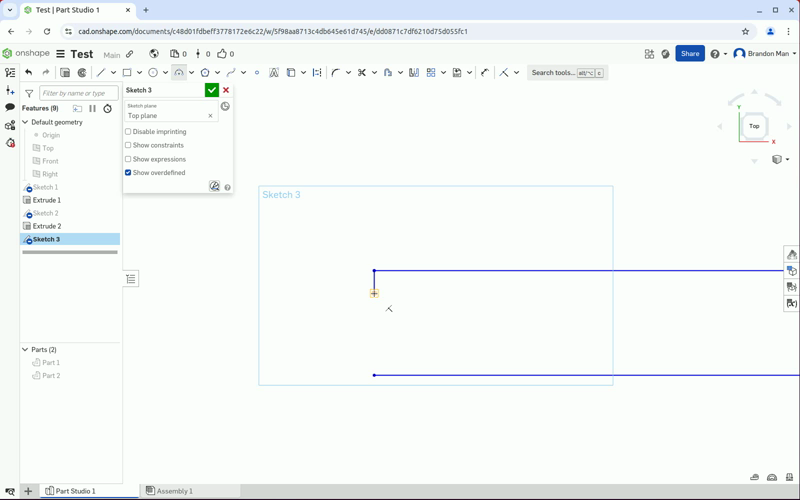
scroll(6)
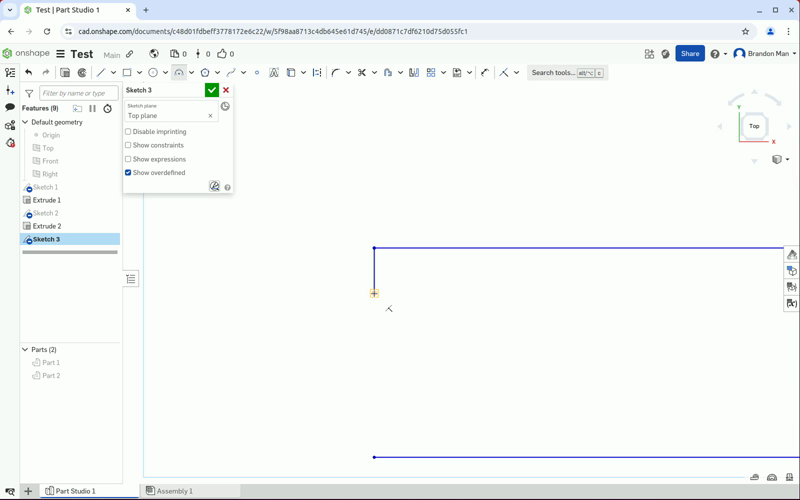
click(374, 293)
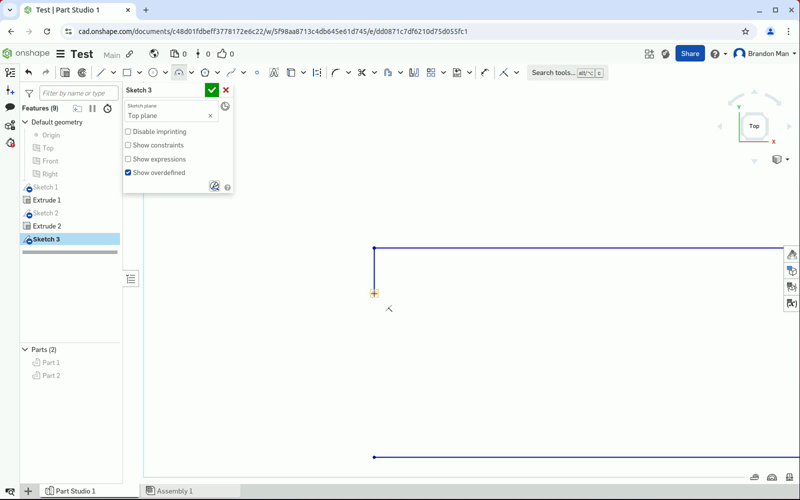
scroll(-6)
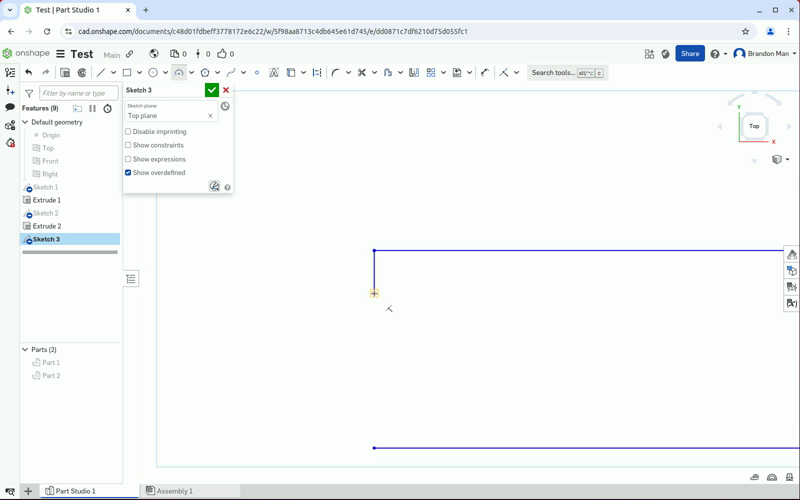
scroll(-6)
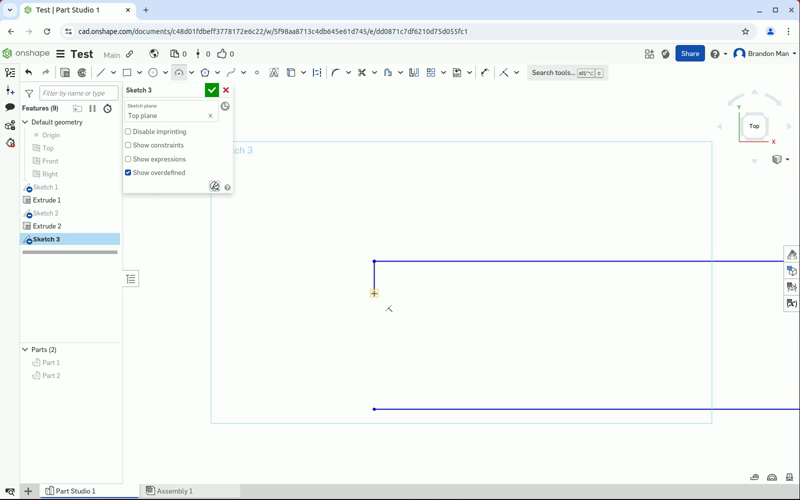
scroll(-6)
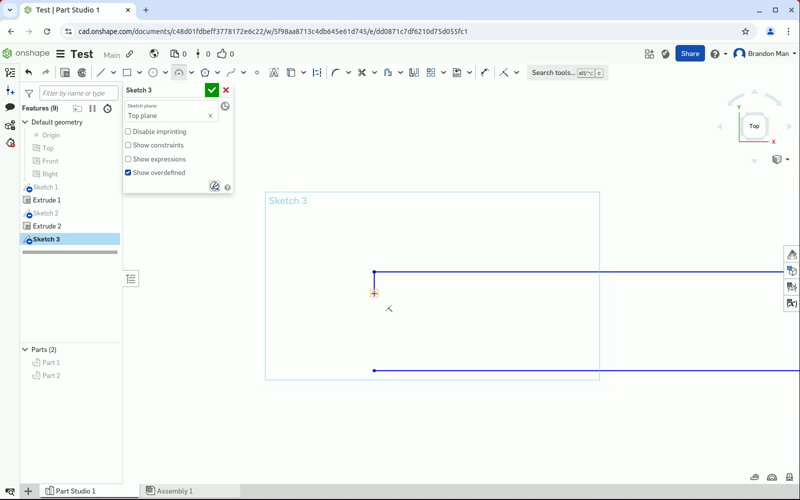
scroll(-6)
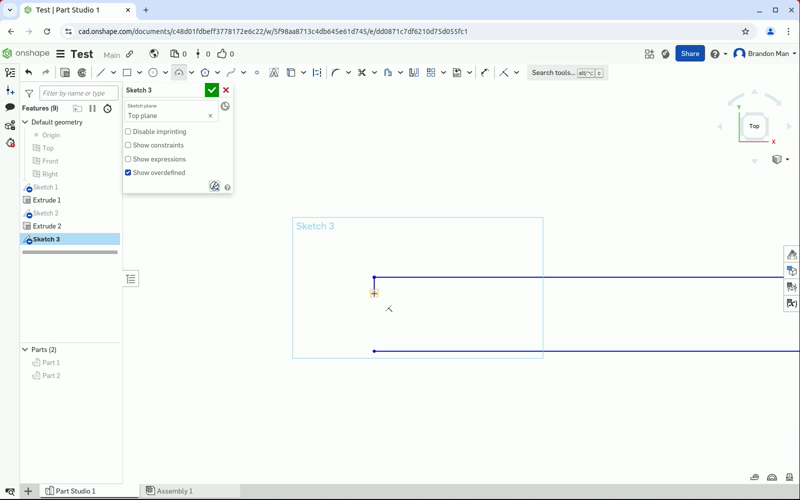
scroll(-6)
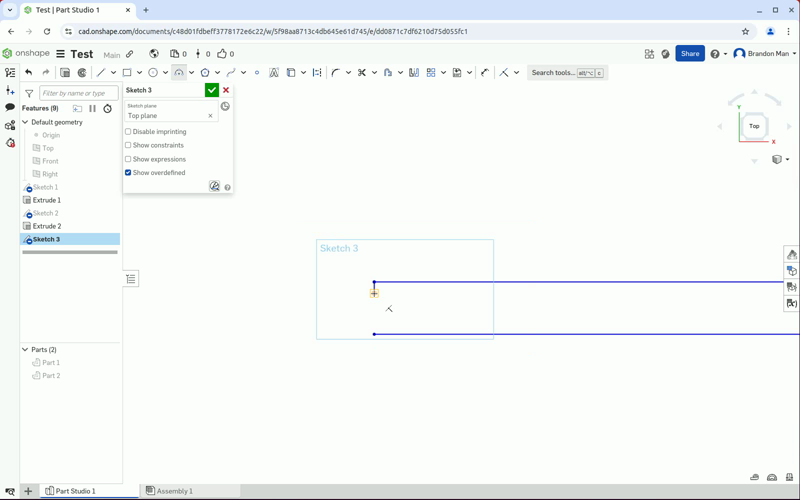
scroll(-6)
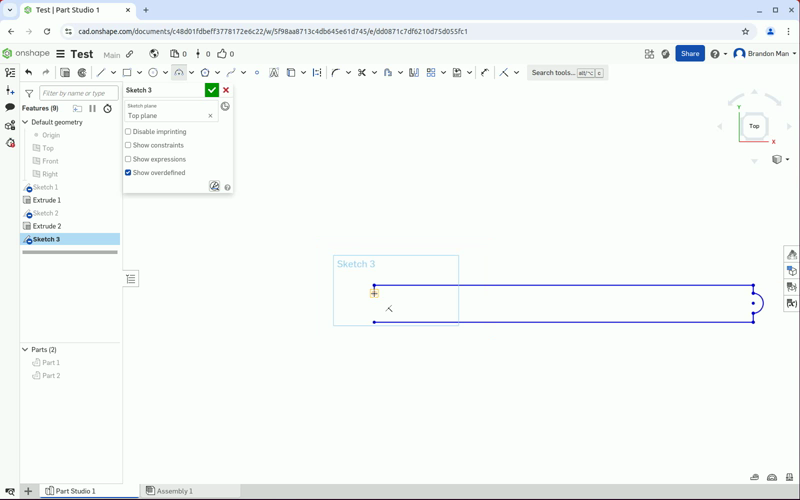
scroll(-6)
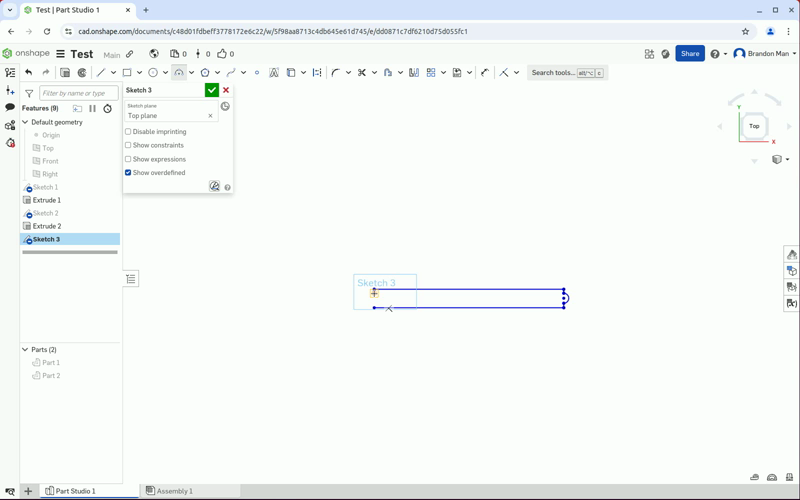
key_down(shift)
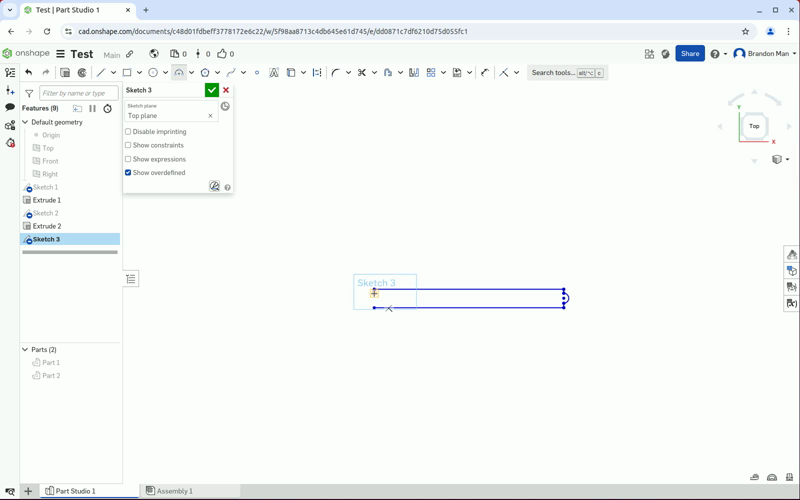
mouse_move(374, 303)
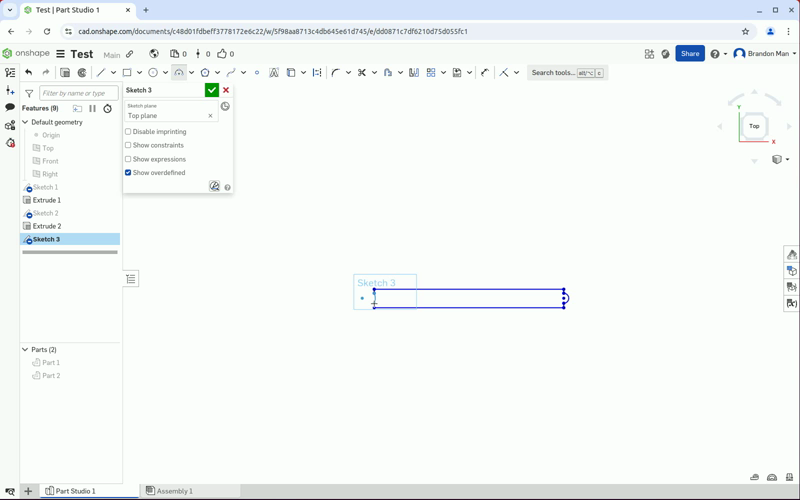
scroll(6)
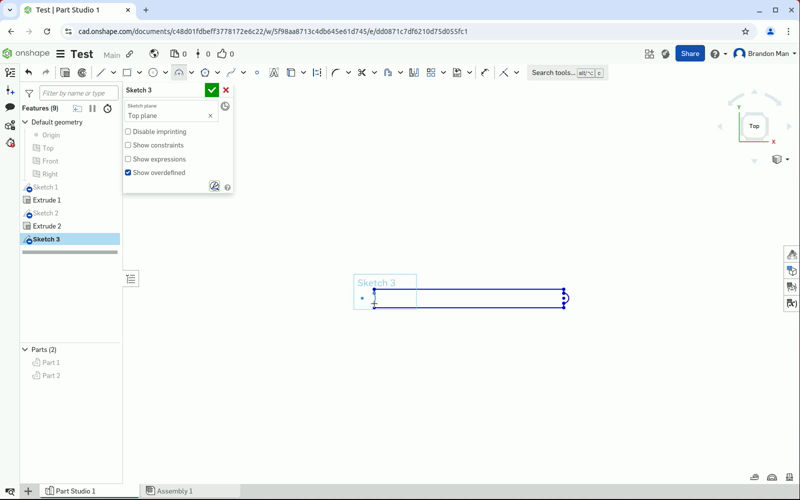
scroll(6)
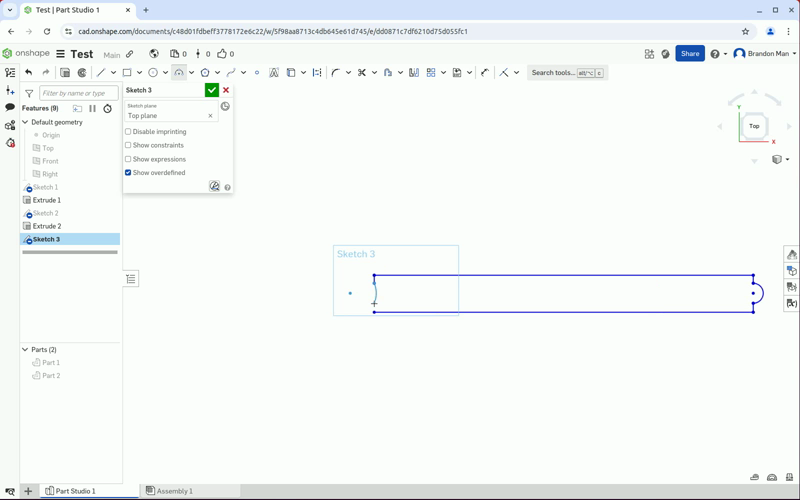
scroll(6)
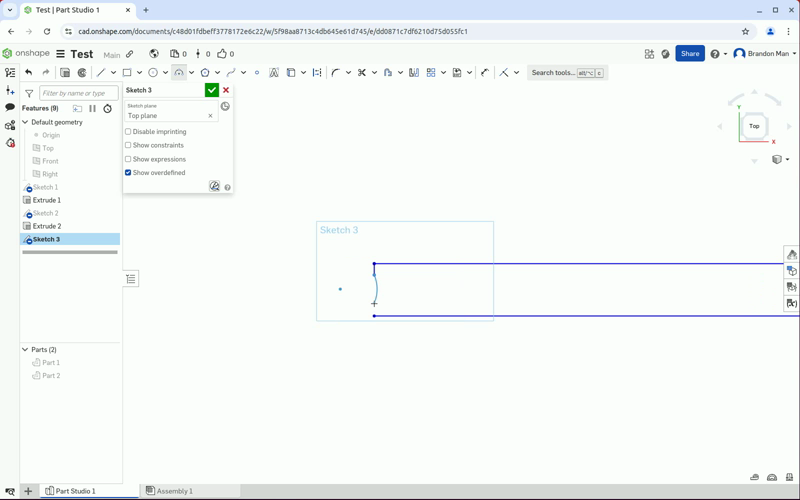
scroll(6)
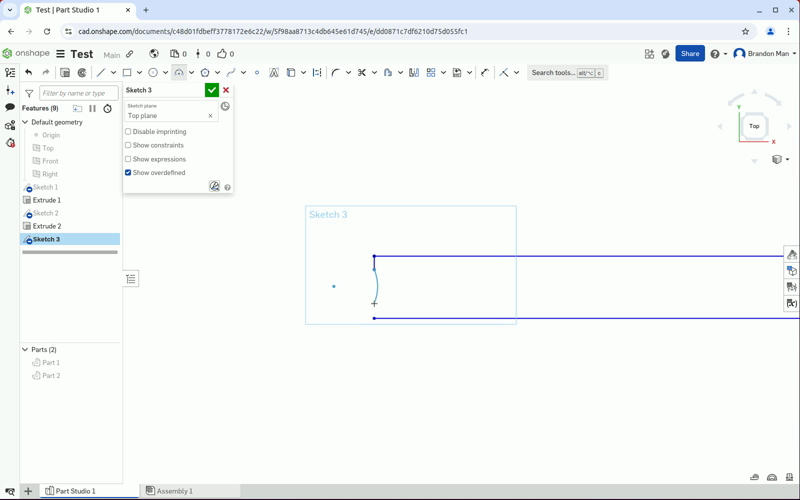
scroll(6)
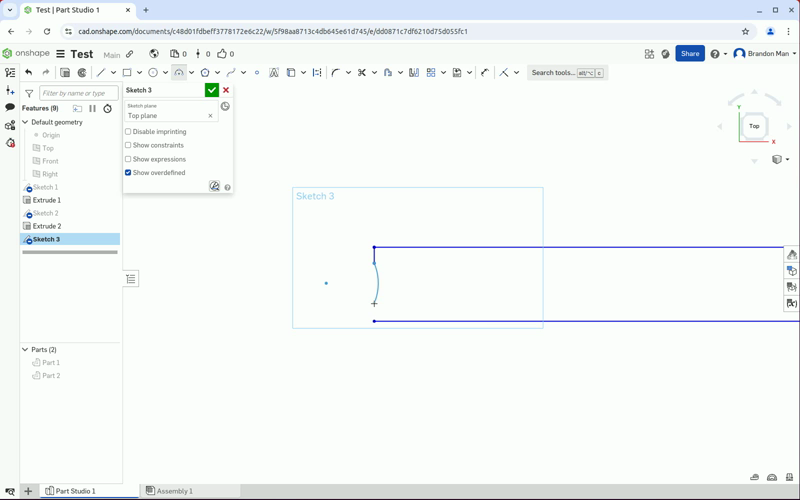
scroll(6)
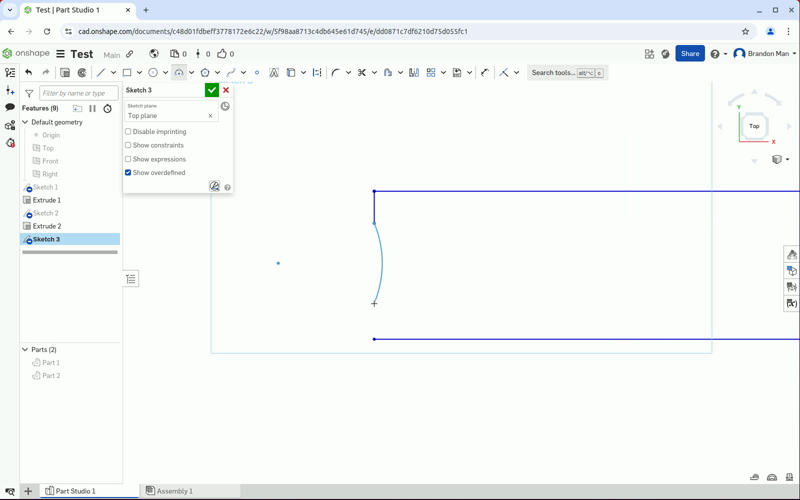
scroll(6)
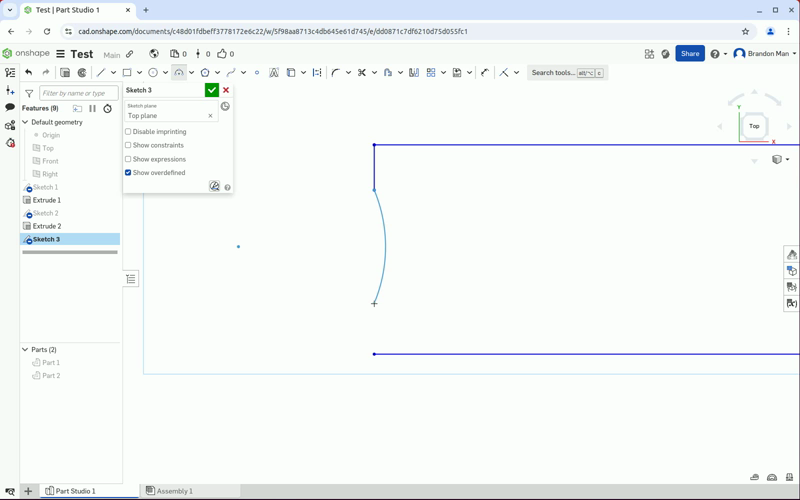
click(374, 303)
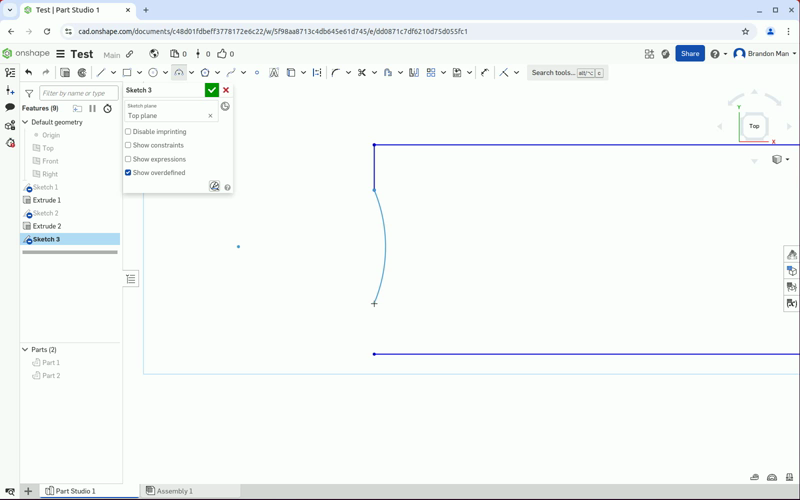
scroll(-6)
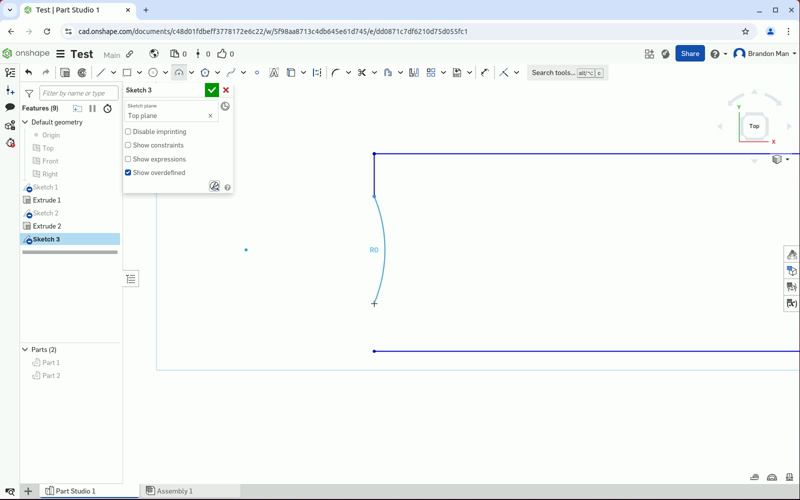
scroll(-6)
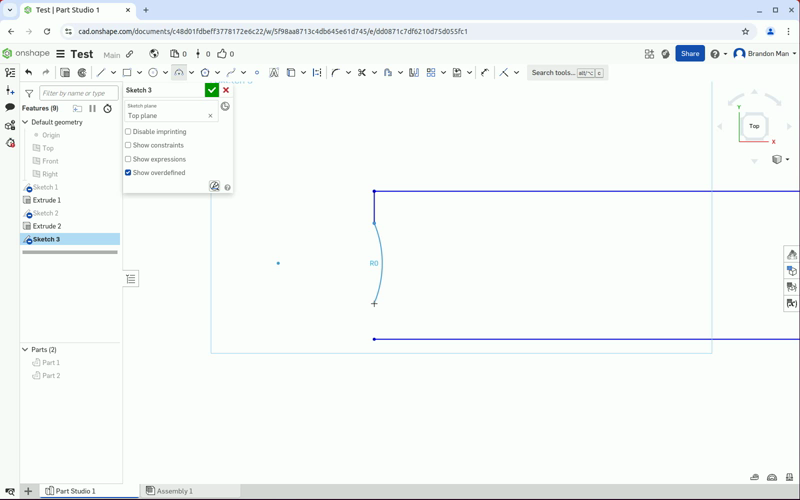
scroll(-6)
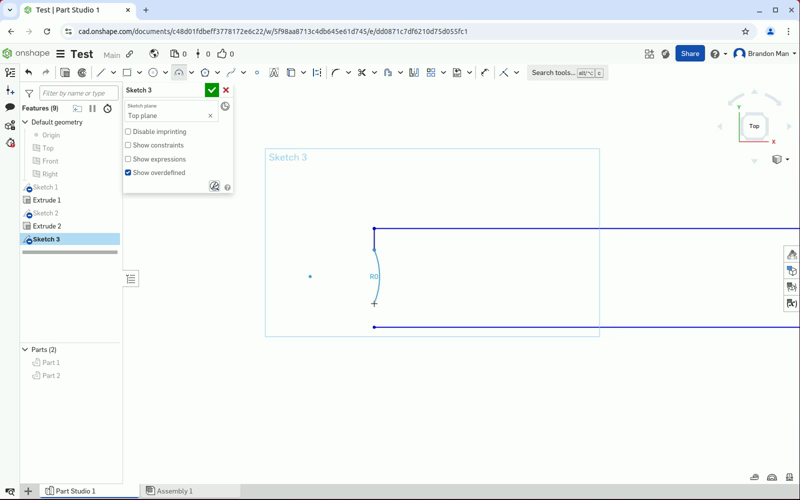
scroll(-6)
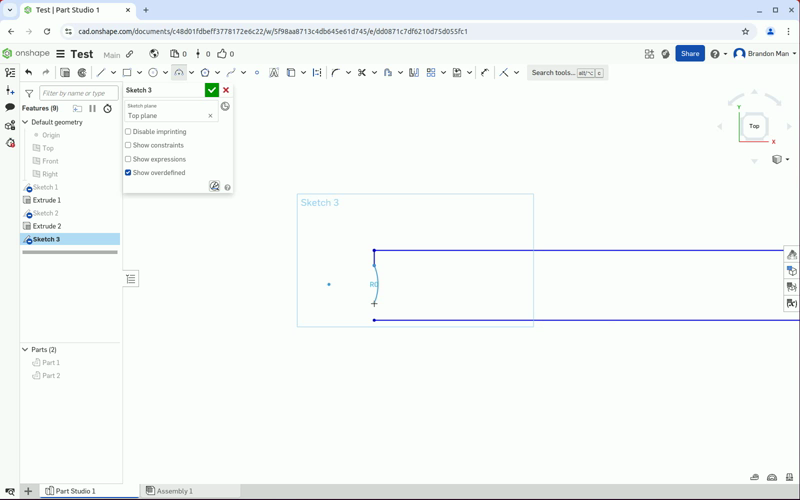
scroll(-6)
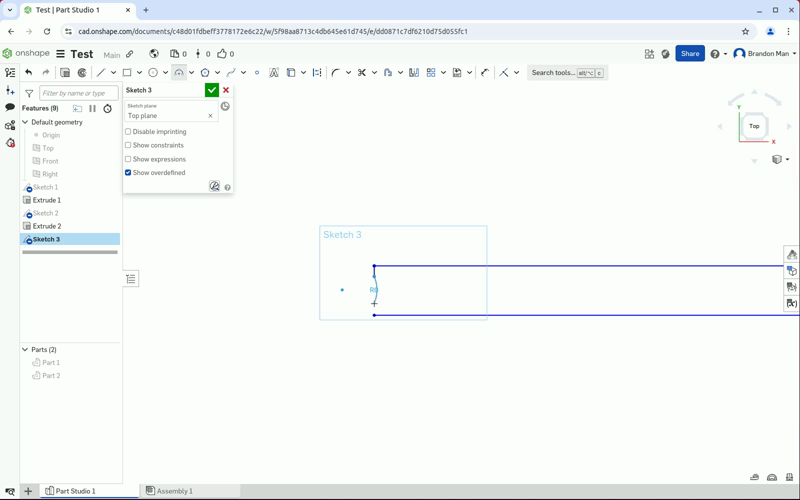
scroll(-6)
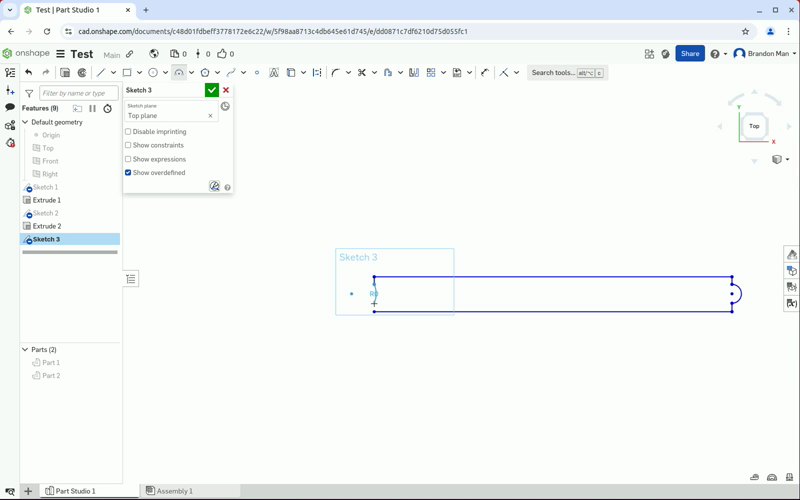
scroll(-6)
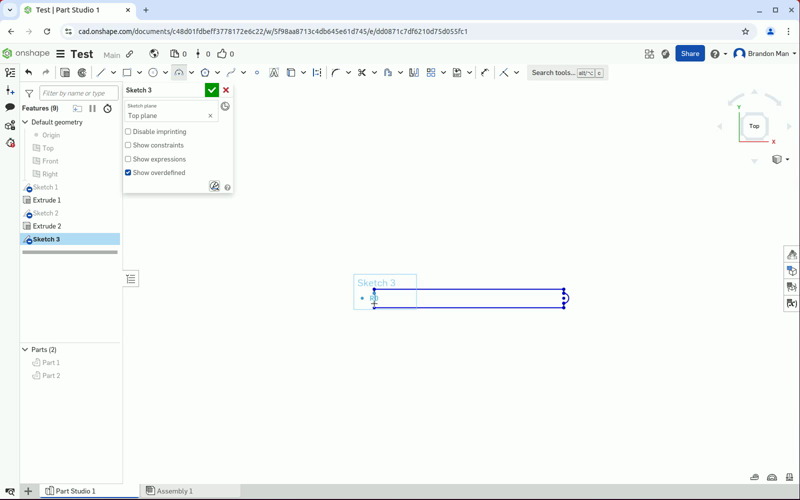
mouse_move(379, 298)
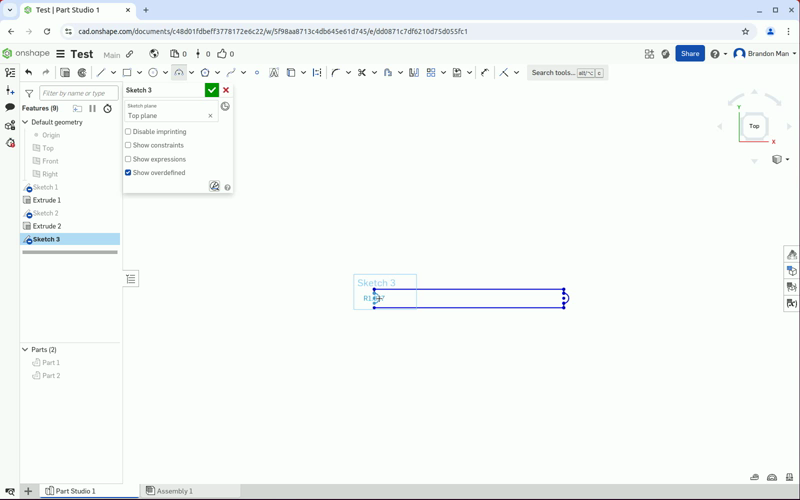
click(379, 298)
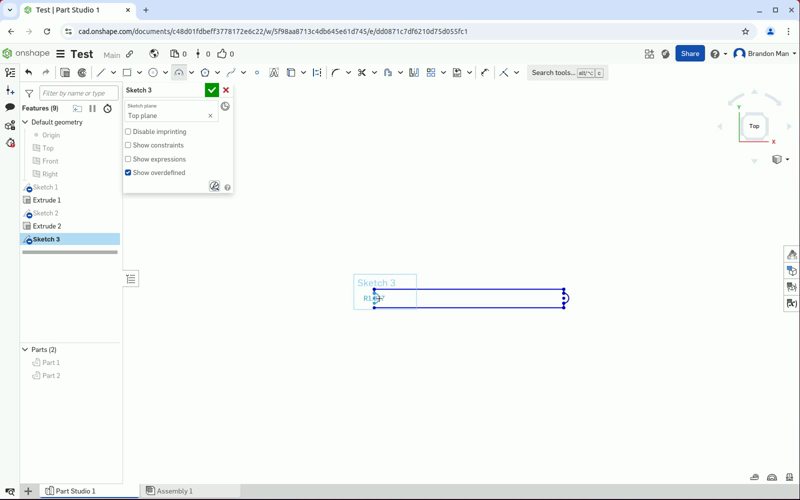
key_up(shift)
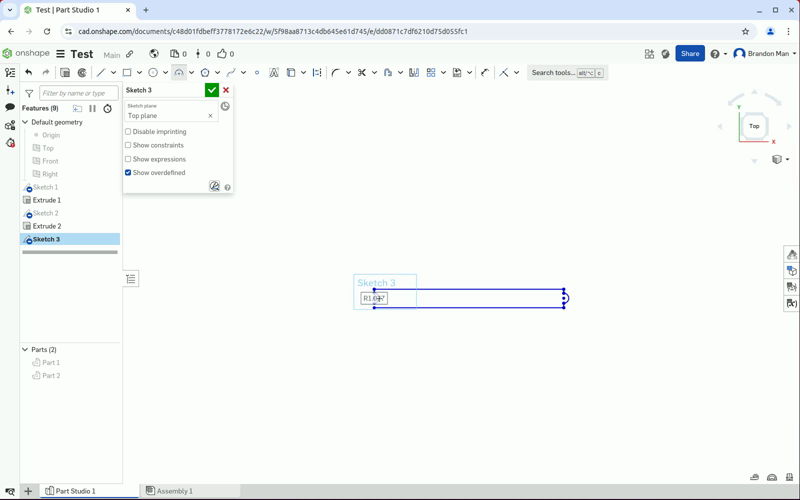
key(esc)
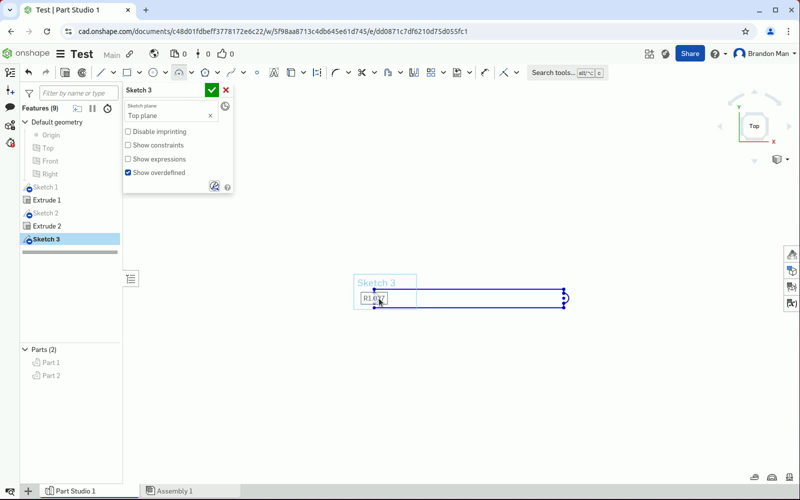
key(l)
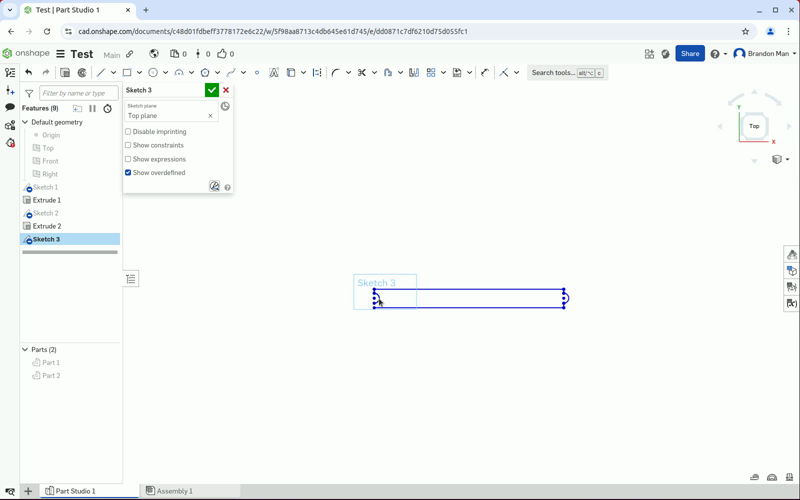
mouse_move(374, 303)
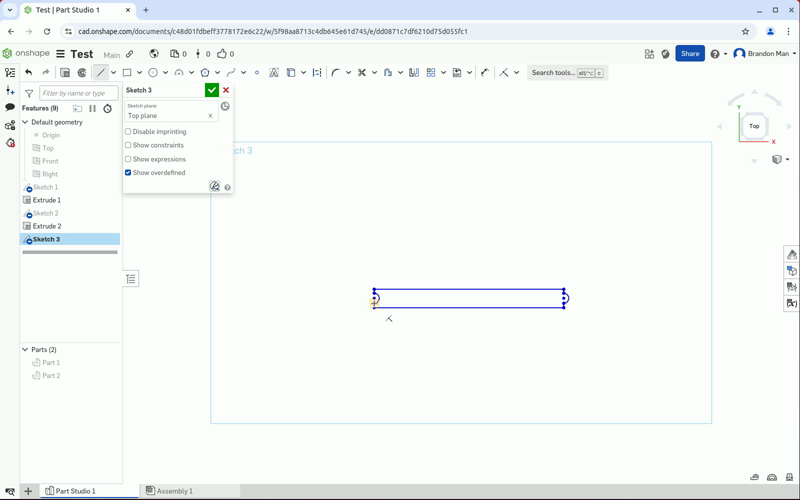
scroll(6)
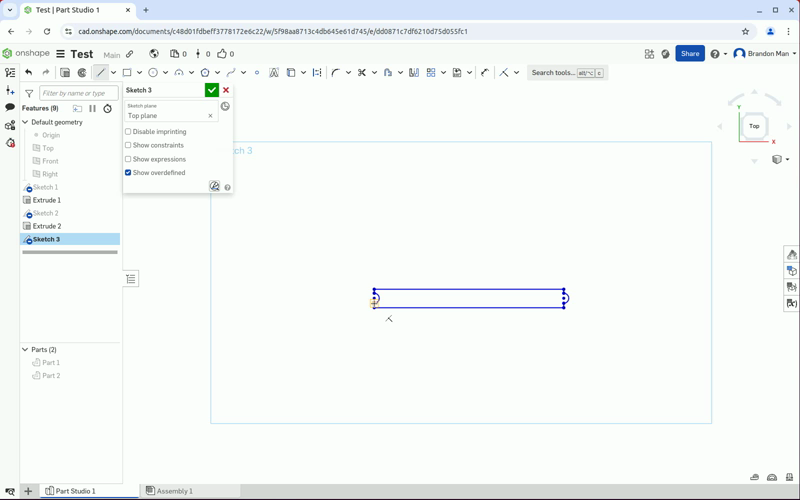
scroll(6)
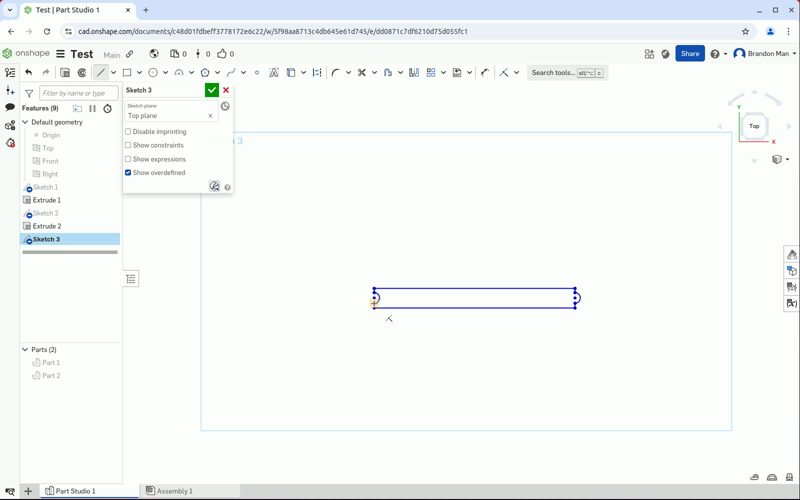
scroll(6)
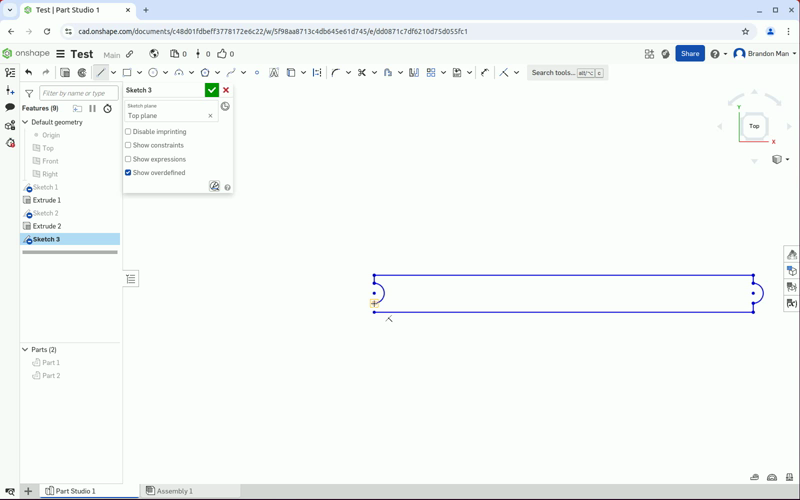
scroll(6)
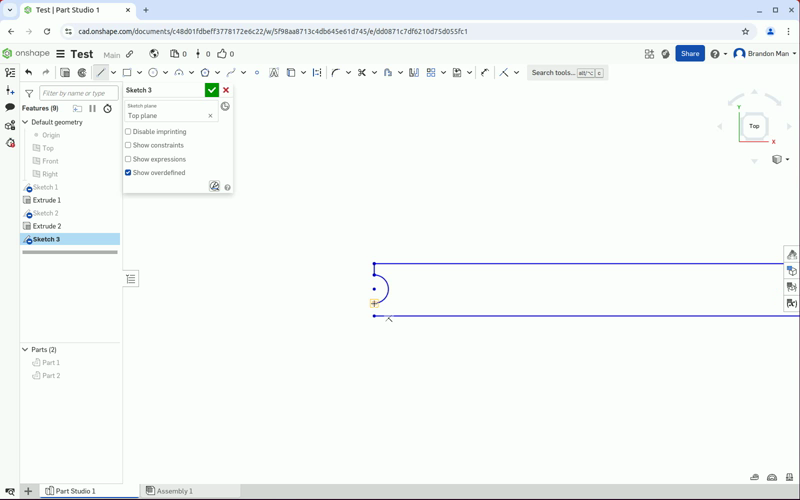
scroll(6)
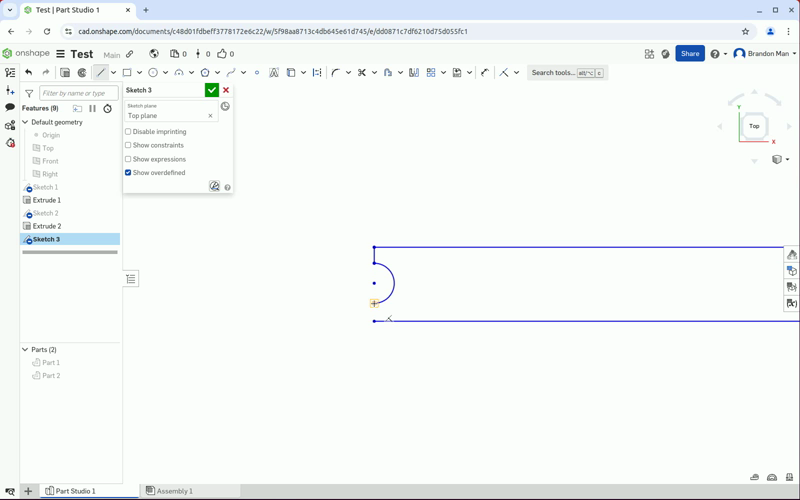
scroll(6)
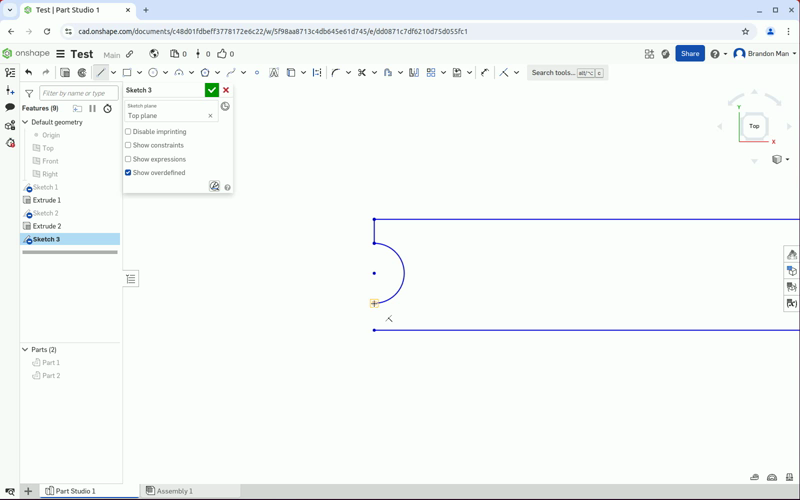
scroll(6)
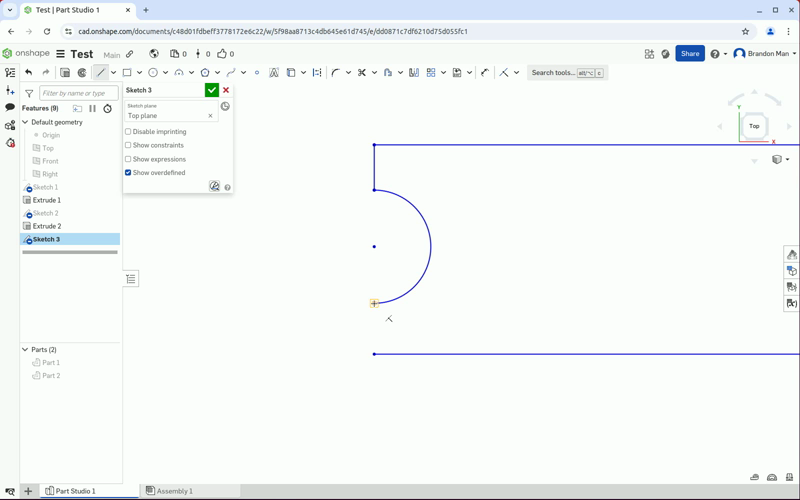
click(374, 303)
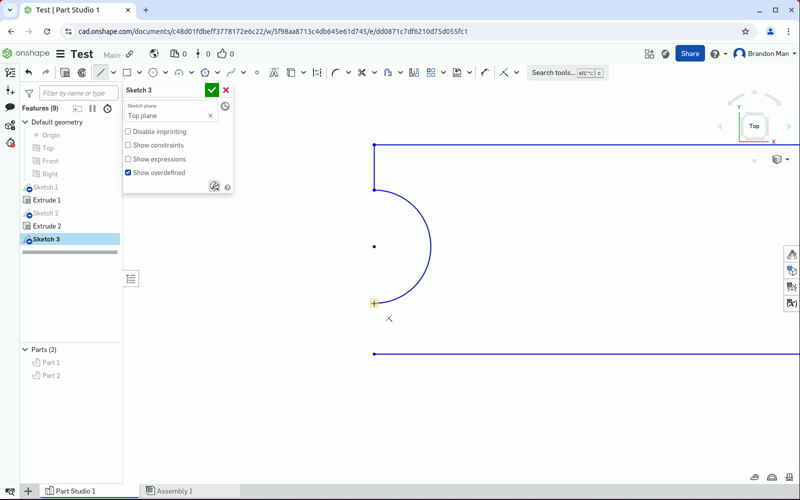
scroll(-6)
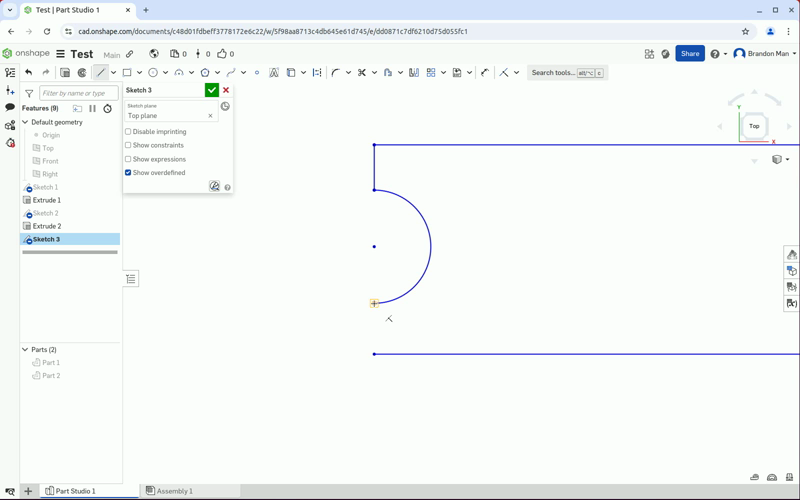
scroll(-6)
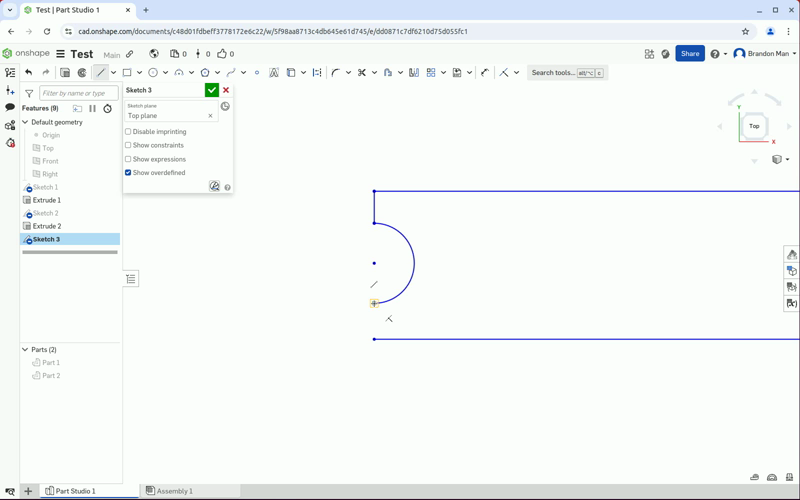
scroll(-6)
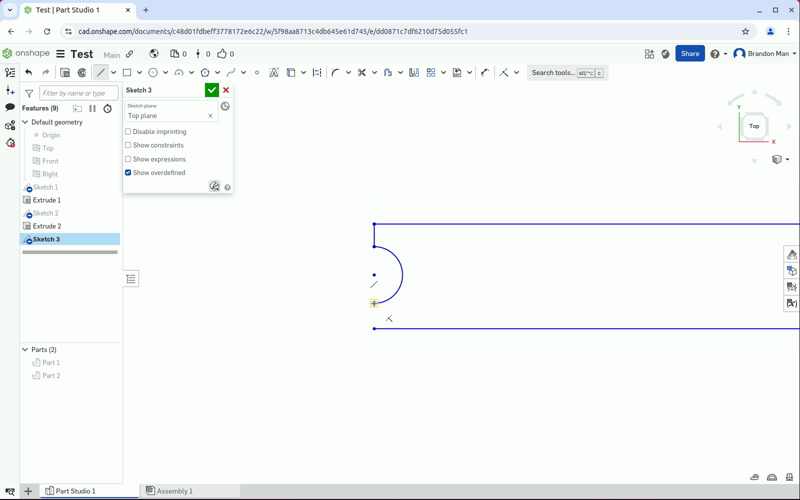
scroll(-6)
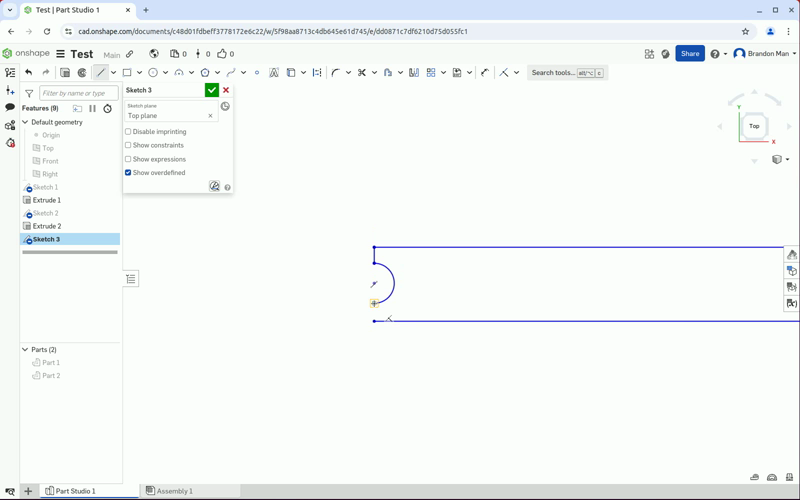
scroll(-6)
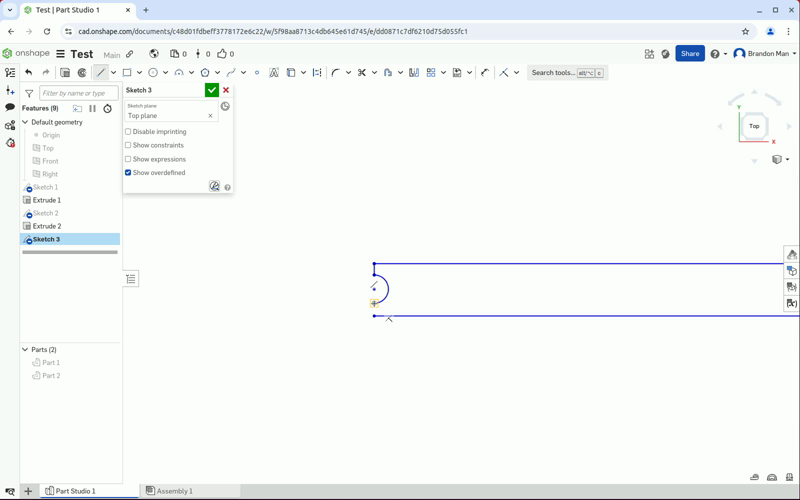
scroll(-6)
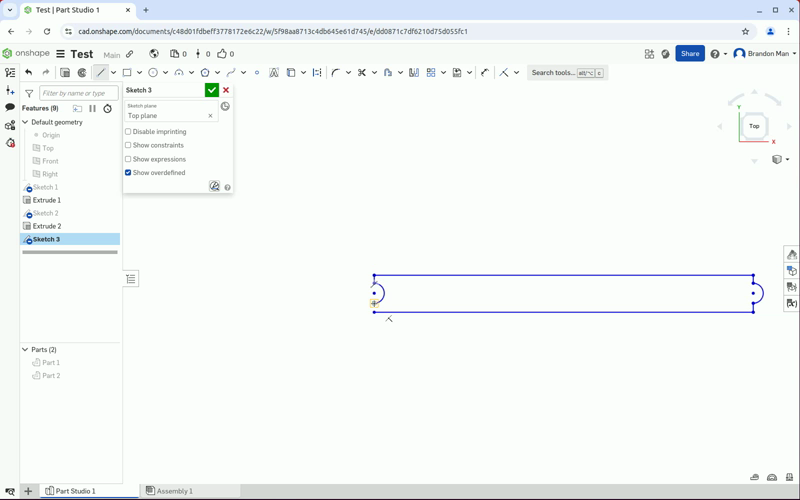
scroll(-6)
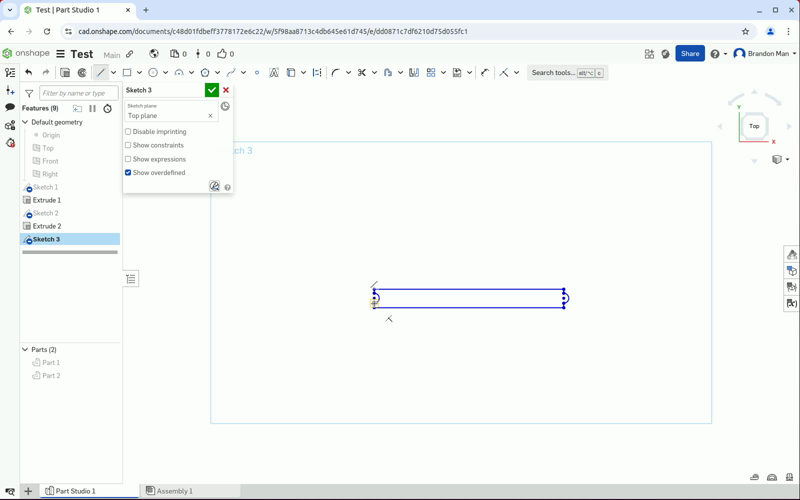
mouse_move(404, 303)
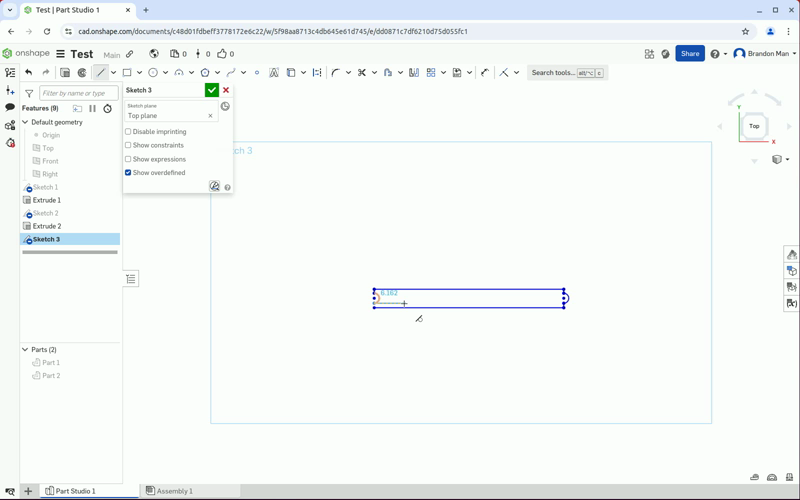
key_down(shift)
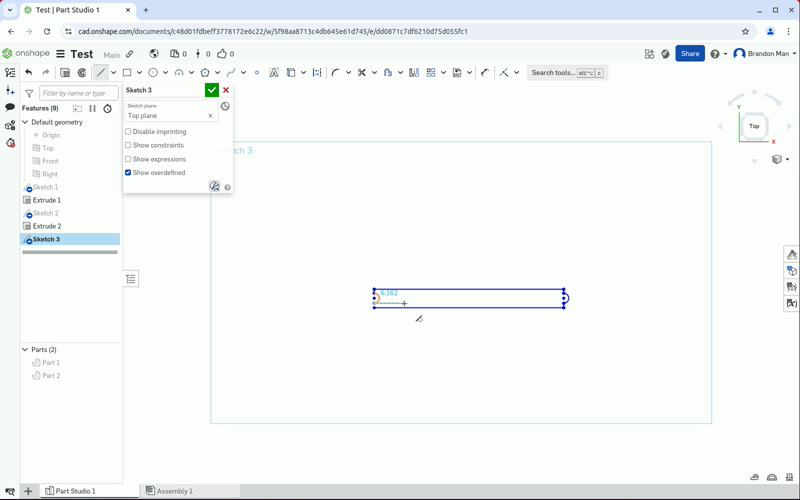
mouse_move(374, 307)
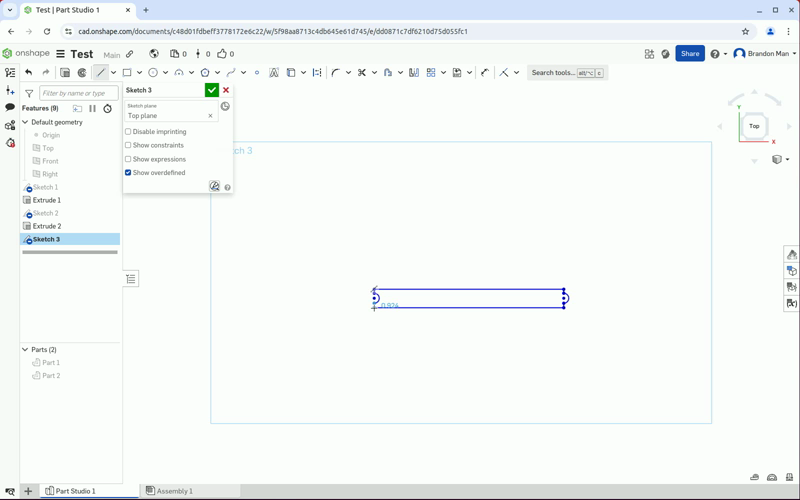
scroll(6)
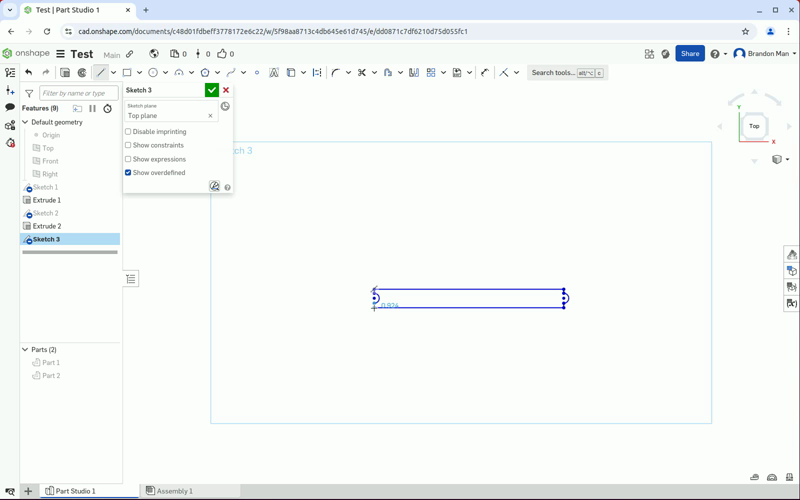
scroll(6)
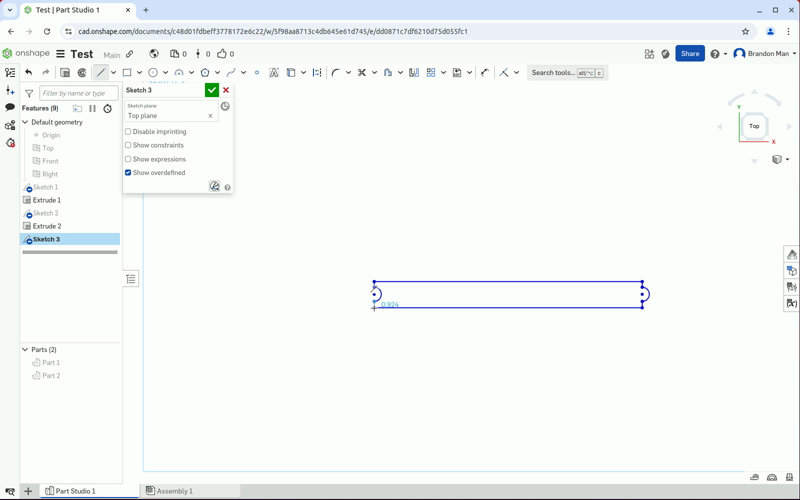
scroll(6)
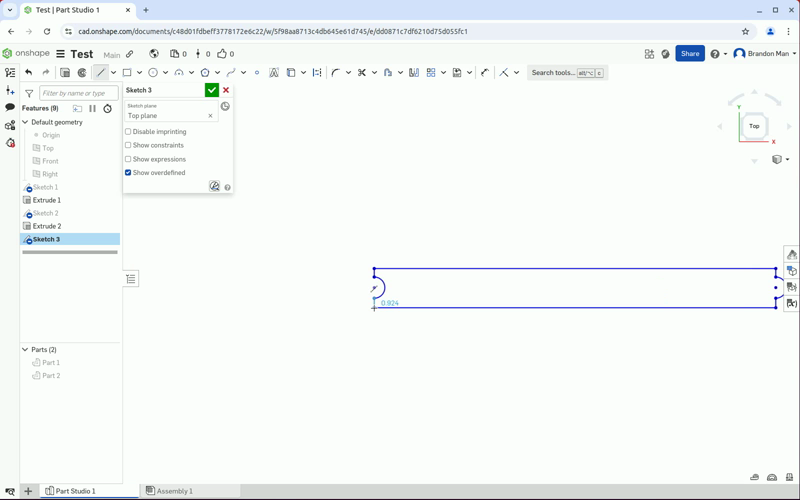
scroll(6)
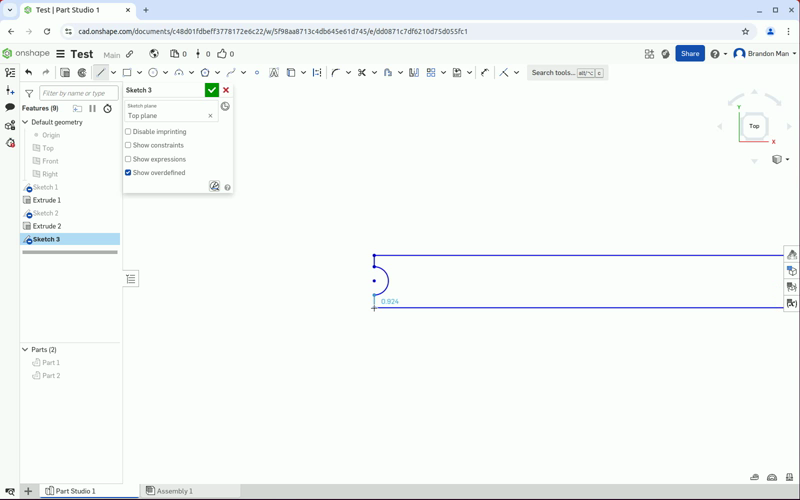
scroll(6)
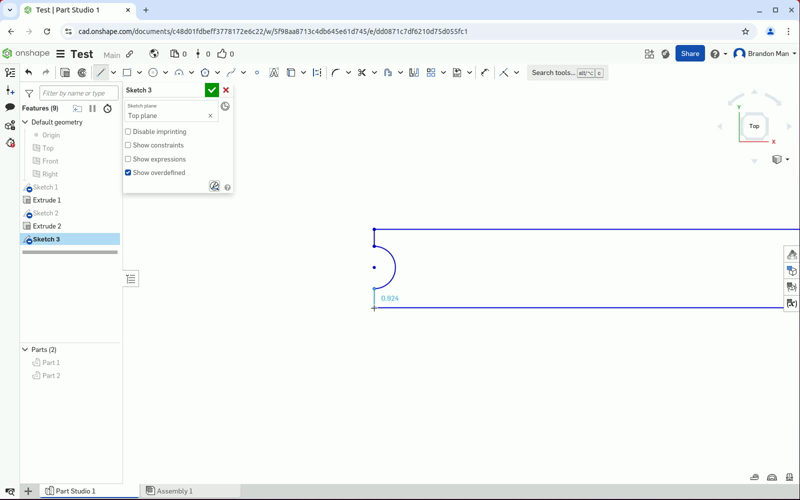
scroll(6)
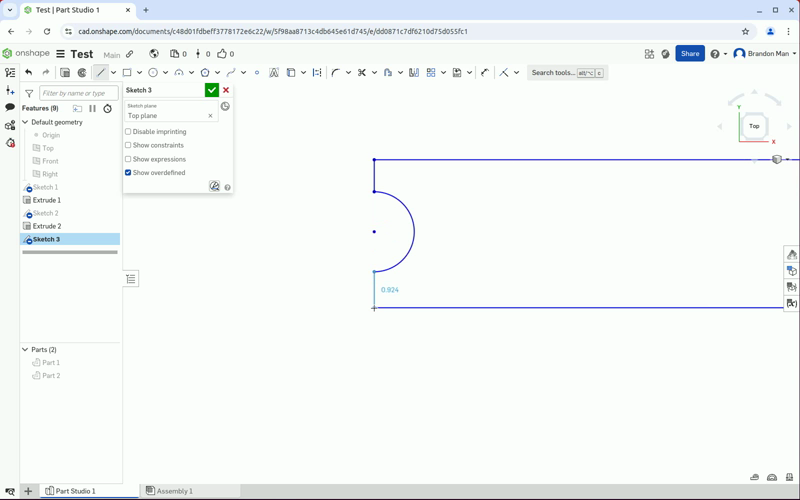
scroll(6)
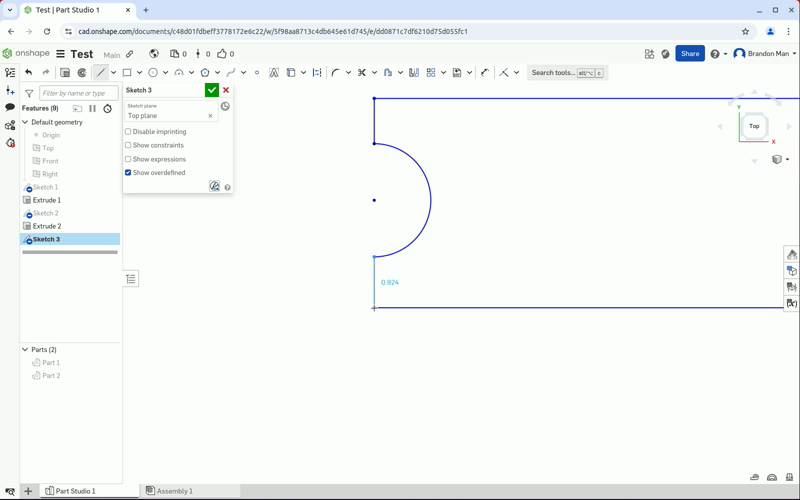
key_up(shift)
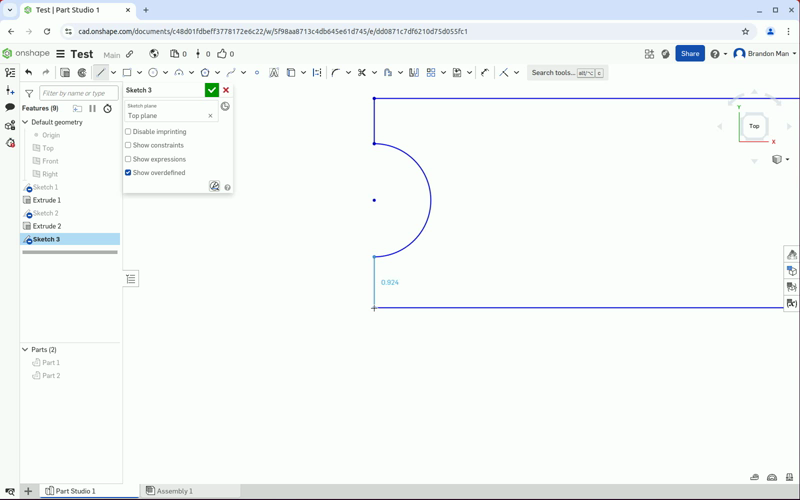
click(374, 307)
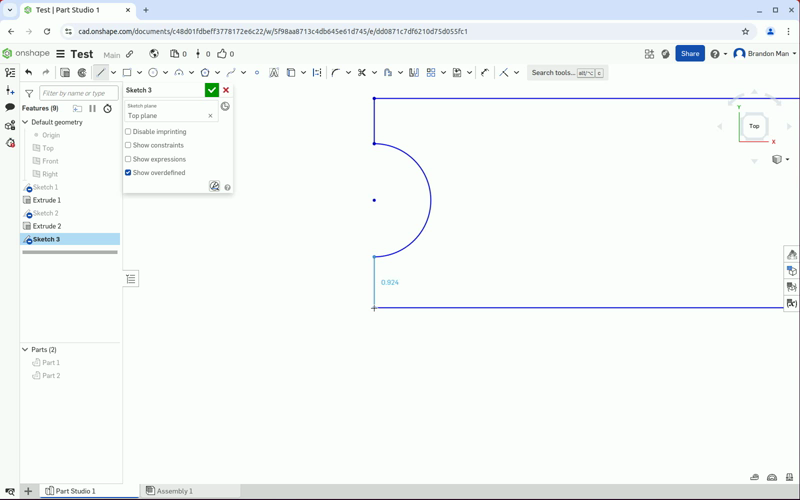
scroll(-6)
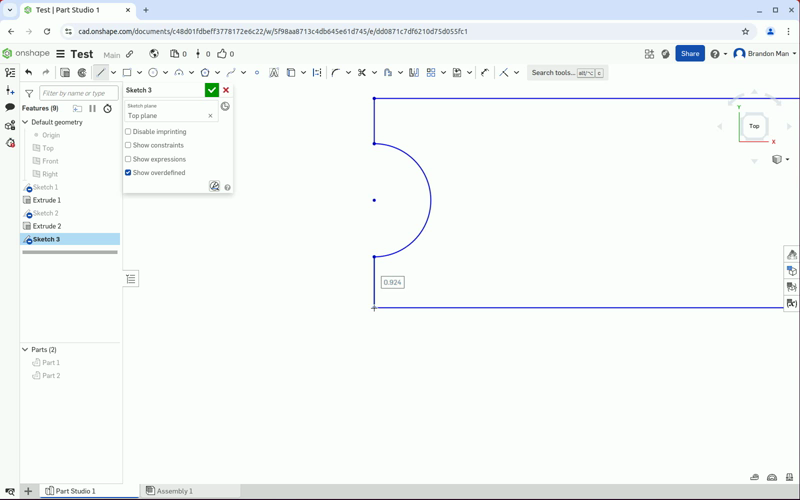
scroll(-6)
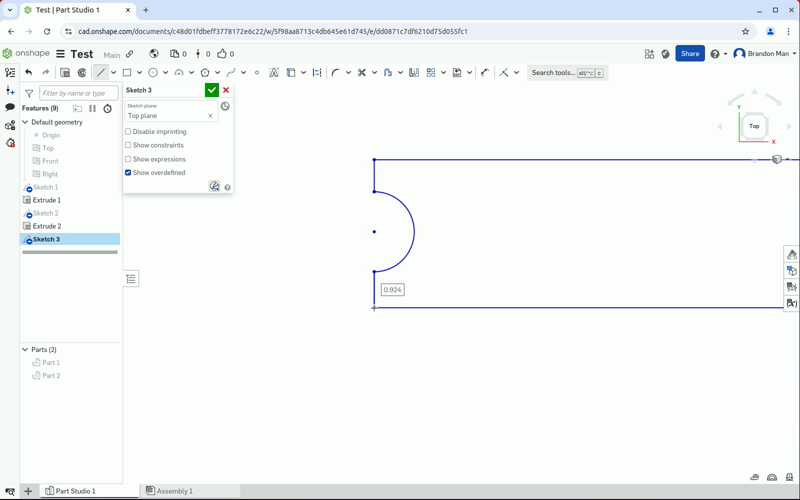
scroll(-6)
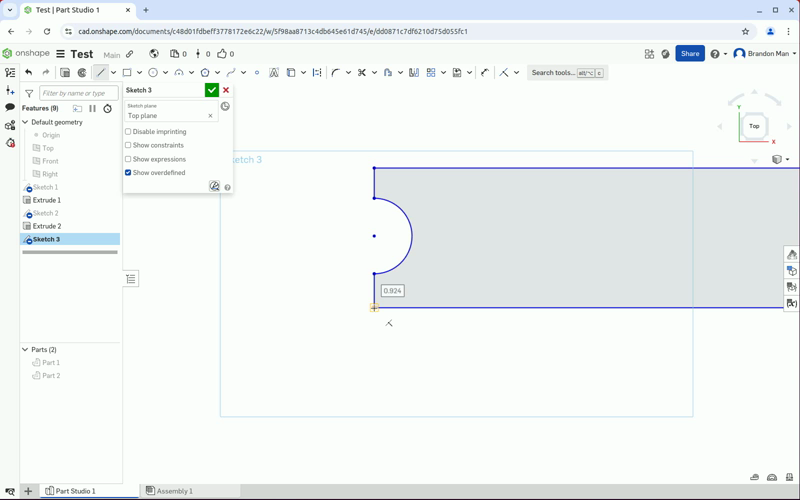
scroll(-6)
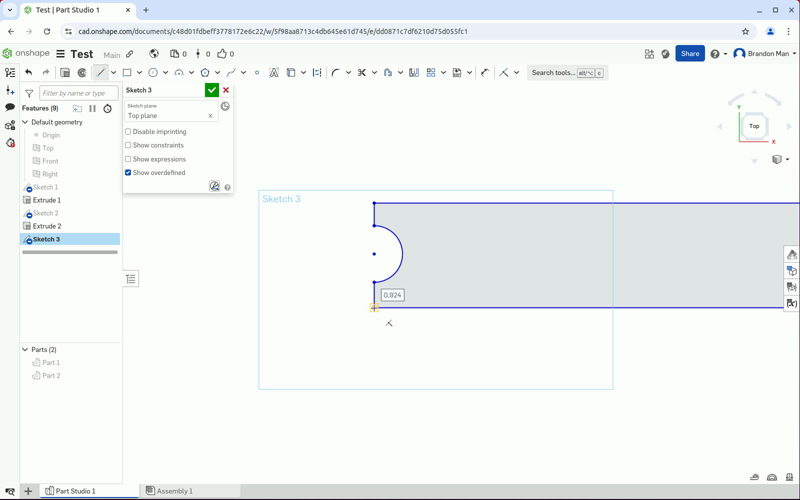
scroll(-6)
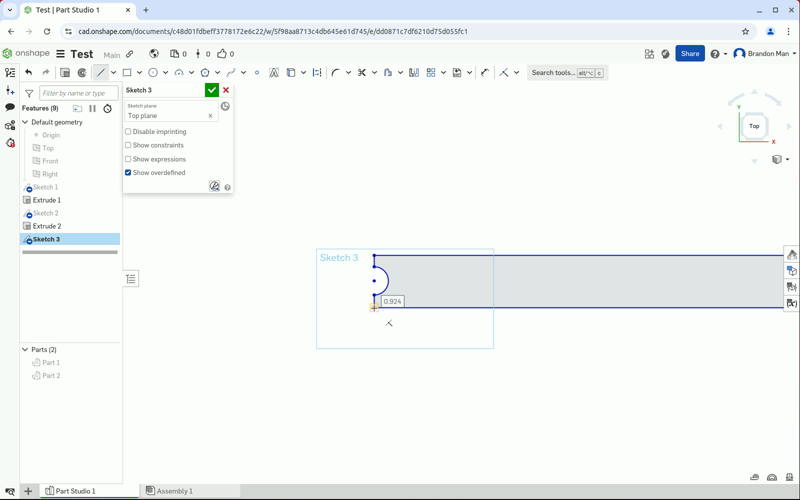
scroll(-6)
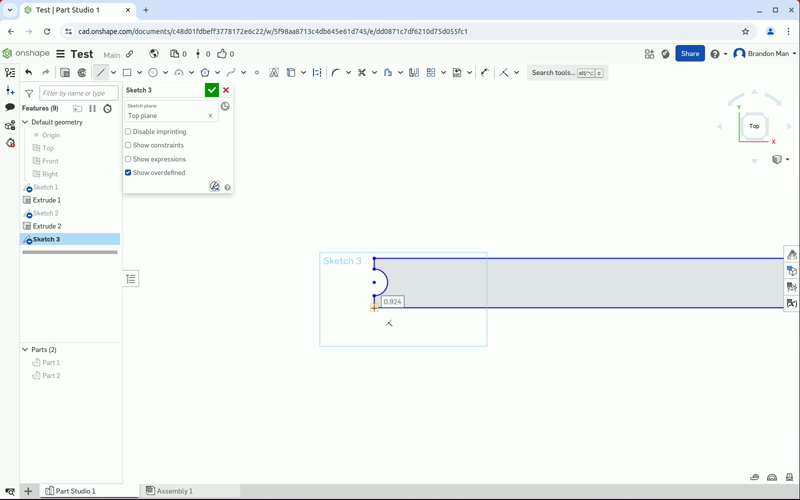
scroll(-6)
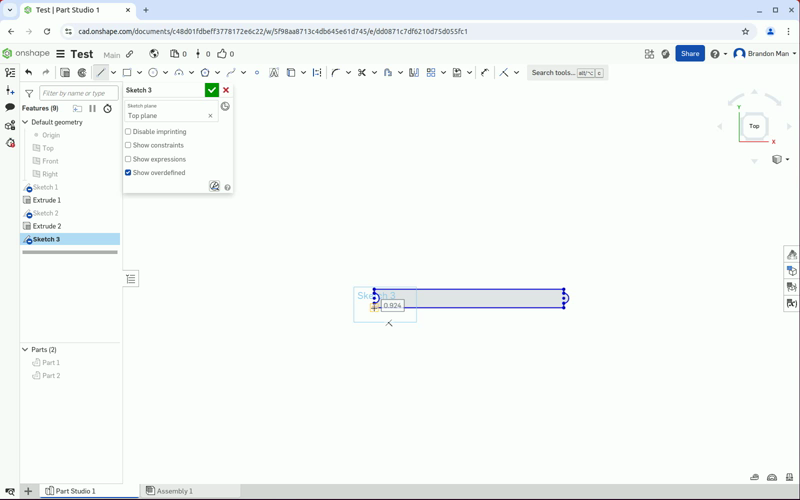
key(esc)
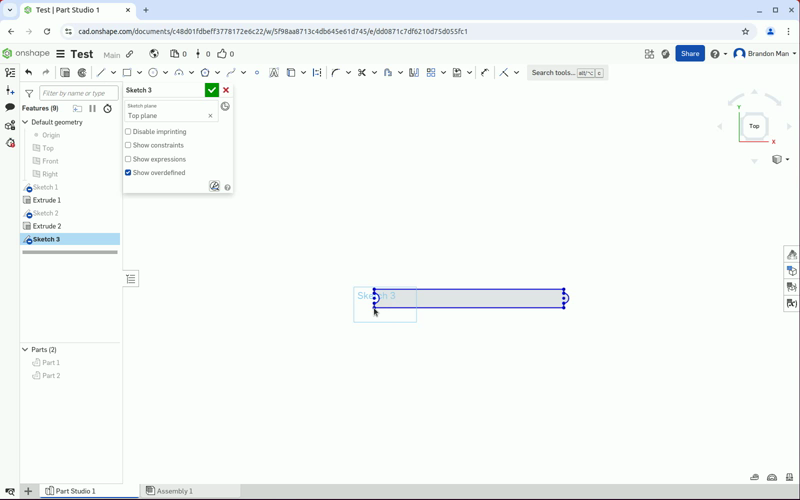
mouse_move(431, 291)
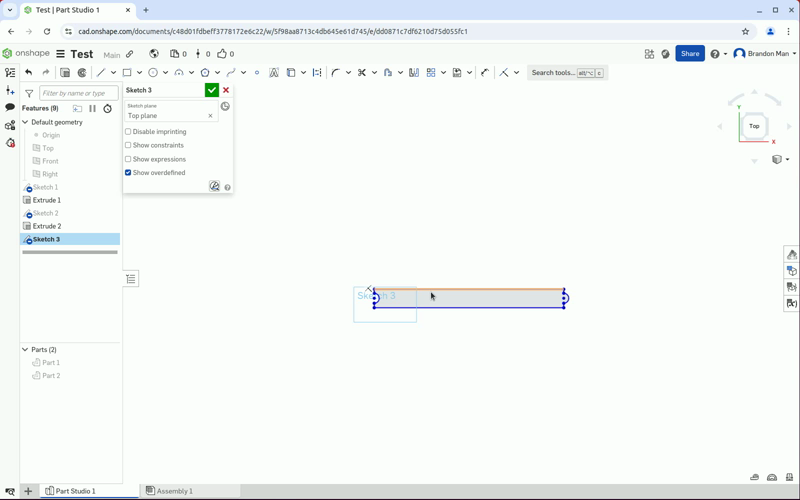
scroll(6)
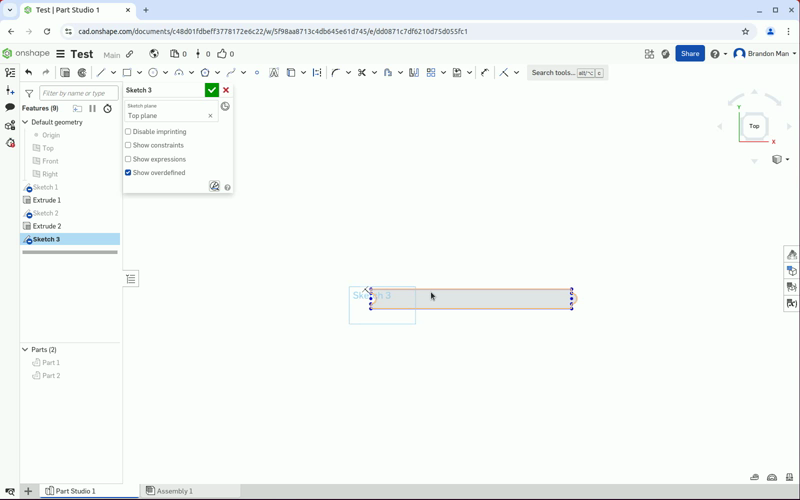
scroll(6)
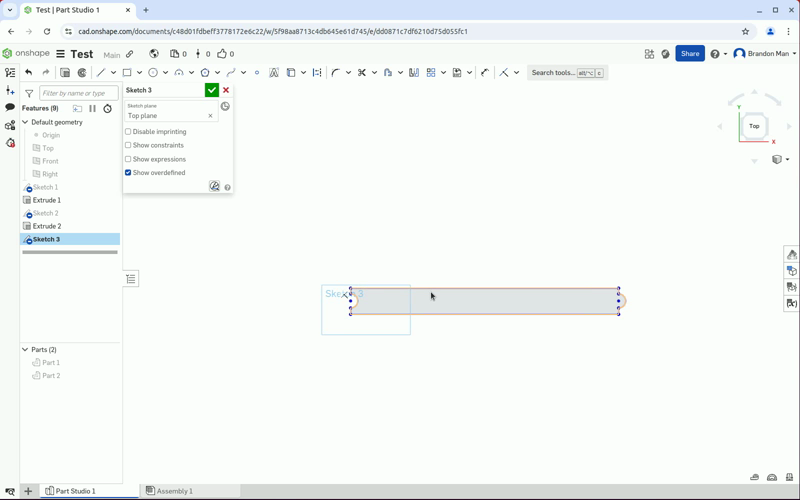
scroll(6)
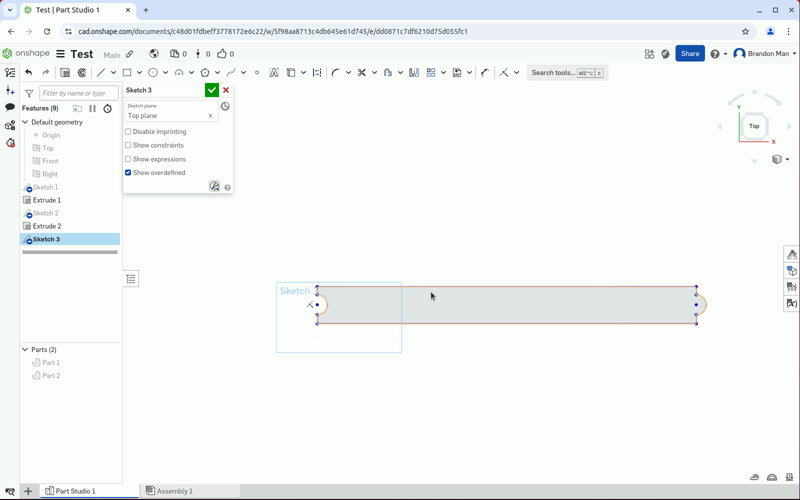
scroll(6)
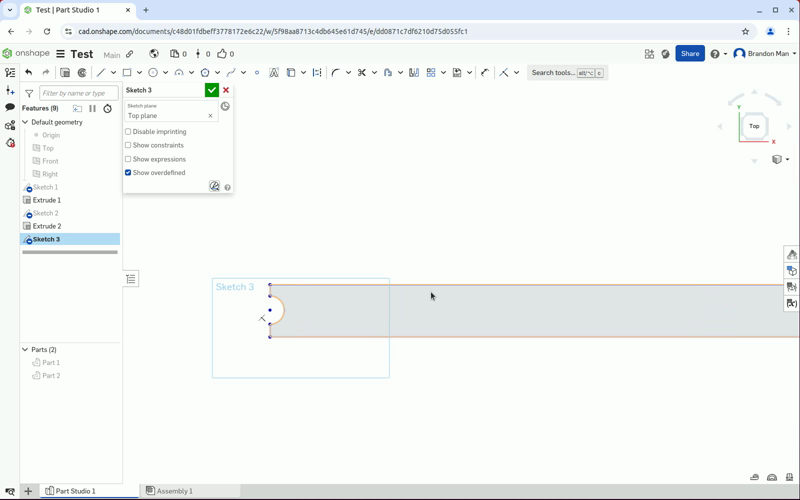
scroll(6)
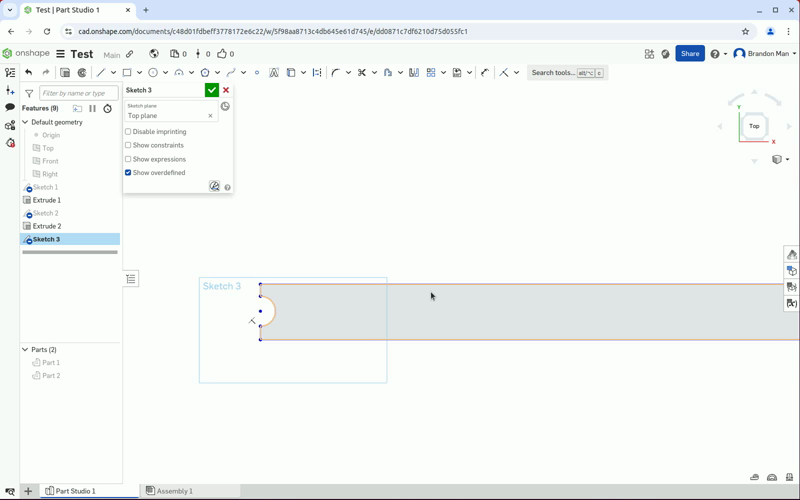
scroll(6)
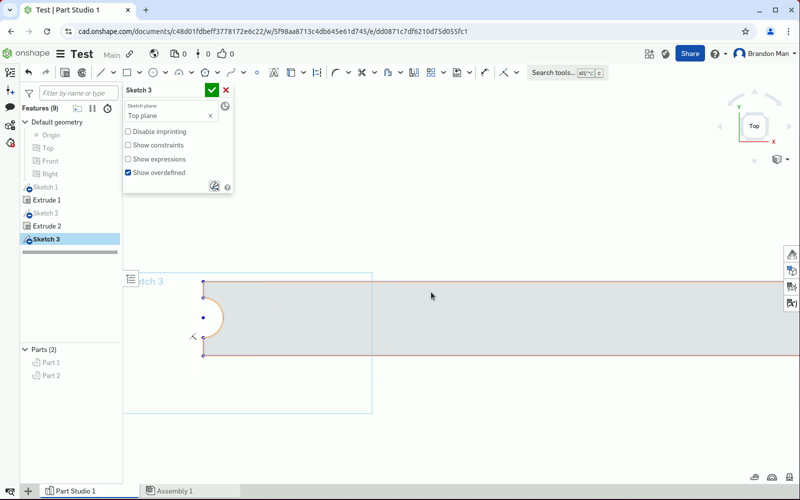
scroll(6)
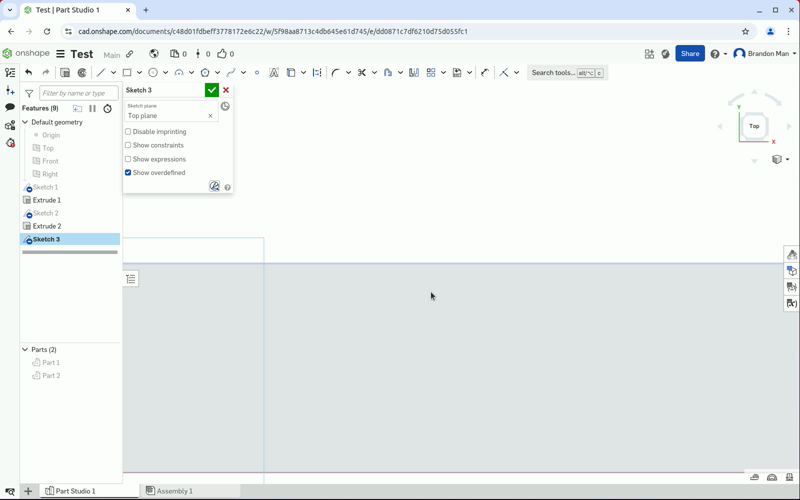
click(431, 291)
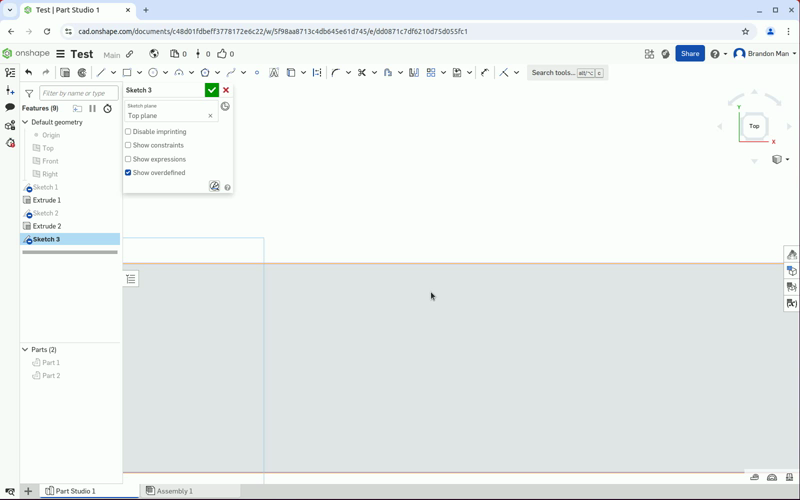
scroll(-6)
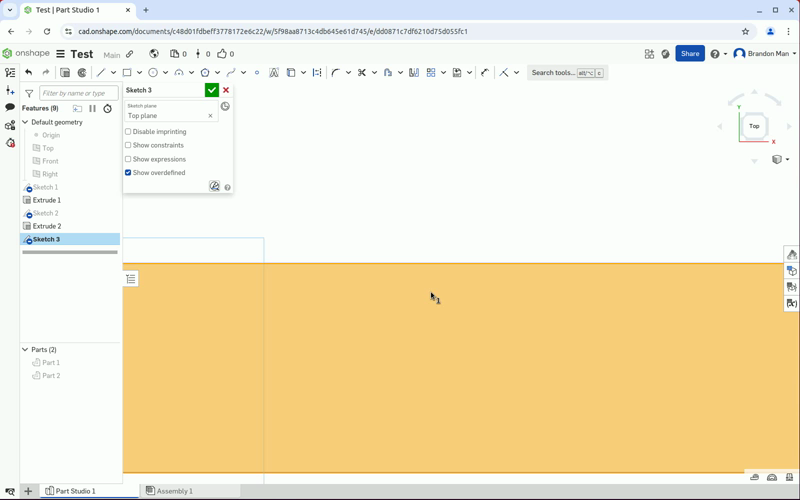
scroll(-6)
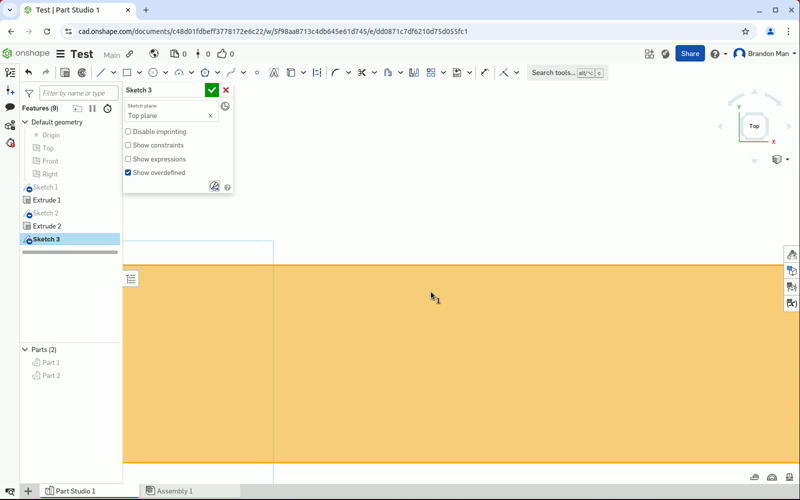
scroll(-6)
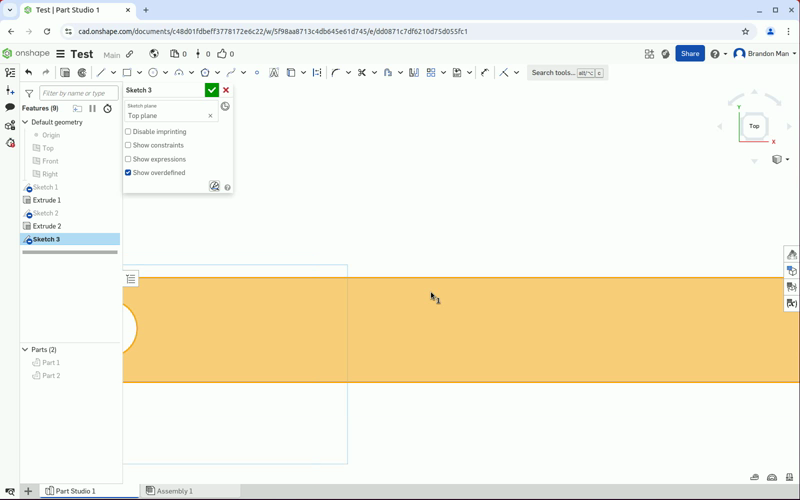
scroll(-6)
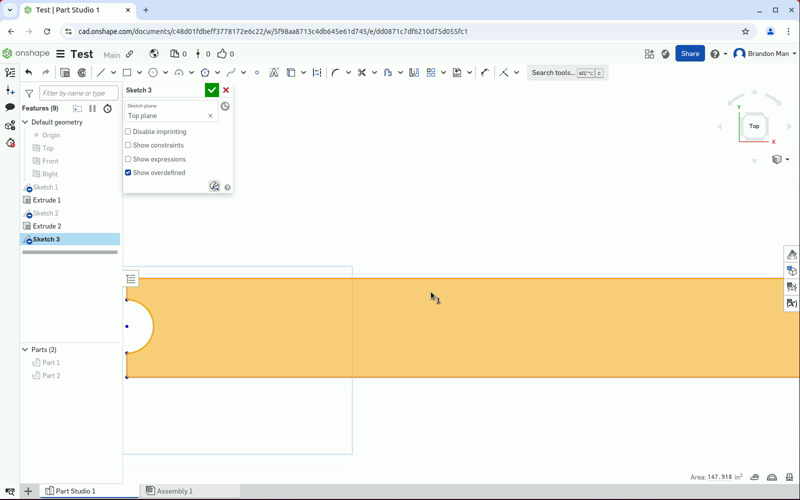
scroll(-6)
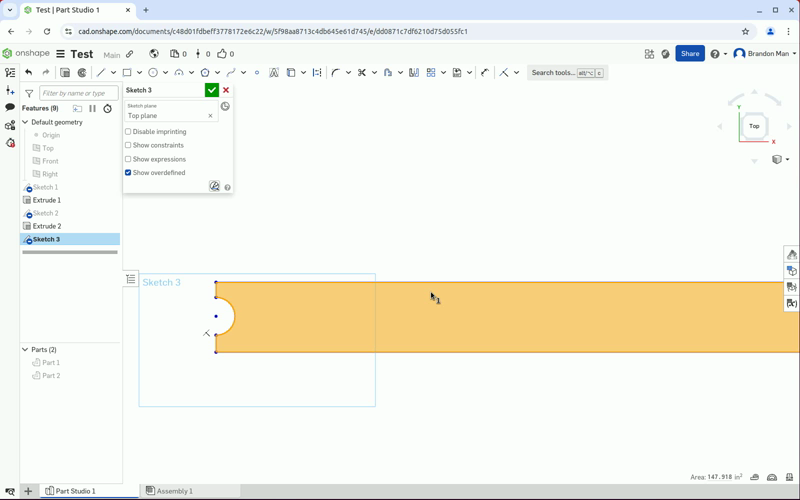
scroll(-6)
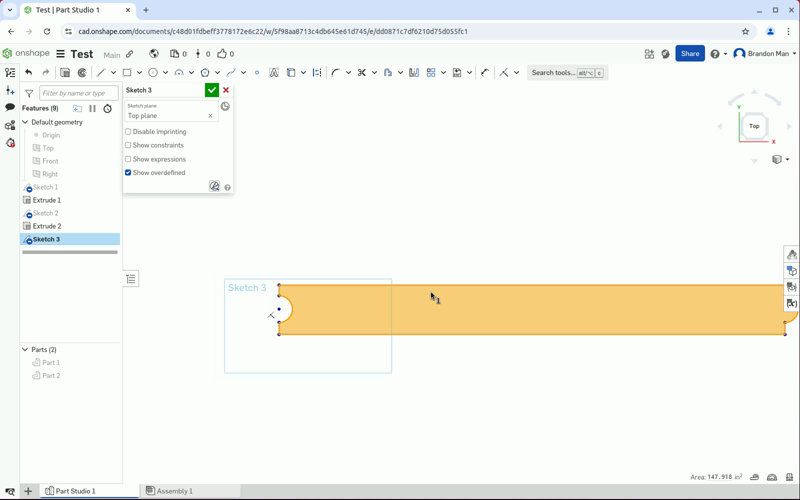
scroll(-6)
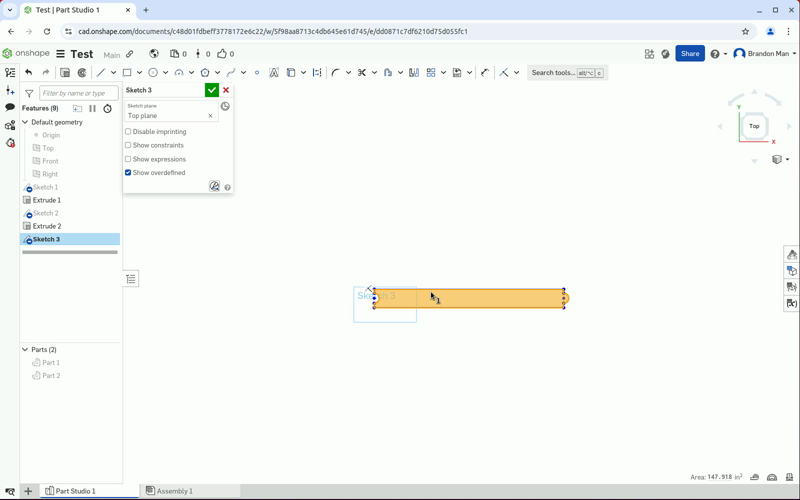
mouse_move(73, 352)
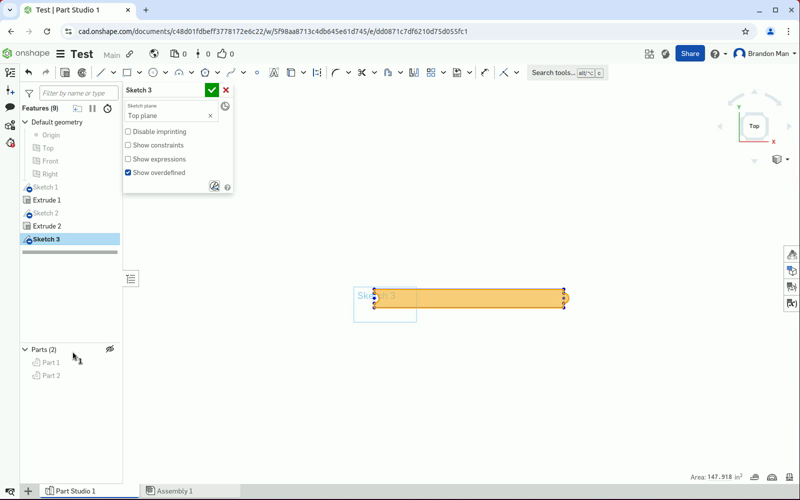
key(shift+y)
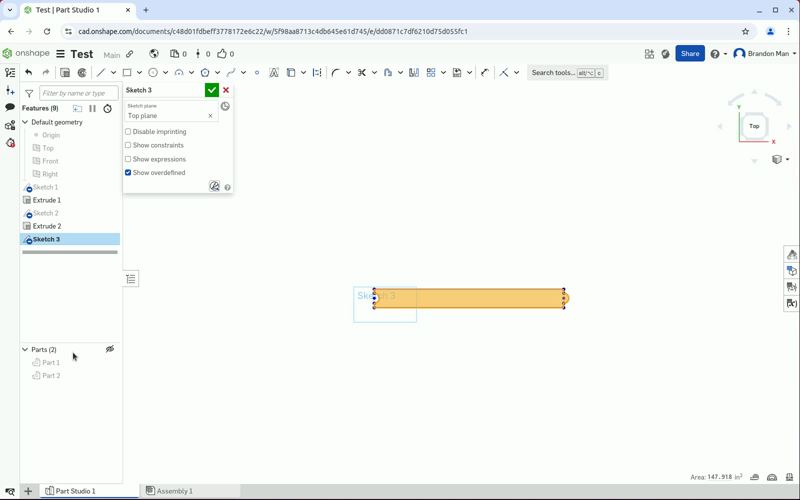
key(shift+e)
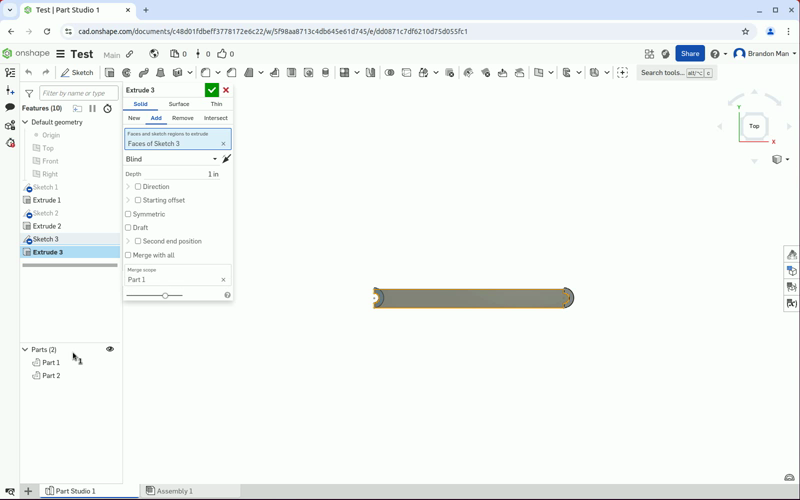
mouse_move(143, 106)
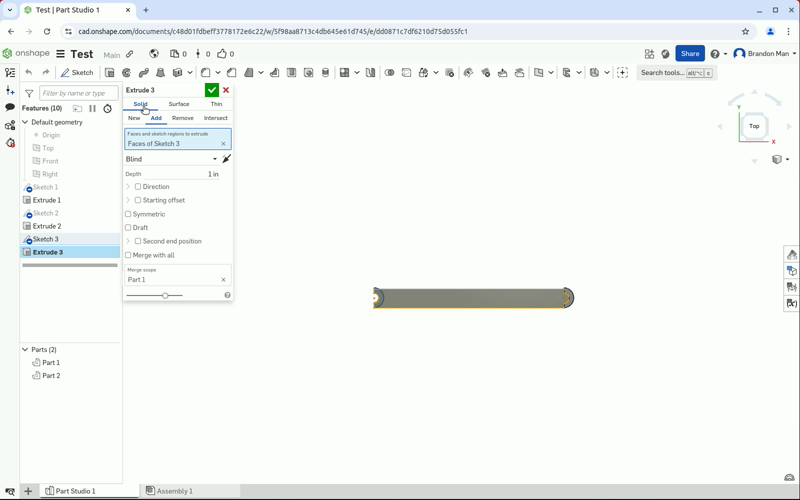
click(143, 106)
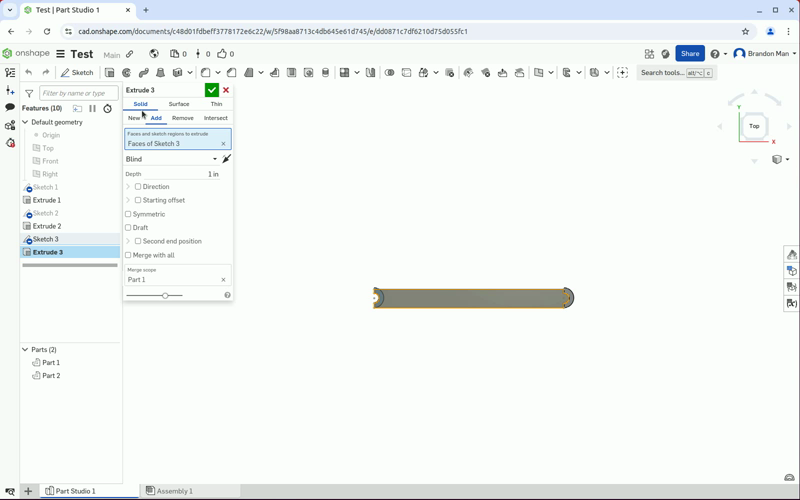
mouse_move(137, 120)
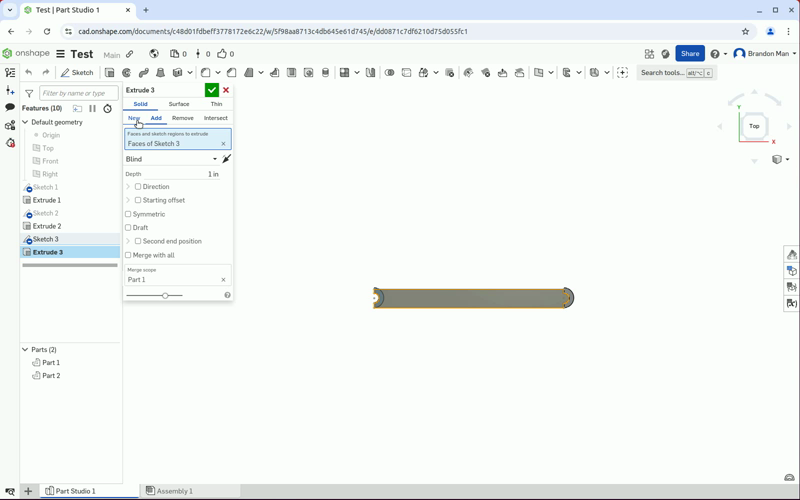
click(137, 120)
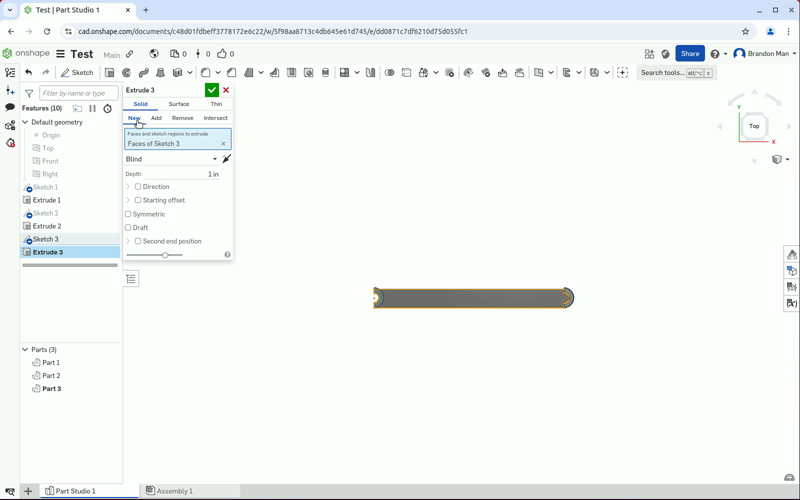
key(tab, 4)
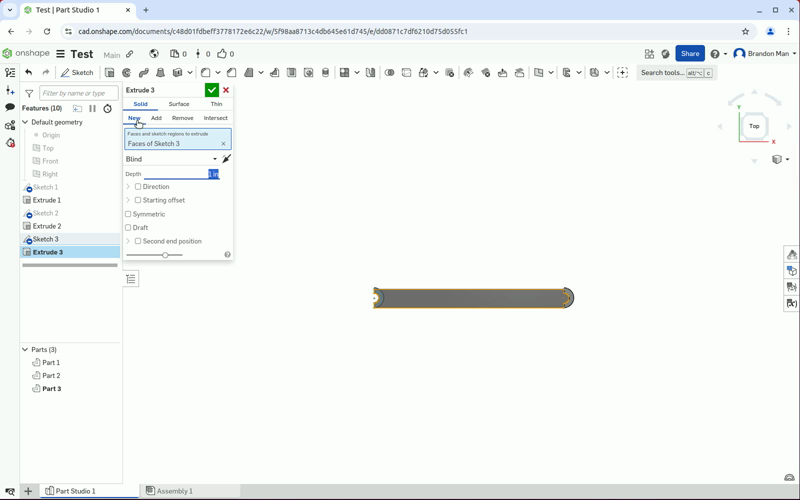
text(1.926)
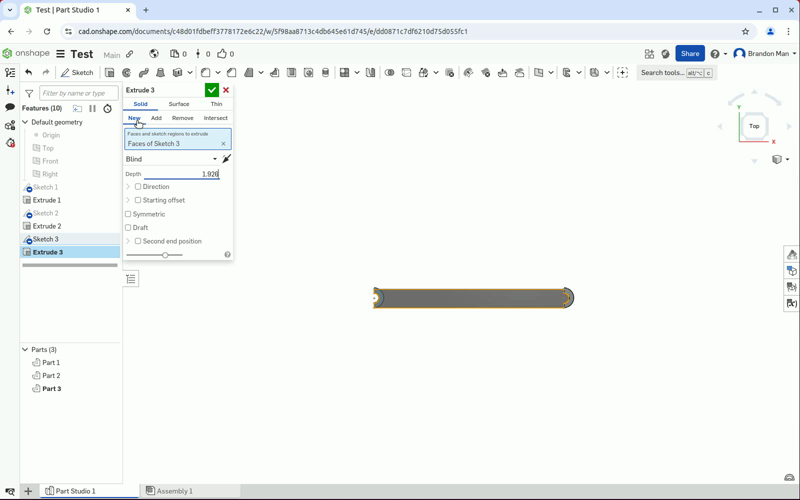
key(enter)
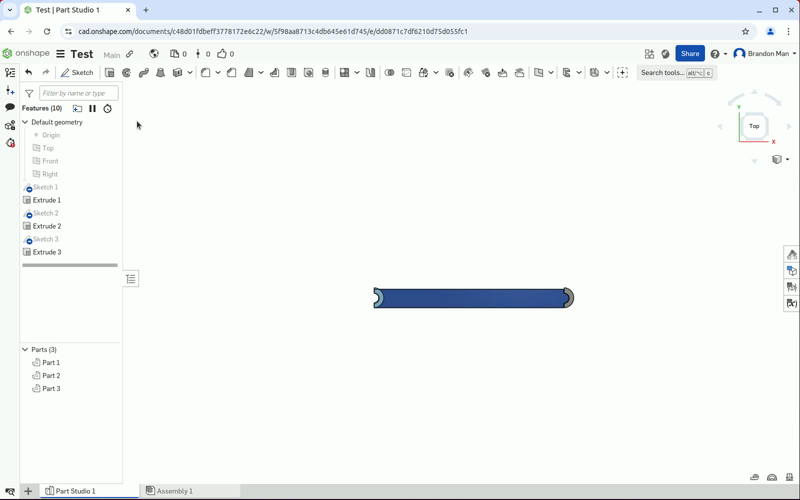
key(shift+h)
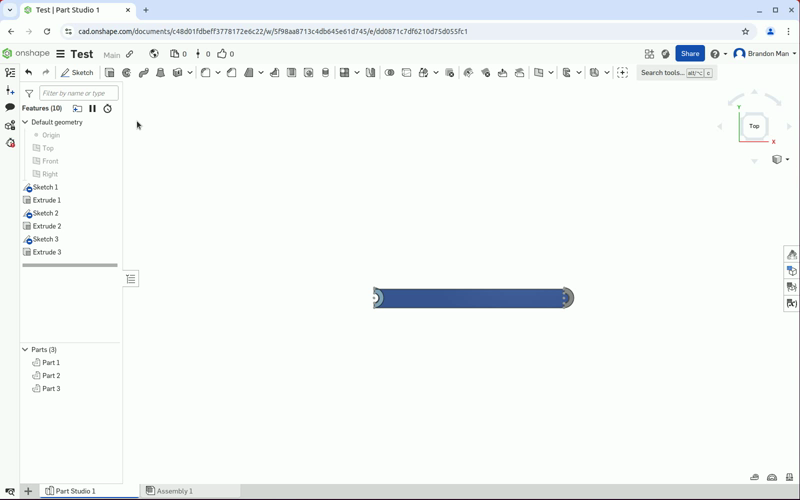
key(shift+h)
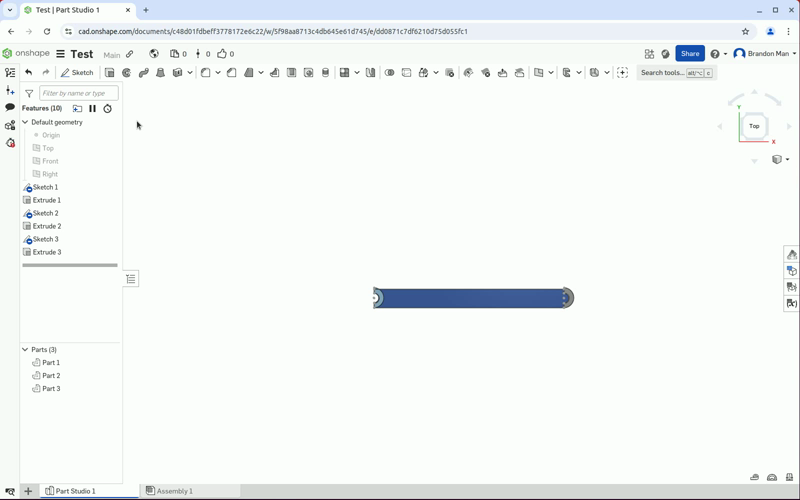
key(shift+7)
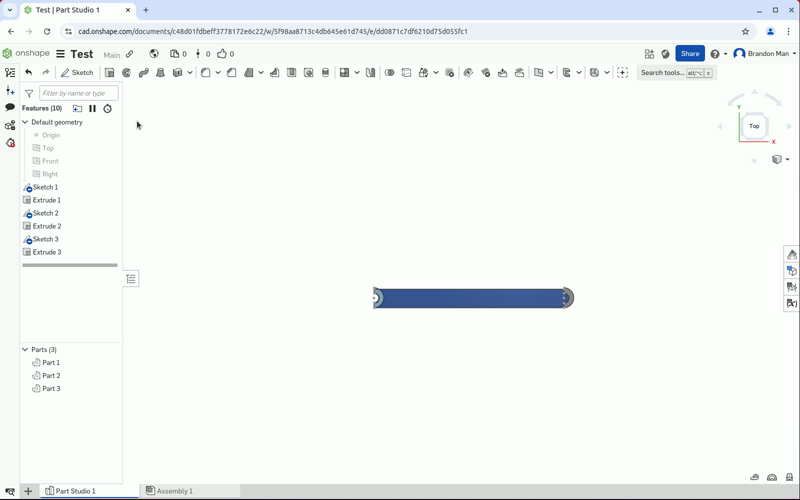
key(up, 3)
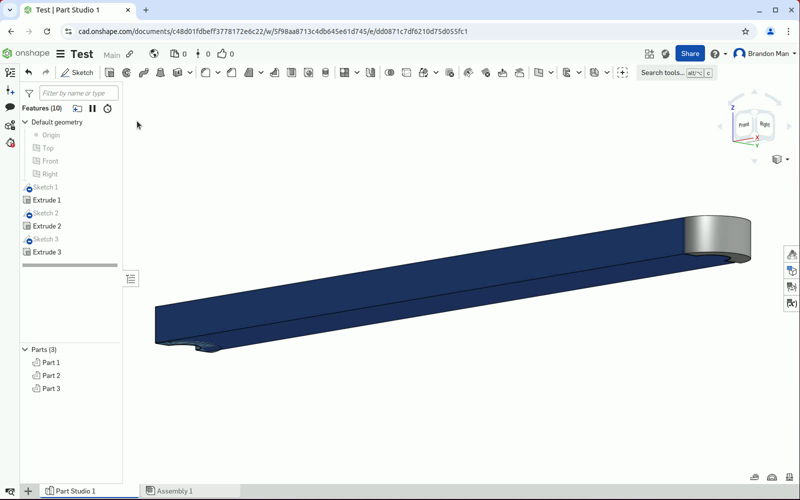
key(left, 3)
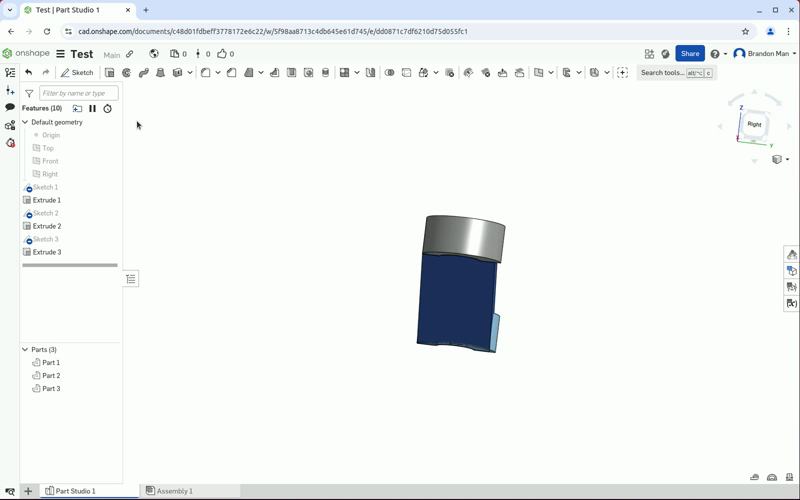
key(right, 3)
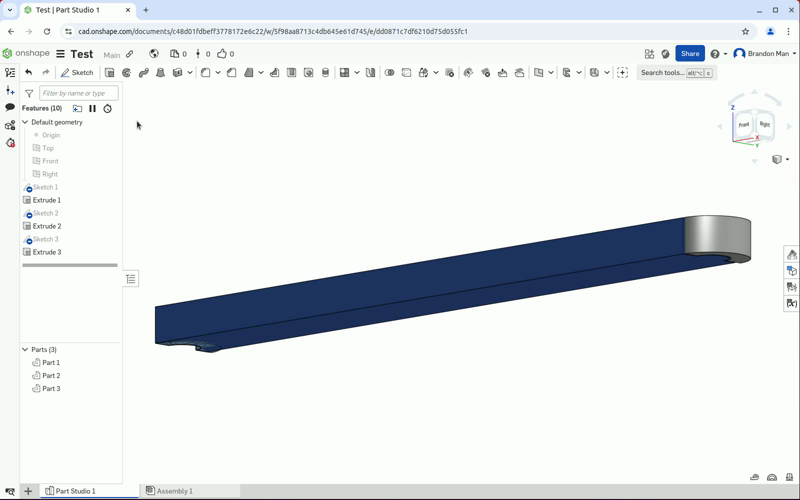
key(down, 3)
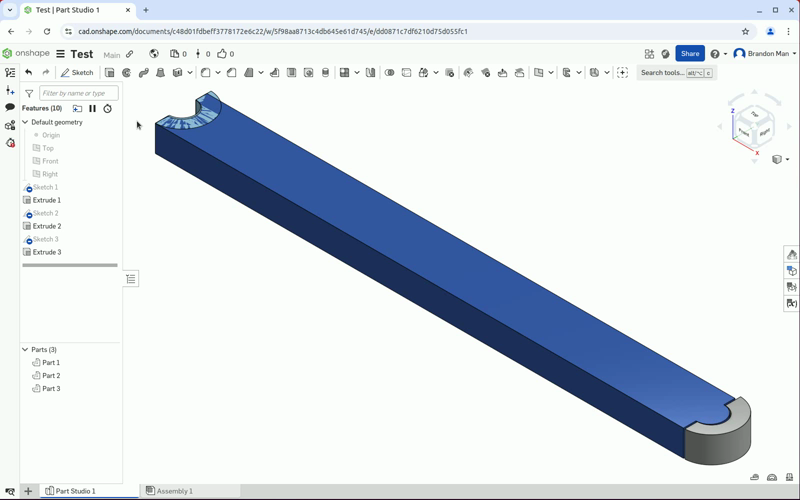
mouse_move(73, 189)
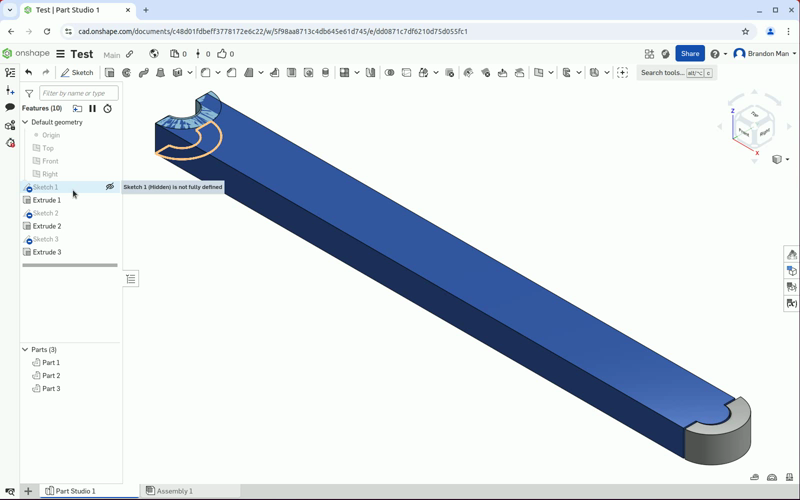
click(73, 189)